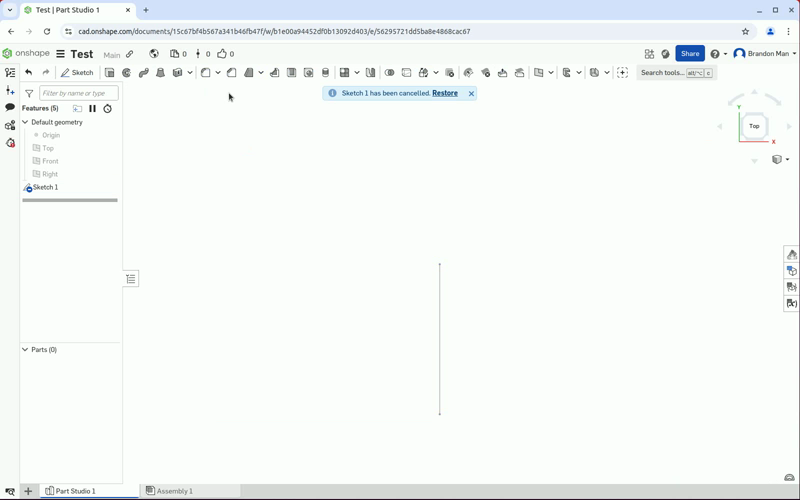
key(shift+h)
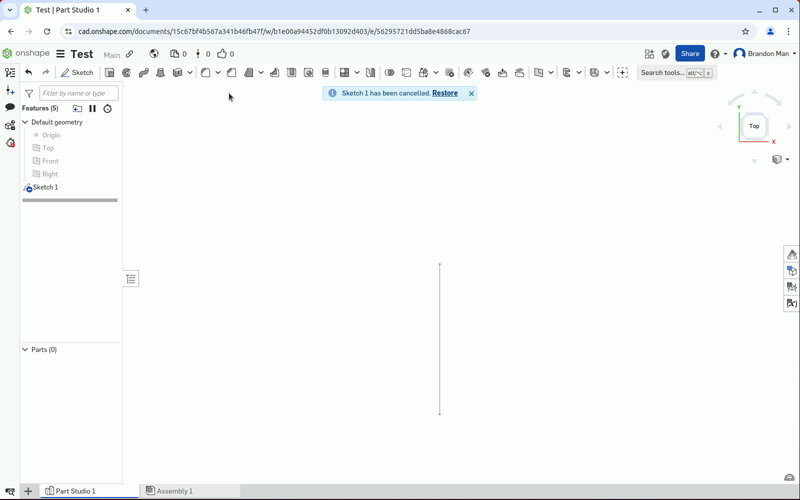
key(shift+s)
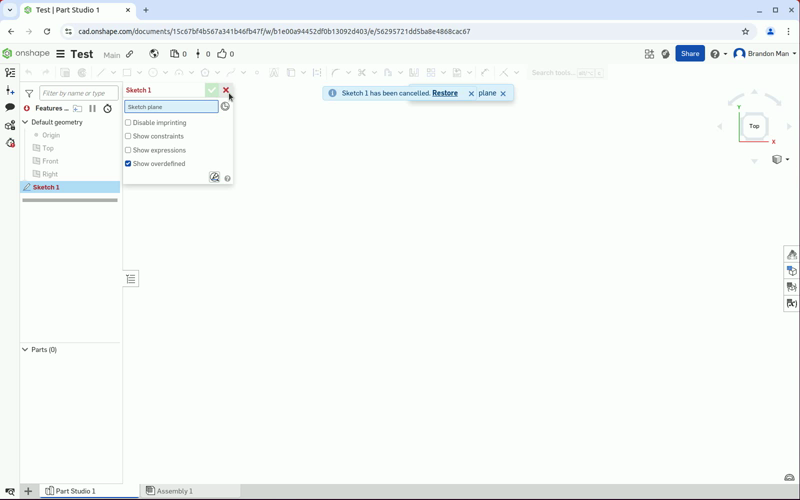
mouse_move(73, 150)
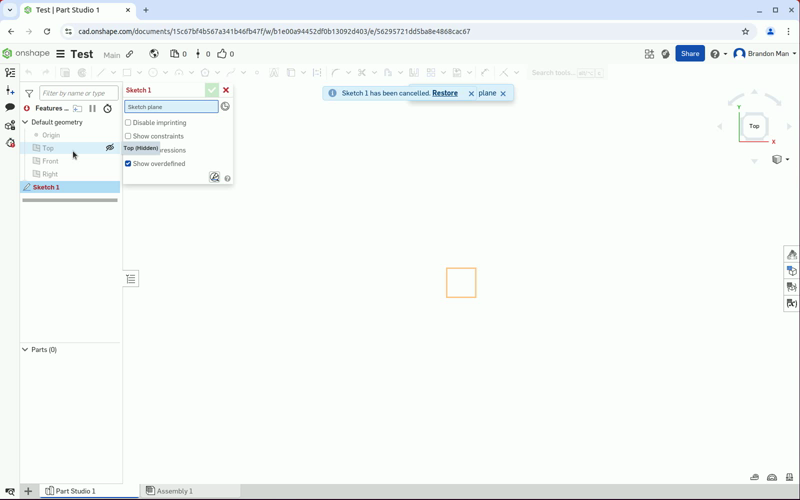
click(73, 150)
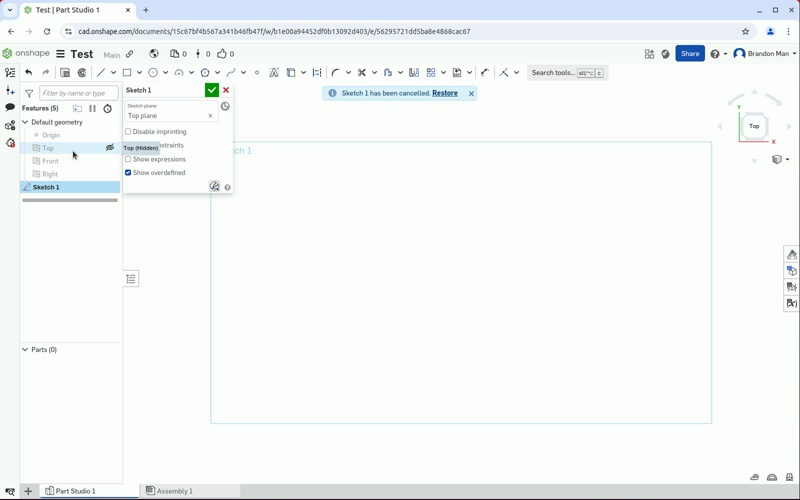
mouse_move(73, 352)
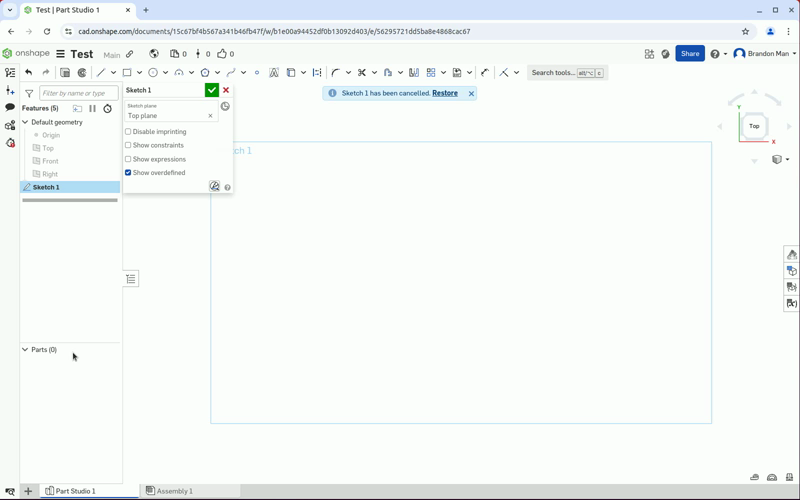
key(y)
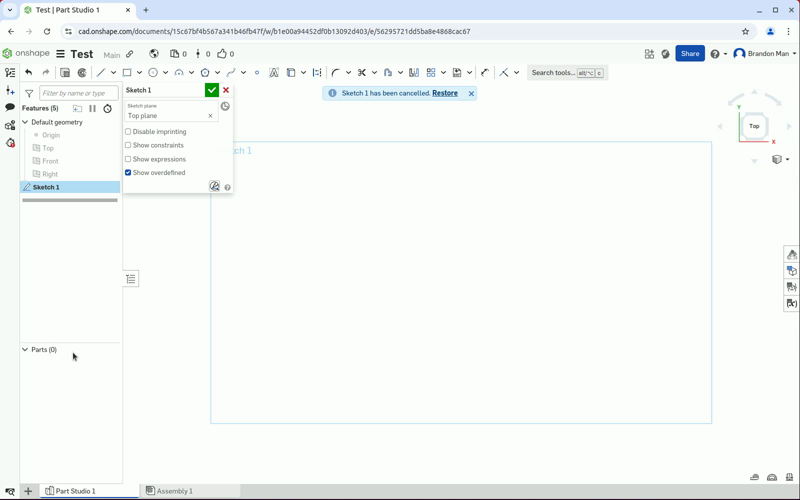
key(l)
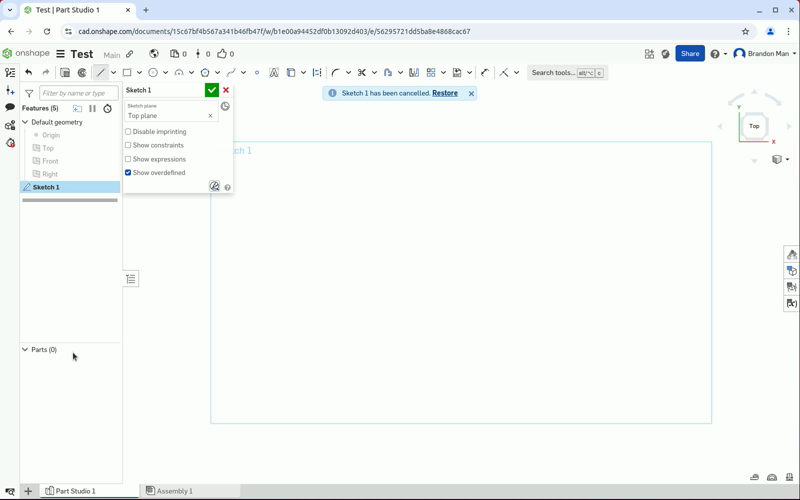
key_down(shift)
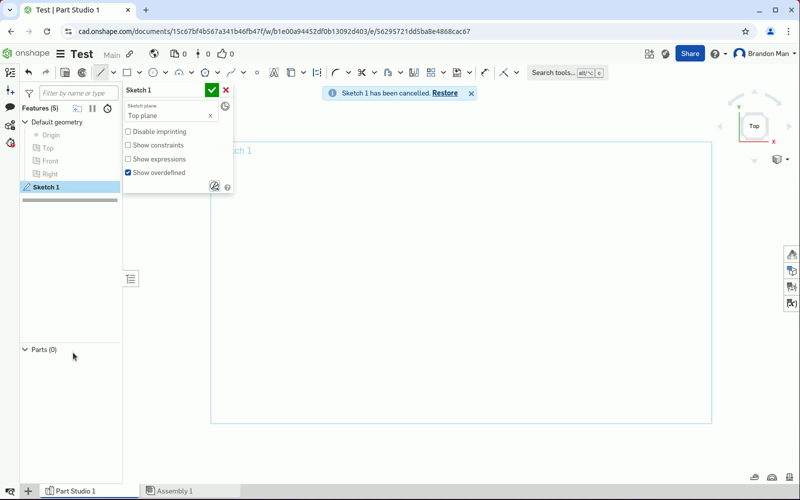
mouse_move(351, 335)
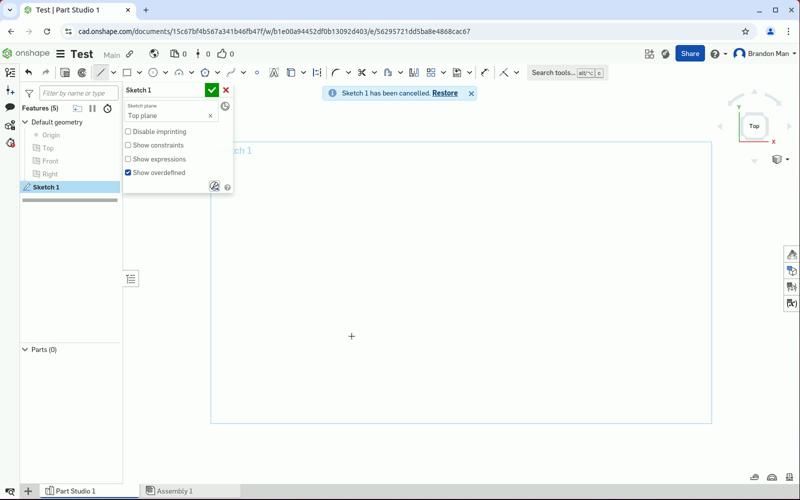
click(351, 335)
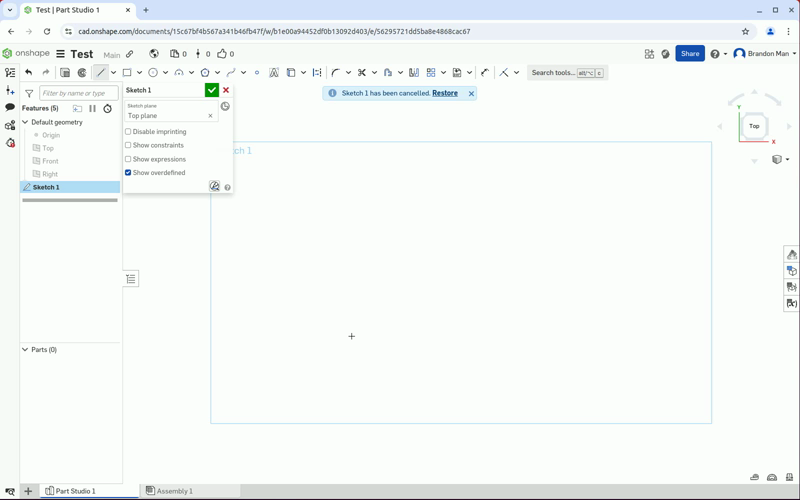
key_up(shift)
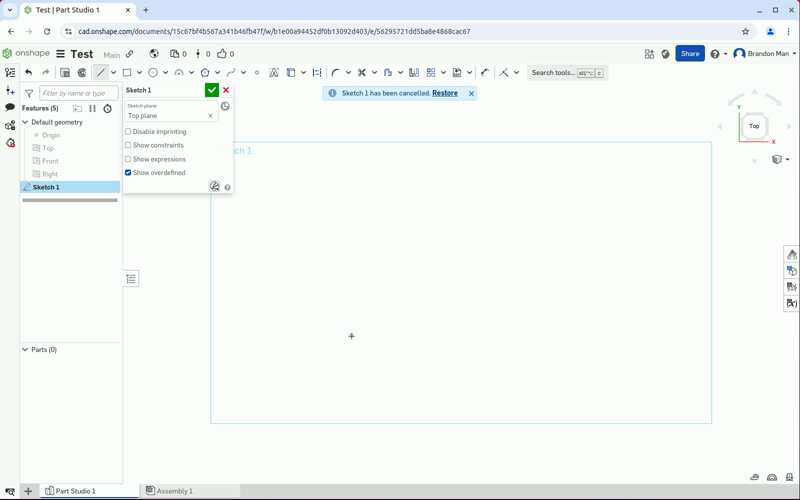
key_down(shift)
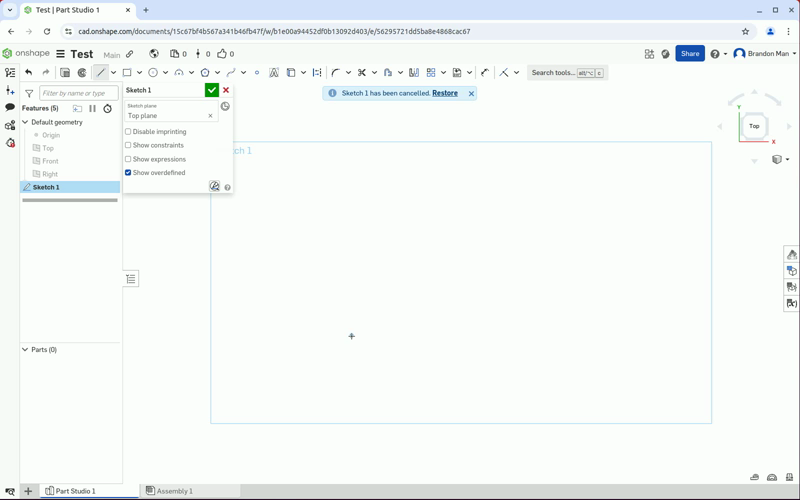
mouse_move(569, 335)
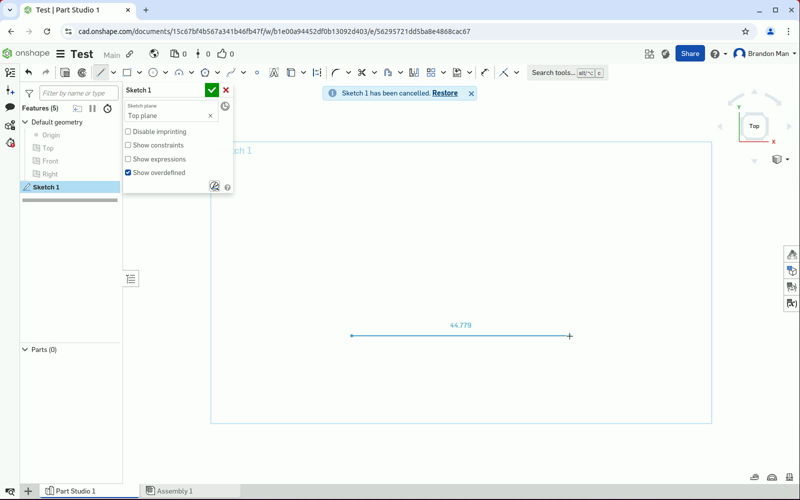
click(569, 335)
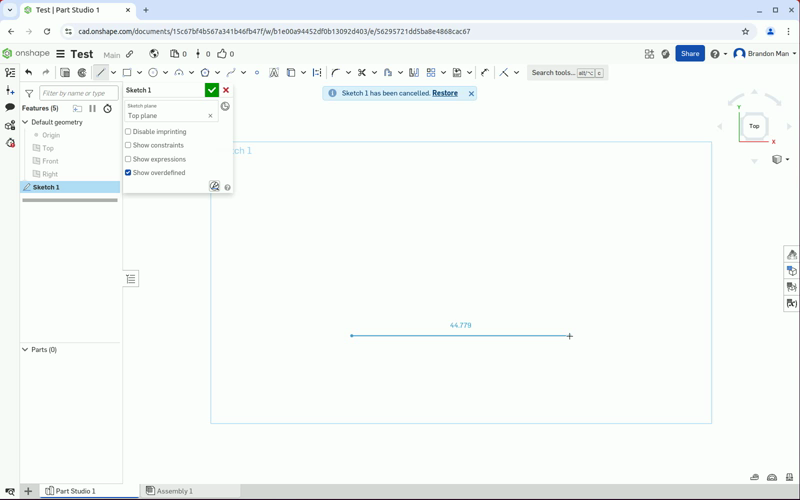
key_up(shift)
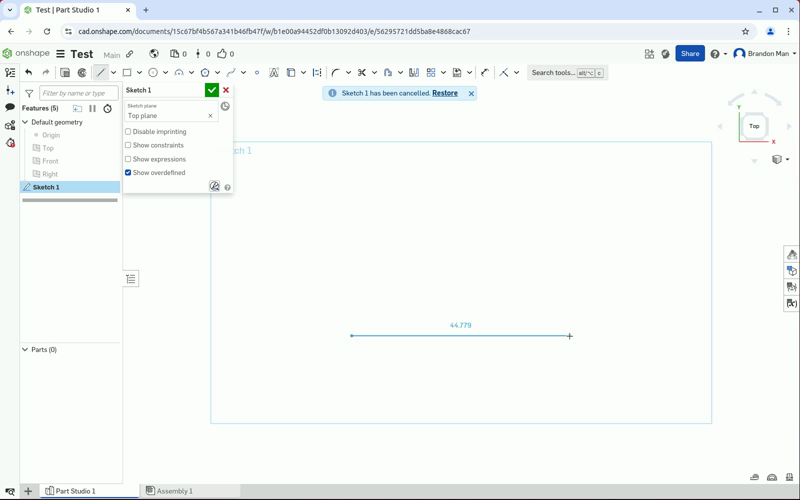
key_down(shift)
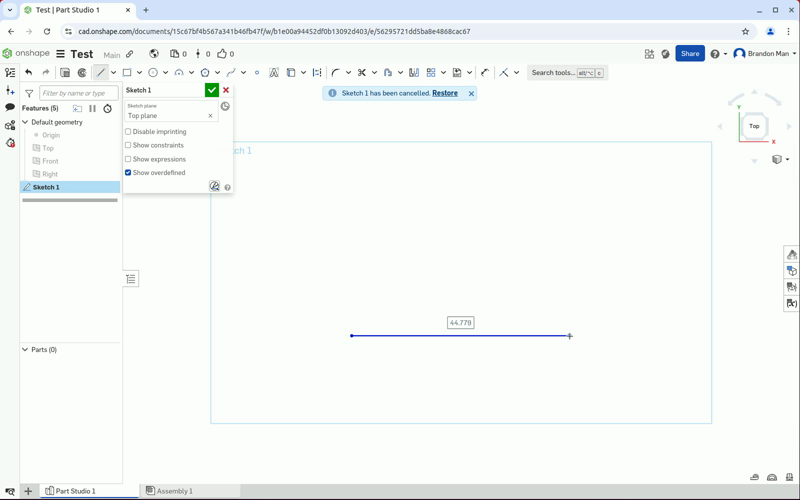
mouse_move(569, 230)
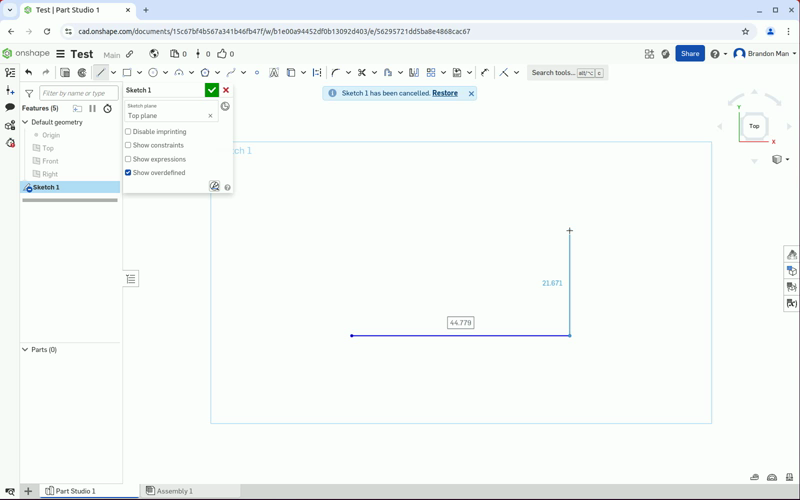
click(569, 230)
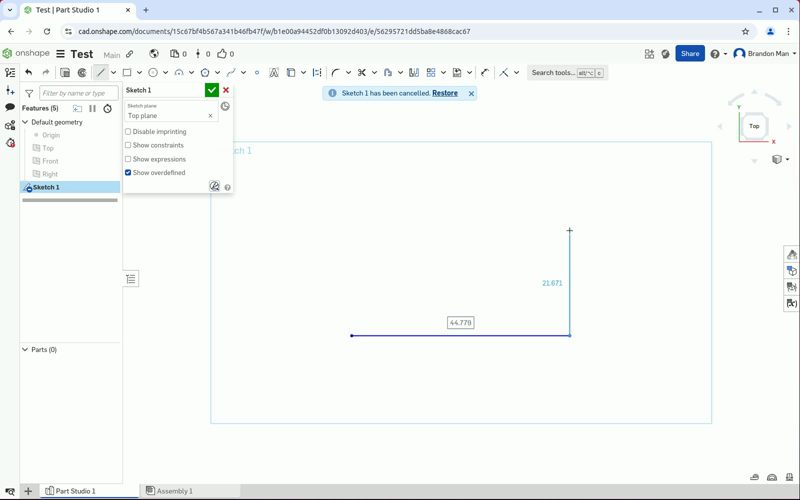
key_up(shift)
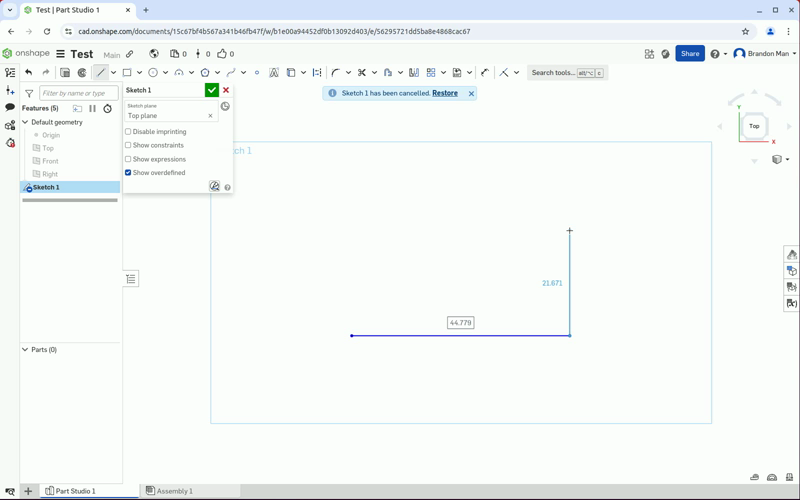
key_down(shift)
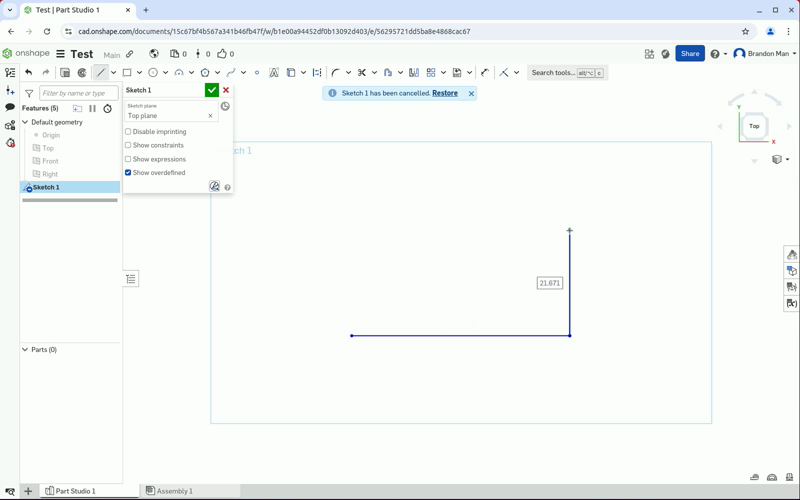
mouse_move(351, 230)
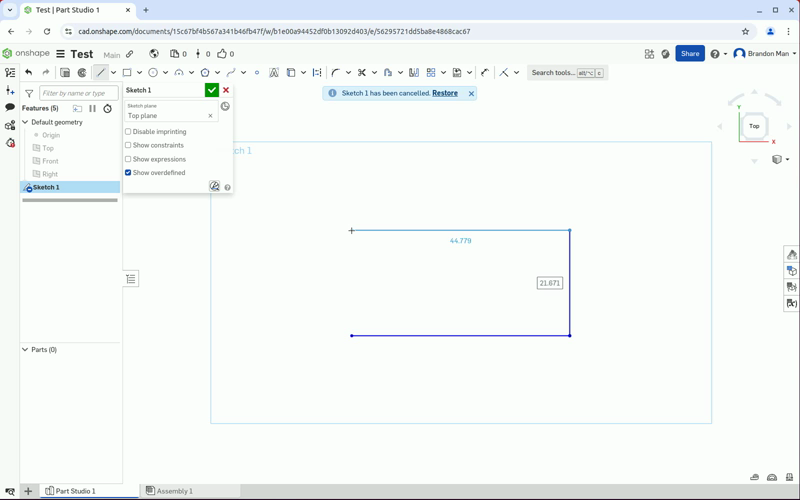
click(351, 230)
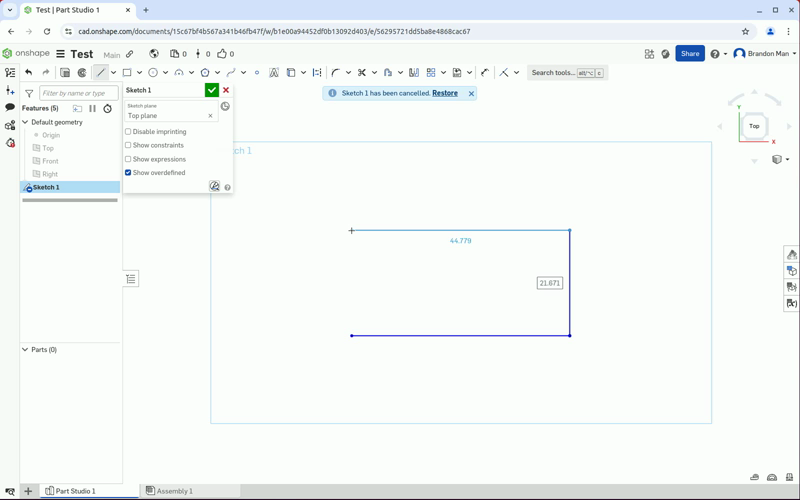
key_up(shift)
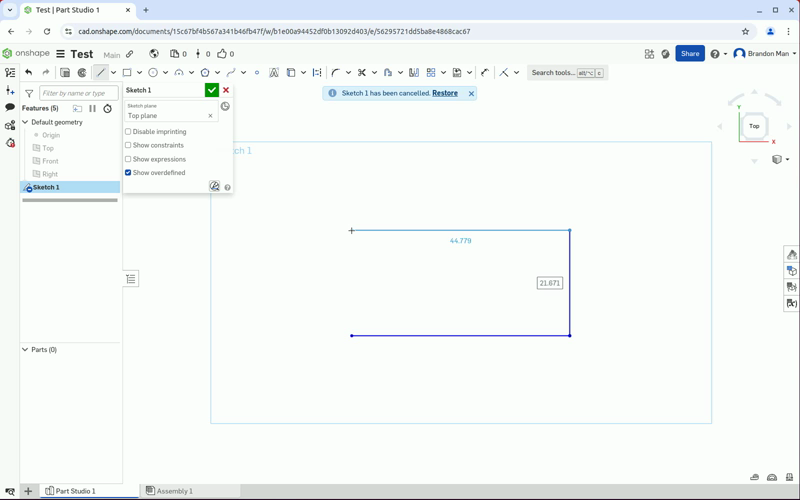
key_down(shift)
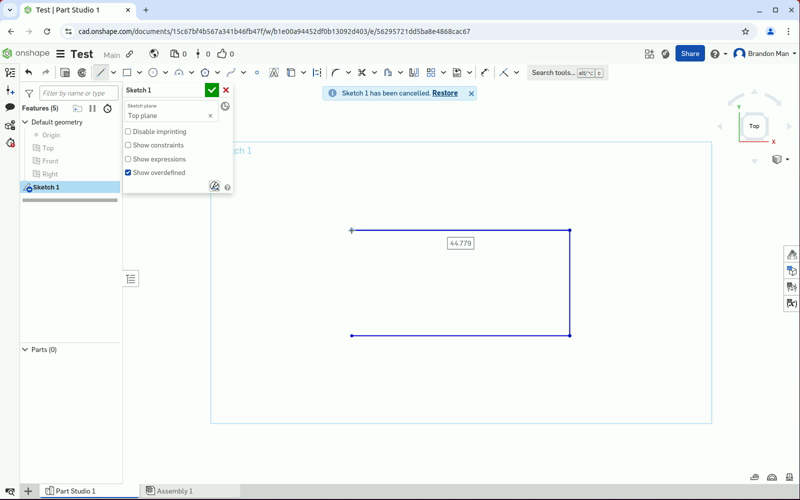
mouse_move(351, 335)
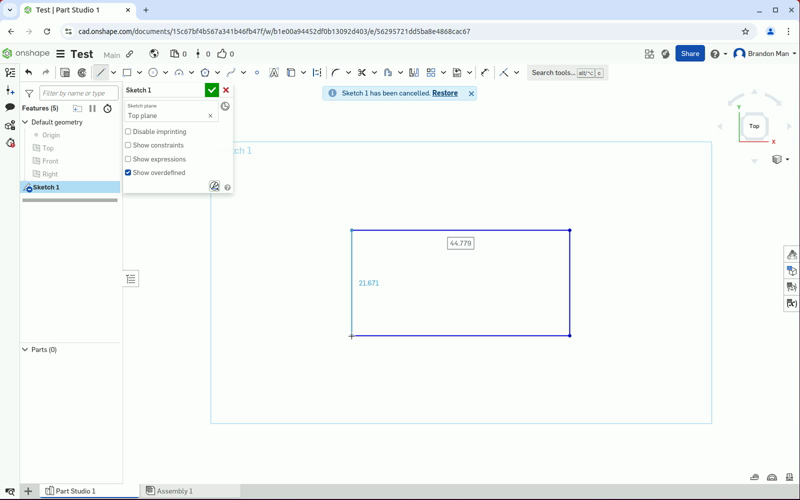
key_up(shift)
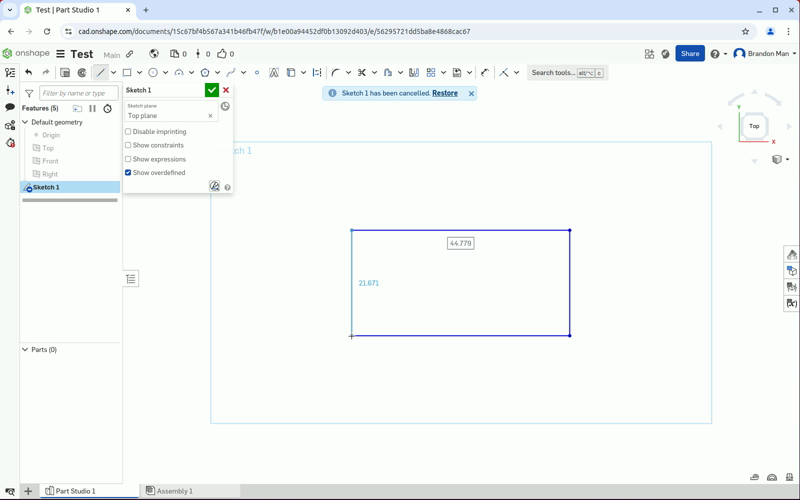
click(351, 335)
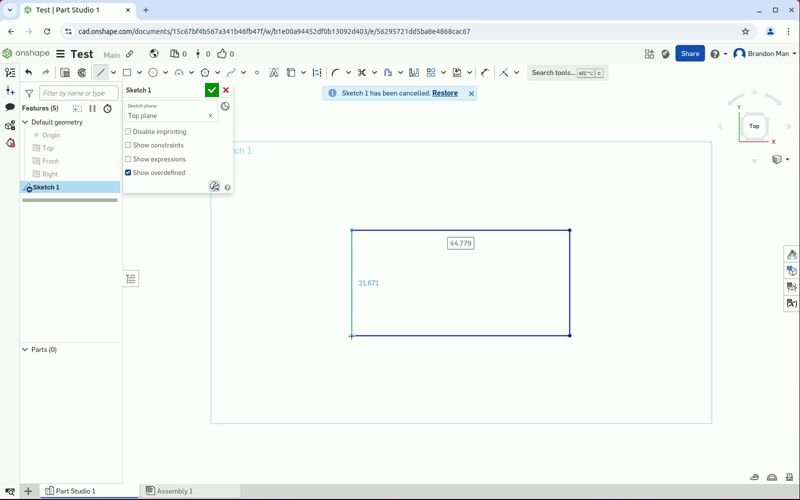
key(esc)
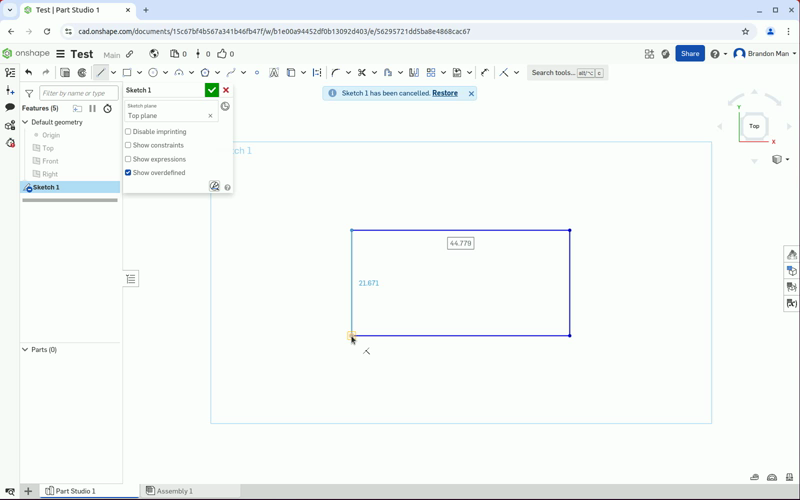
mouse_move(478, 309)
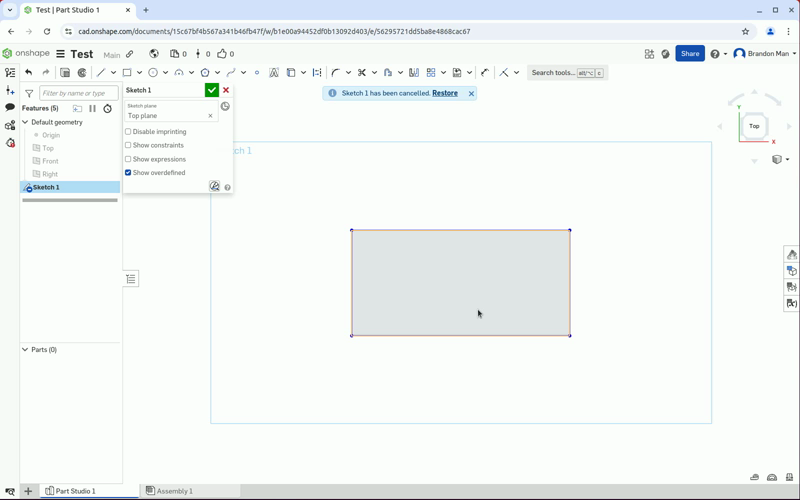
click(478, 309)
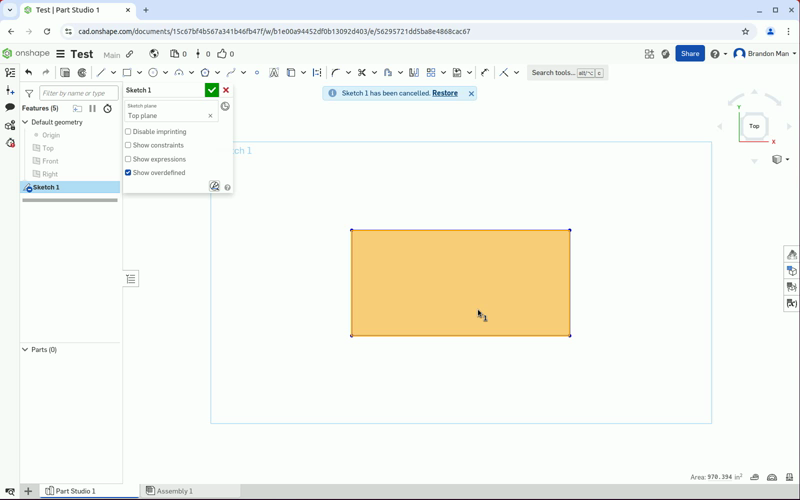
mouse_move(73, 352)
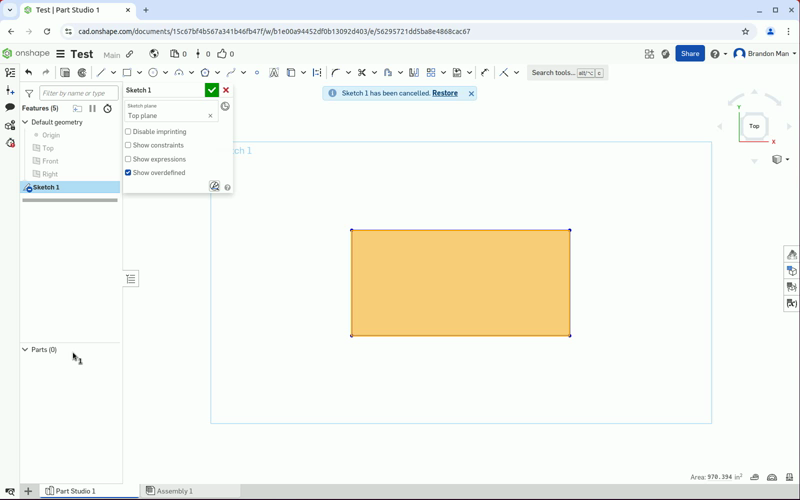
key(shift+y)
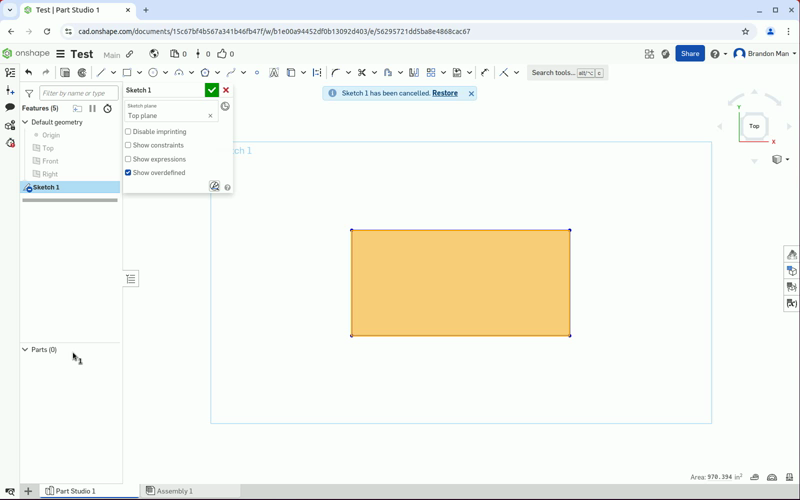
key(shift+e)
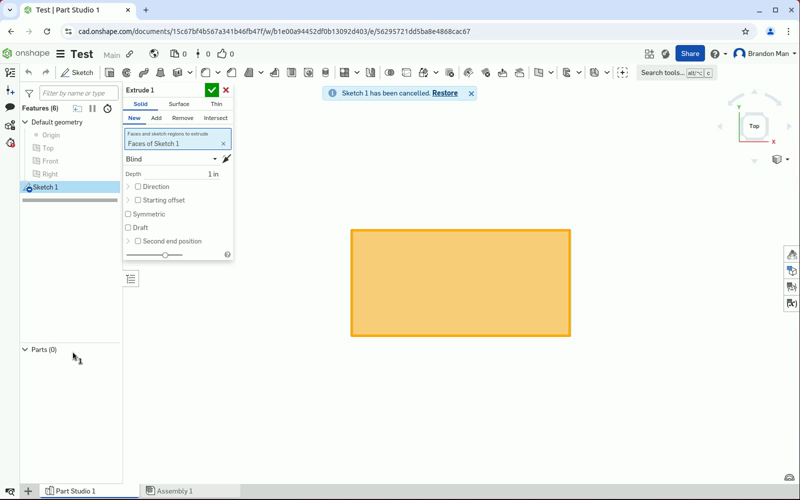
mouse_move(143, 106)
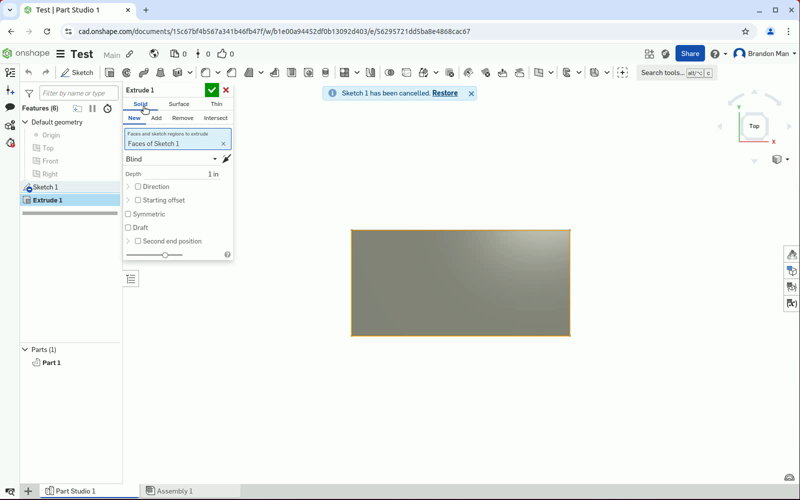
click(143, 106)
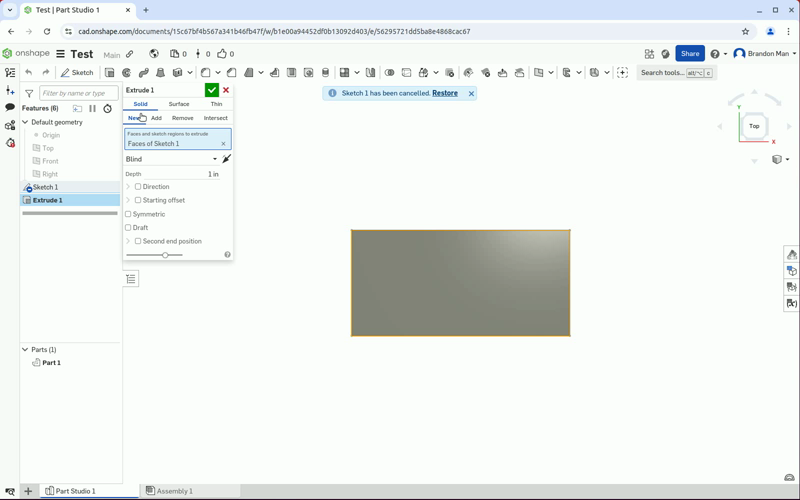
mouse_move(137, 120)
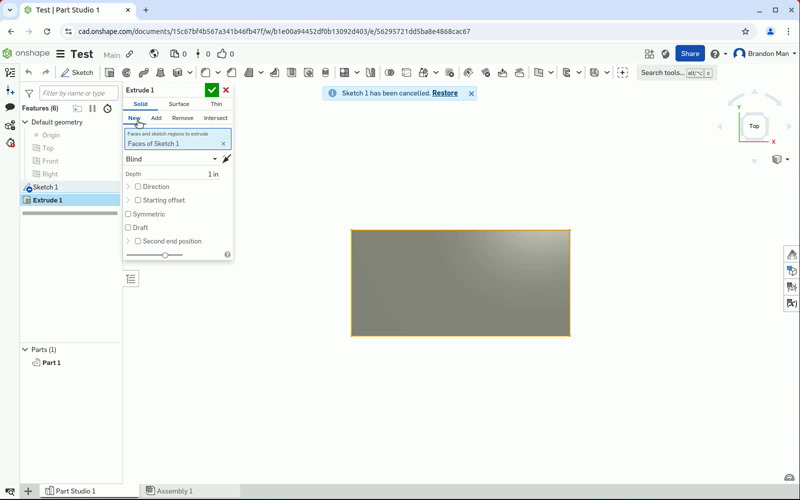
click(137, 120)
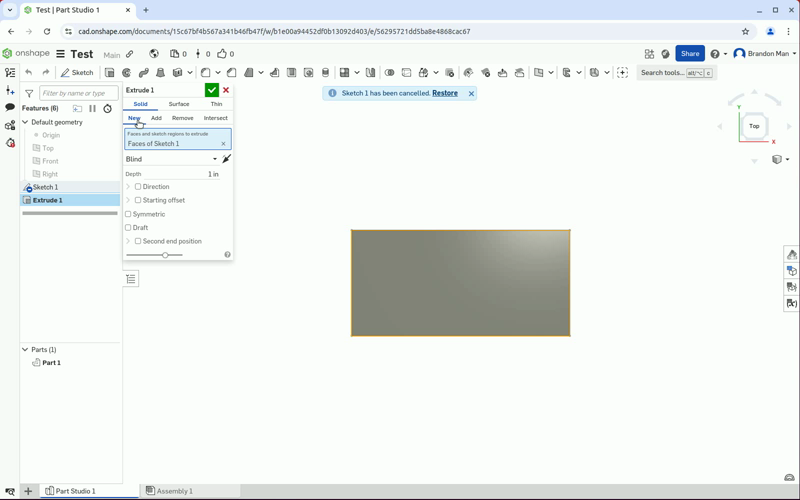
key(tab, 4)
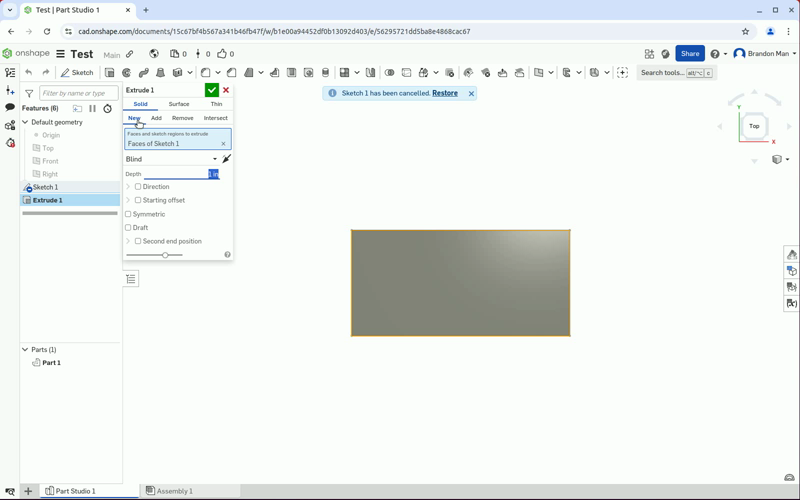
text(4.574)
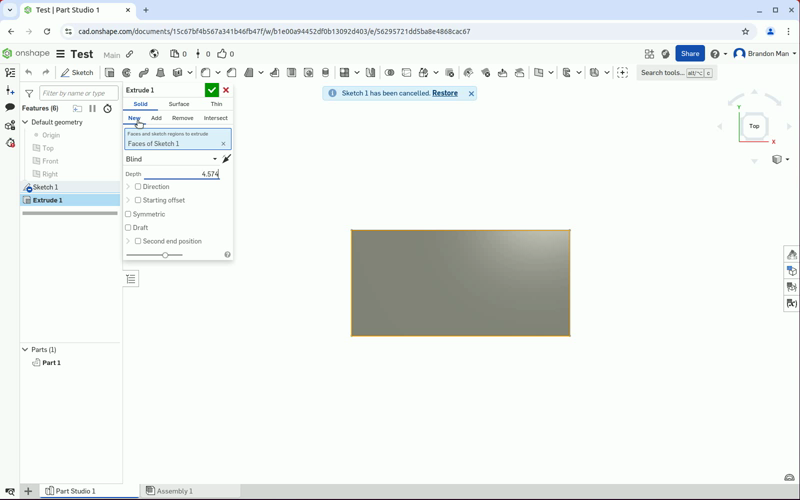
key(enter)
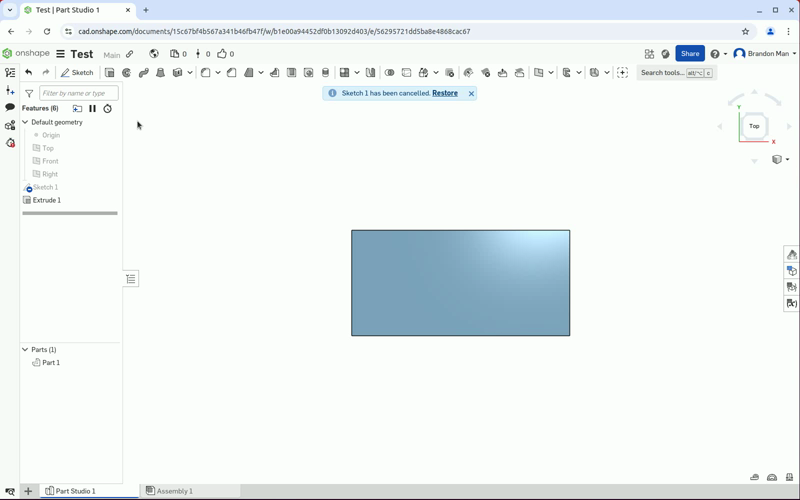
key(shift+h)
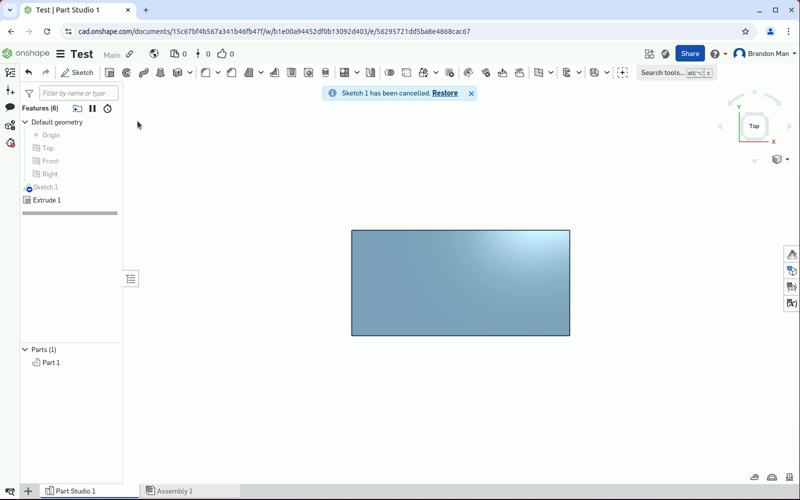
key(shift+h)
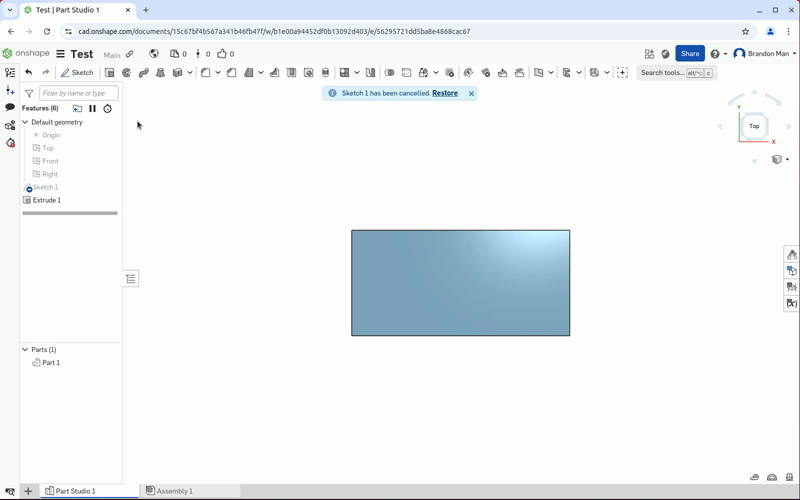
mouse_move(73, 189)
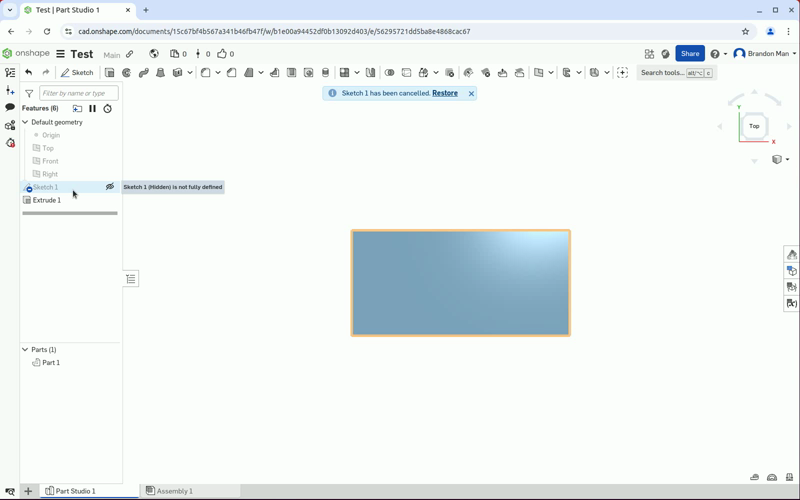
click(73, 189)
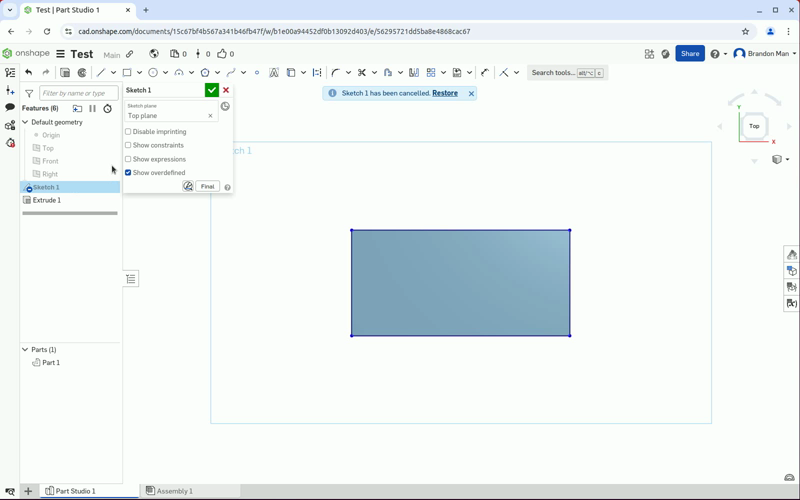
mouse_move(229, 92)
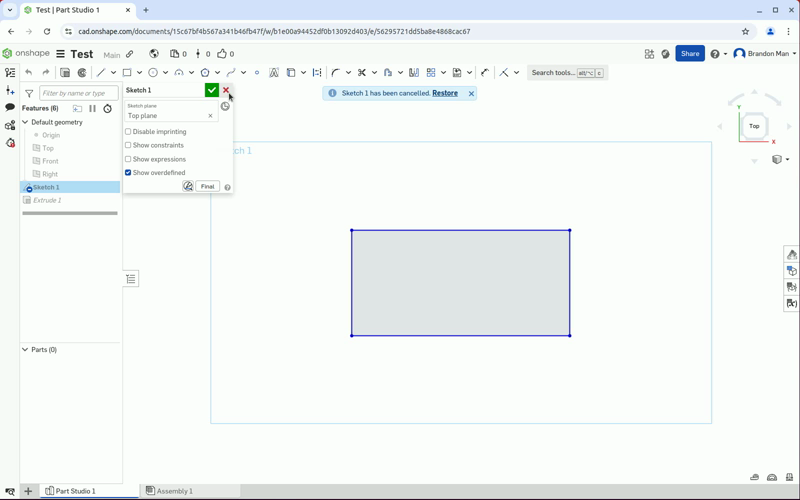
click(229, 92)
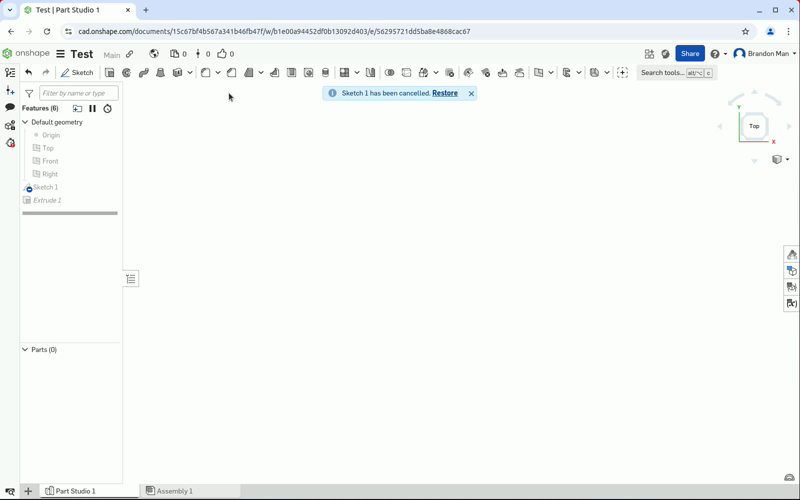
mouse_move(73, 352)
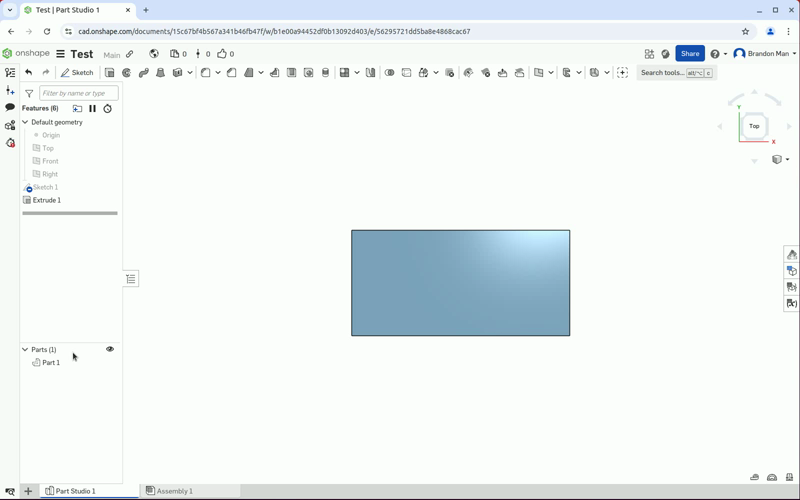
key(y)
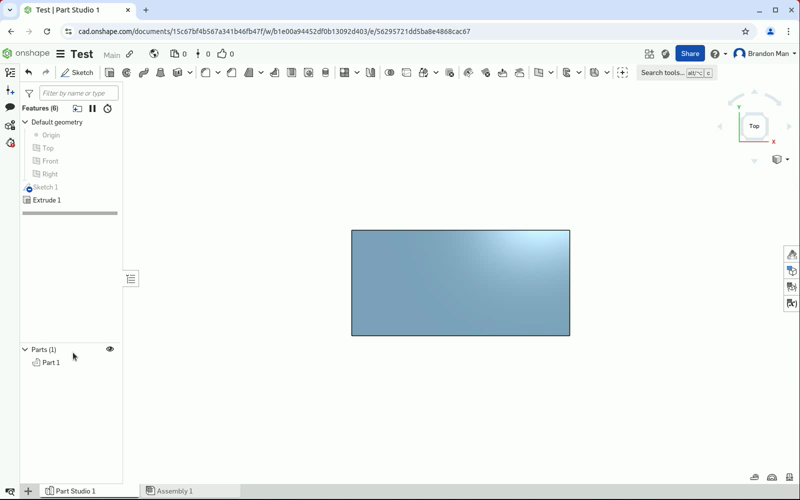
key(shift+p)
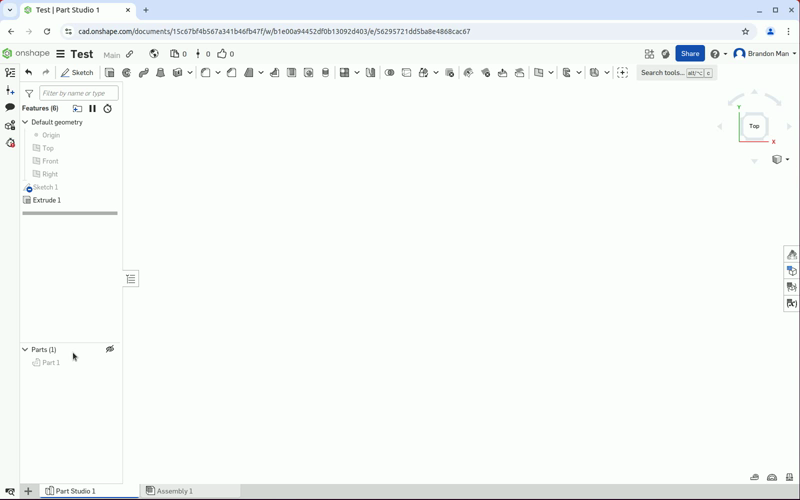
key(space)
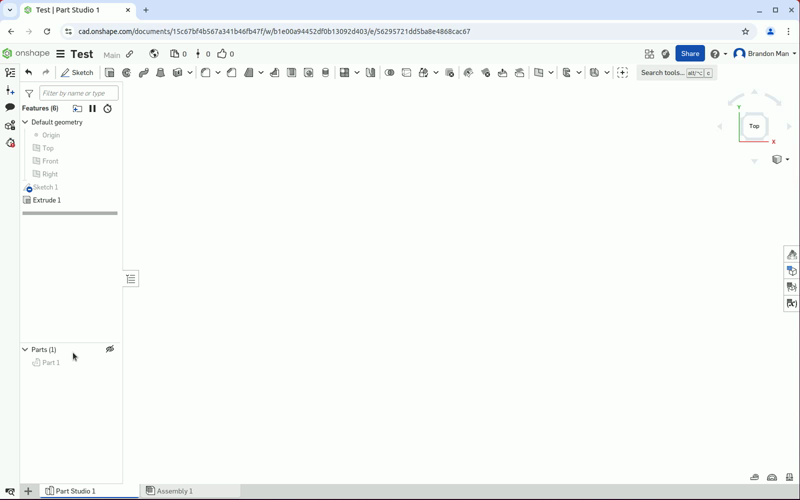
key_down(shift)
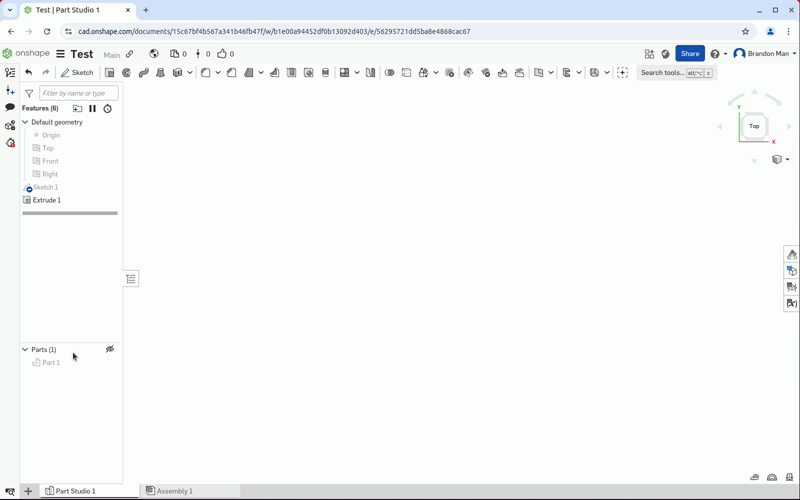
key(up)
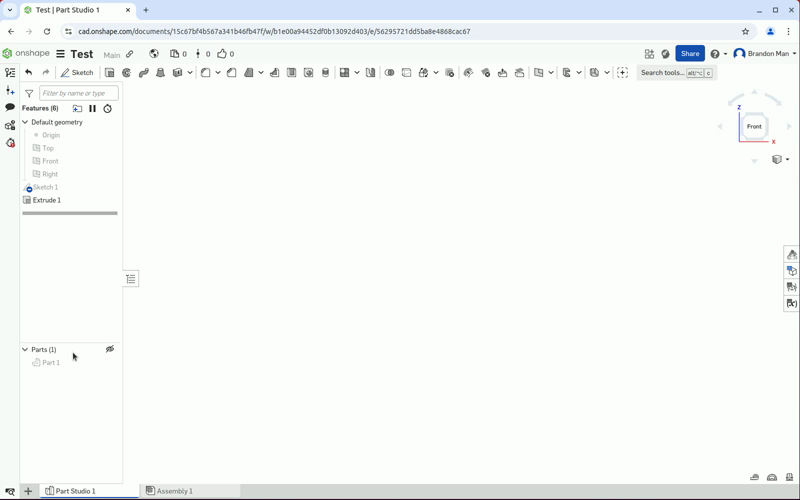
key_up(shift)
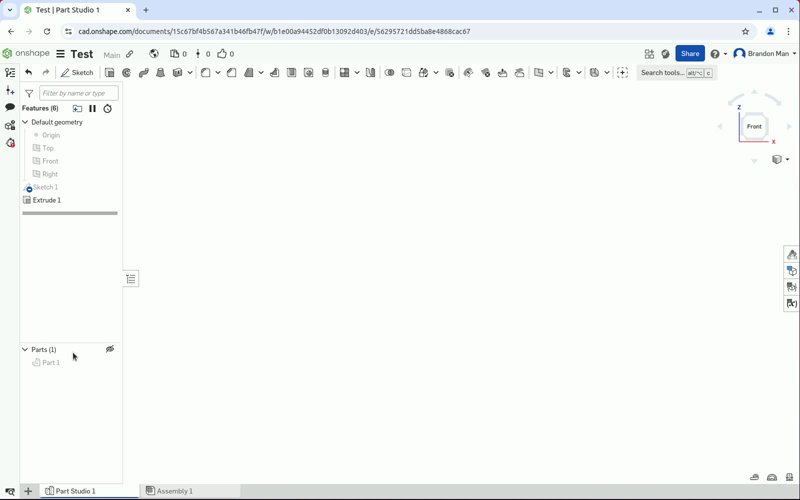
key(space)
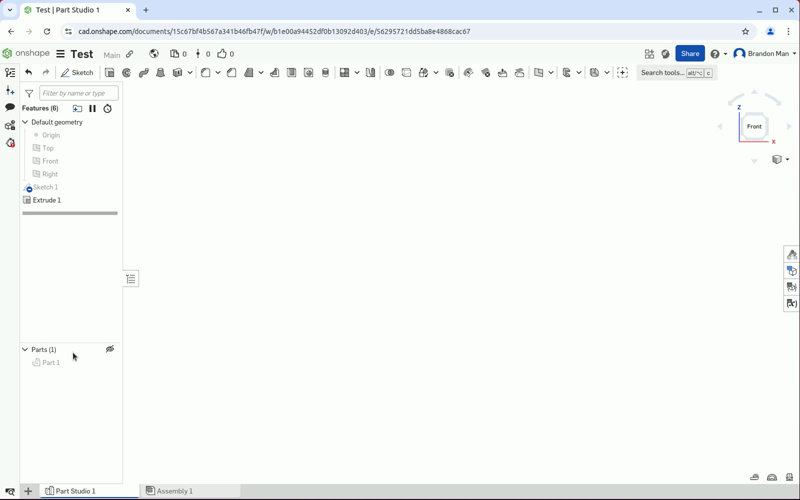
key_down(shift)
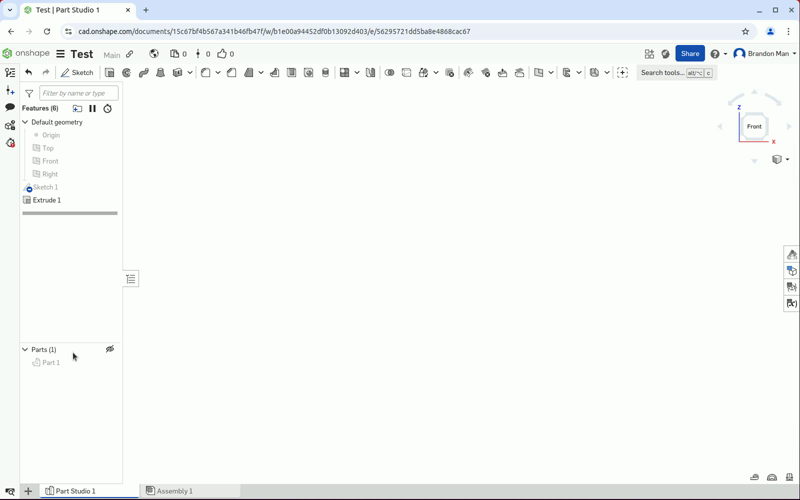
key(left)
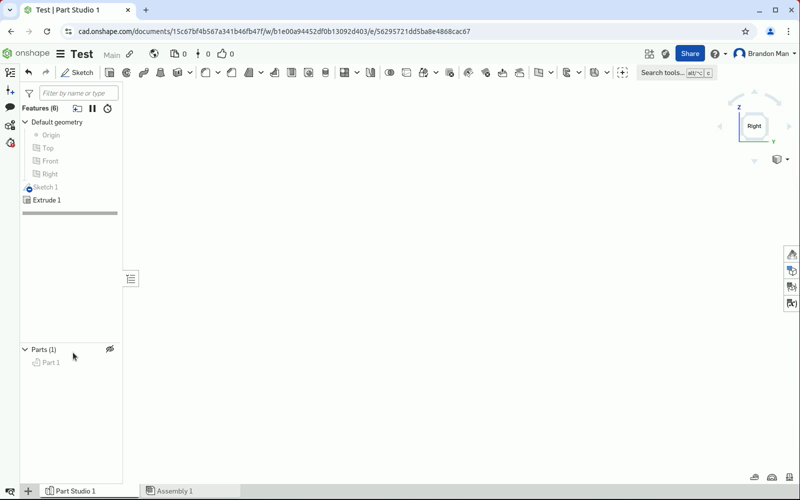
key_up(shift)
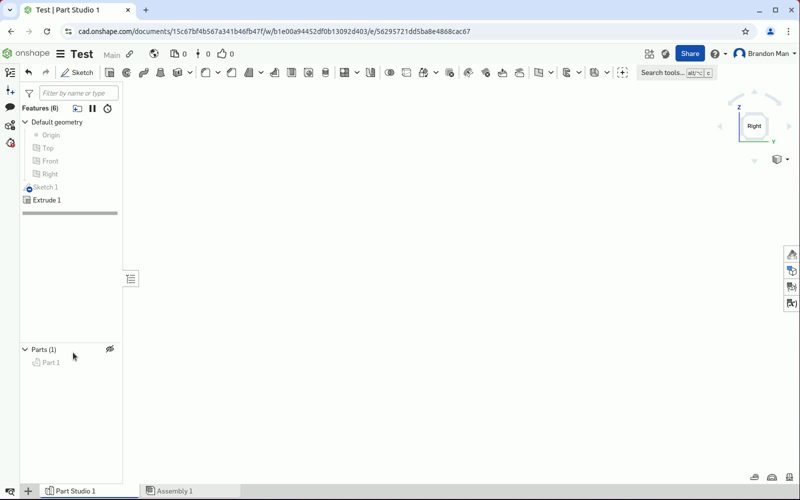
mouse_move(73, 352)
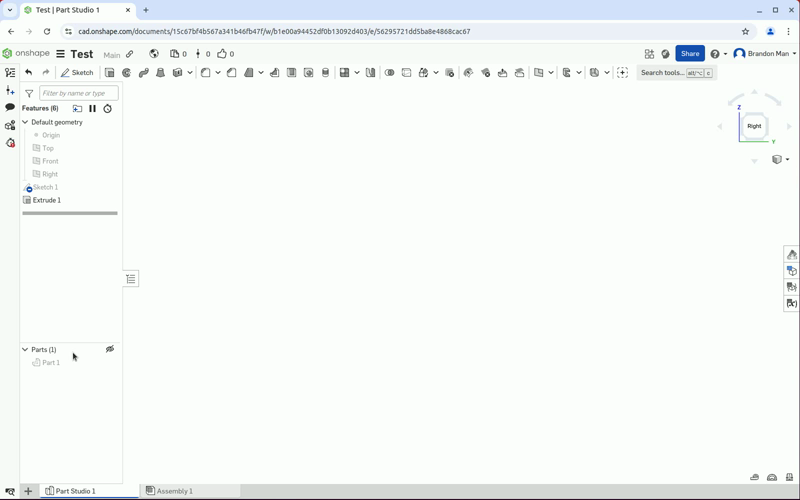
key(shift+y)
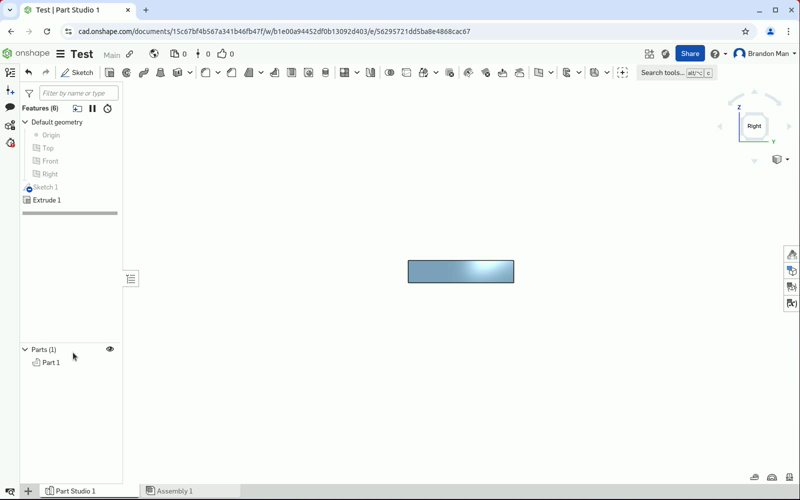
mouse_move(541, 75)
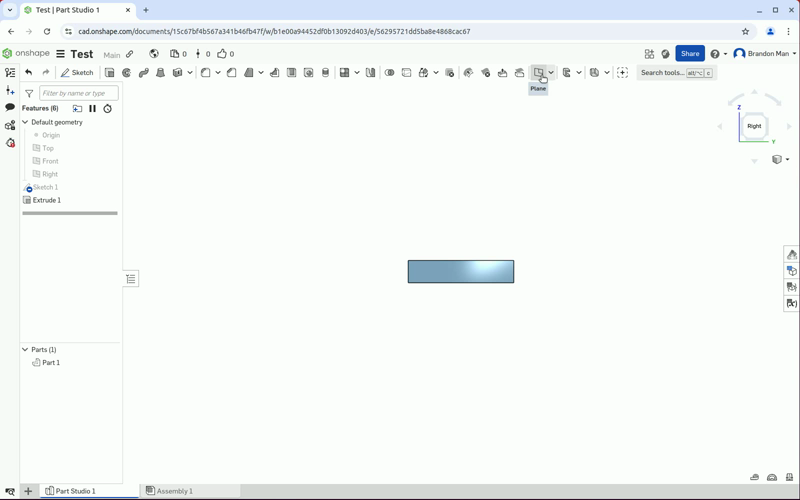
click(541, 75)
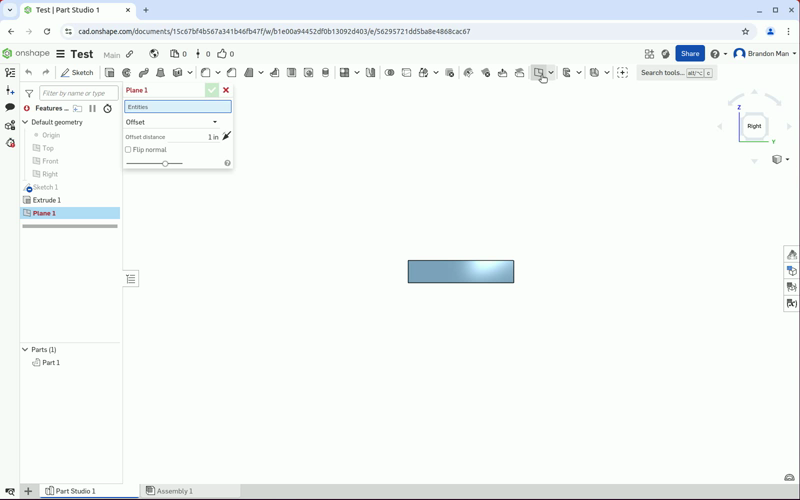
mouse_move(73, 176)
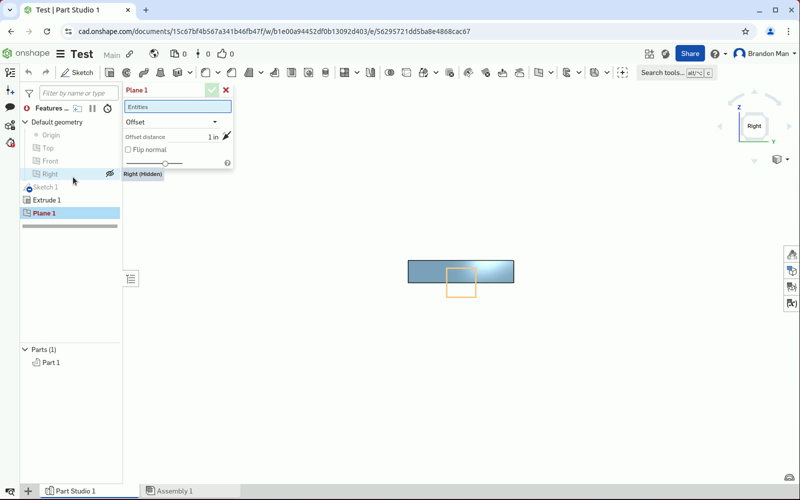
click(73, 176)
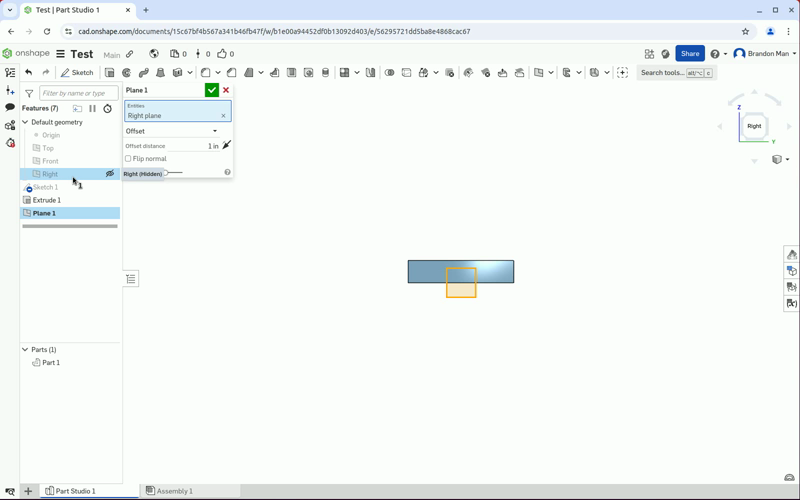
key(tab, 2)
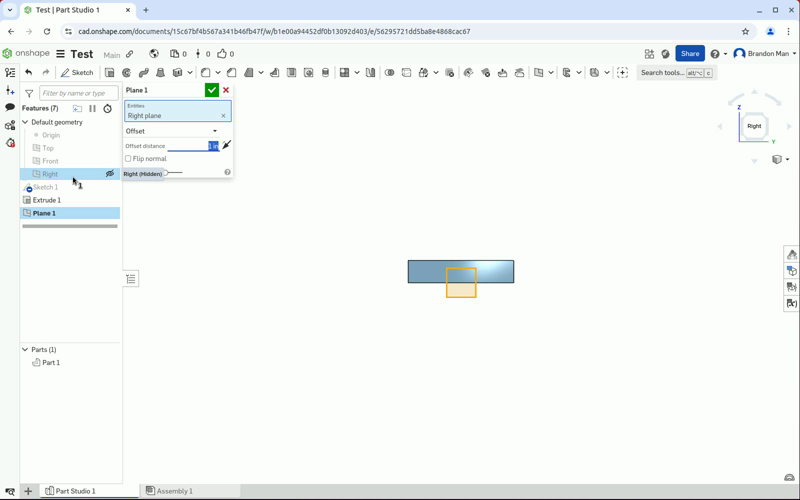
text(22.4)
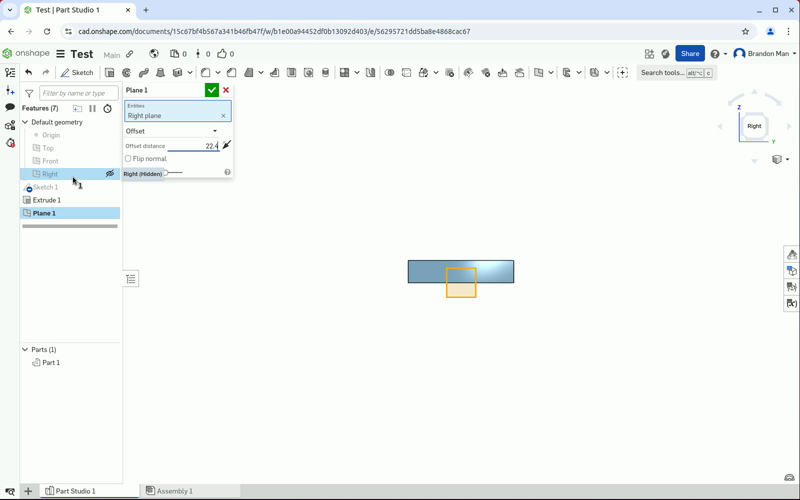
key(enter, 2)
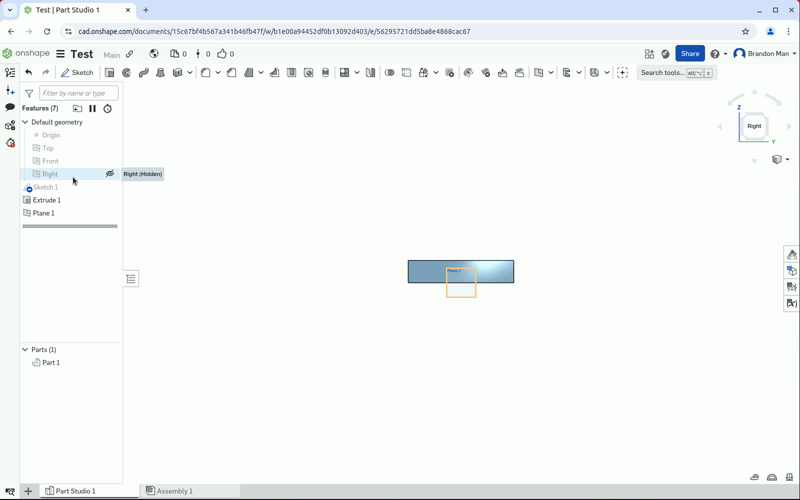
key(shift+s)
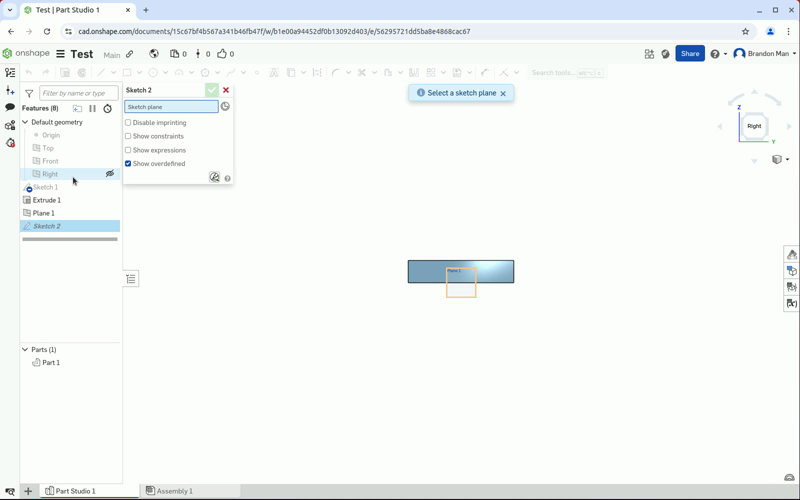
mouse_move(73, 215)
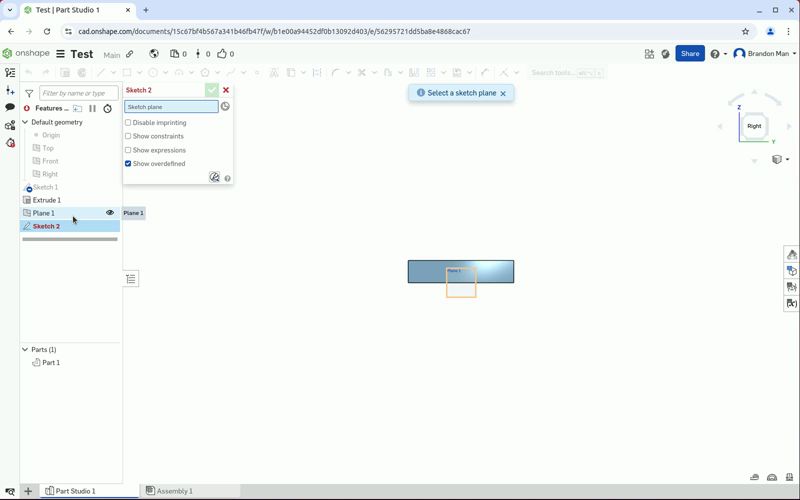
click(73, 215)
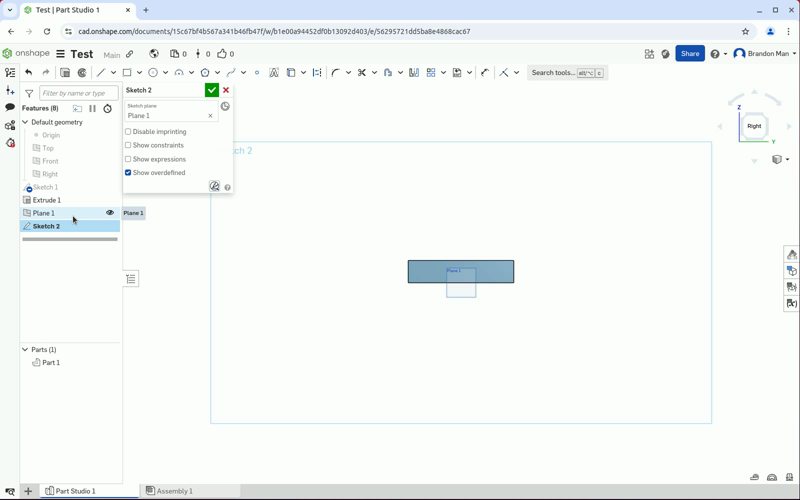
mouse_move(73, 352)
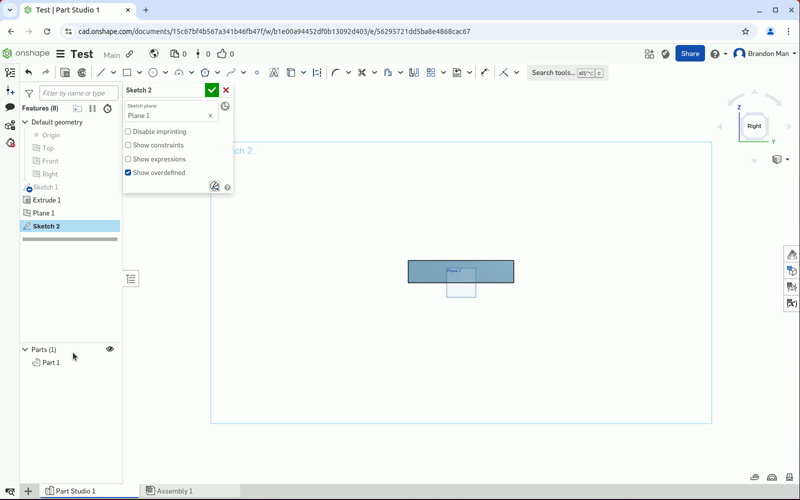
key(y)
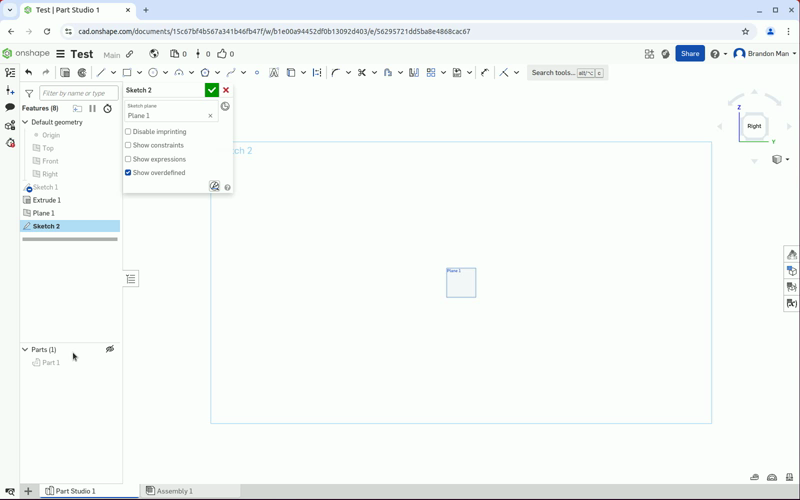
key(l)
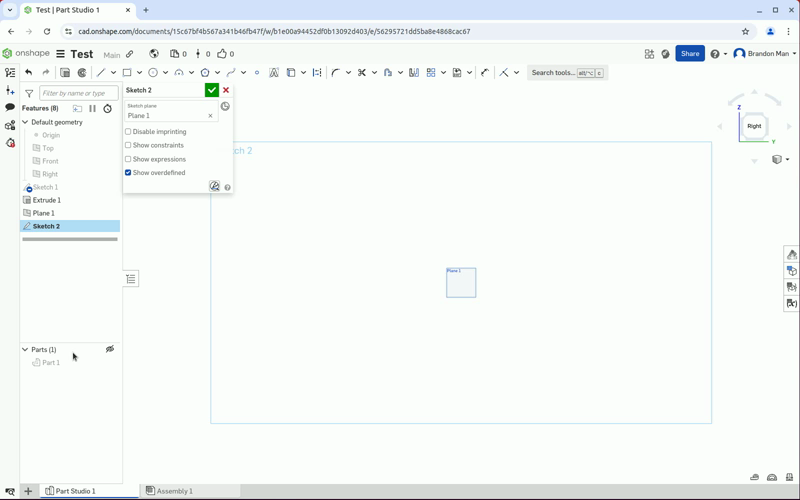
key_down(shift)
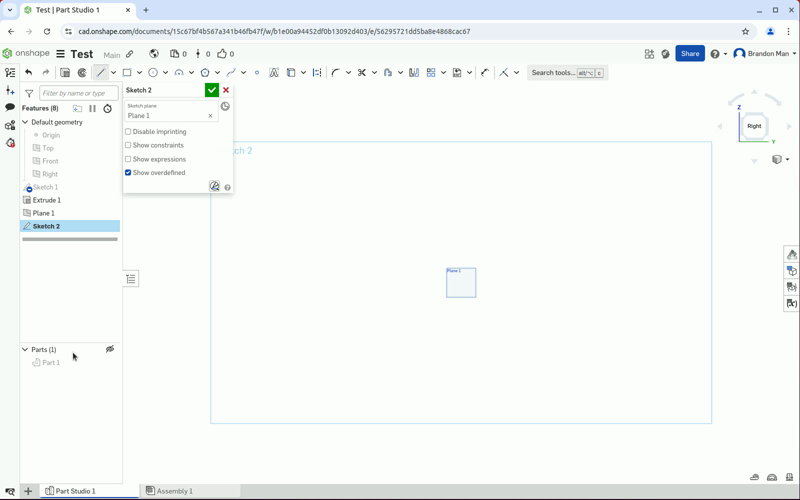
mouse_move(407, 282)
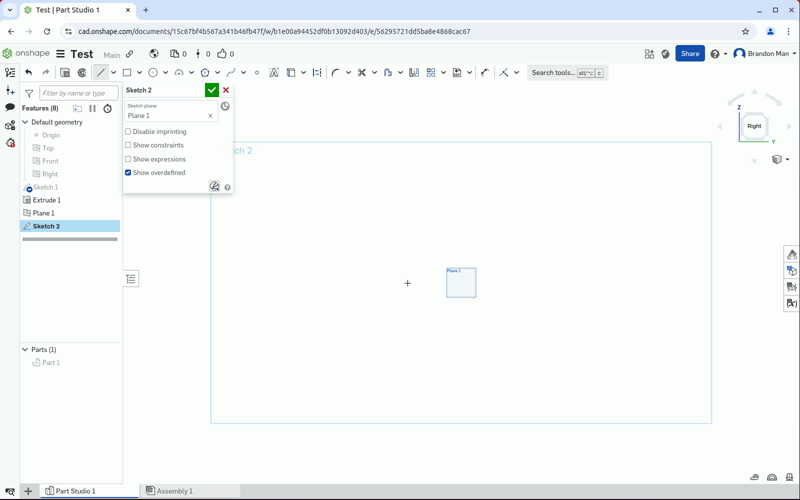
click(407, 282)
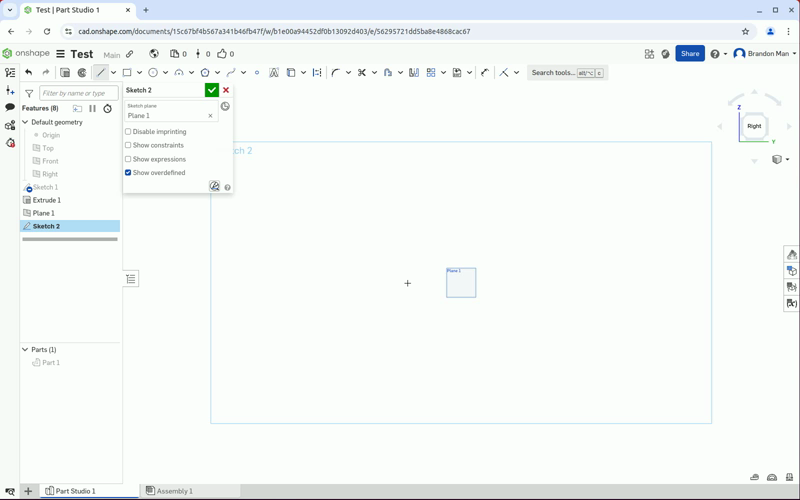
key_up(shift)
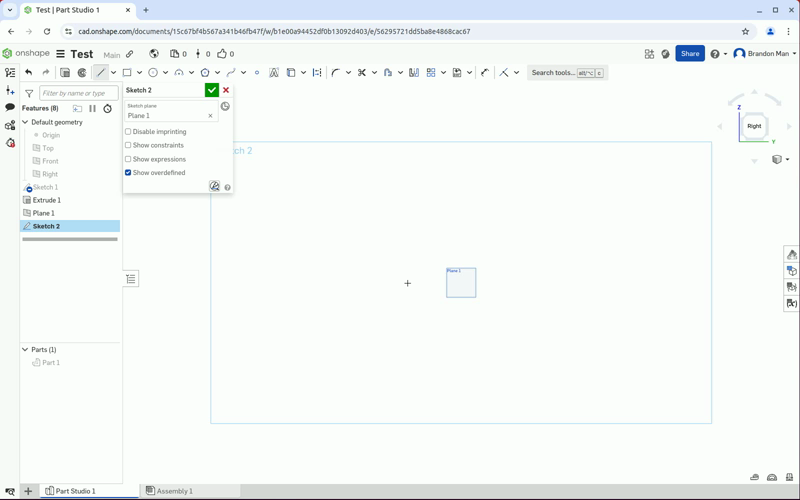
key_down(shift)
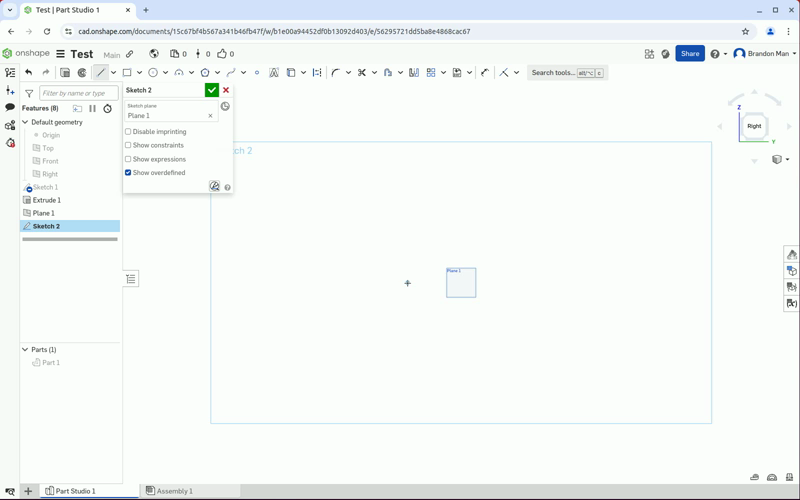
mouse_move(513, 282)
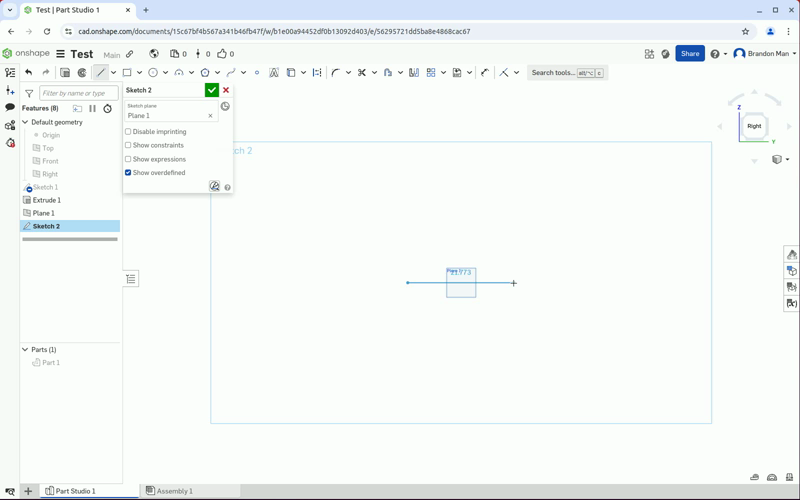
click(513, 282)
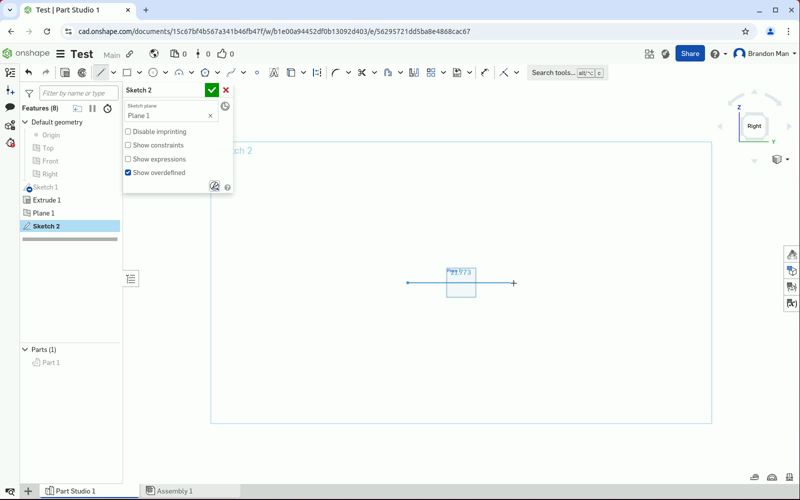
key_up(shift)
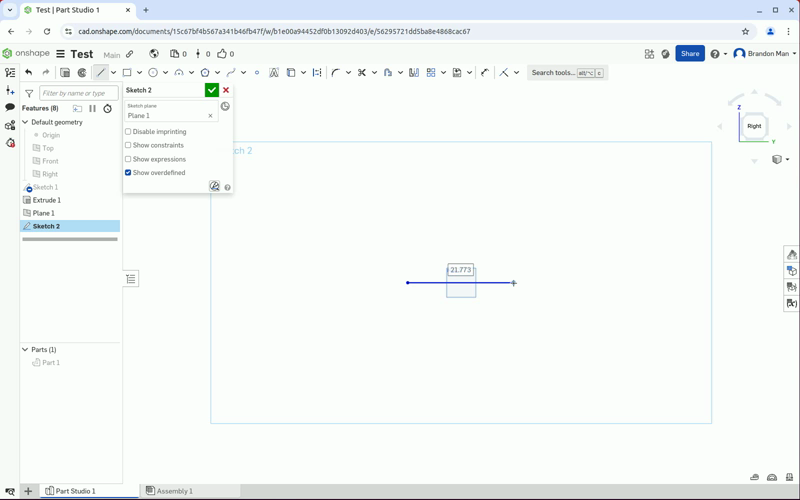
key_down(shift)
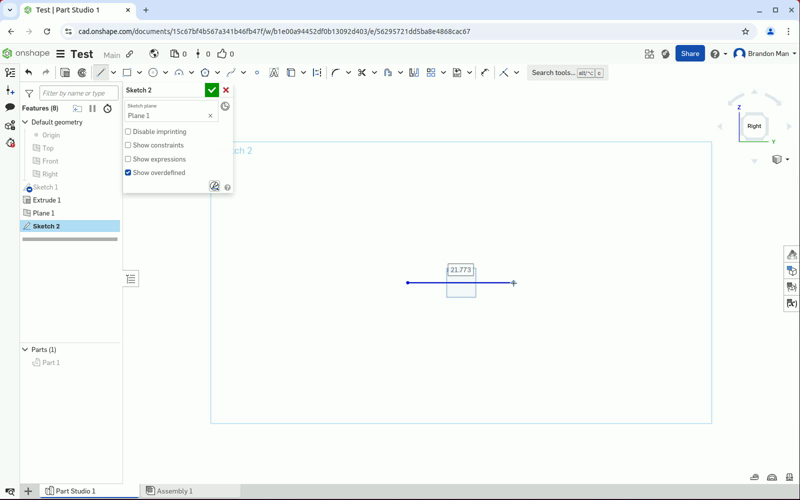
mouse_move(543, 282)
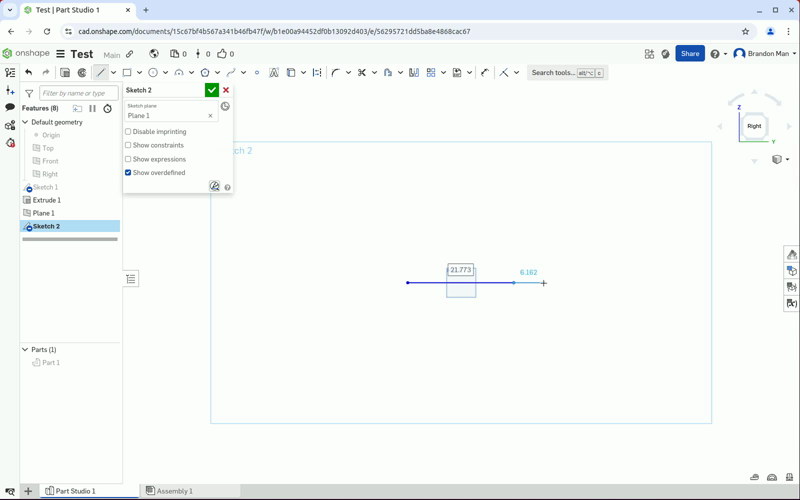
mouse_move(513, 260)
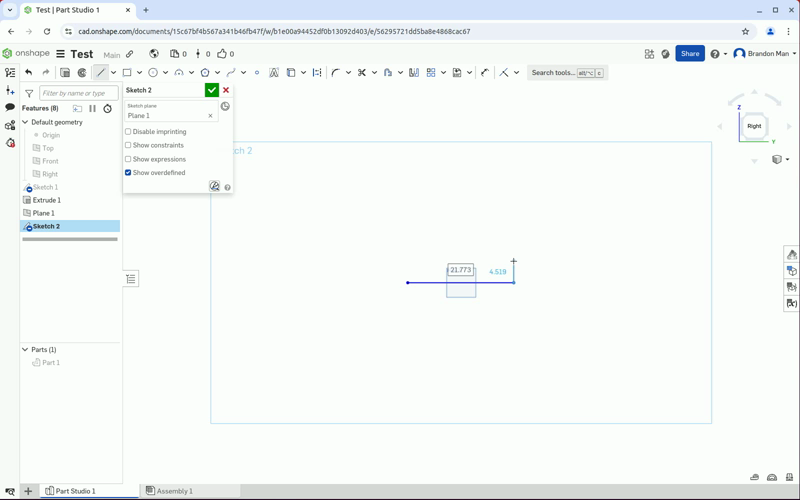
click(513, 260)
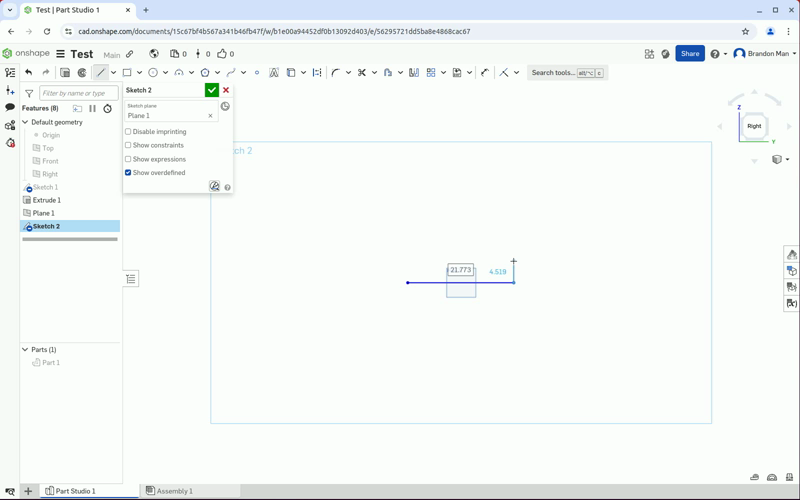
key_up(shift)
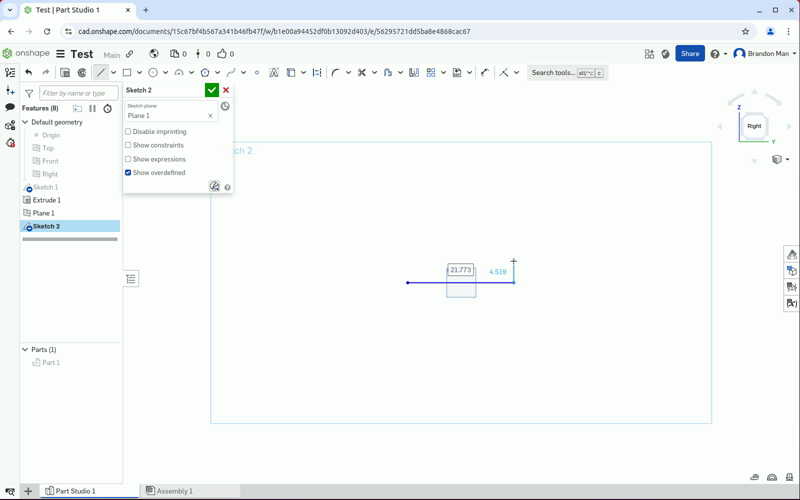
key_down(shift)
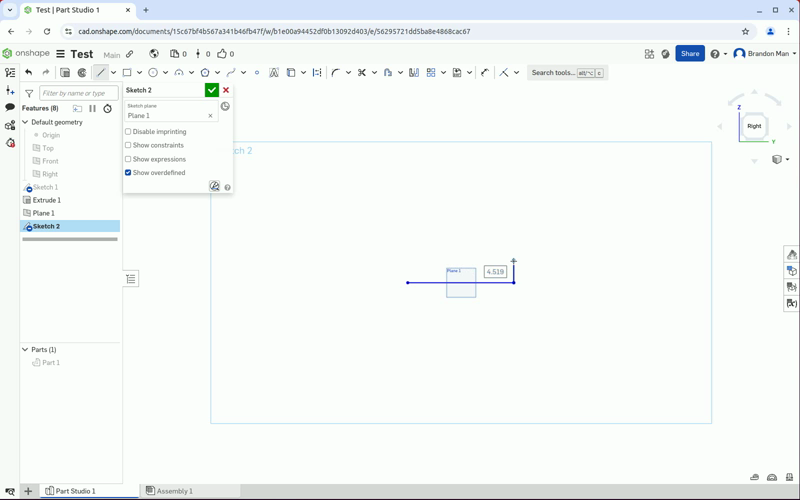
mouse_move(407, 260)
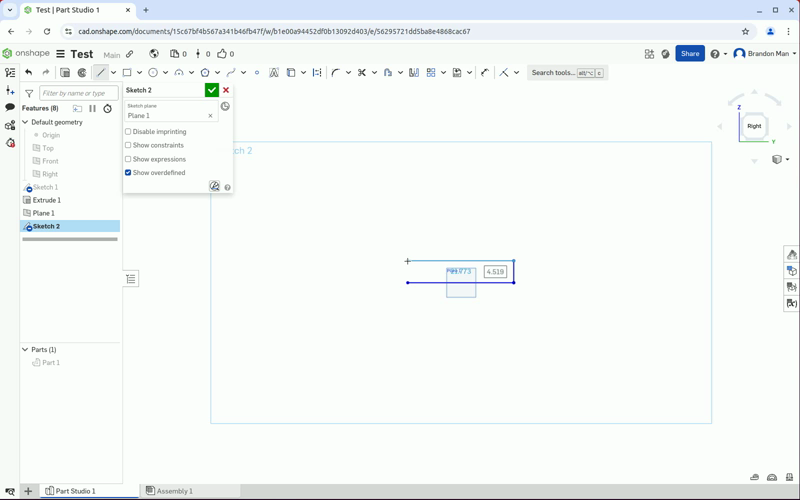
click(407, 260)
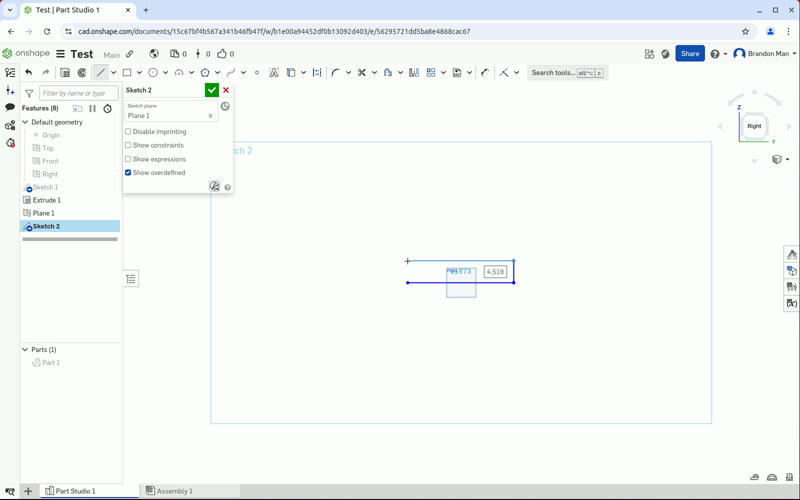
key_up(shift)
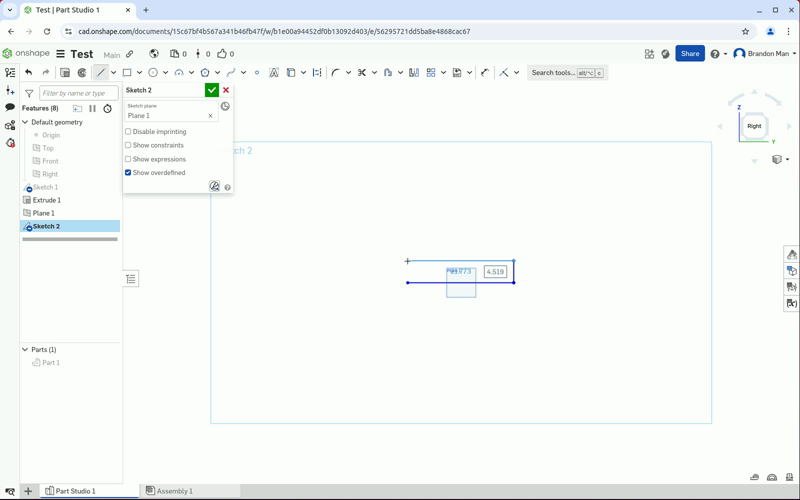
mouse_move(437, 260)
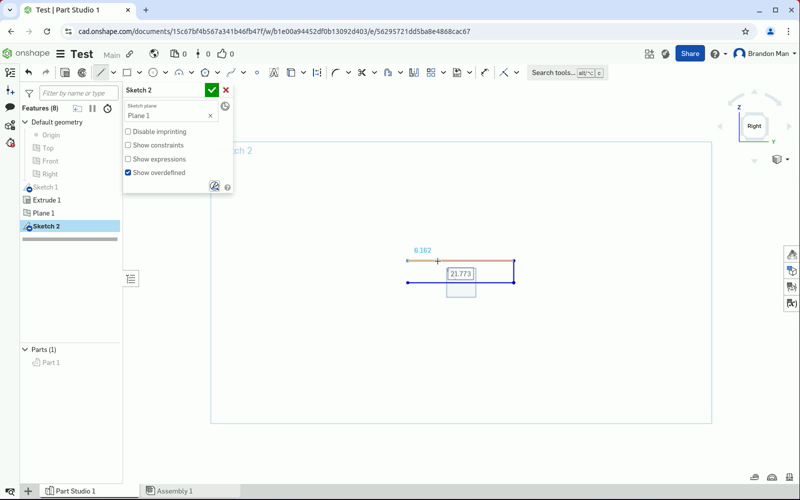
key_down(shift)
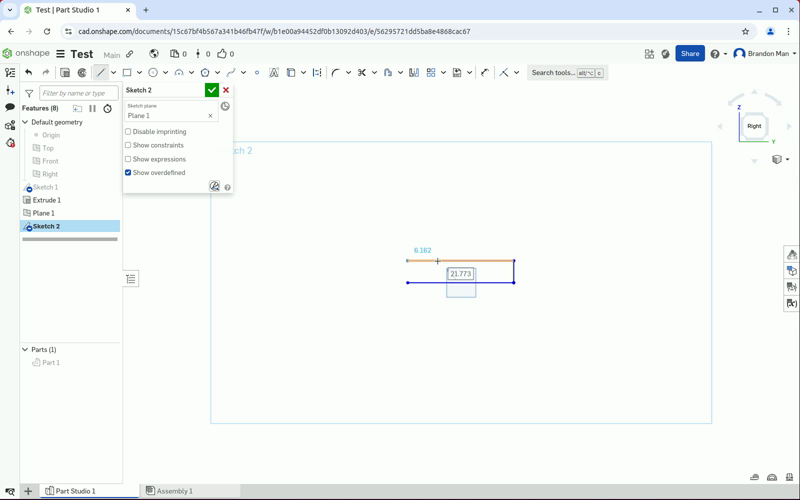
mouse_move(407, 282)
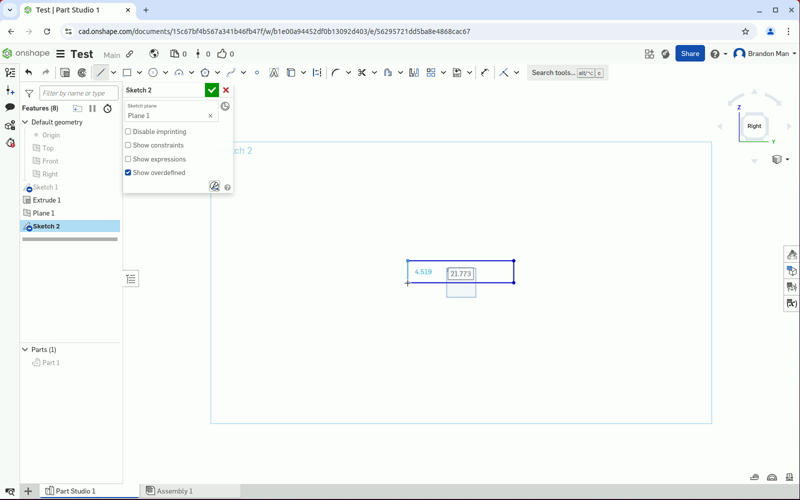
key_up(shift)
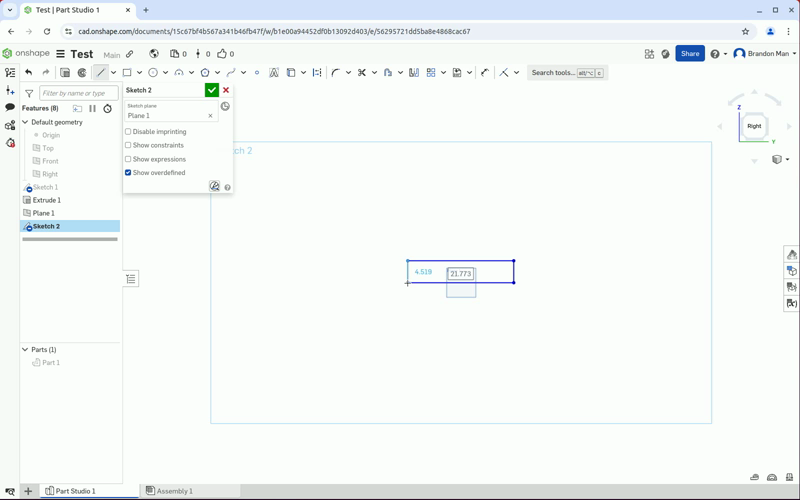
click(407, 282)
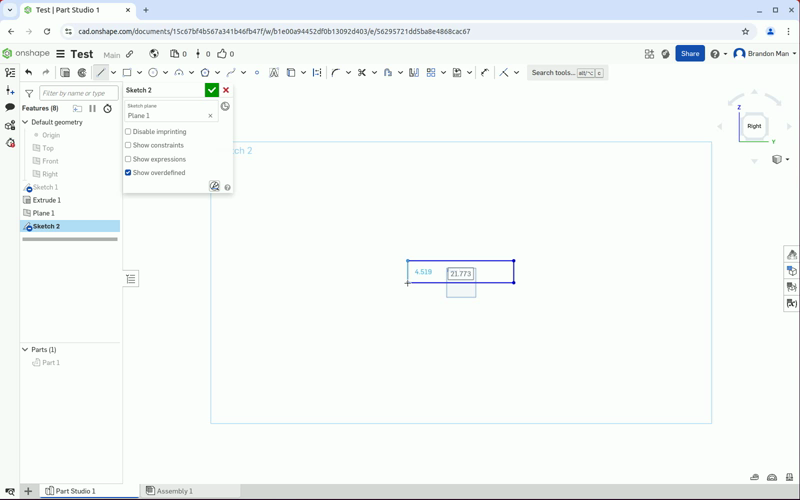
key(esc)
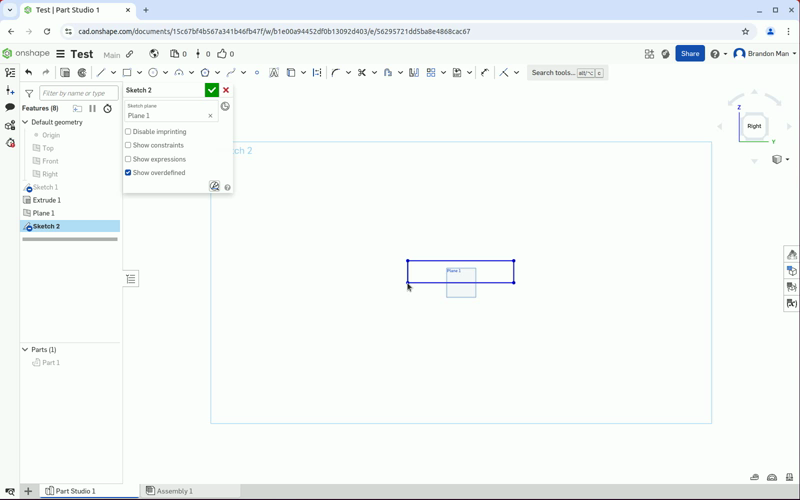
mouse_move(421, 265)
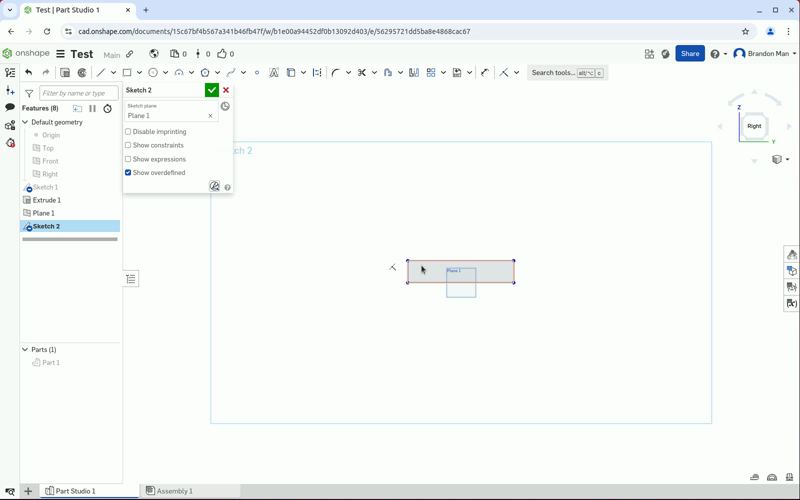
click(421, 265)
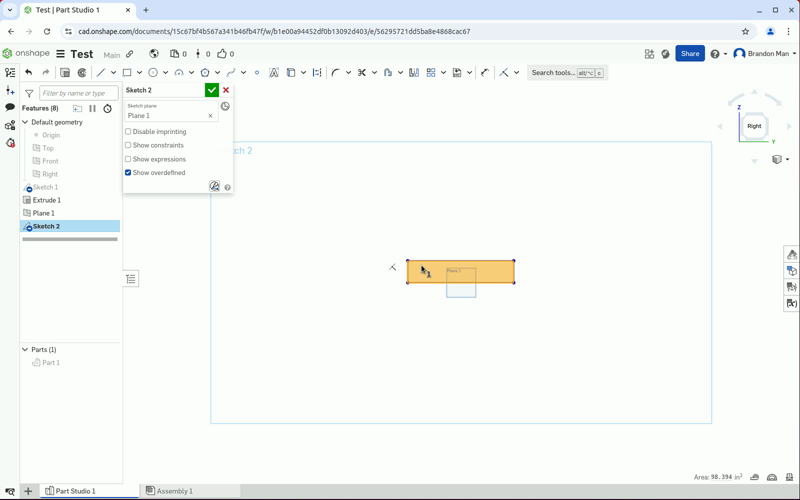
mouse_move(73, 352)
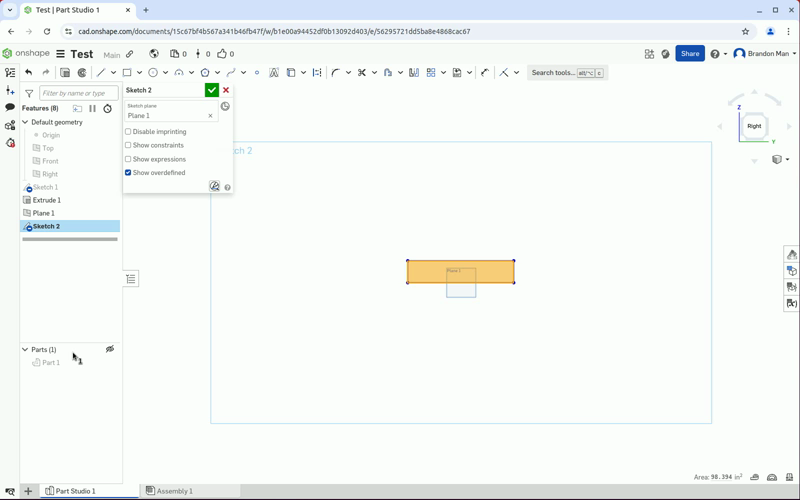
key(shift+y)
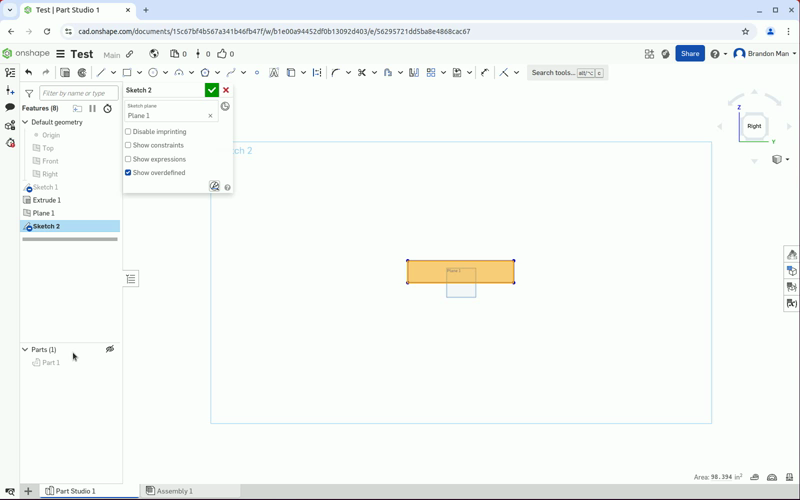
key(shift+e)
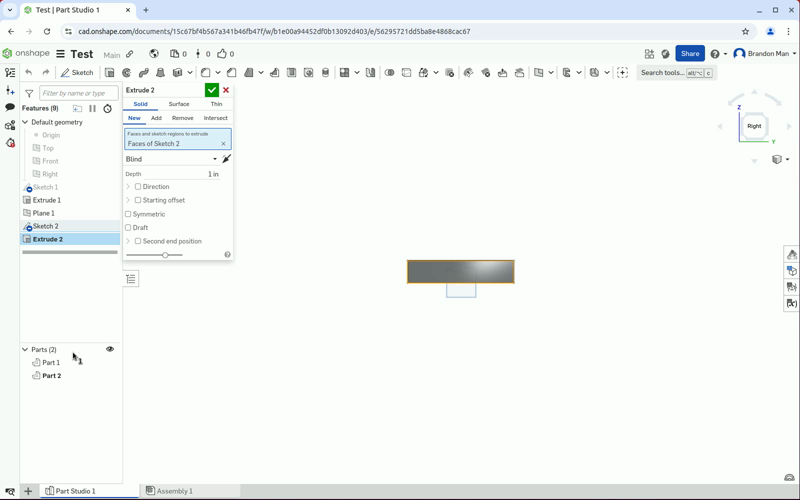
mouse_move(143, 106)
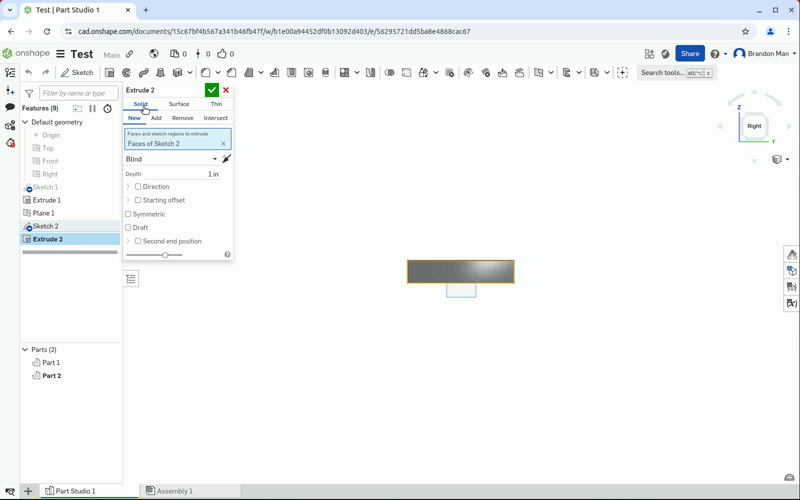
click(143, 106)
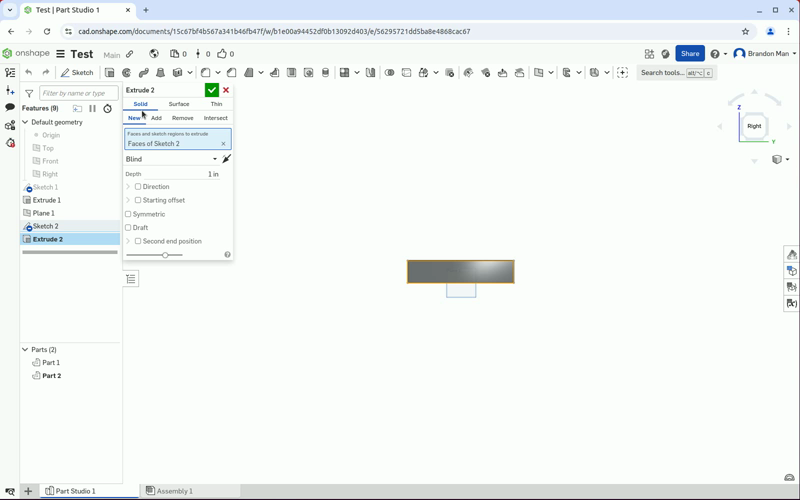
mouse_move(137, 120)
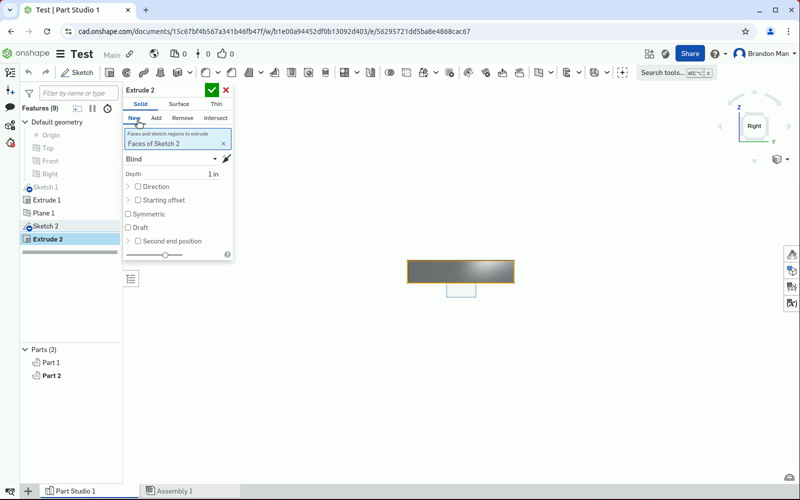
click(137, 120)
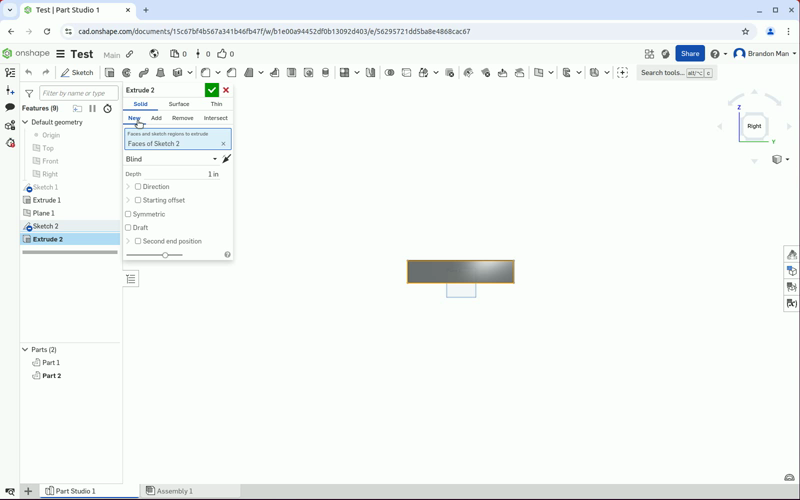
key(tab, 4)
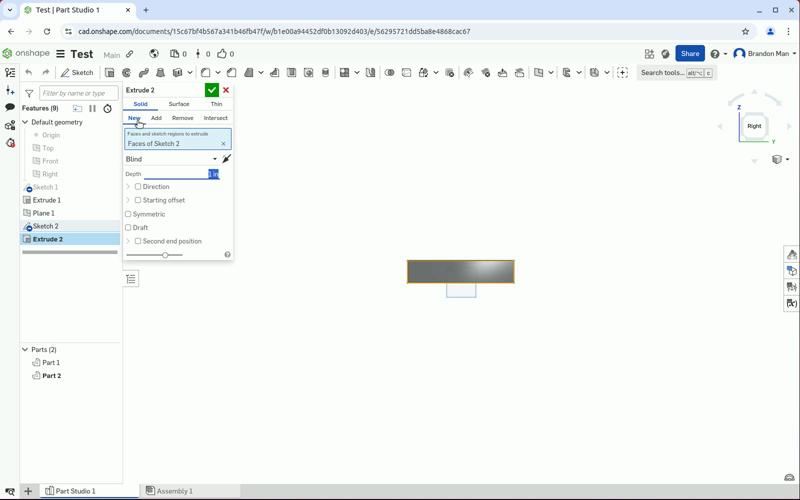
text(0.722)
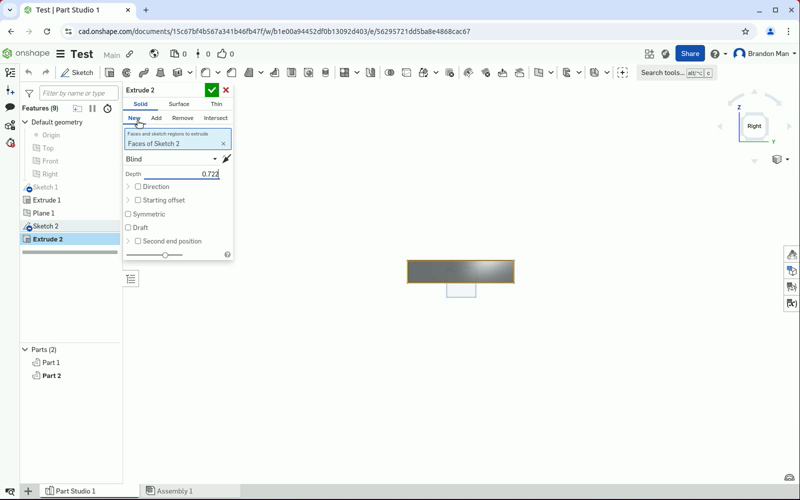
key(enter)
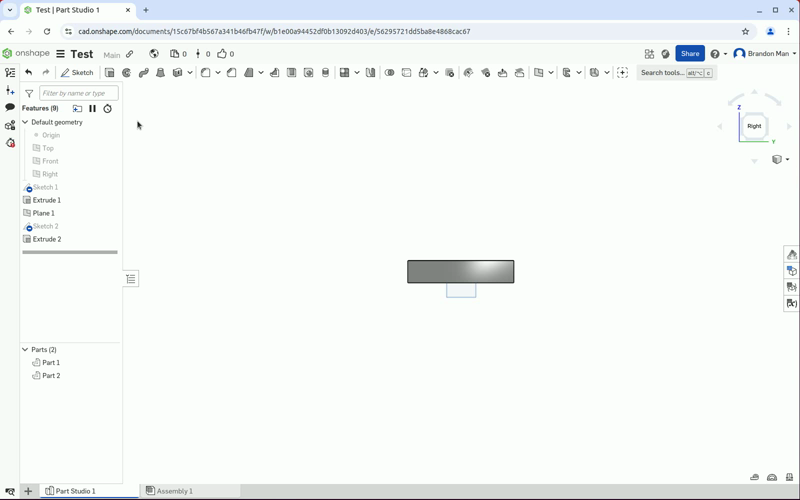
key(shift+h)
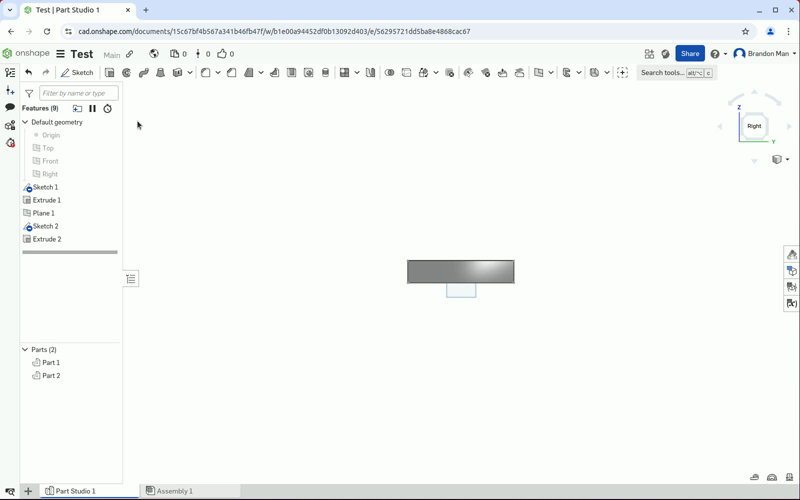
key(shift+h)
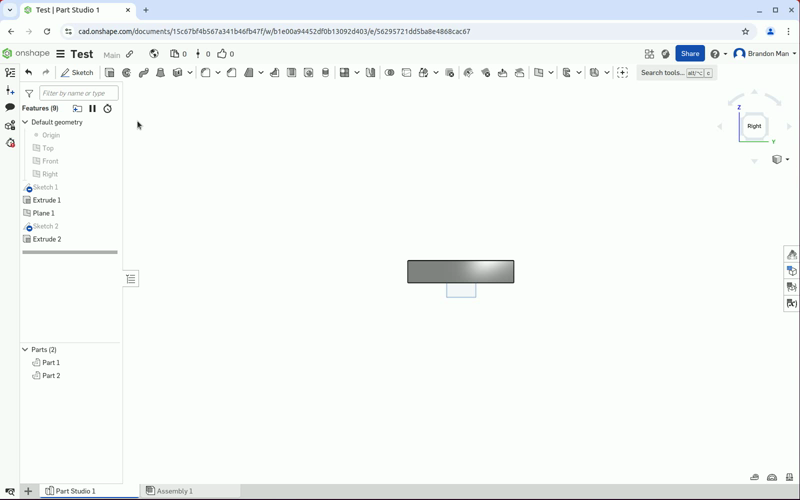
mouse_move(73, 189)
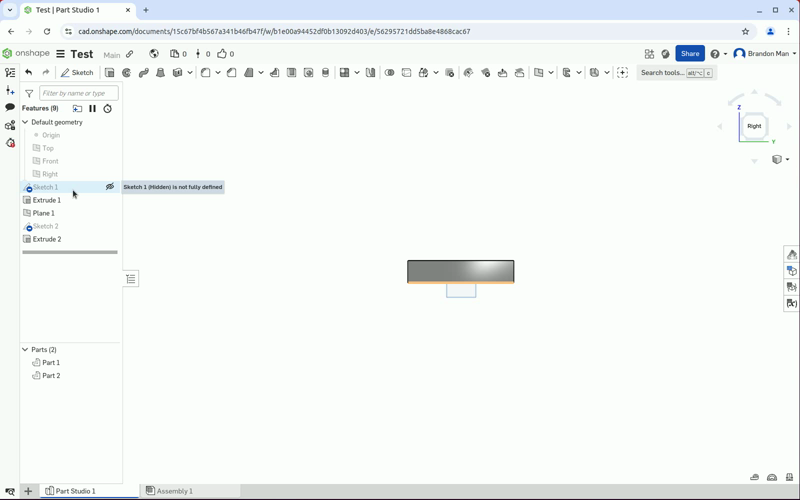
click(73, 189)
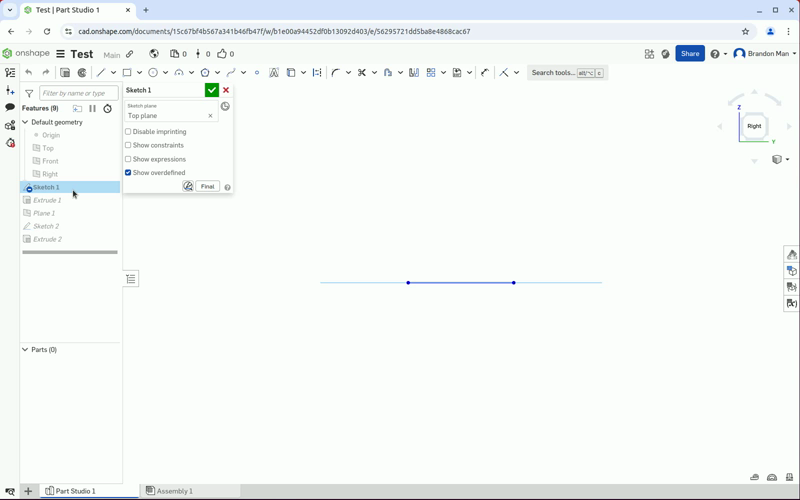
mouse_move(229, 92)
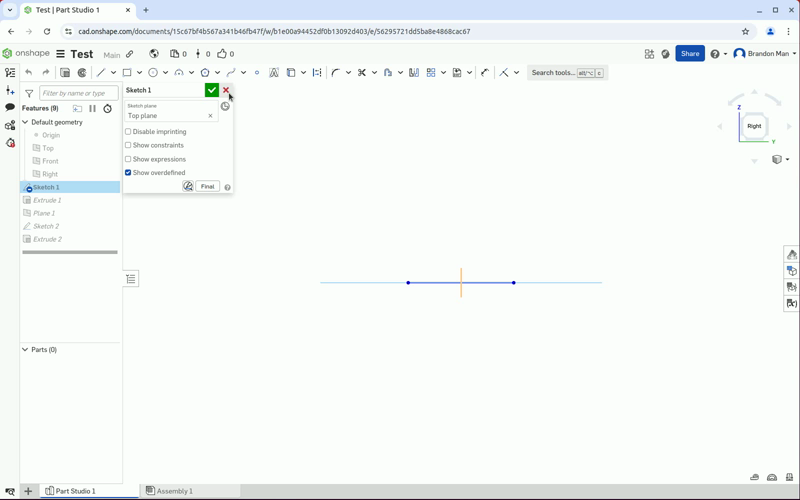
click(229, 92)
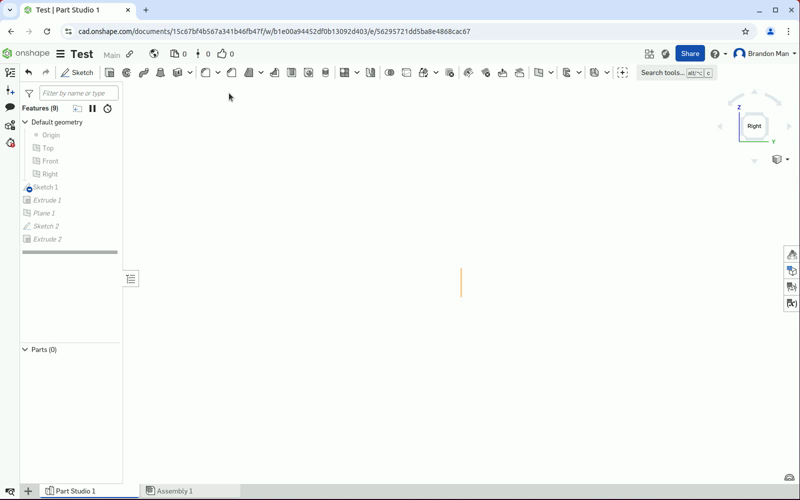
key(shift+s)
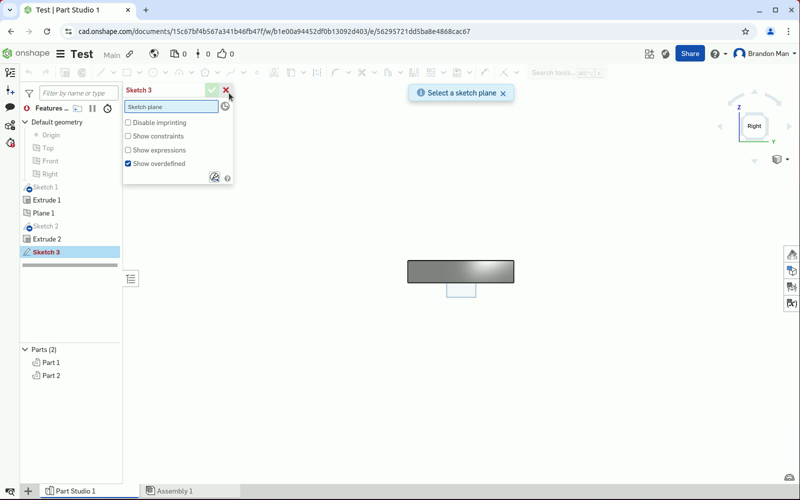
mouse_move(73, 215)
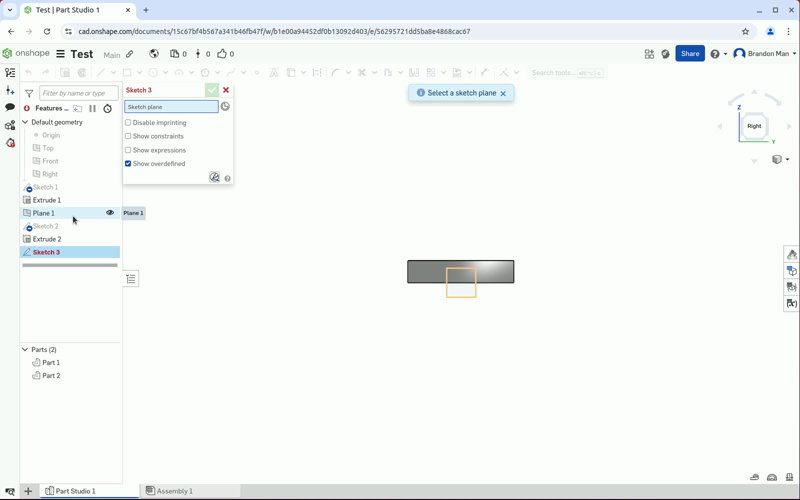
click(73, 215)
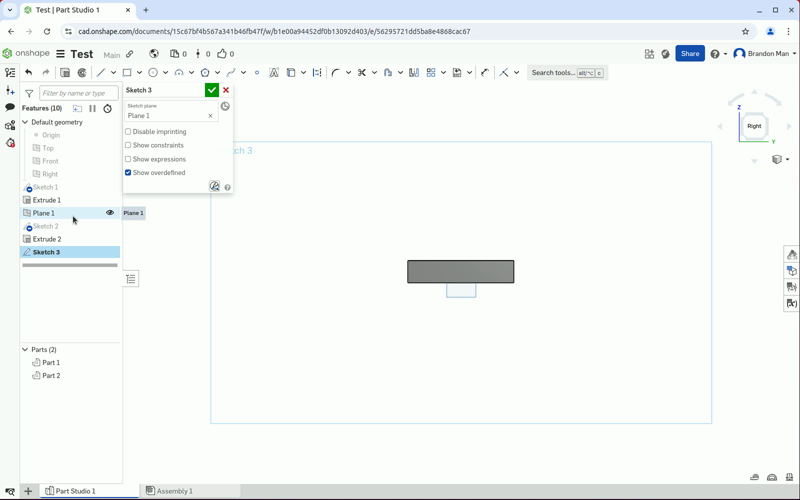
mouse_move(73, 352)
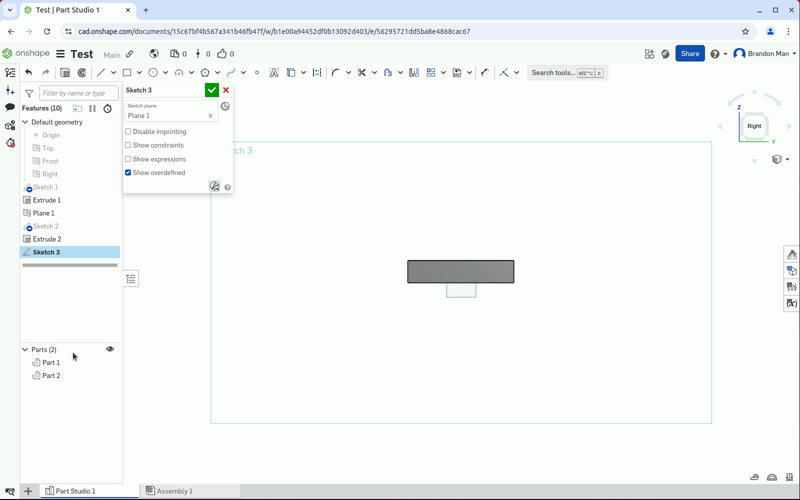
key(y)
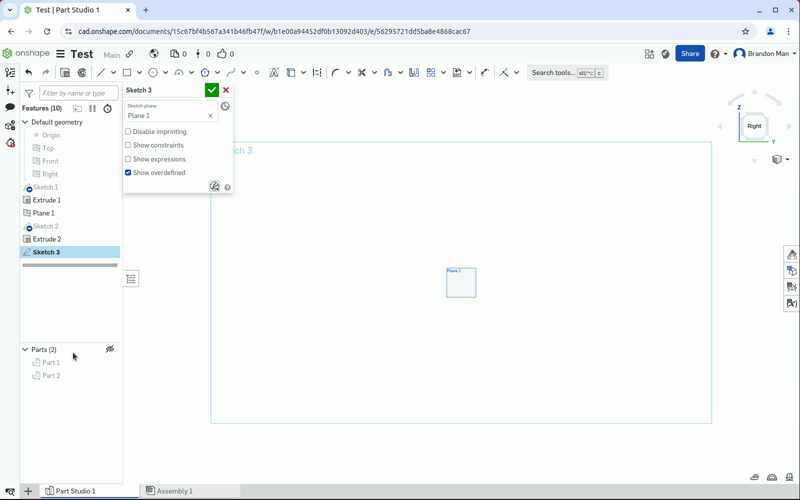
key(l)
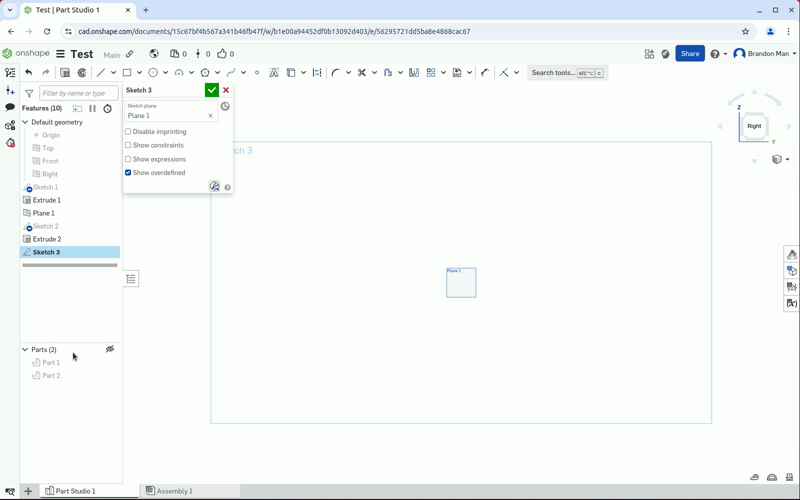
key_down(shift)
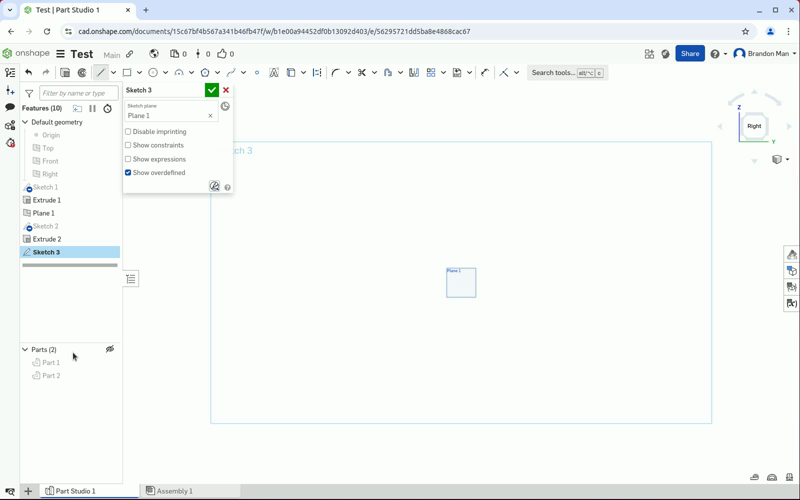
mouse_move(407, 260)
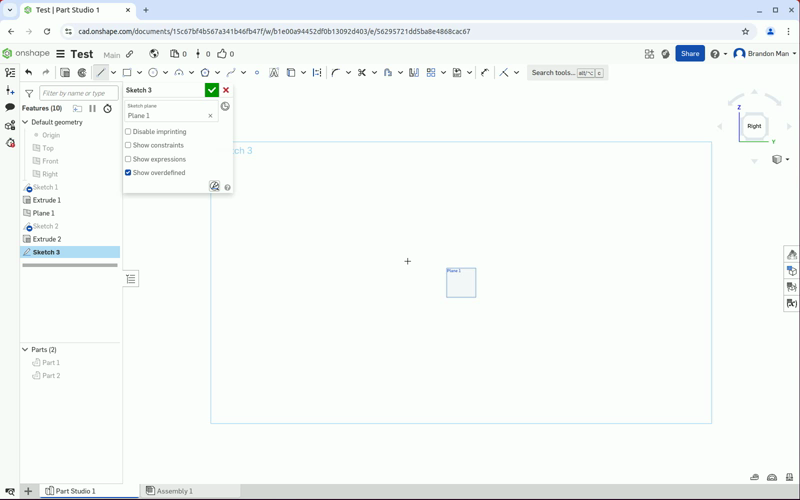
click(407, 260)
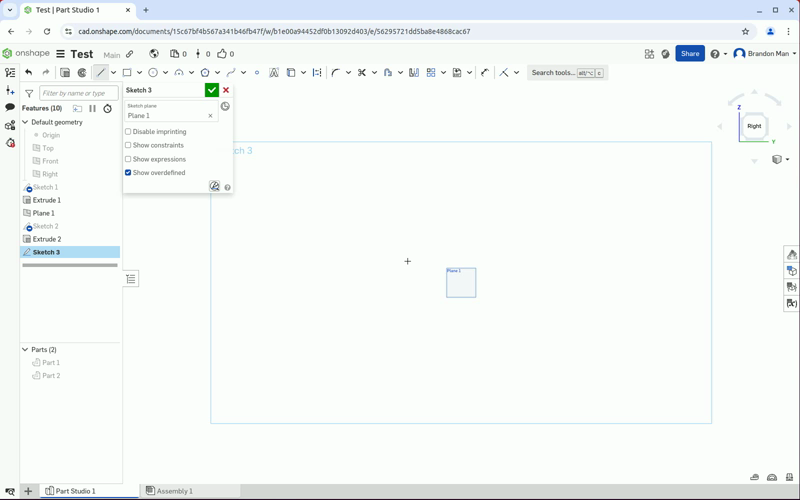
key_up(shift)
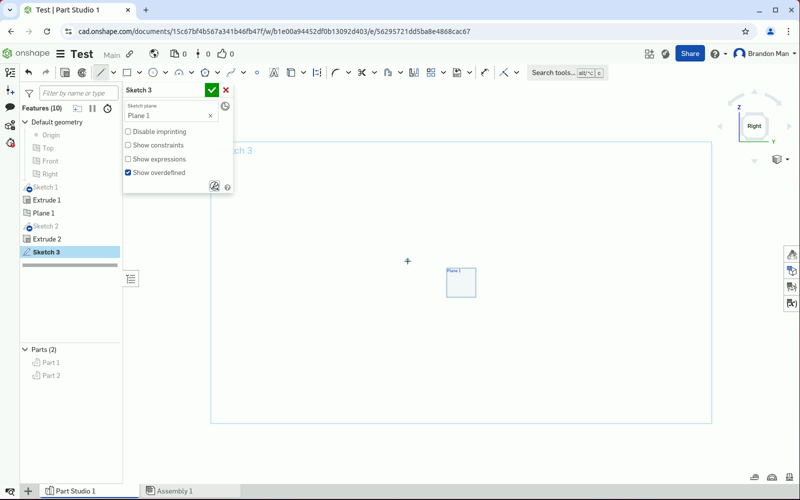
key_down(shift)
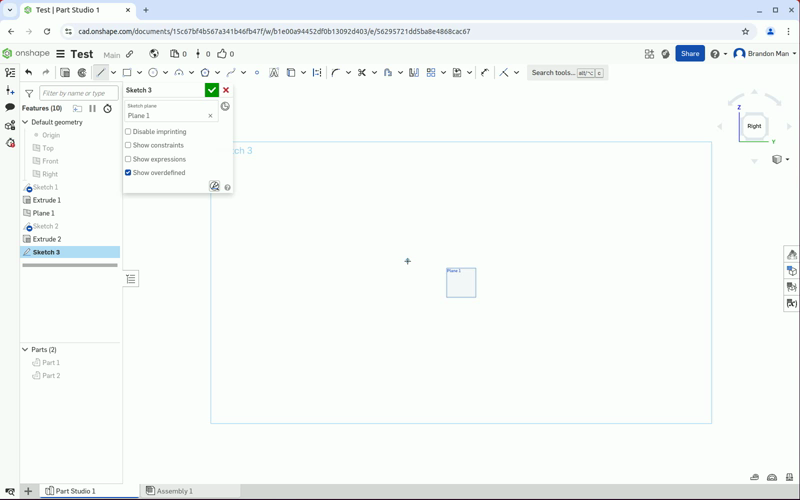
mouse_move(513, 260)
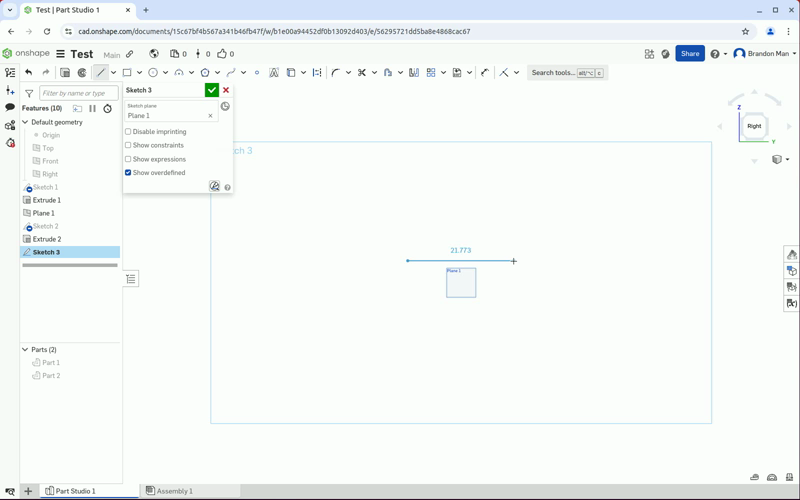
click(513, 260)
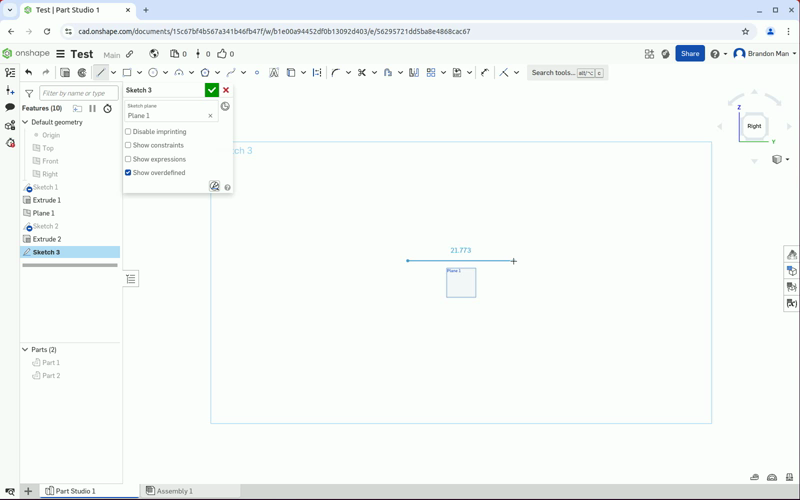
key_up(shift)
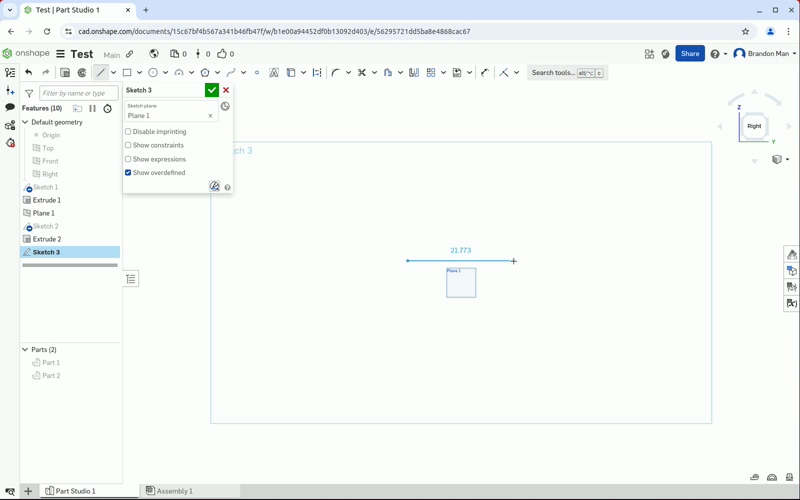
key_down(shift)
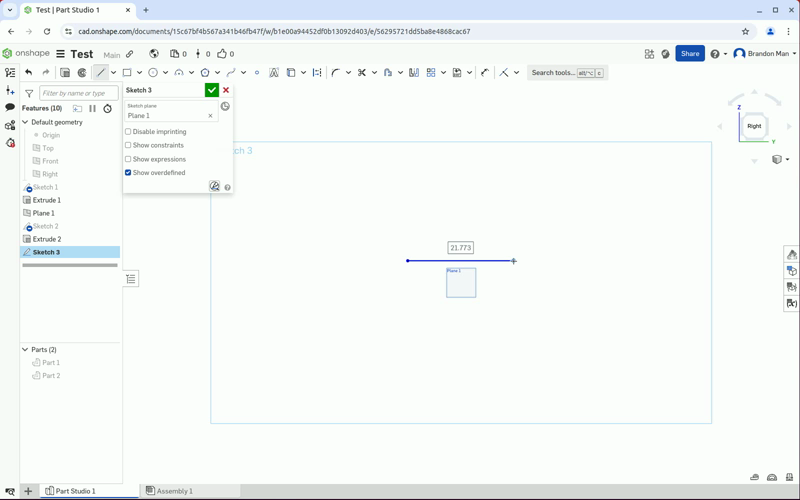
mouse_move(543, 260)
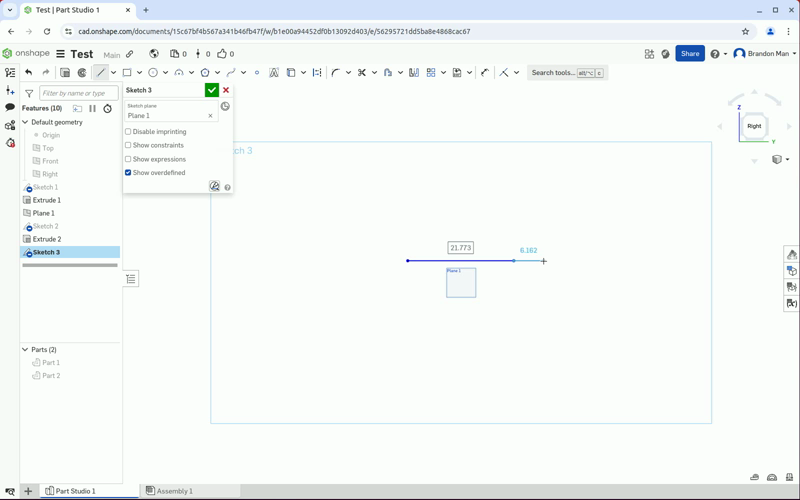
mouse_move(513, 257)
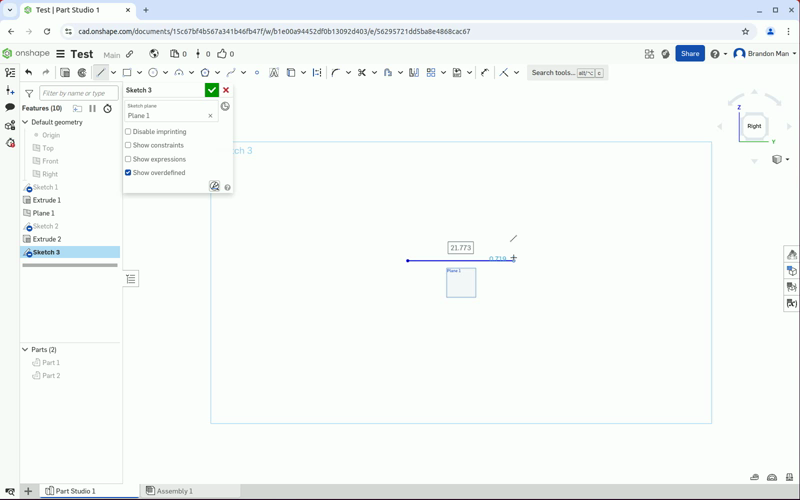
scroll(6)
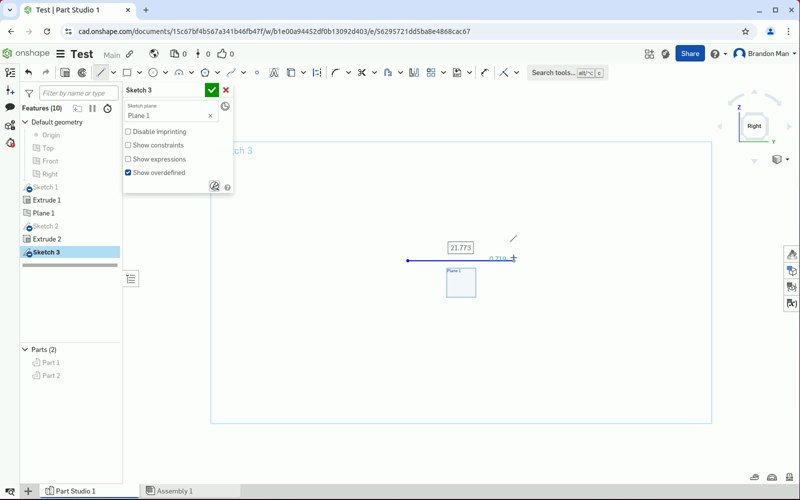
scroll(6)
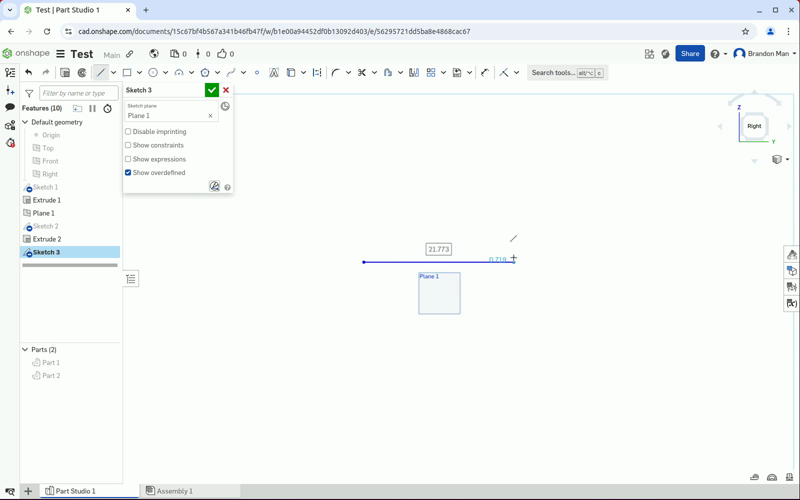
scroll(6)
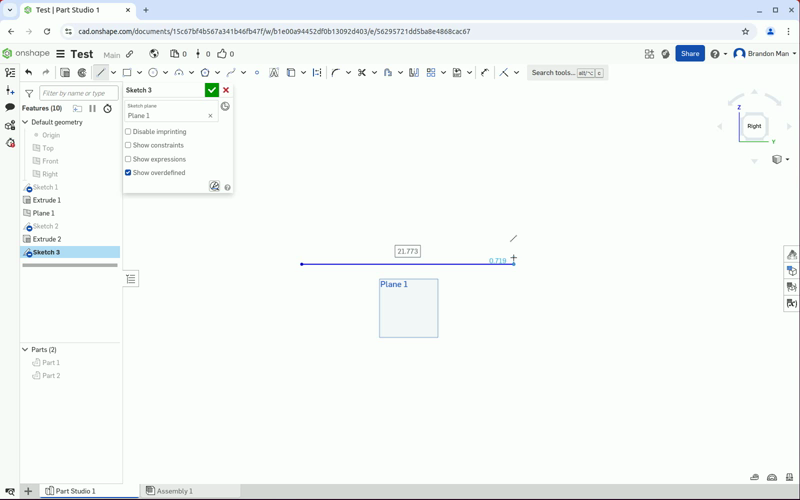
scroll(6)
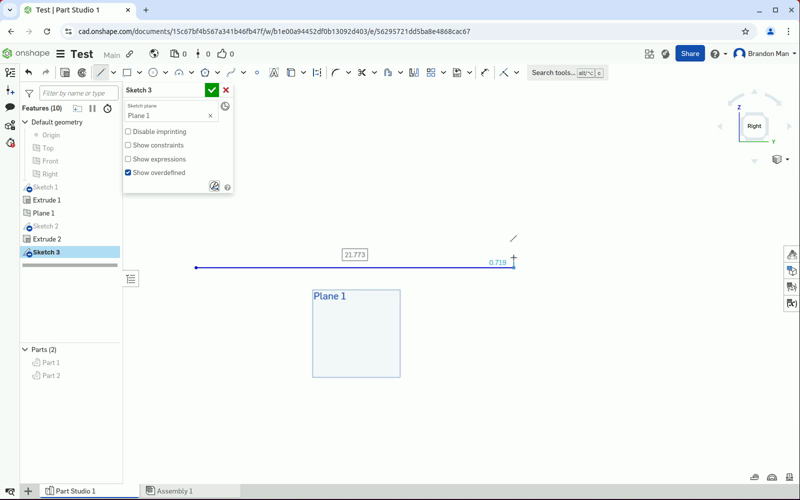
scroll(6)
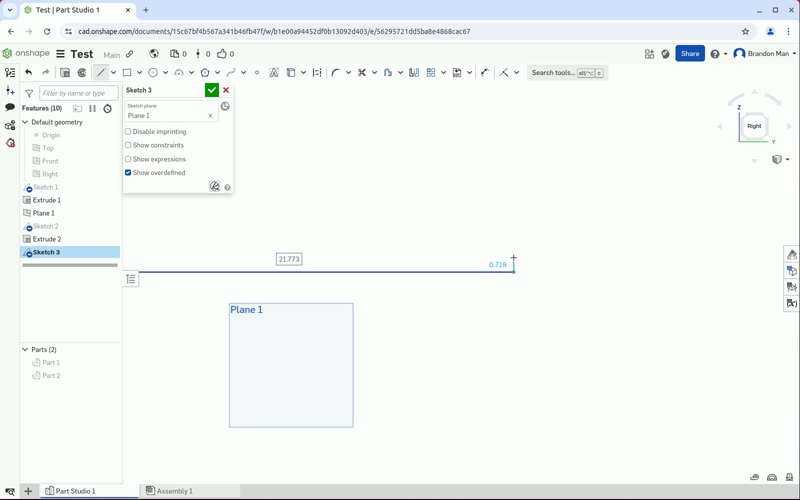
scroll(6)
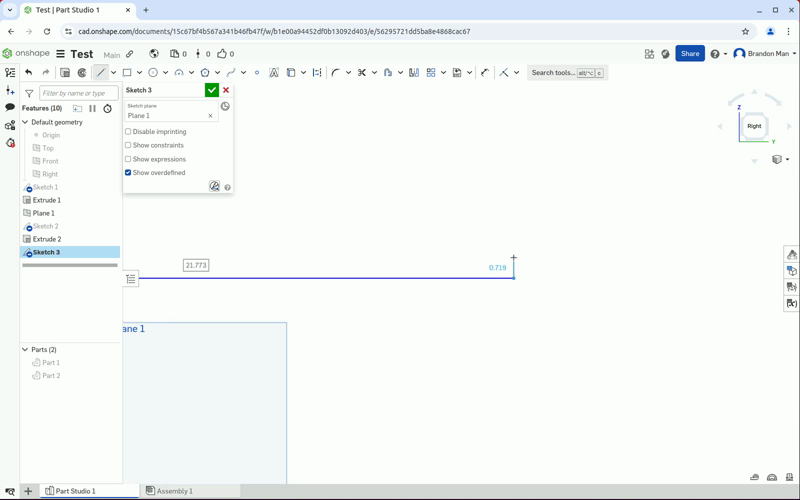
scroll(6)
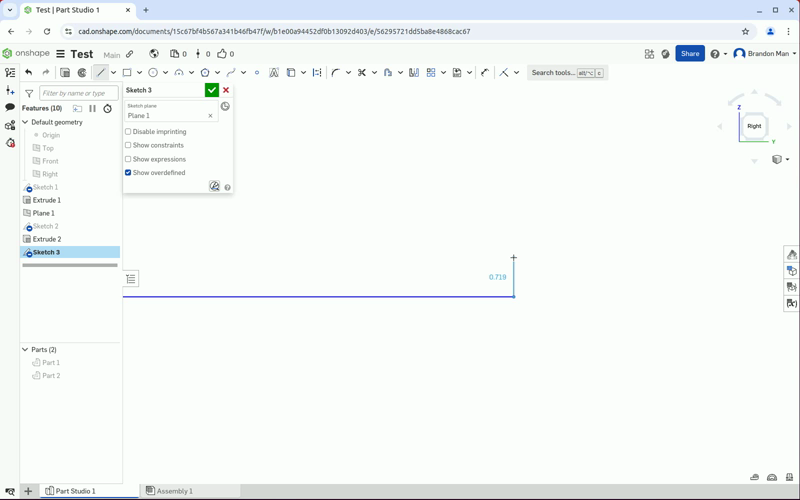
click(513, 257)
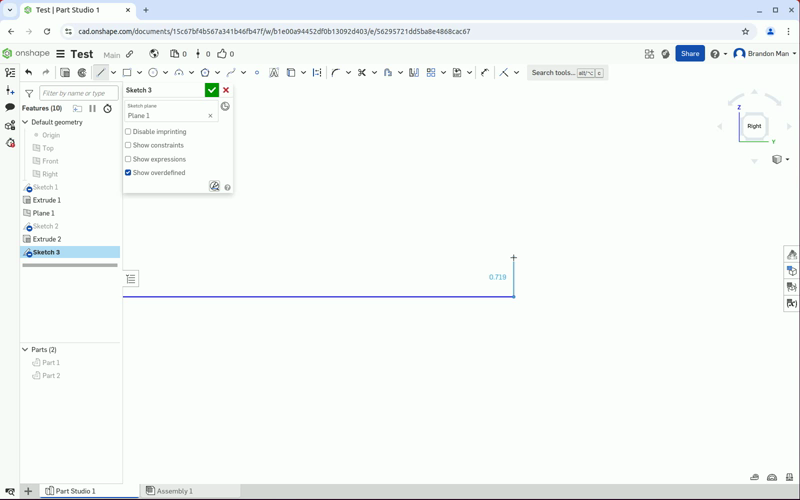
scroll(-6)
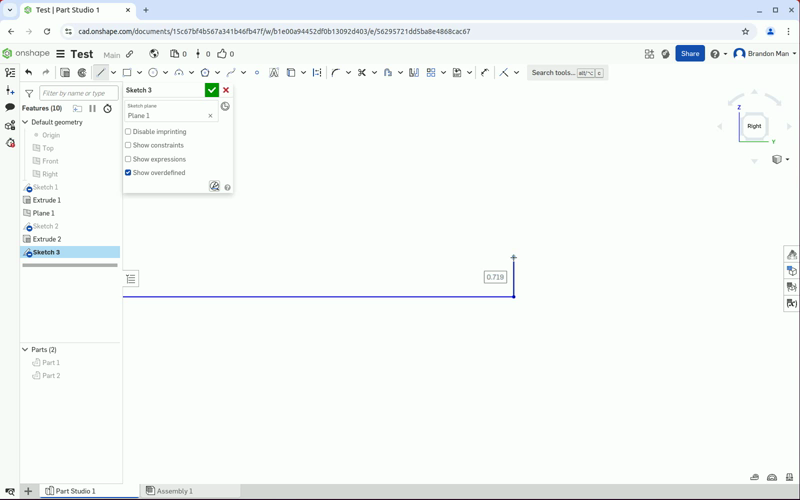
scroll(-6)
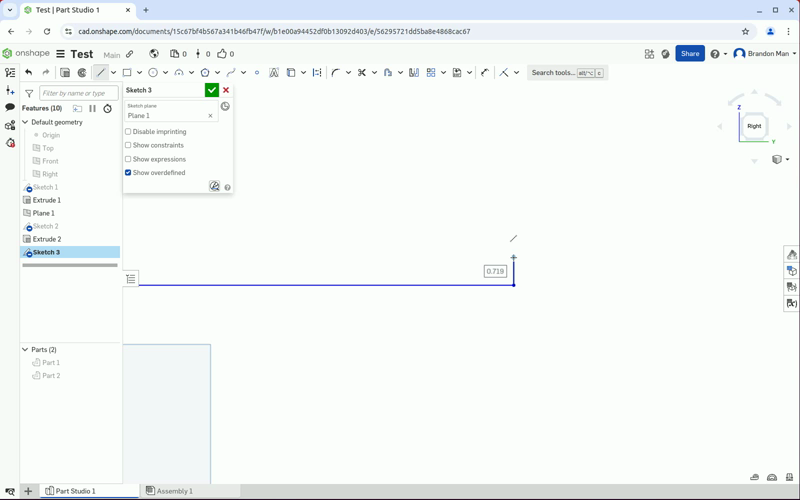
scroll(-6)
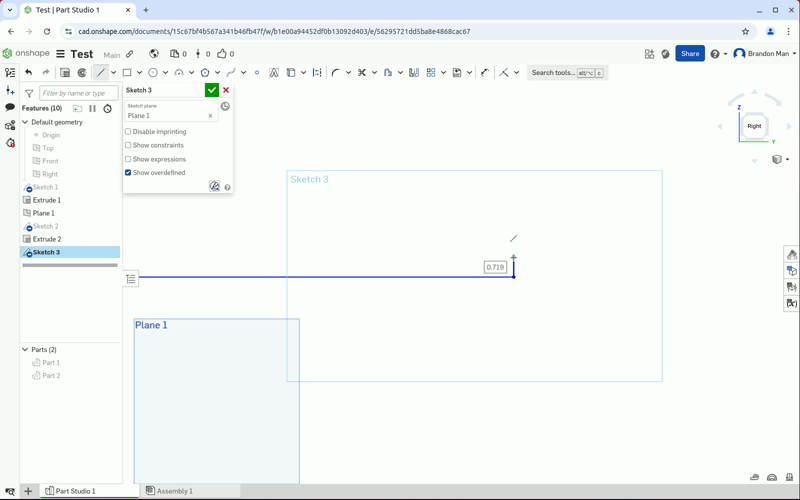
scroll(-6)
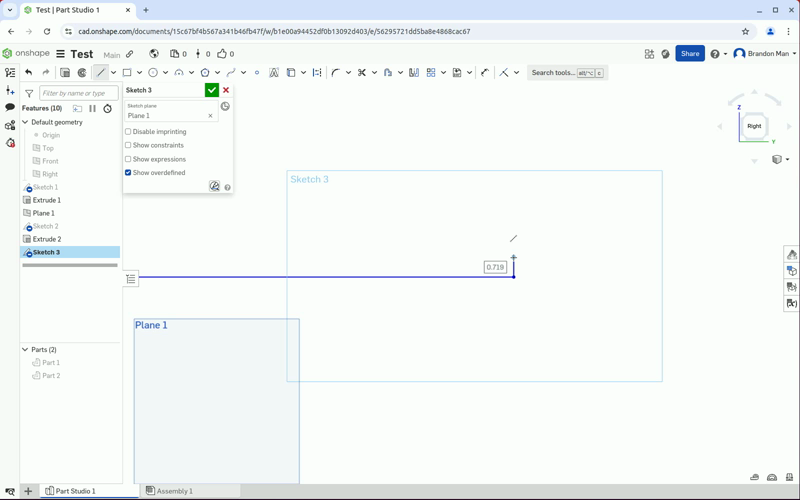
scroll(-6)
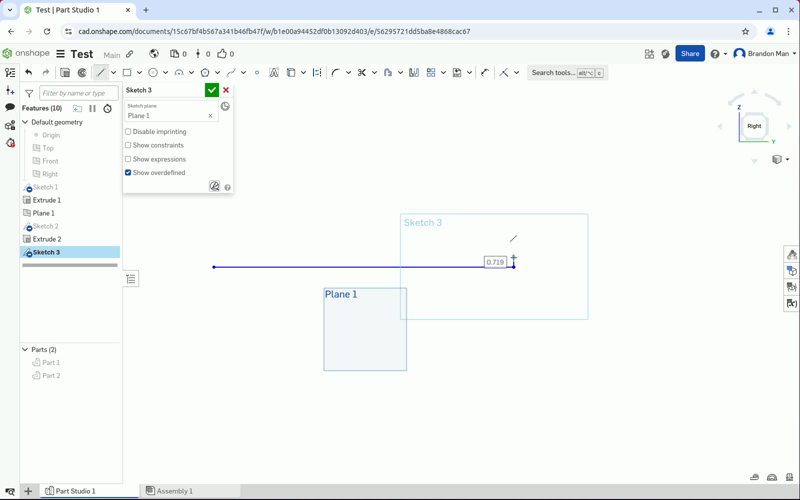
scroll(-6)
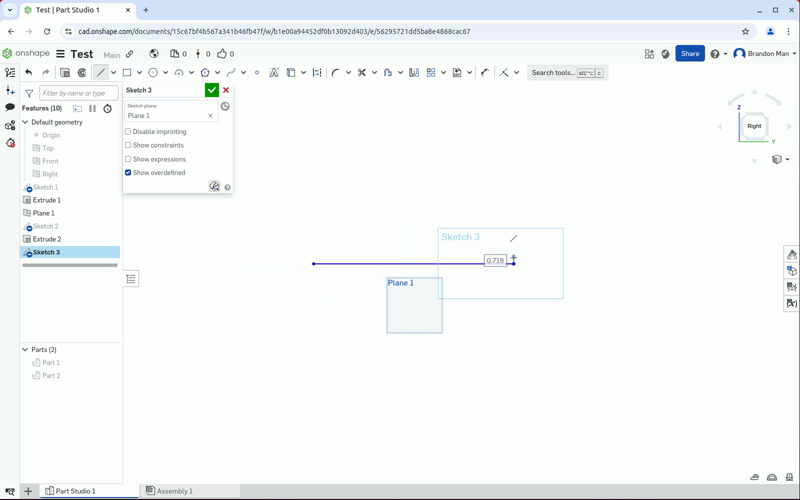
scroll(-6)
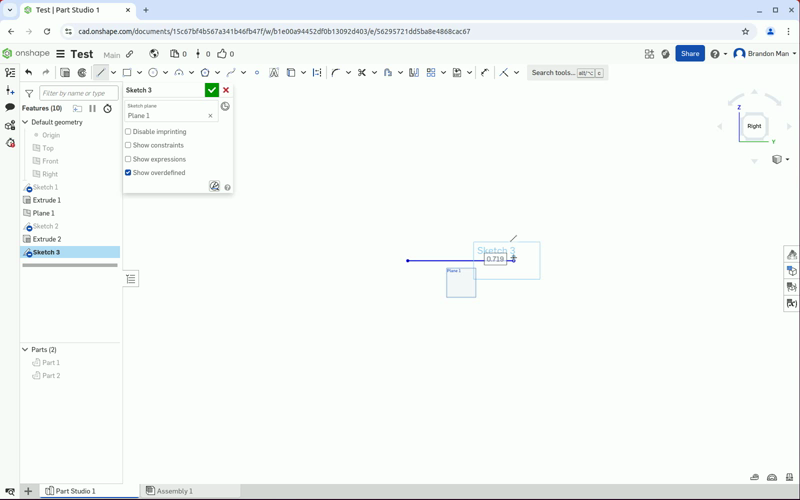
key_up(shift)
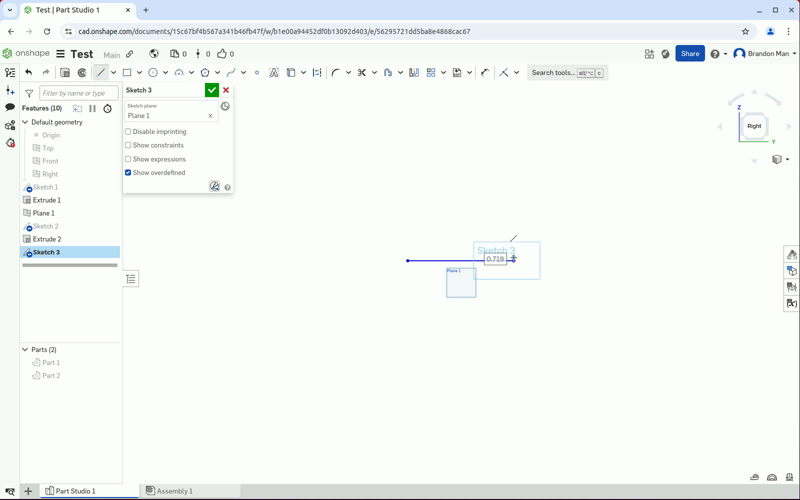
key_down(shift)
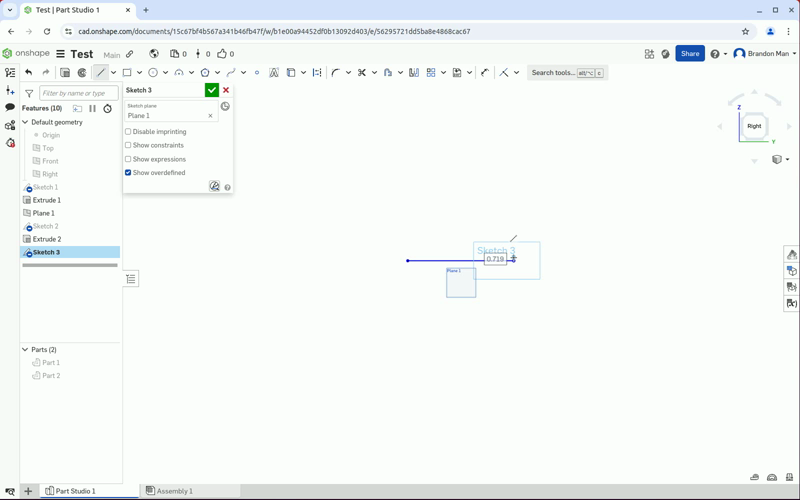
mouse_move(407, 257)
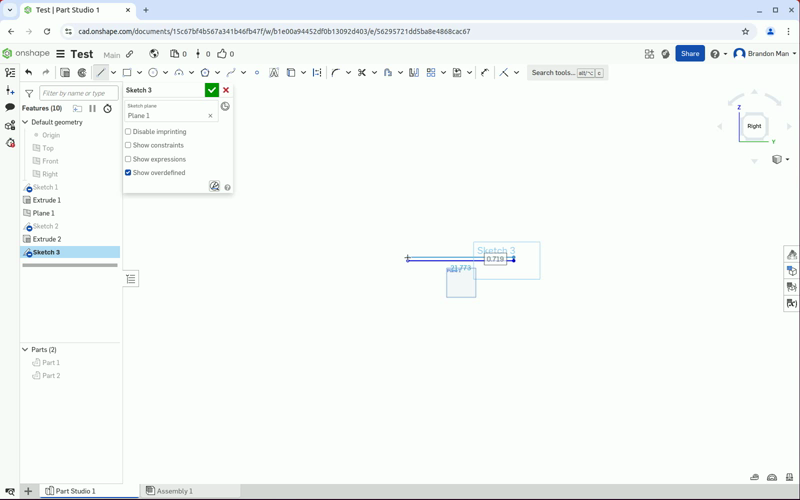
scroll(6)
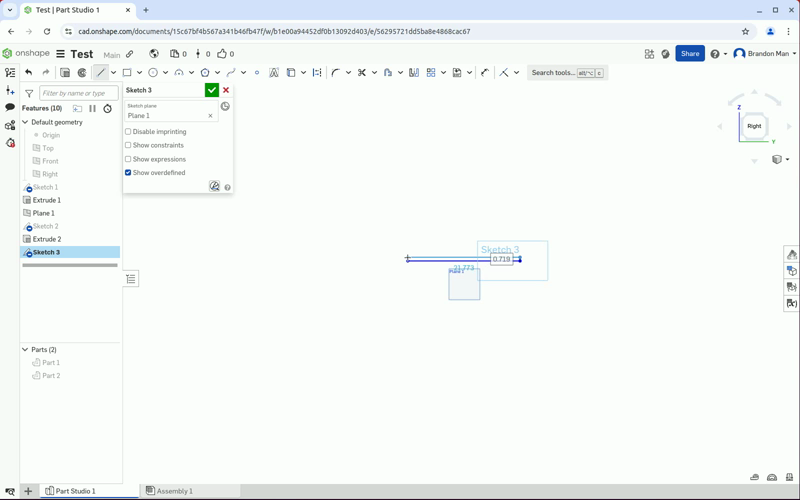
scroll(6)
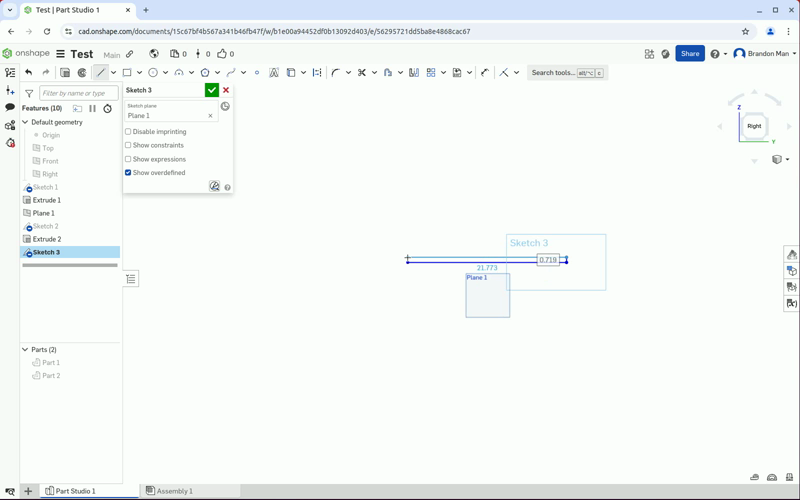
scroll(6)
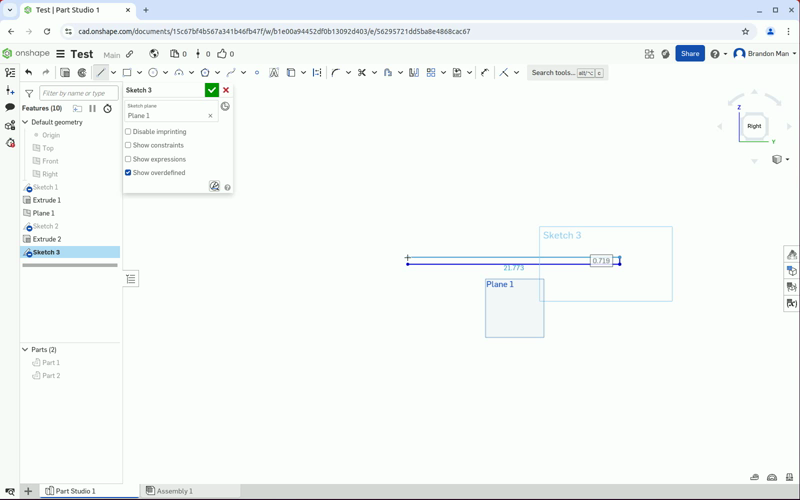
scroll(6)
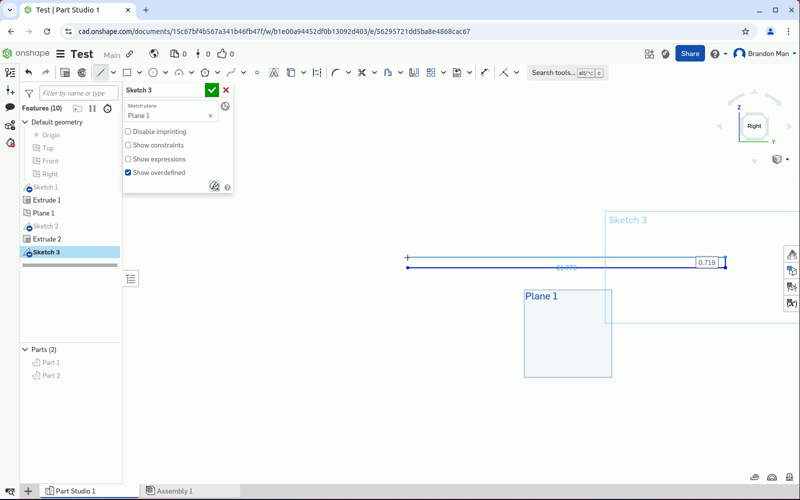
scroll(6)
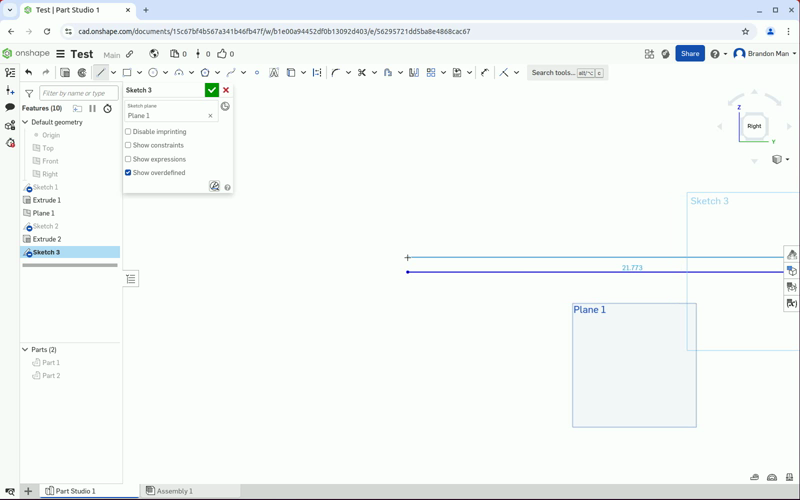
scroll(6)
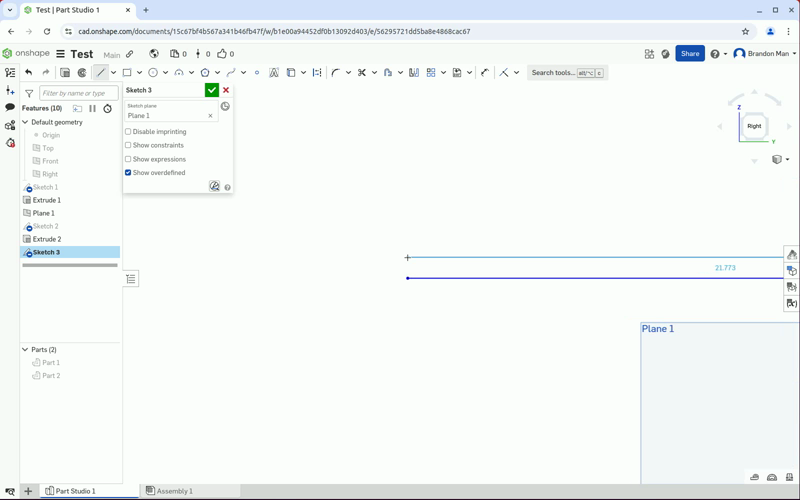
scroll(6)
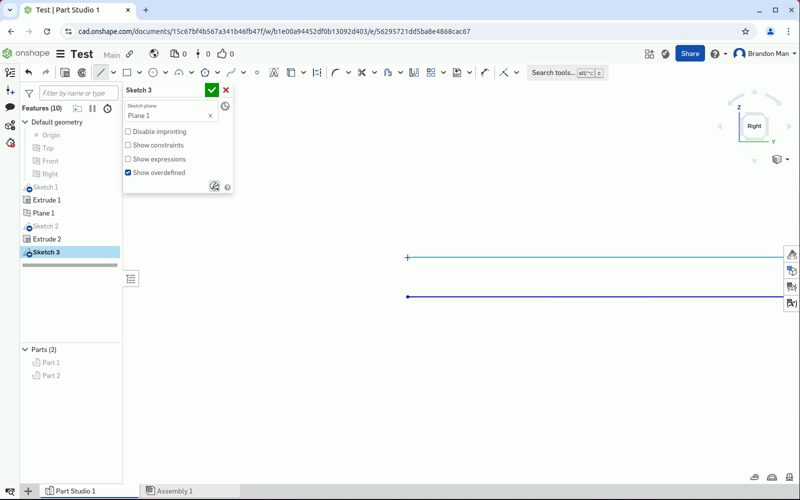
click(407, 257)
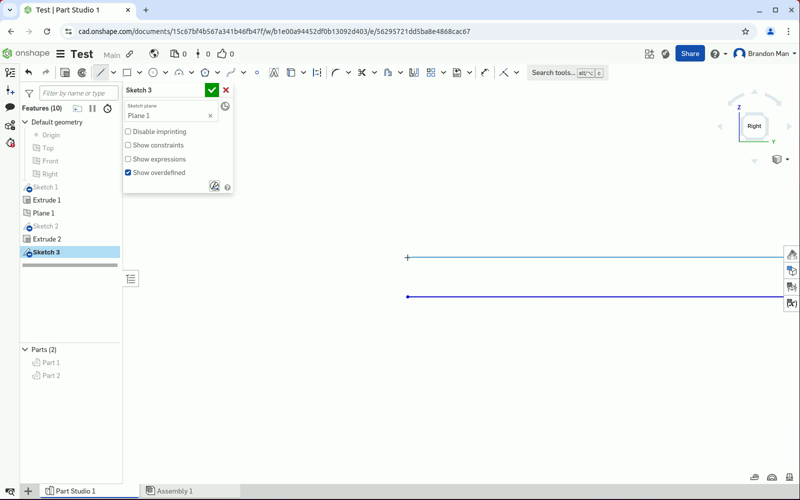
scroll(-6)
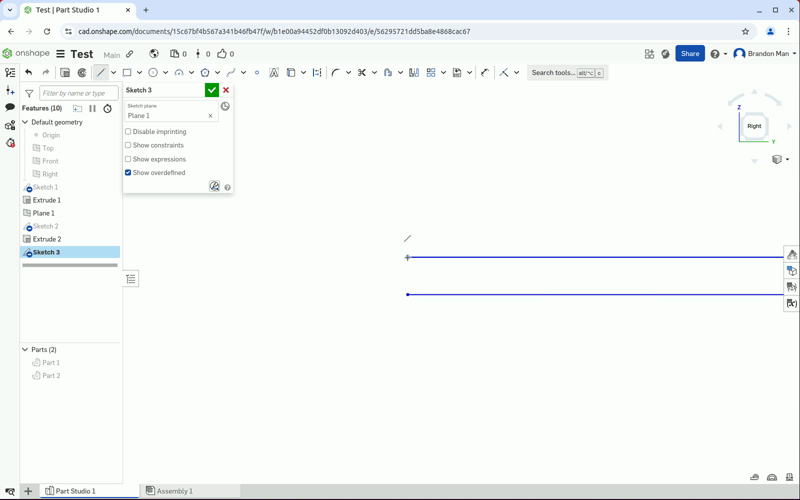
scroll(-6)
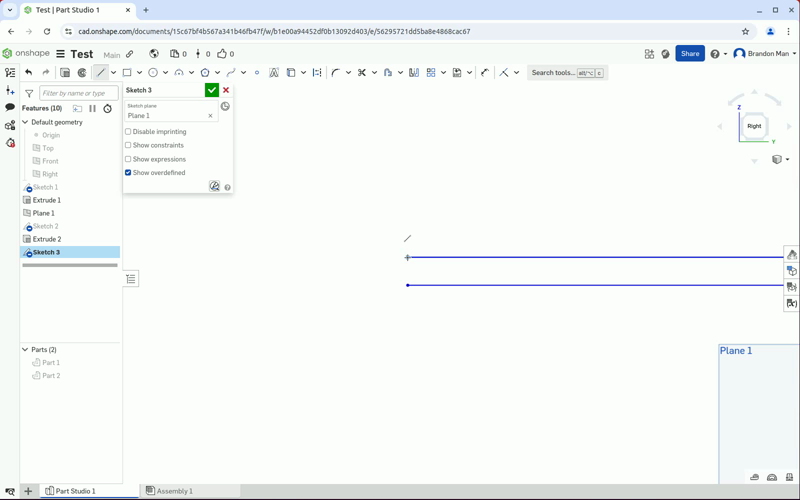
scroll(-6)
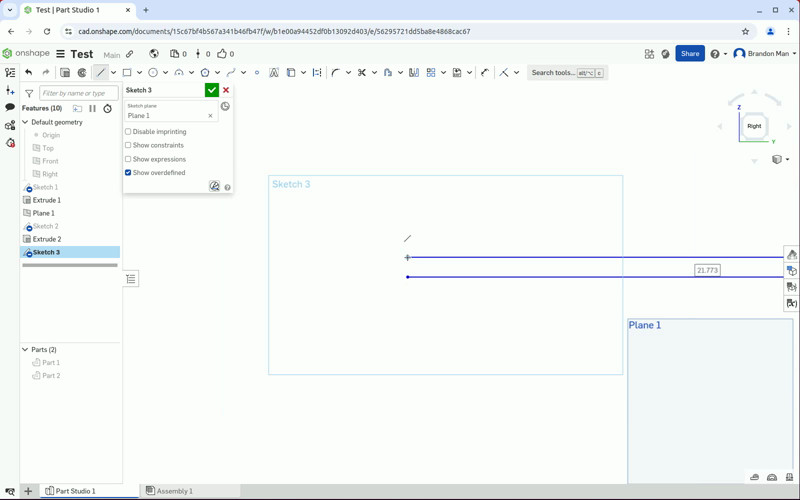
scroll(-6)
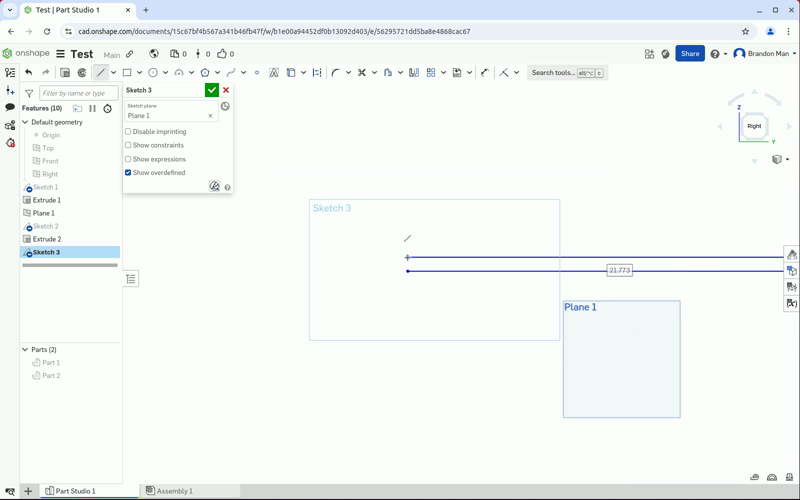
scroll(-6)
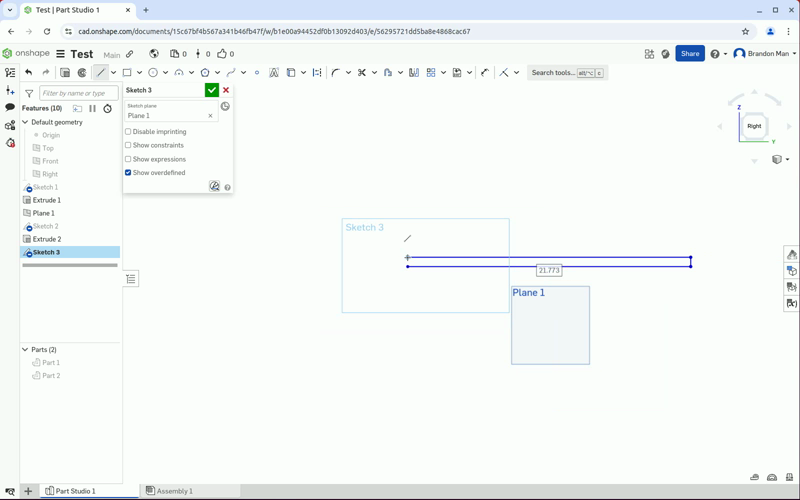
scroll(-6)
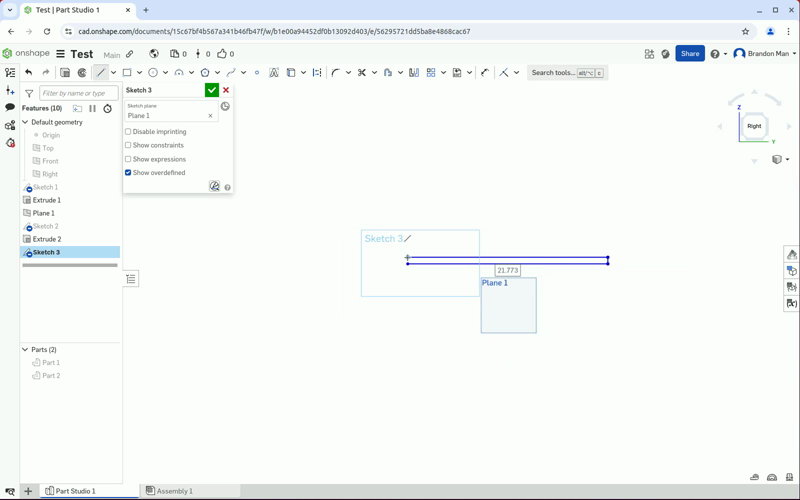
scroll(-6)
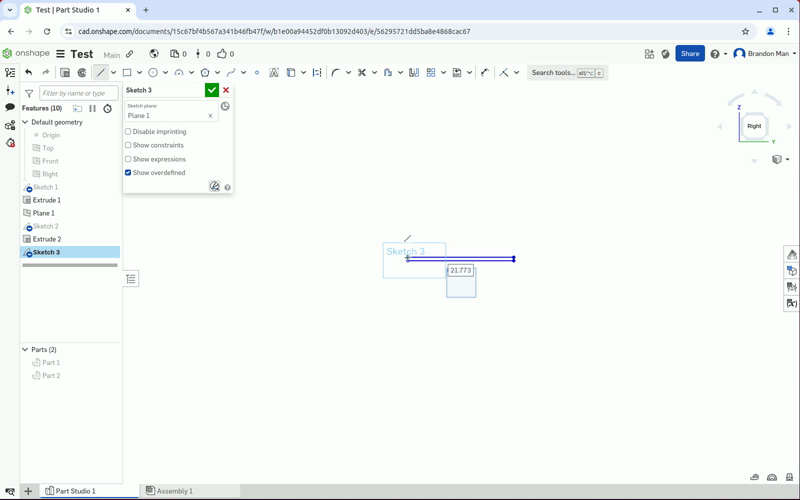
key_up(shift)
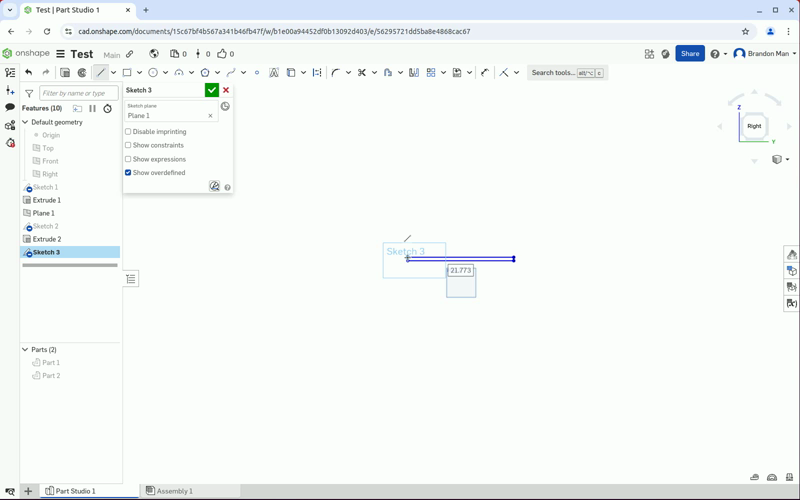
mouse_move(437, 257)
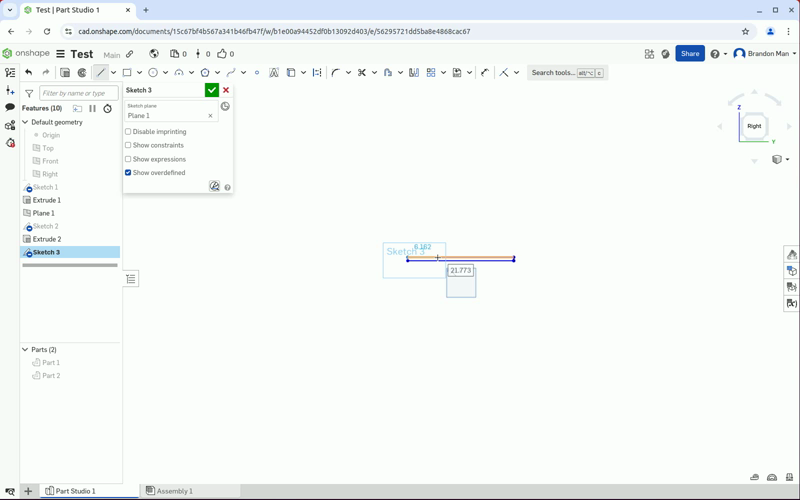
key_down(shift)
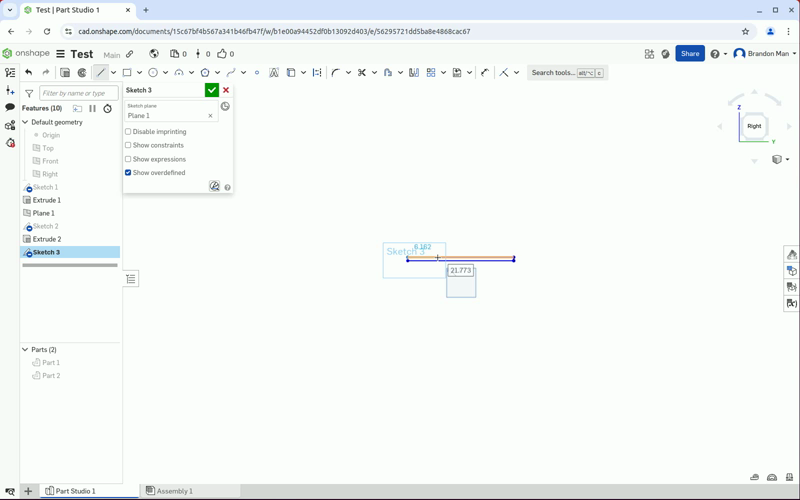
mouse_move(407, 260)
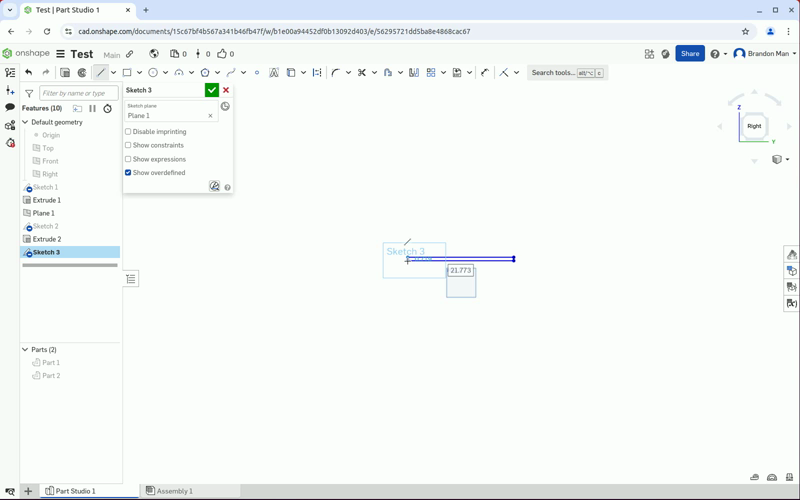
scroll(6)
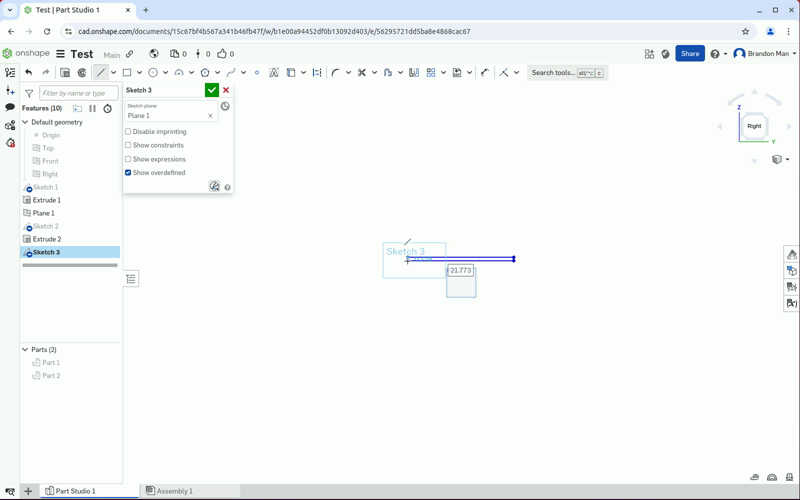
scroll(6)
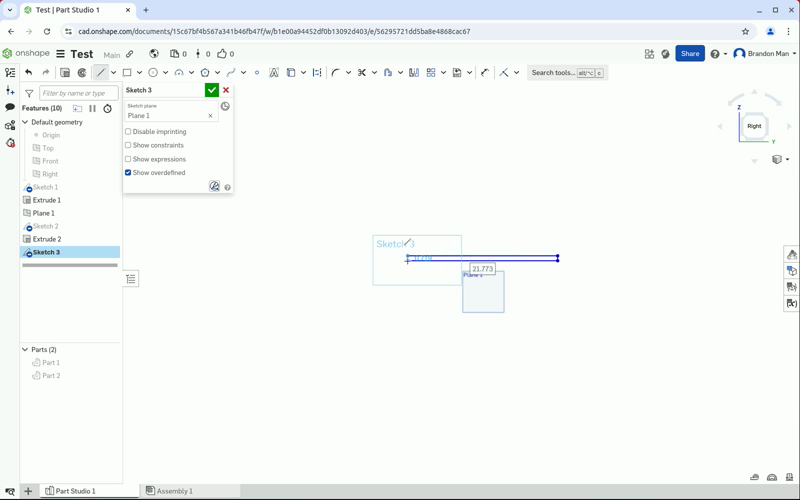
scroll(6)
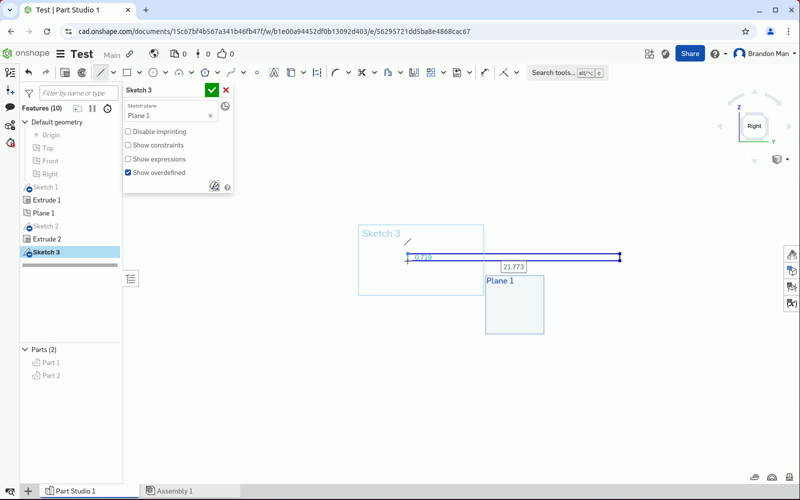
scroll(6)
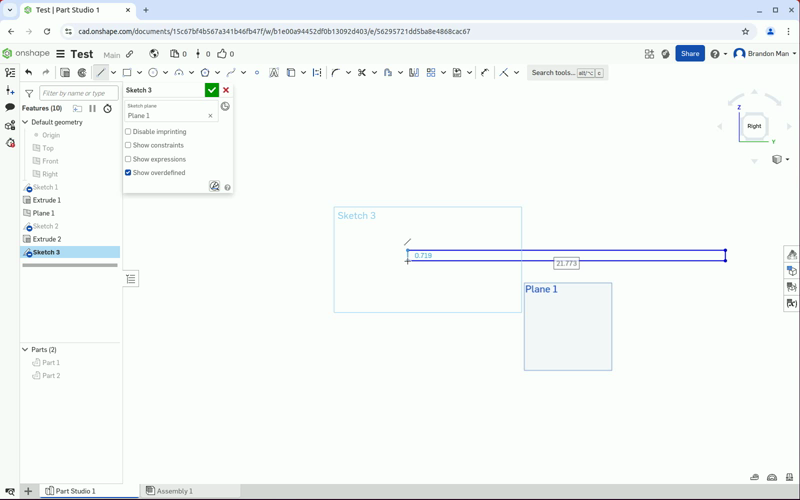
scroll(6)
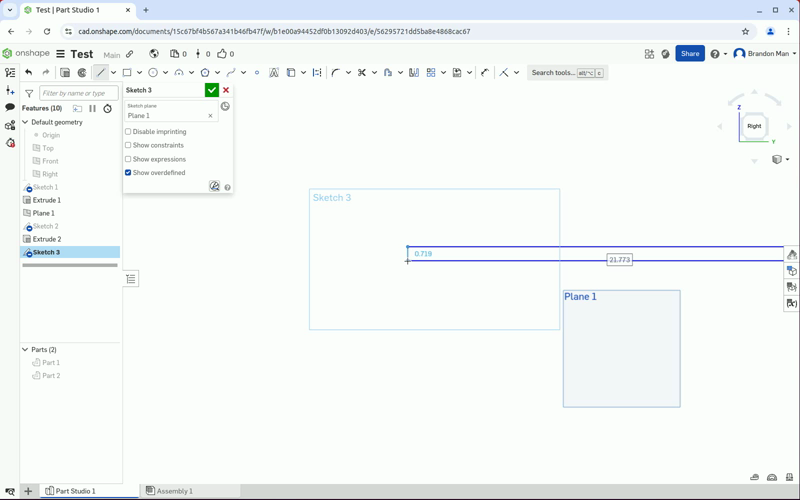
scroll(6)
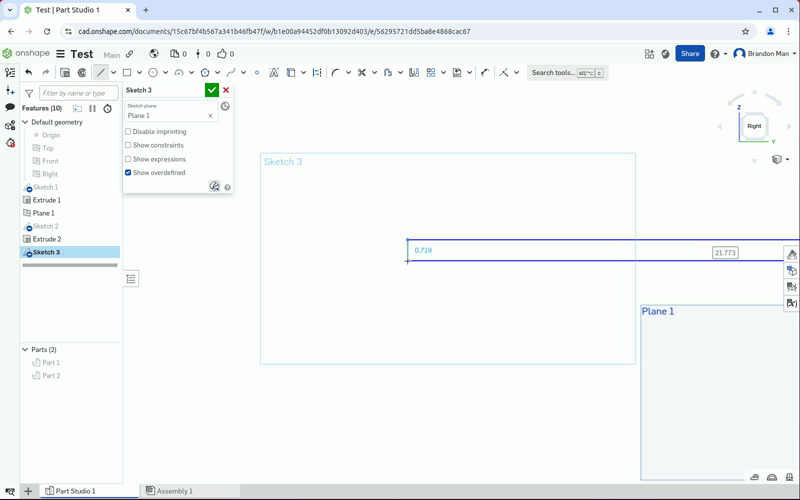
scroll(6)
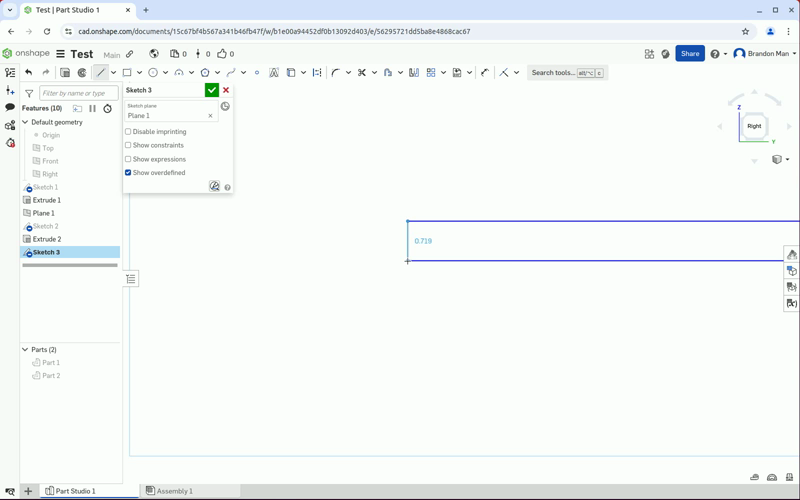
key_up(shift)
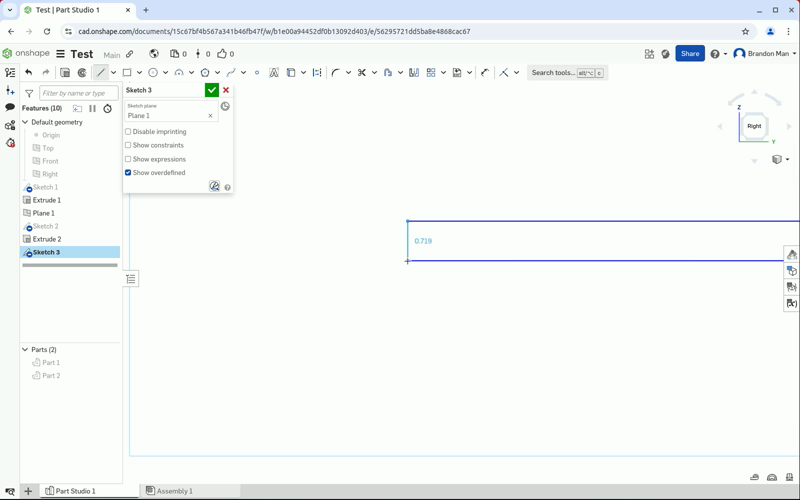
click(407, 260)
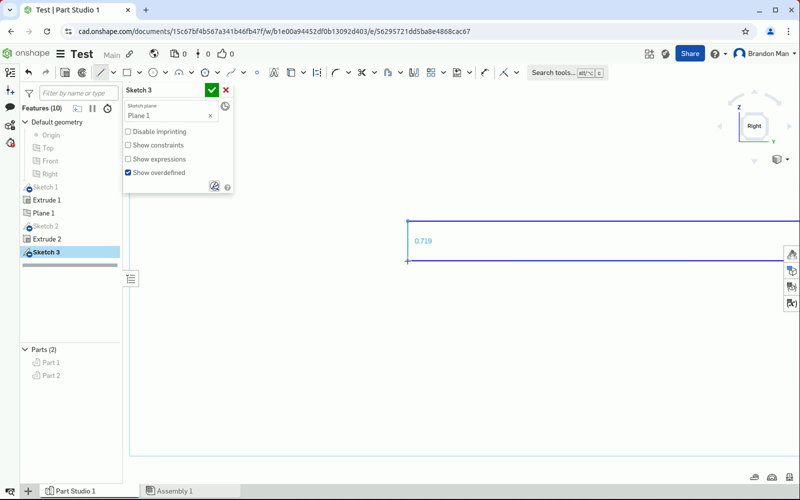
scroll(-6)
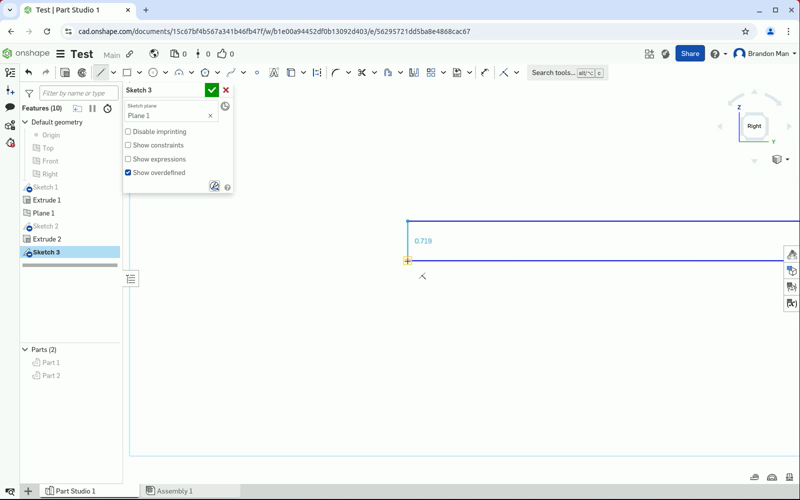
scroll(-6)
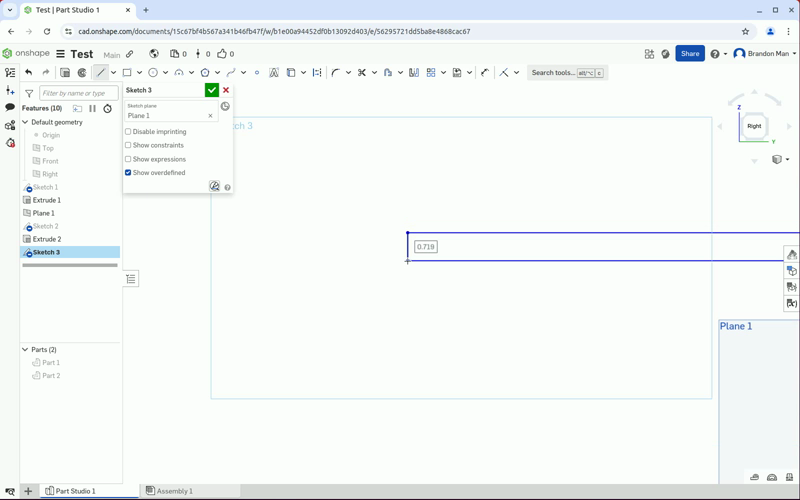
scroll(-6)
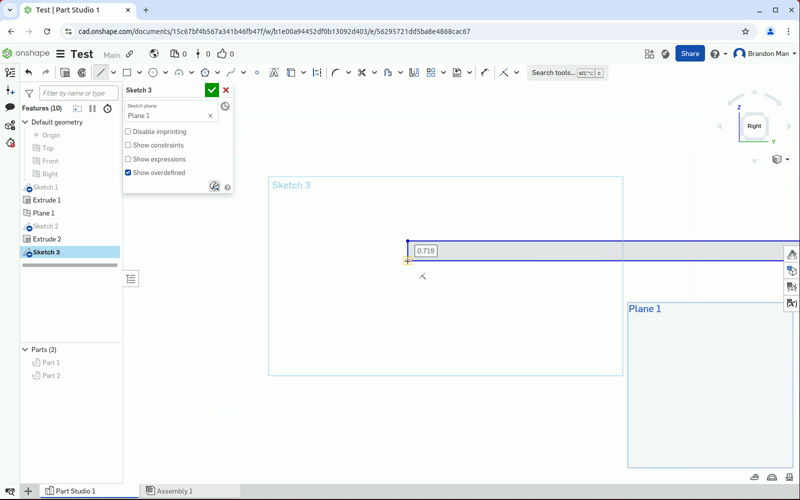
scroll(-6)
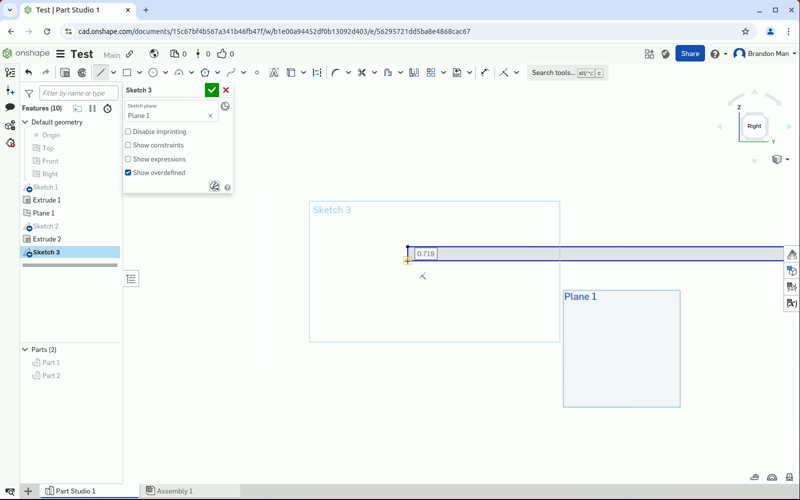
scroll(-6)
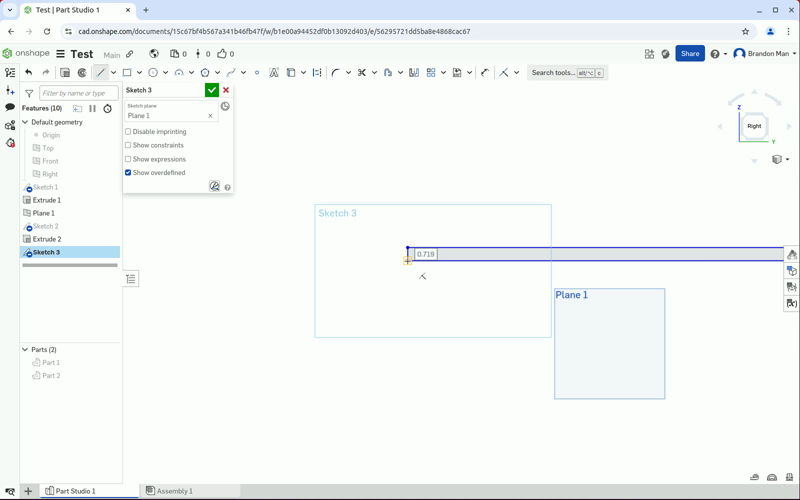
scroll(-6)
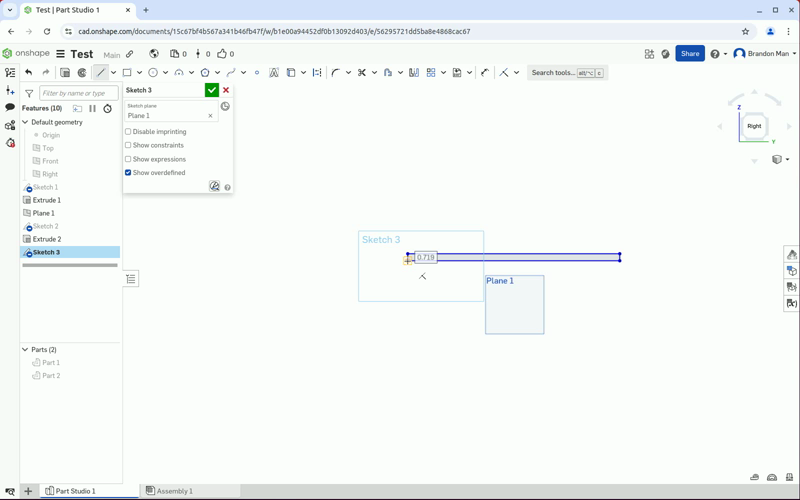
scroll(-6)
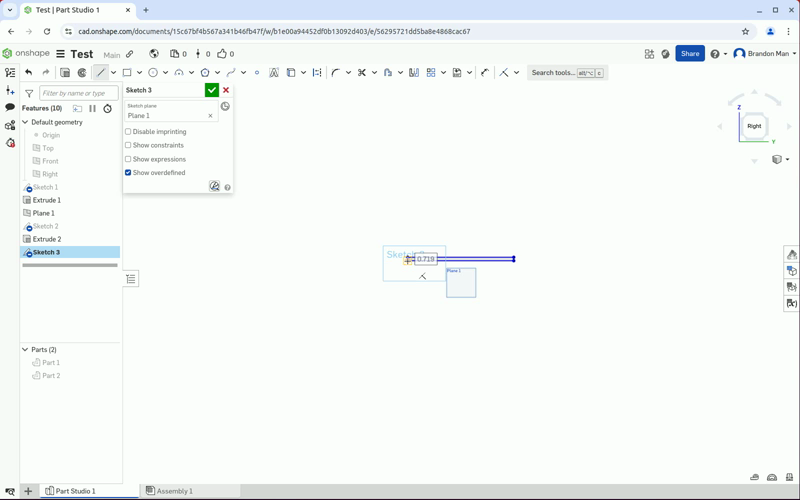
key(esc)
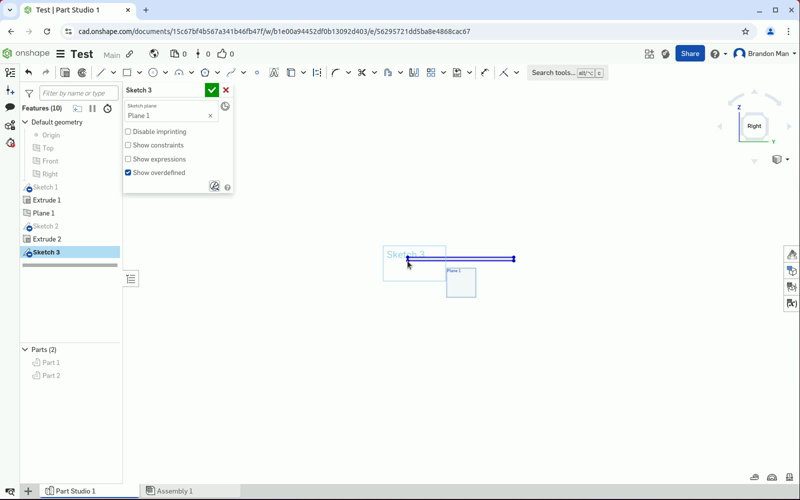
mouse_move(474, 259)
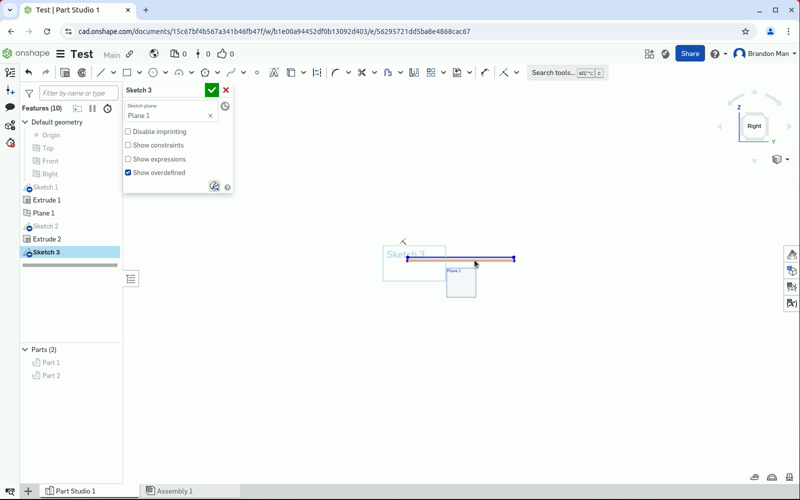
scroll(6)
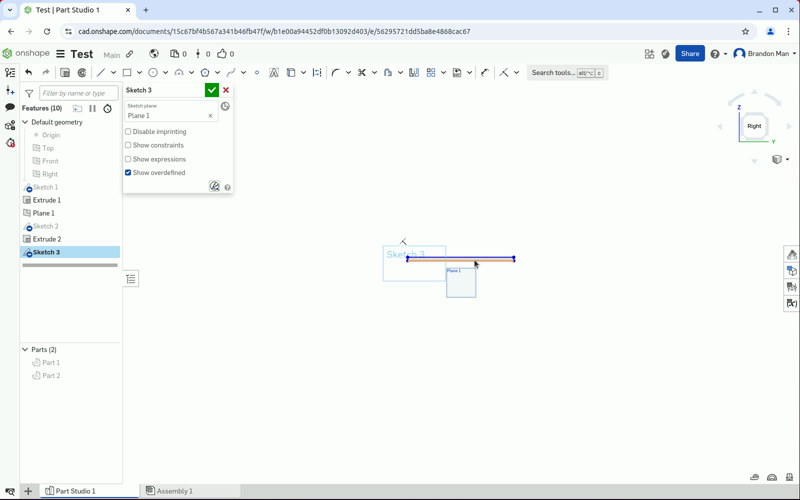
scroll(6)
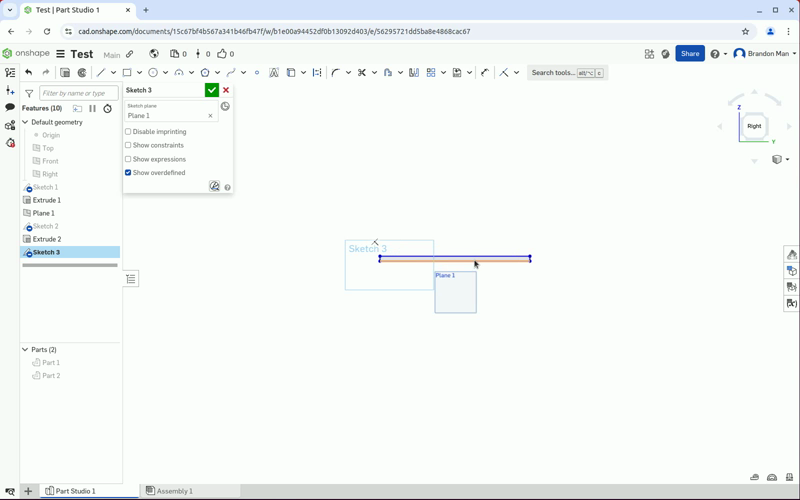
scroll(6)
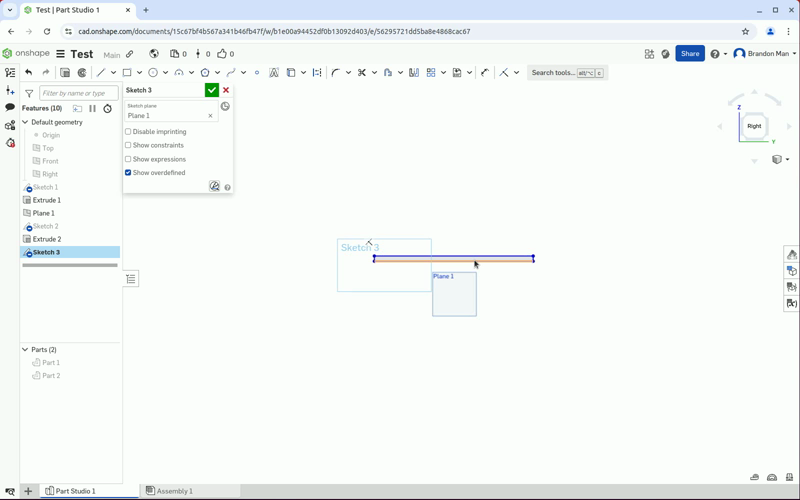
scroll(6)
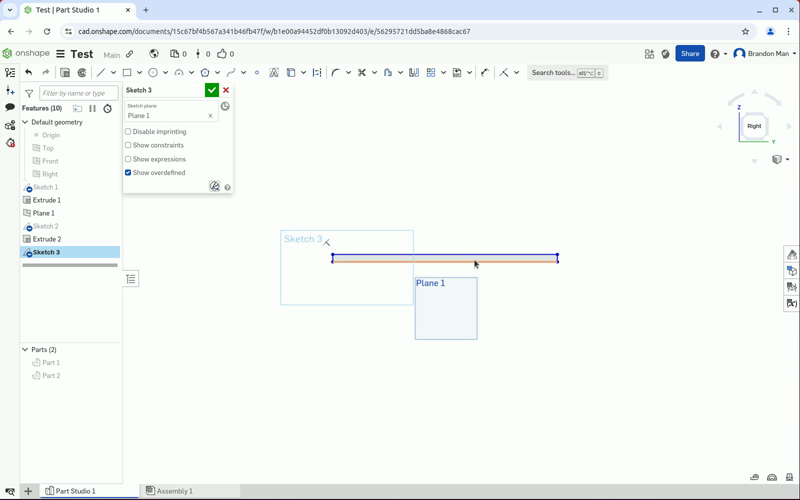
scroll(6)
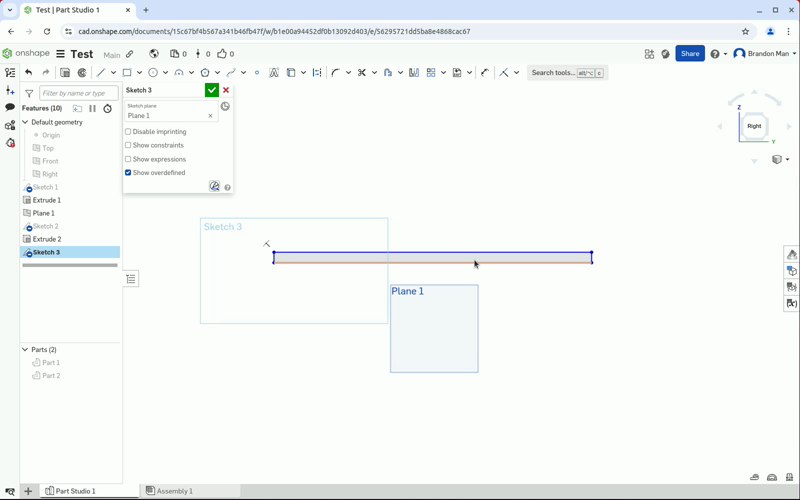
scroll(6)
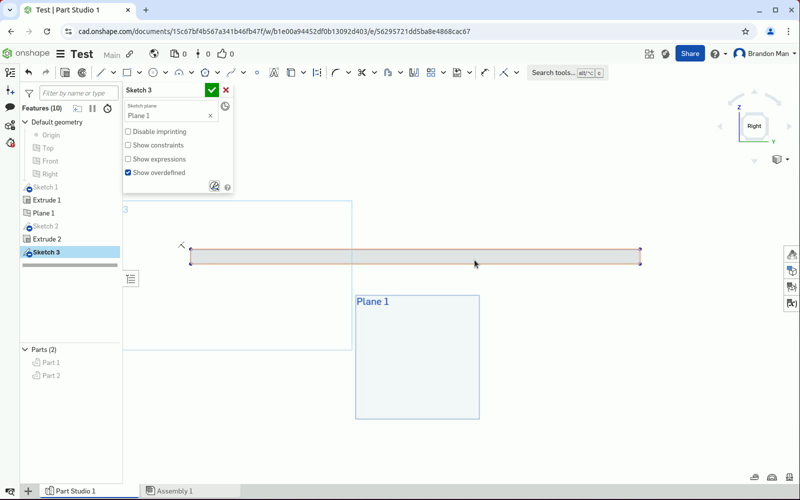
scroll(6)
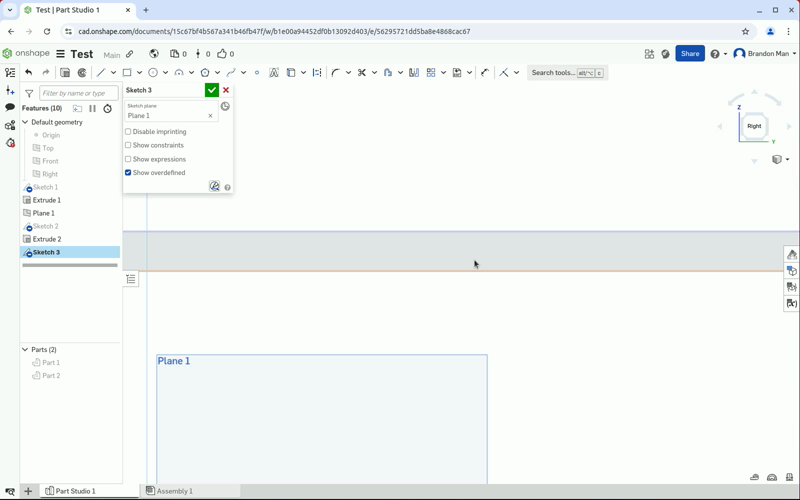
click(474, 259)
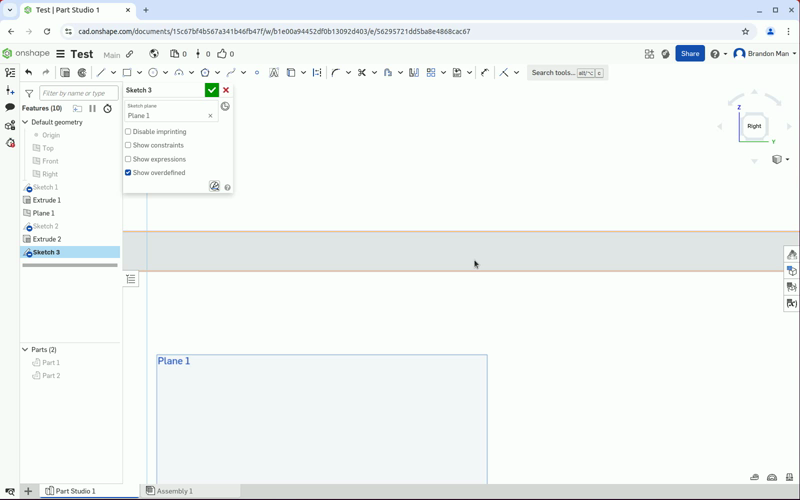
scroll(-6)
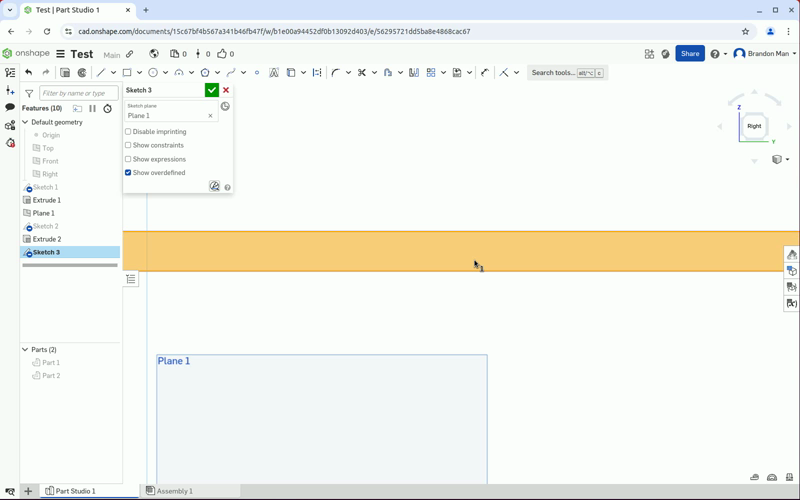
scroll(-6)
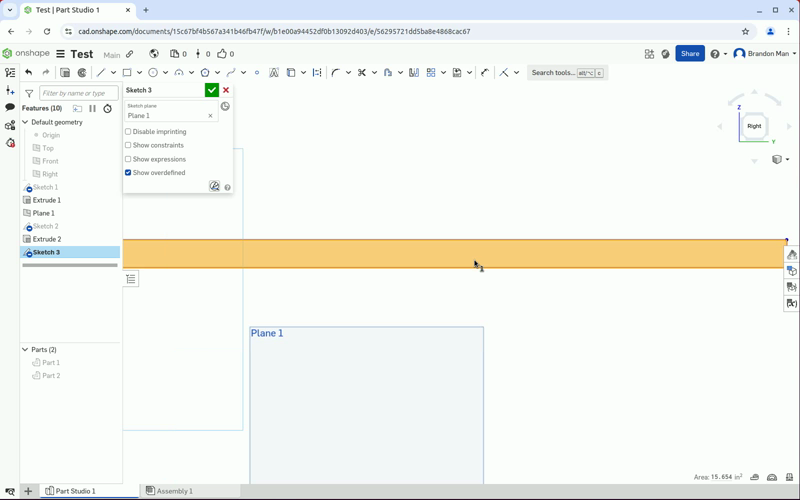
scroll(-6)
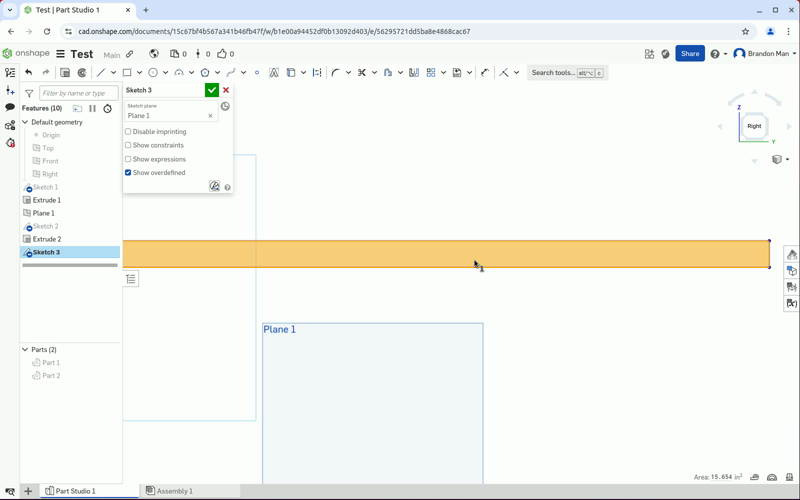
scroll(-6)
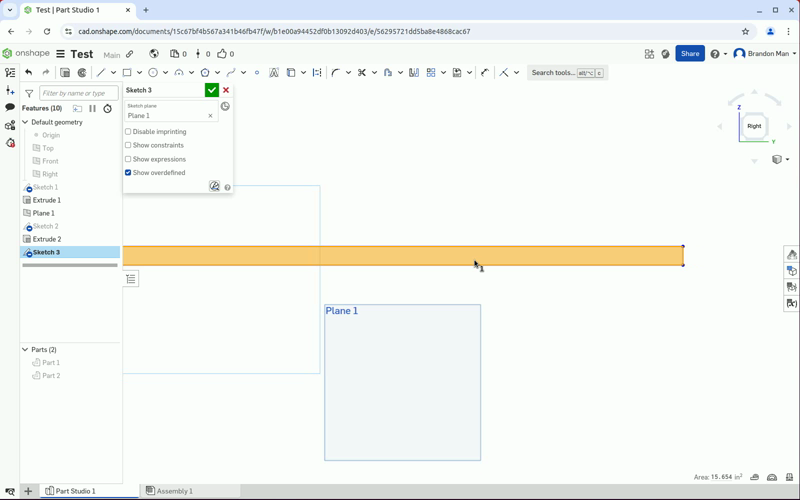
scroll(-6)
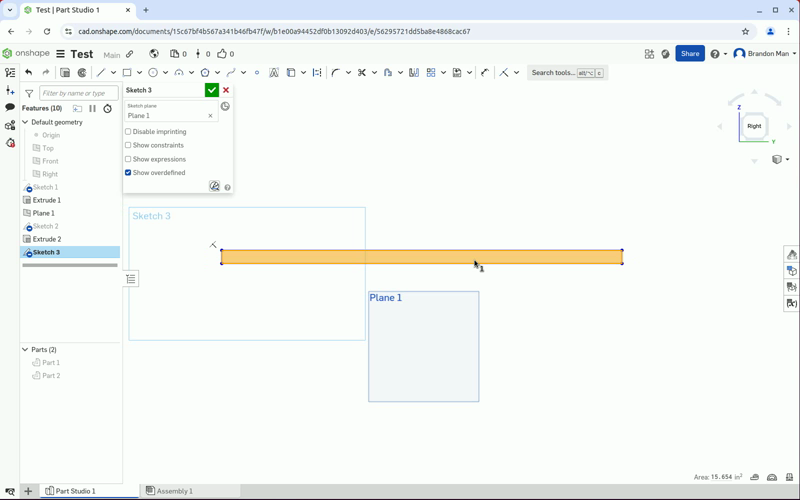
scroll(-6)
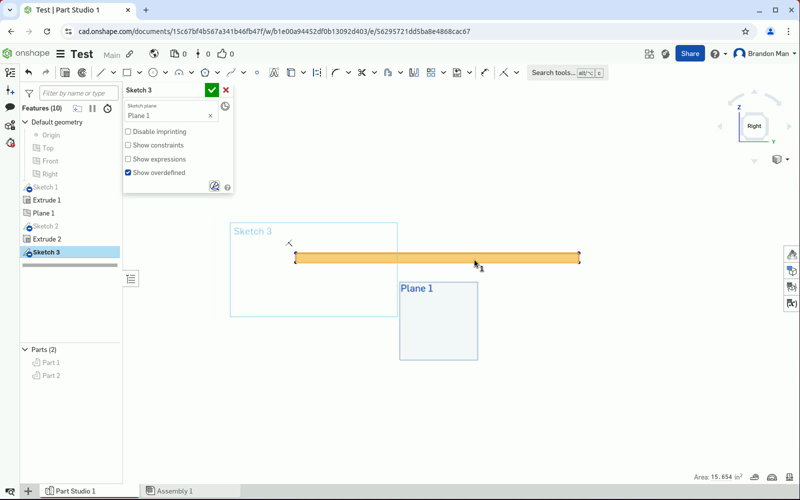
scroll(-6)
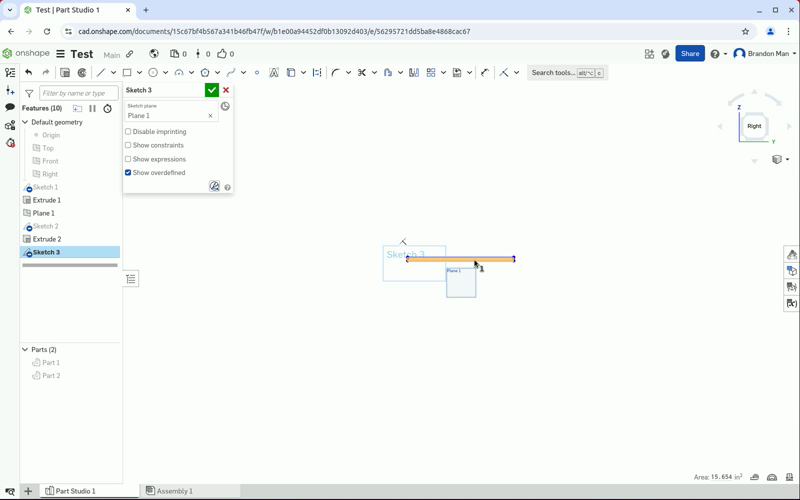
mouse_move(73, 352)
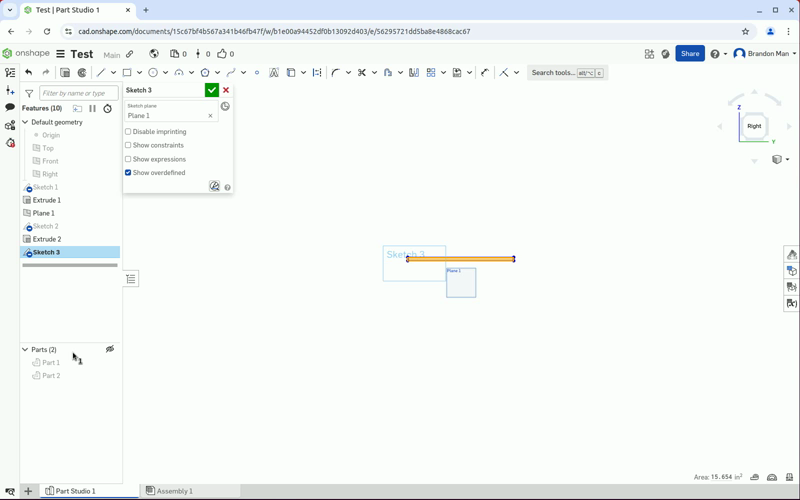
key(shift+y)
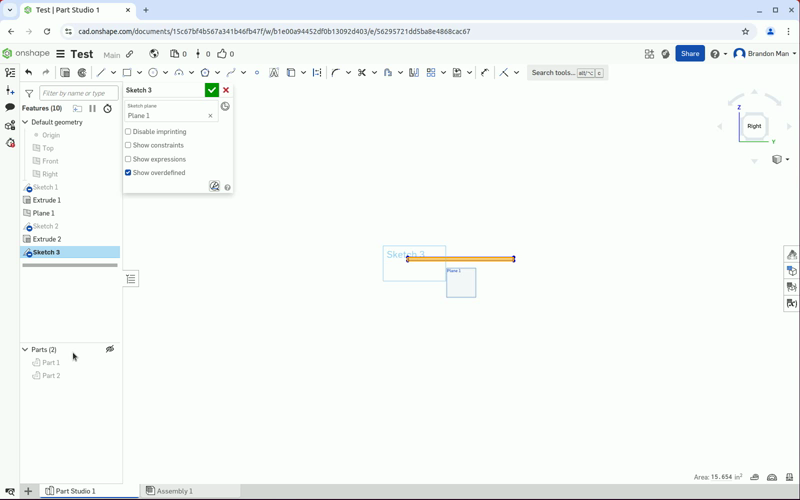
key(shift+e)
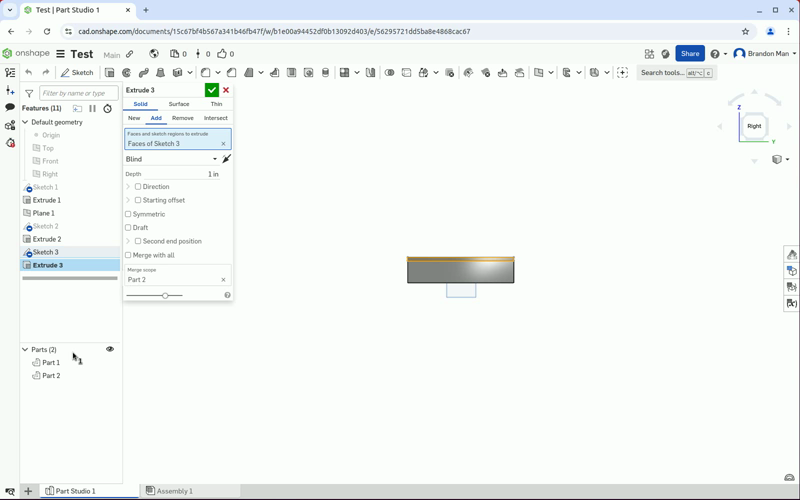
mouse_move(143, 106)
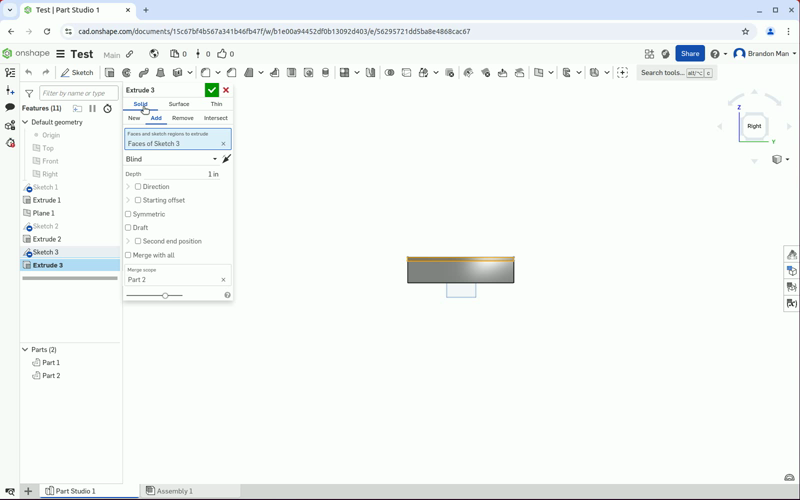
click(143, 106)
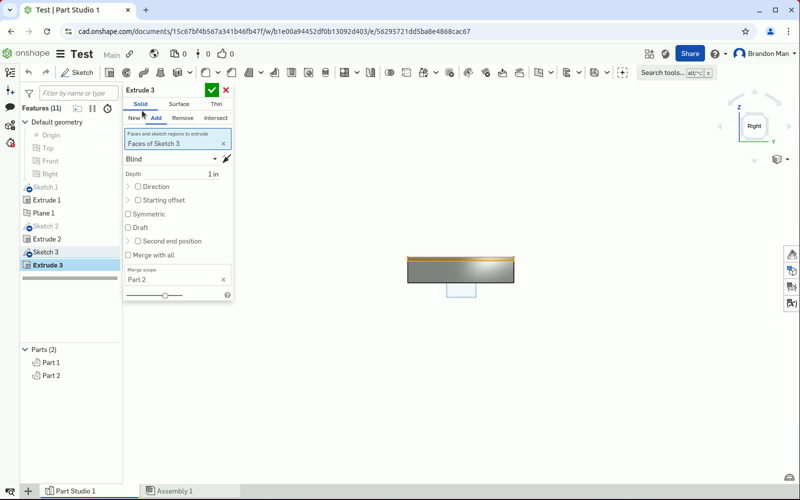
mouse_move(137, 120)
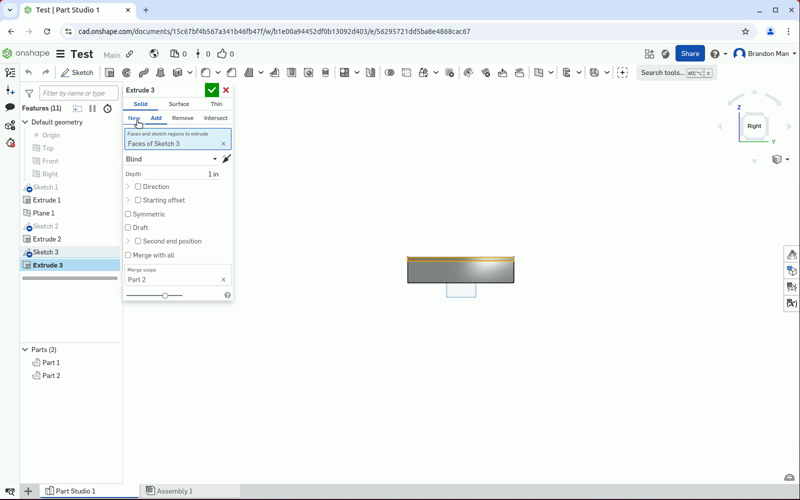
click(137, 120)
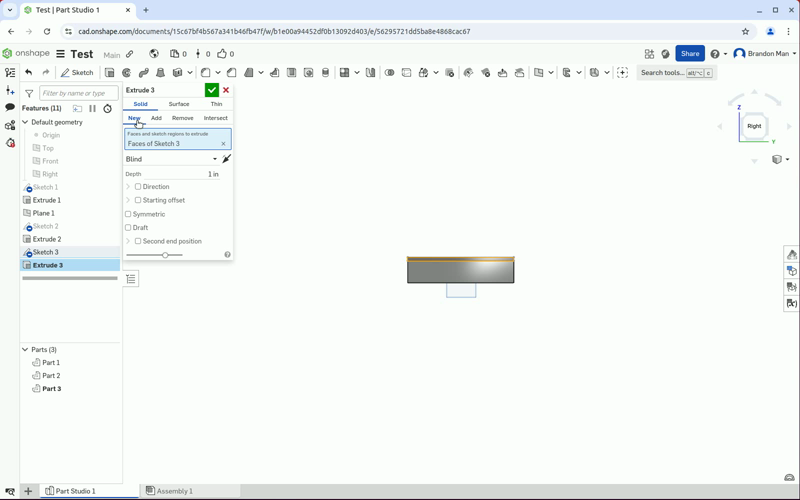
key(tab, 4)
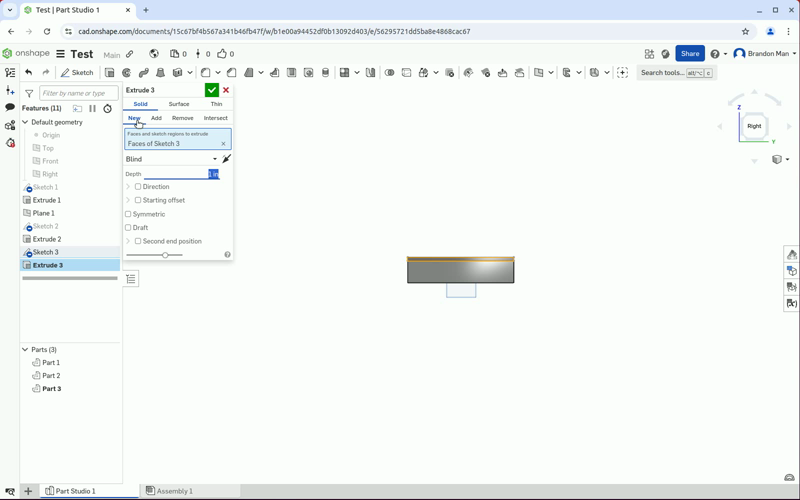
text(0.722)
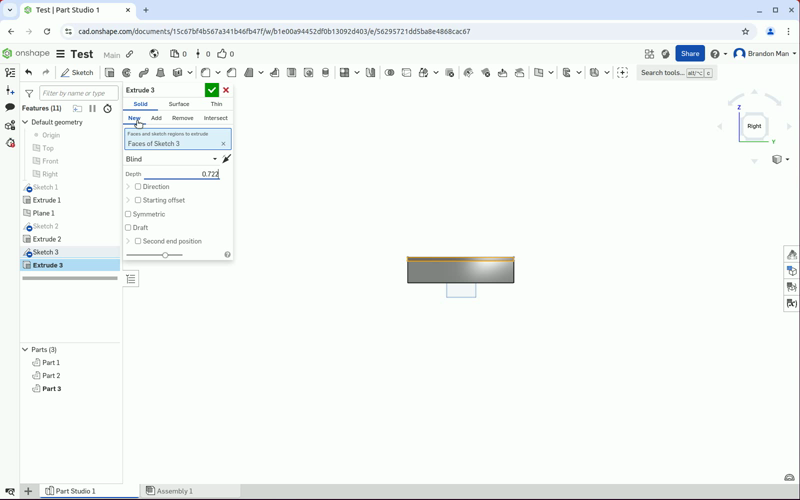
key(enter)
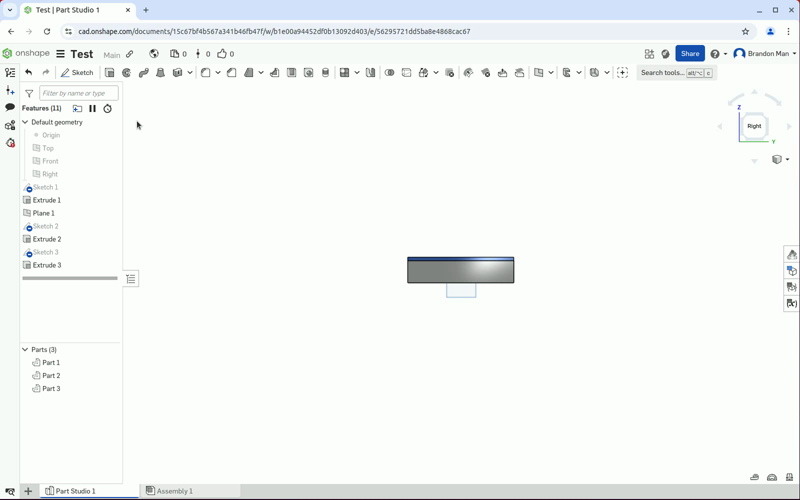
key(shift+h)
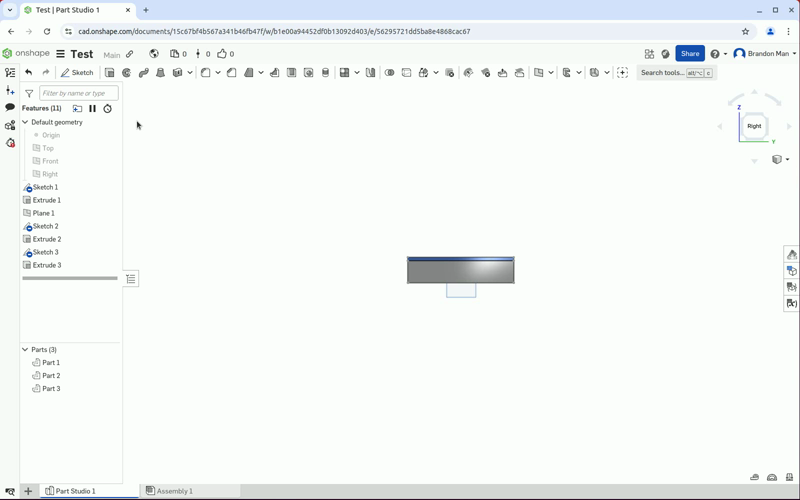
key(shift+h)
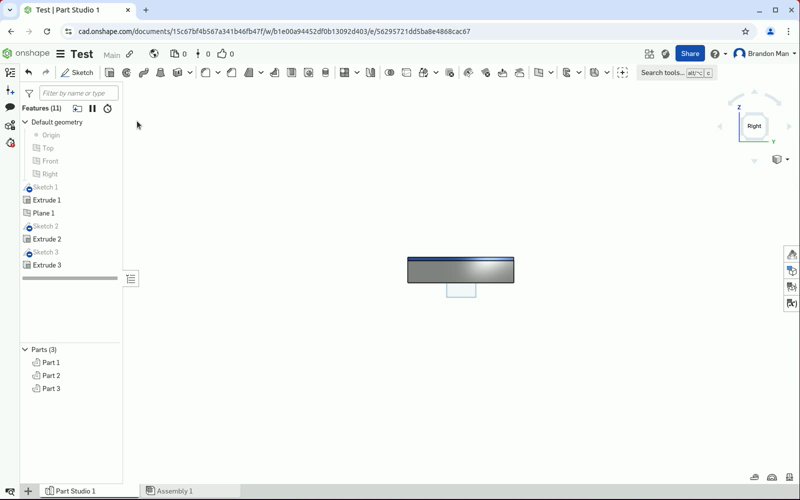
mouse_move(73, 189)
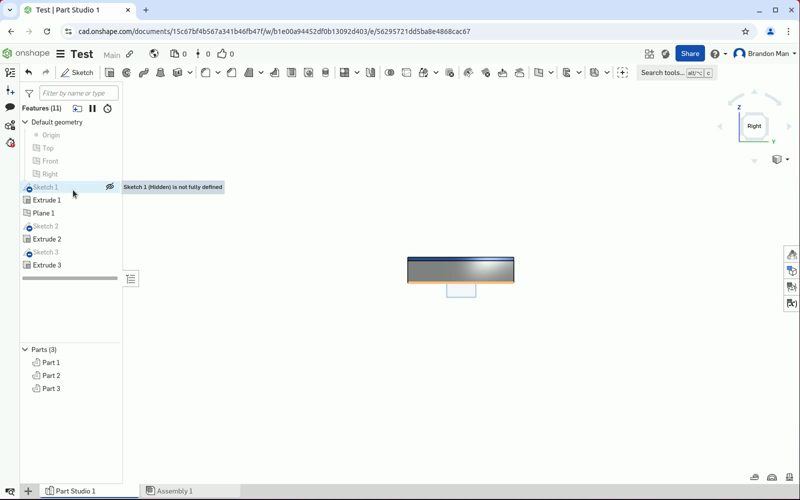
click(73, 189)
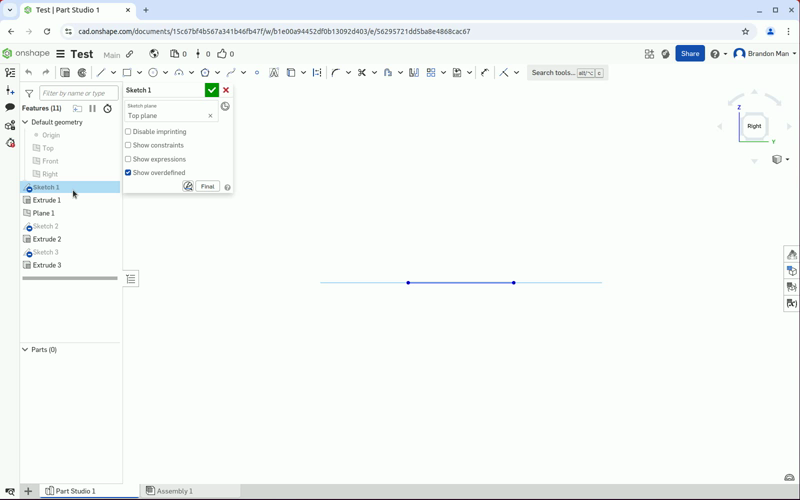
mouse_move(229, 92)
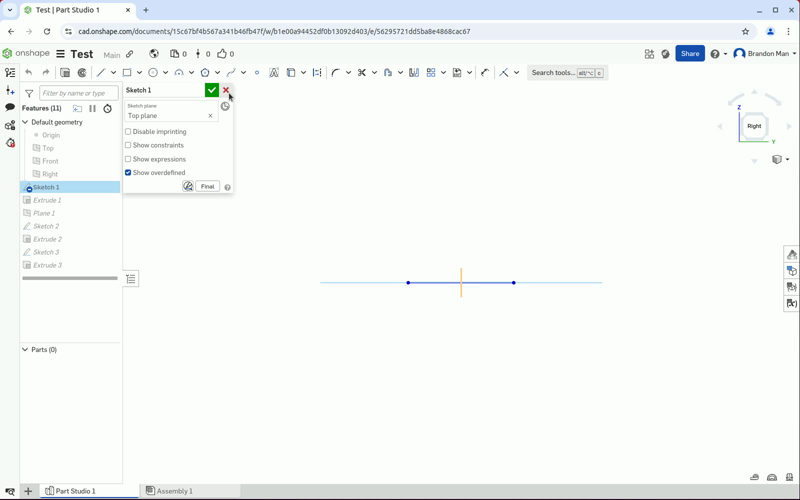
click(229, 92)
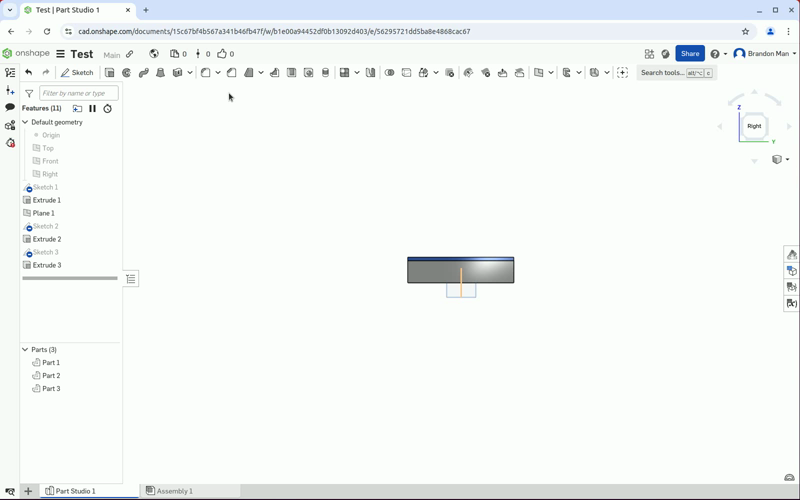
mouse_move(73, 352)
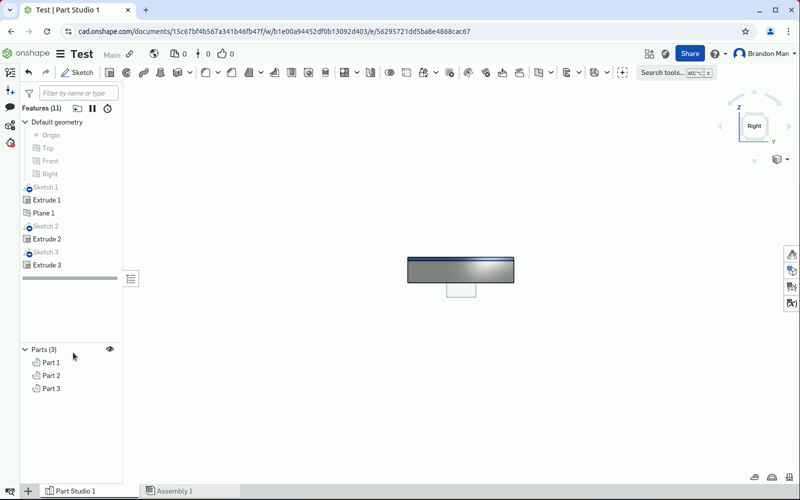
key(y)
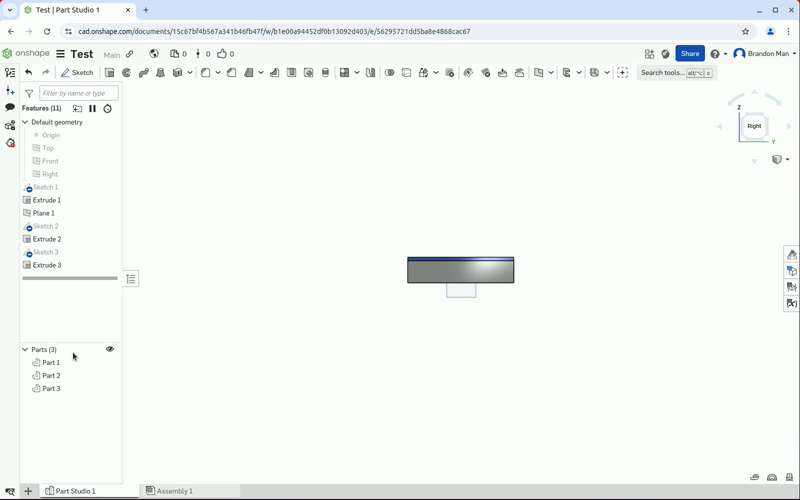
key(shift+p)
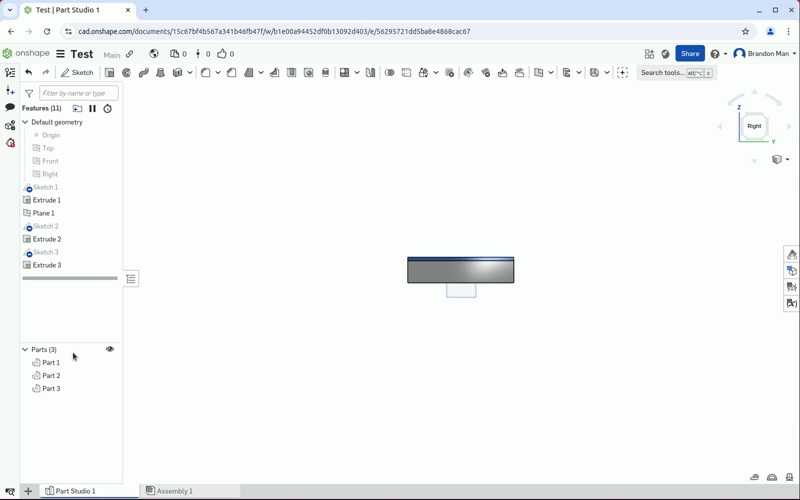
key(space)
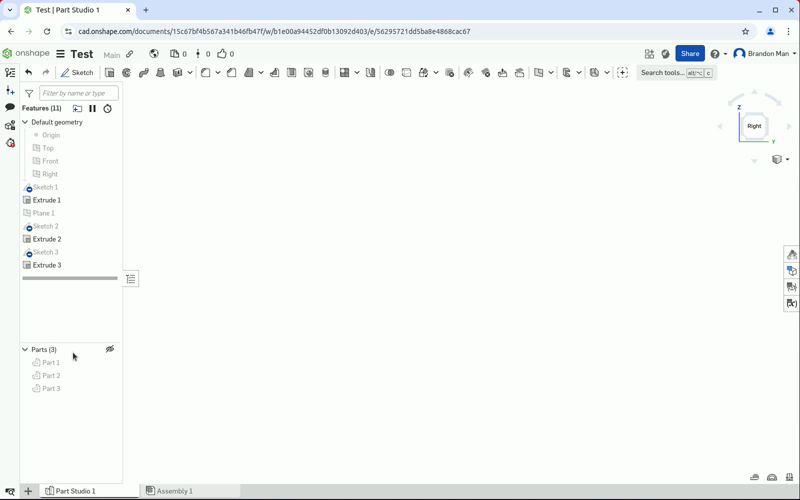
key_down(shift)
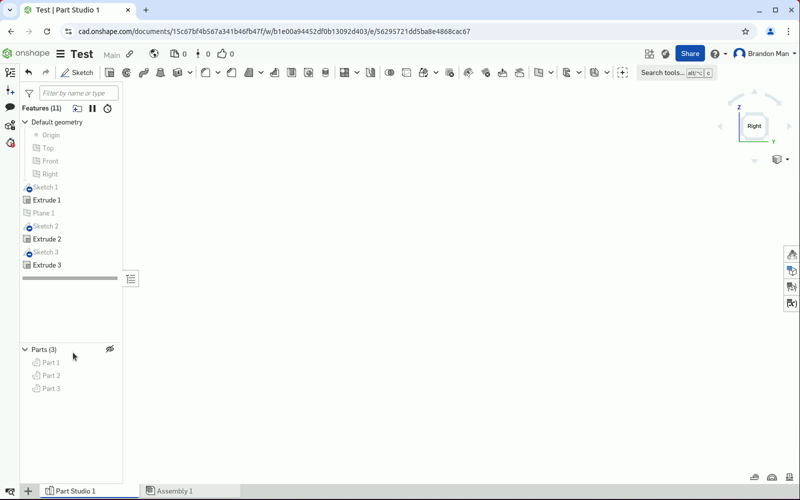
key(right)
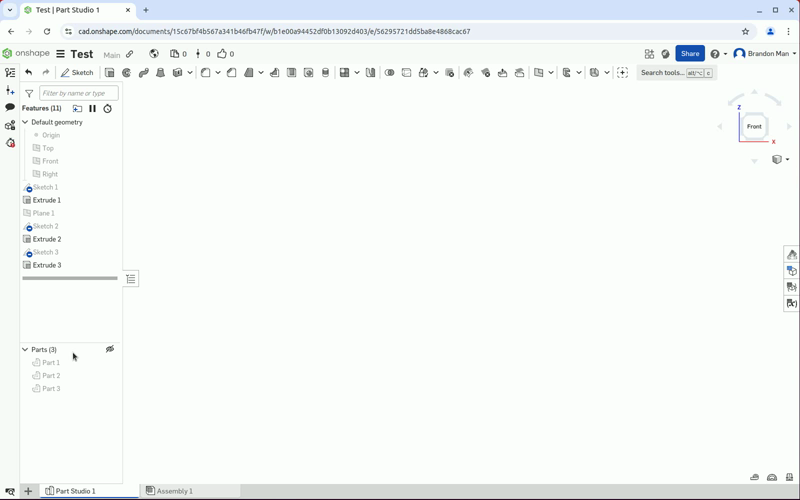
key_up(shift)
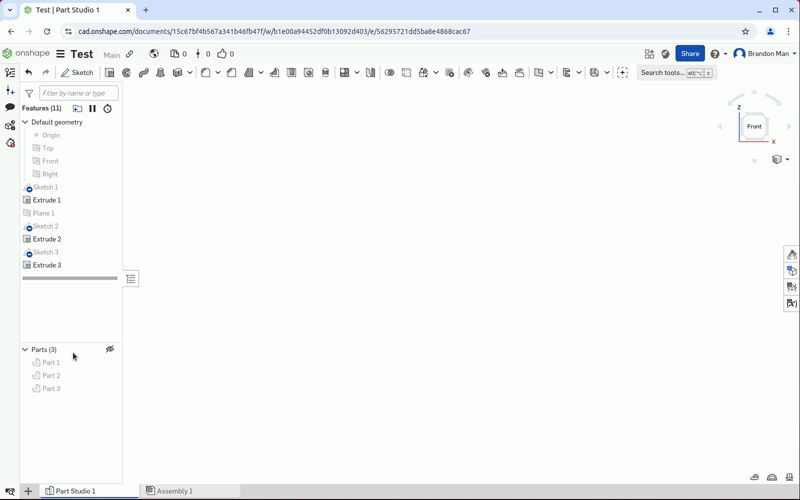
mouse_move(73, 352)
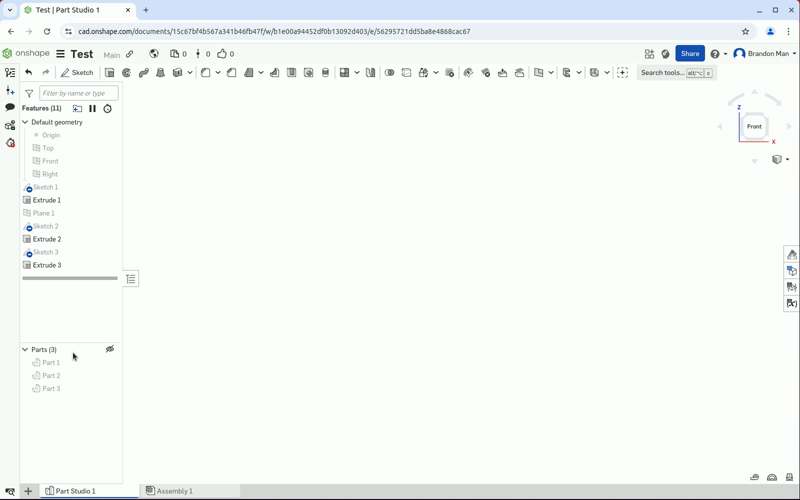
key(shift+y)
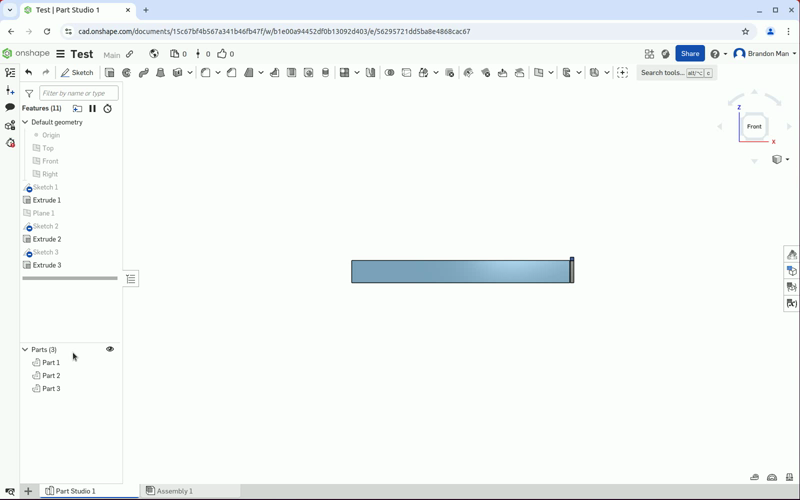
mouse_move(541, 75)
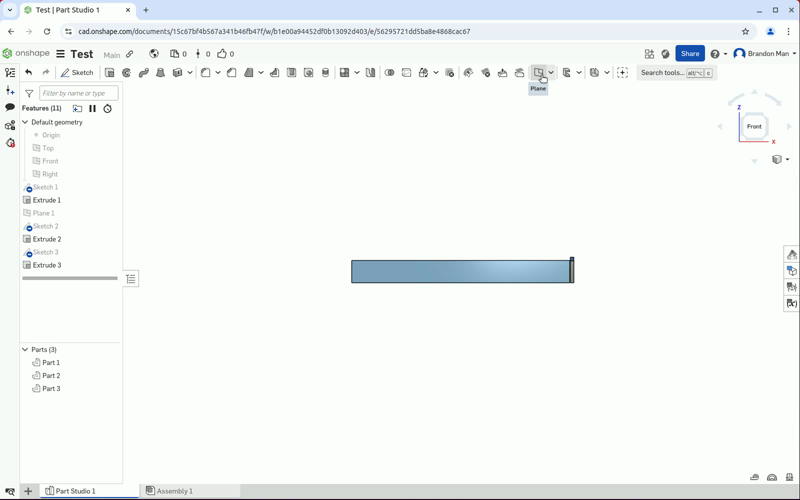
click(541, 75)
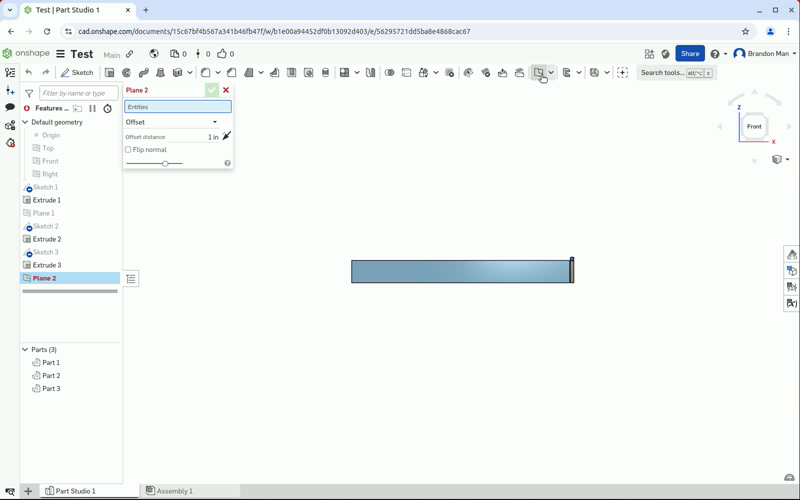
mouse_move(73, 163)
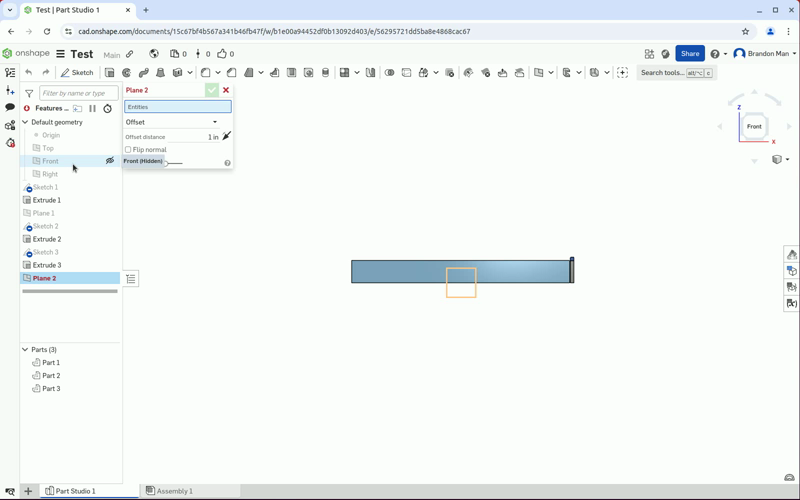
click(73, 163)
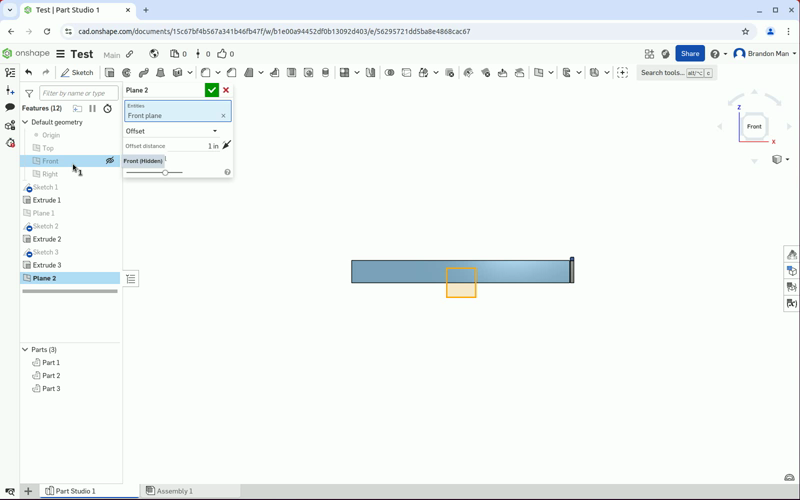
key(tab, 2)
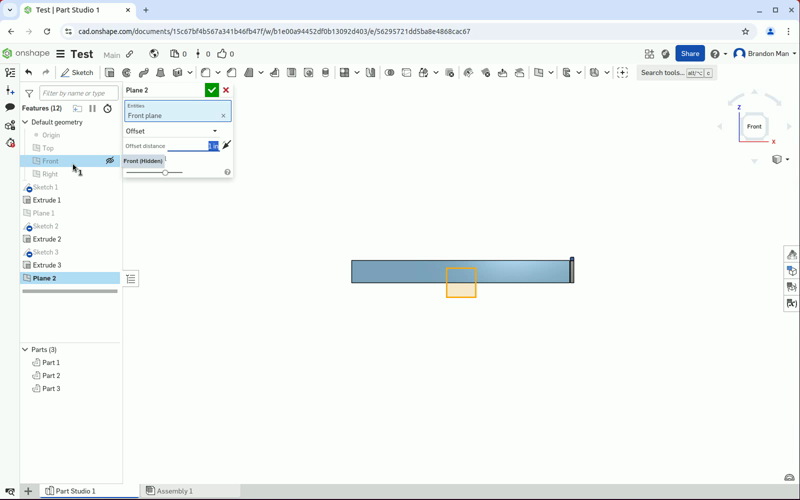
text(10.845)
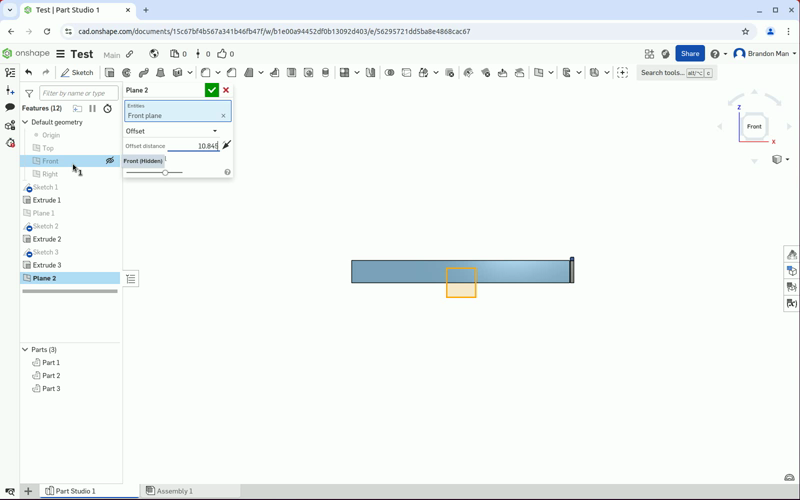
key(enter, 2)
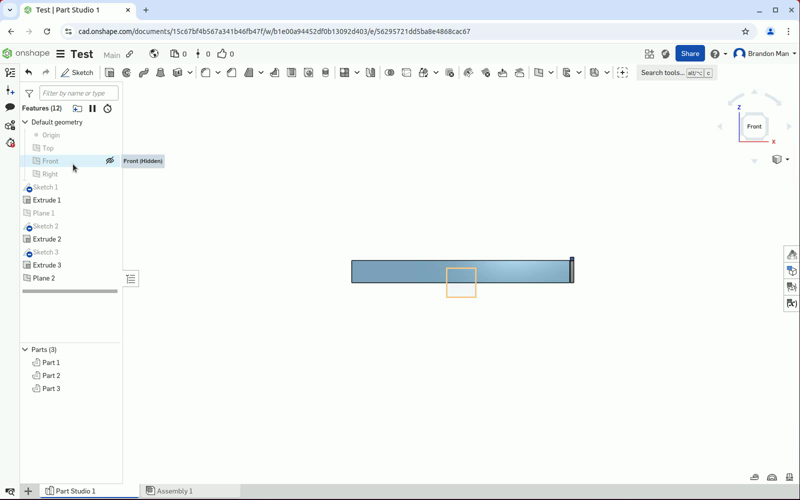
key(shift+s)
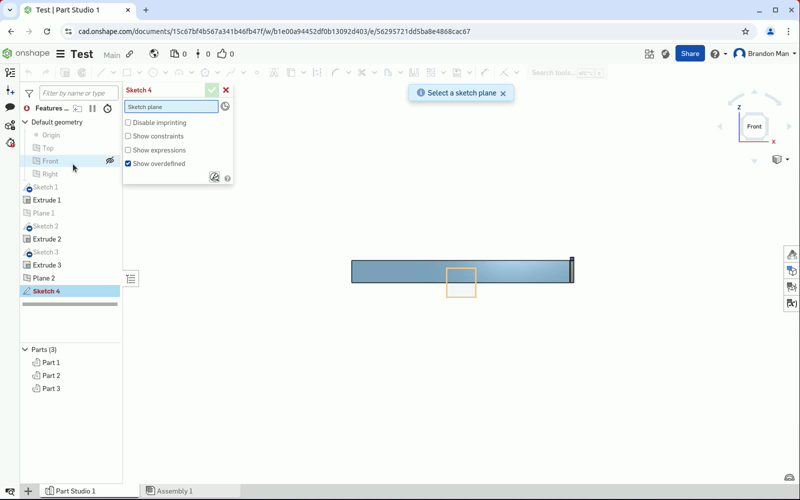
mouse_move(73, 280)
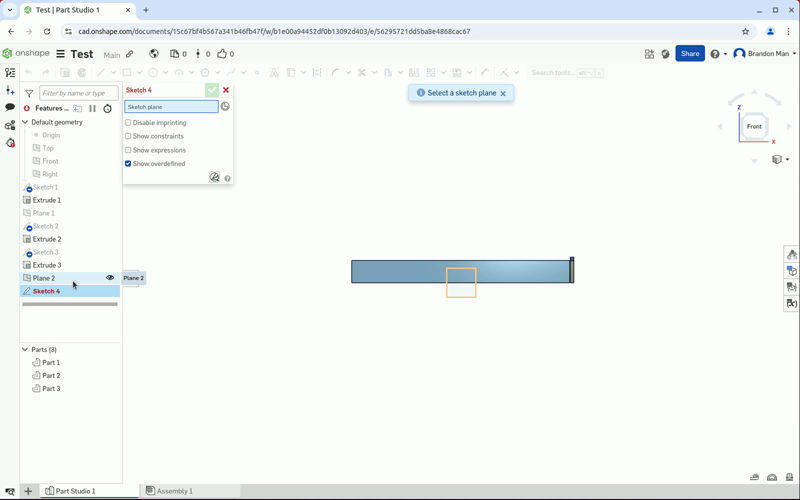
click(73, 280)
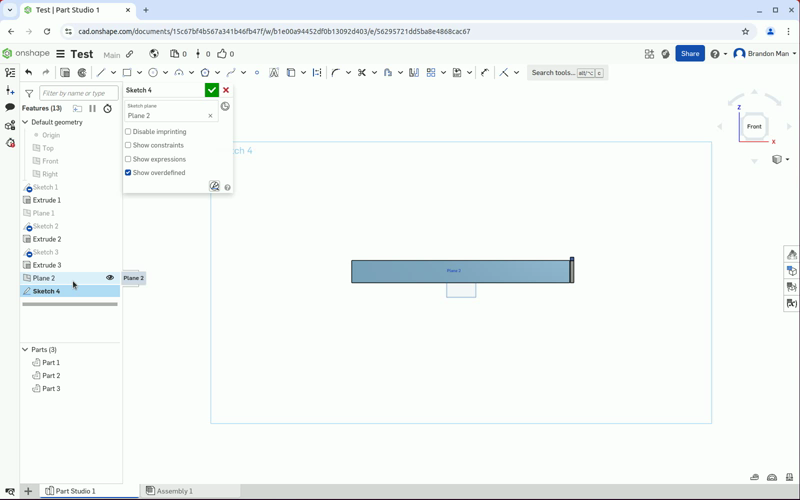
mouse_move(73, 352)
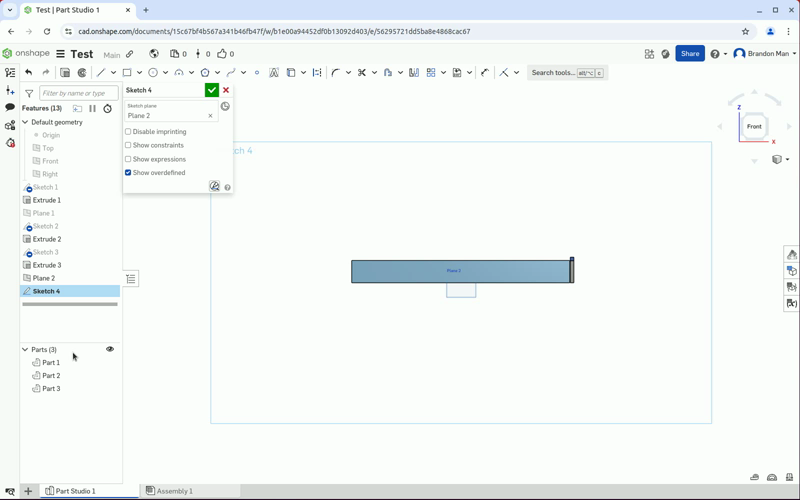
key(y)
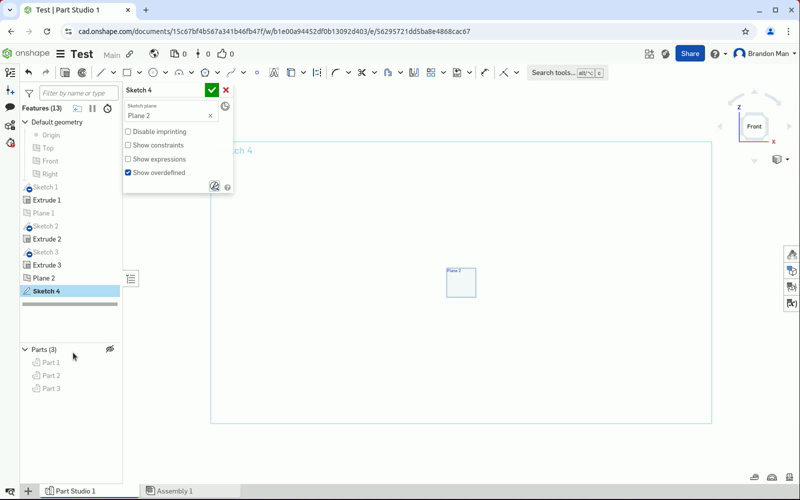
key(l)
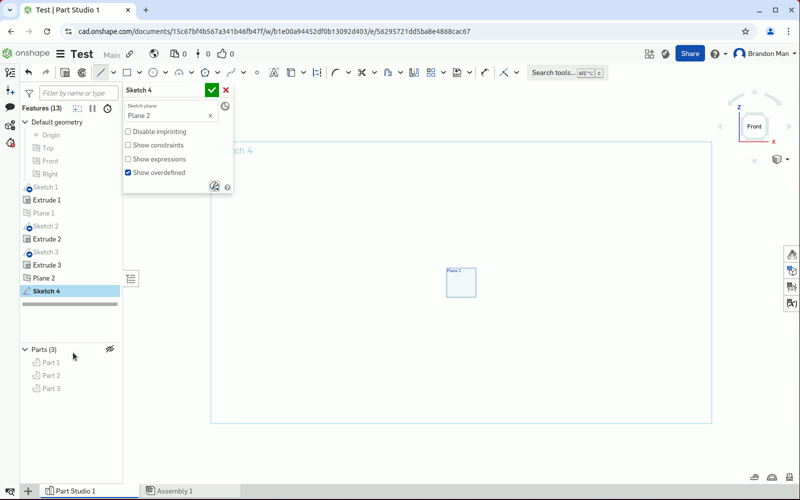
key_down(shift)
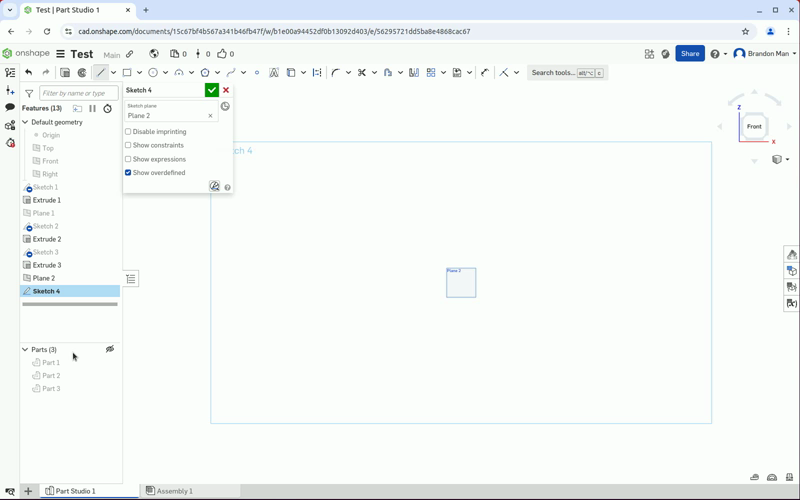
mouse_move(348, 282)
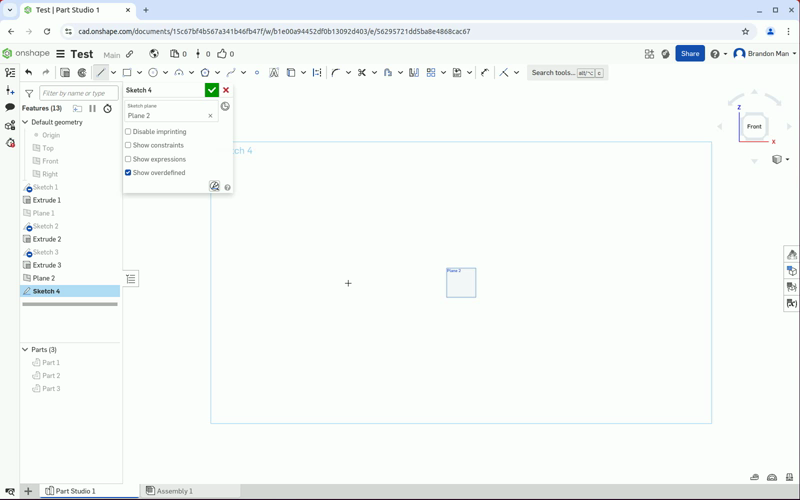
click(348, 282)
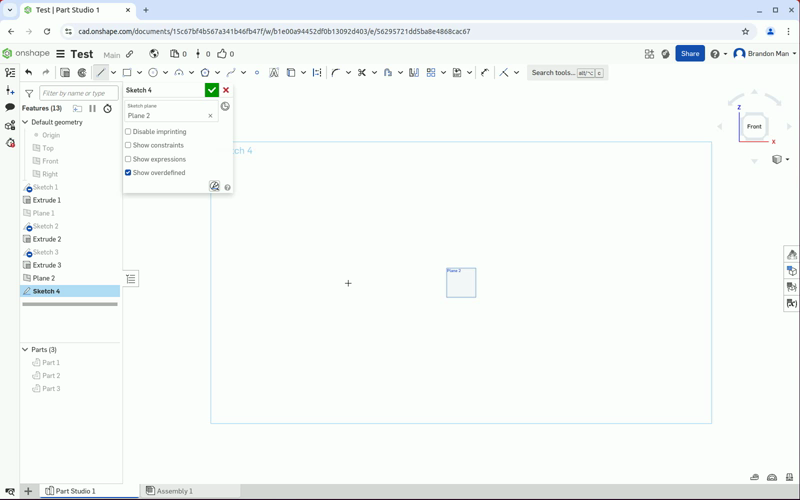
key_up(shift)
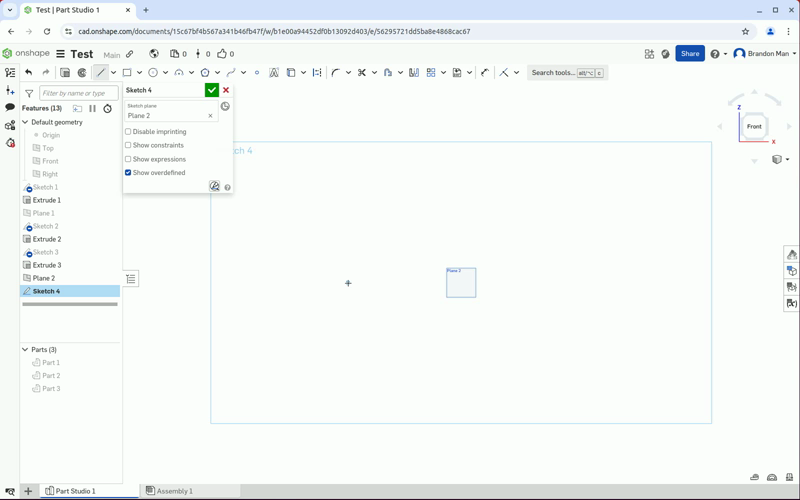
key_down(shift)
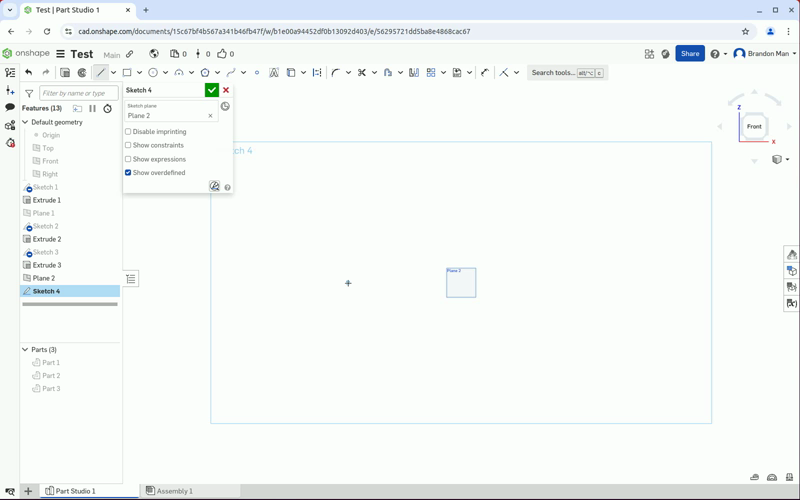
mouse_move(378, 282)
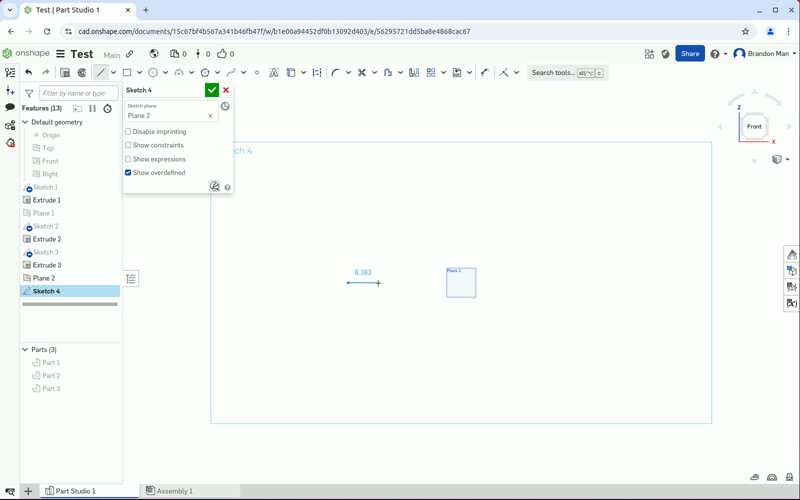
mouse_move(350, 282)
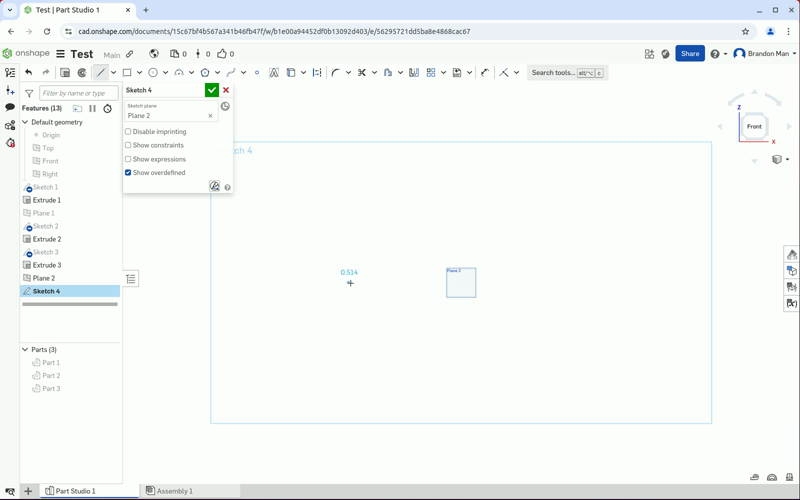
scroll(6)
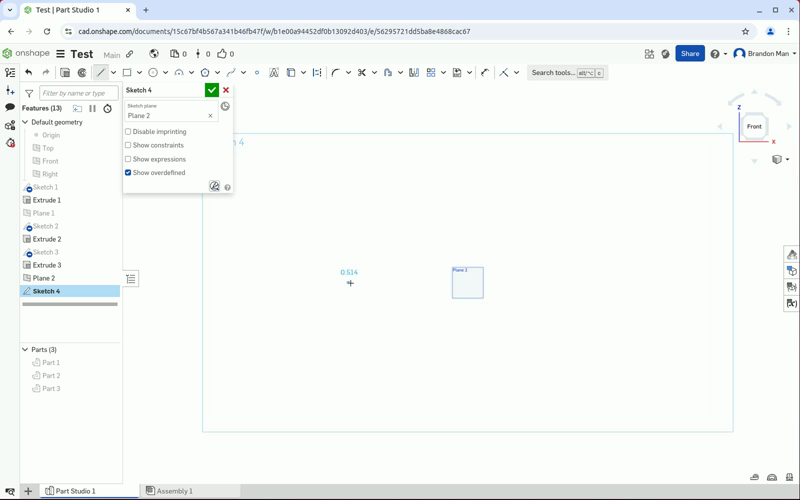
scroll(6)
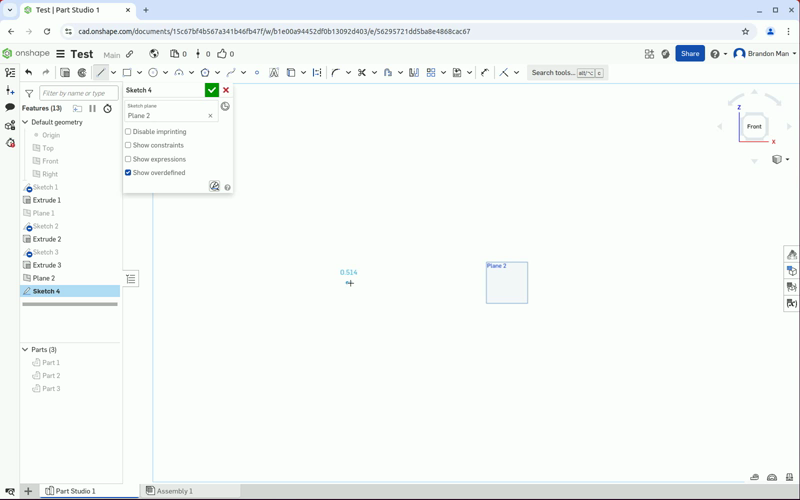
scroll(6)
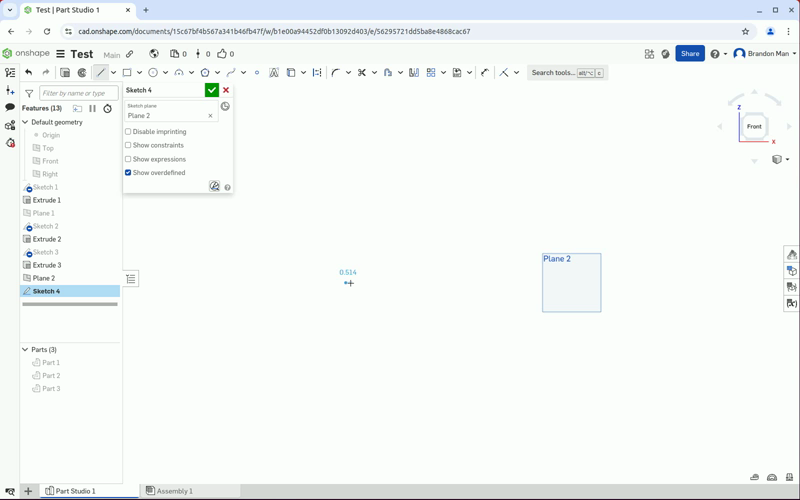
scroll(6)
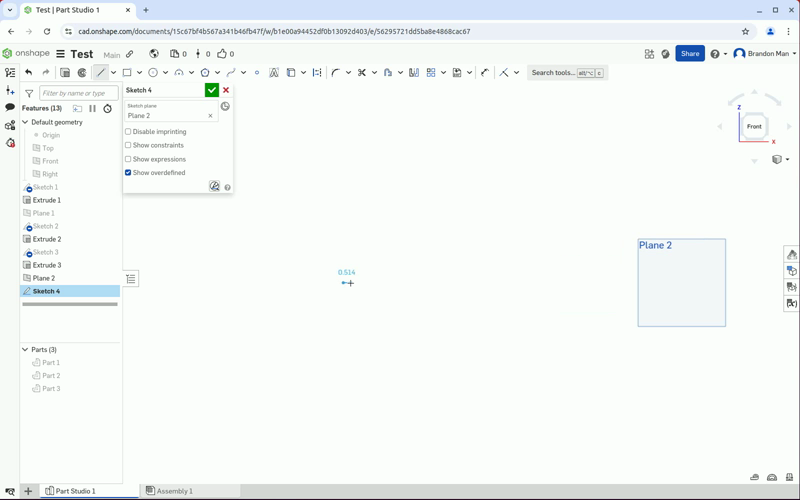
scroll(6)
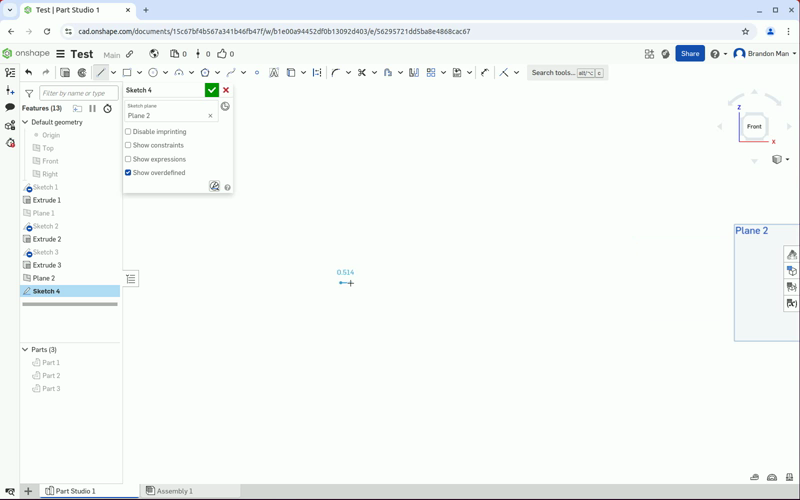
scroll(6)
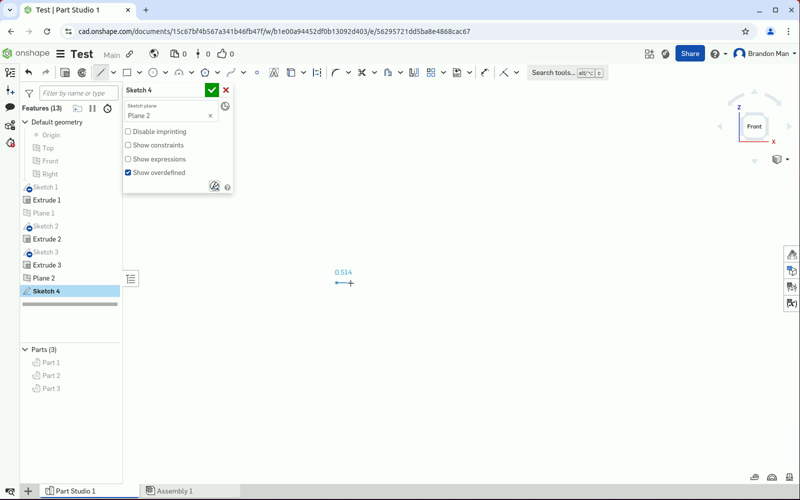
scroll(6)
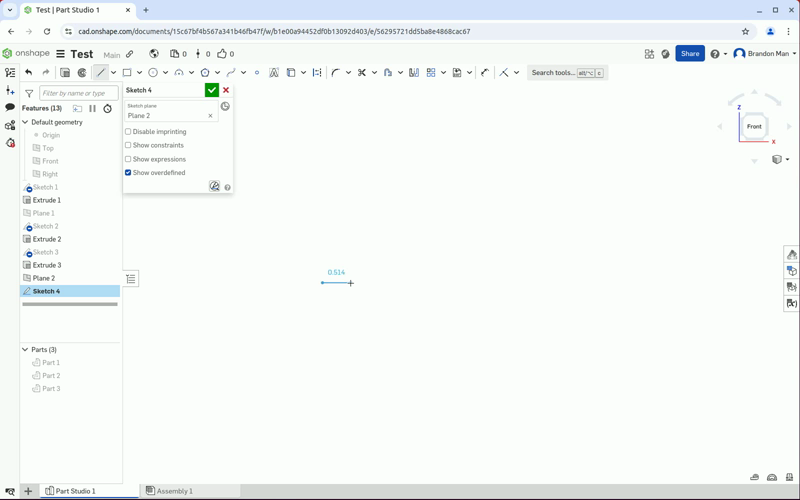
click(350, 282)
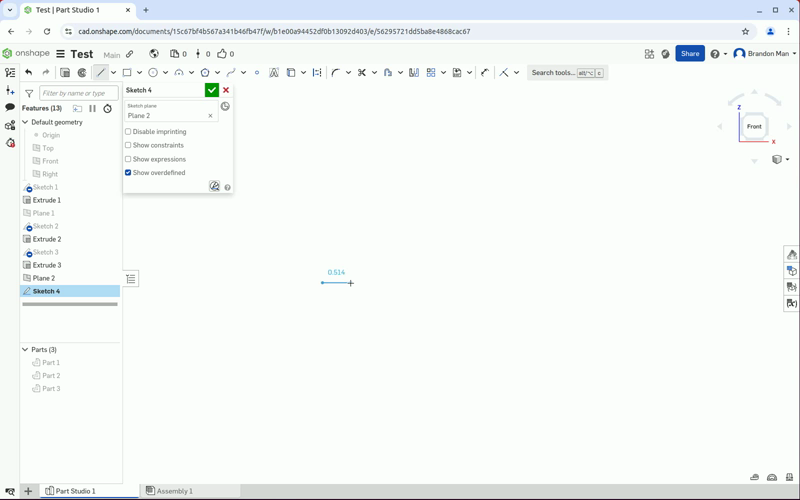
scroll(-6)
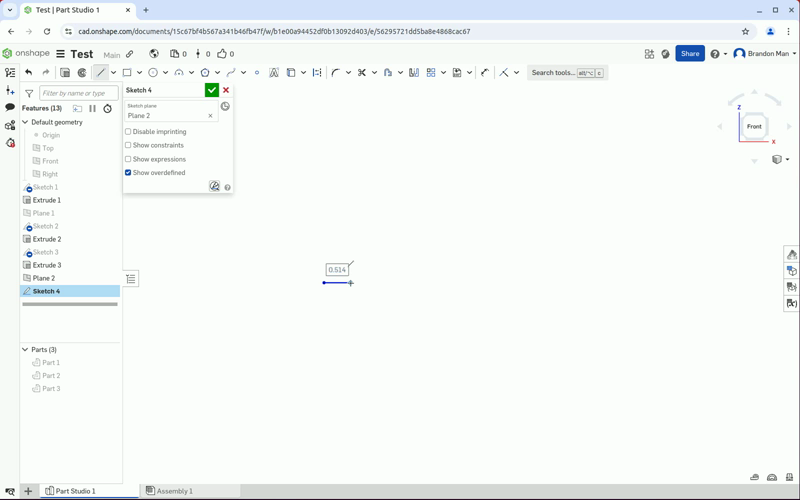
scroll(-6)
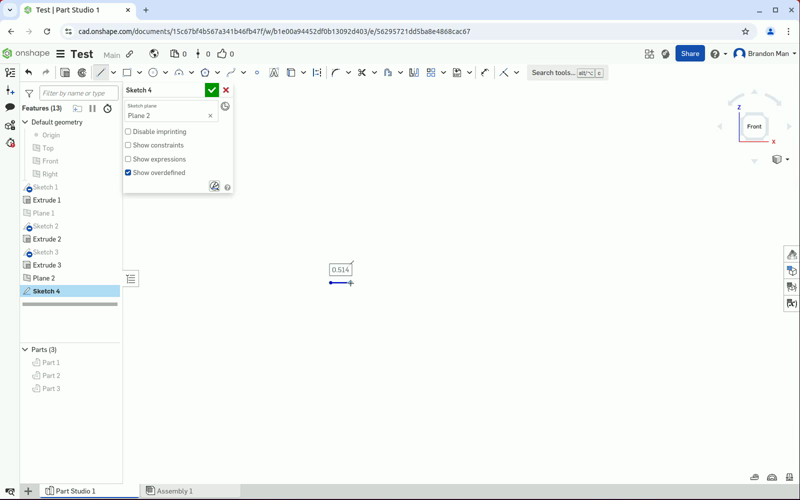
scroll(-6)
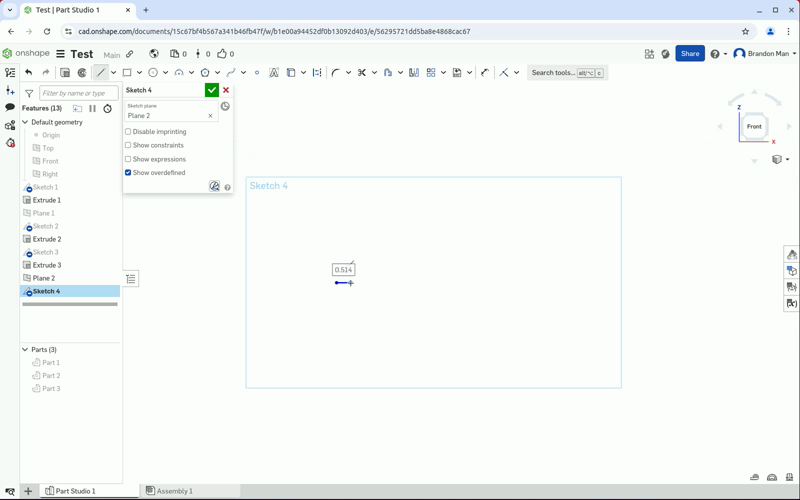
scroll(-6)
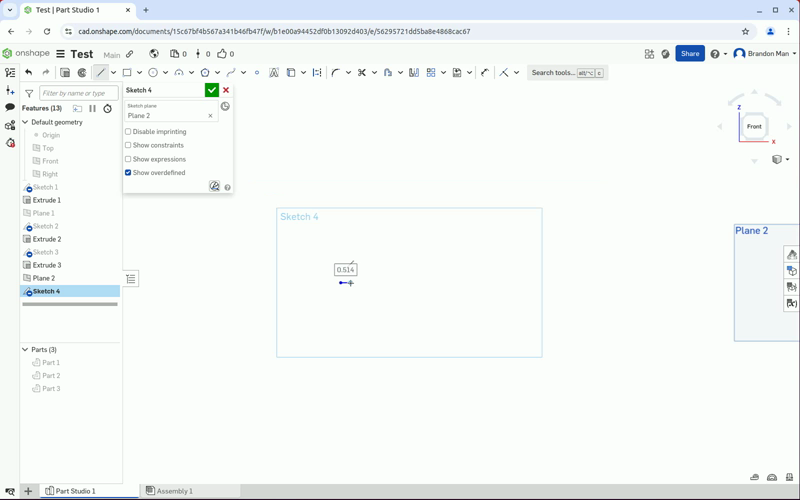
scroll(-6)
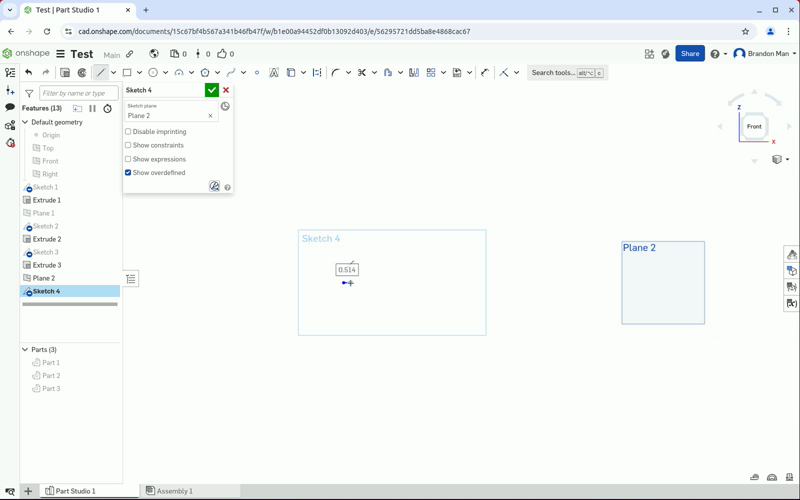
scroll(-6)
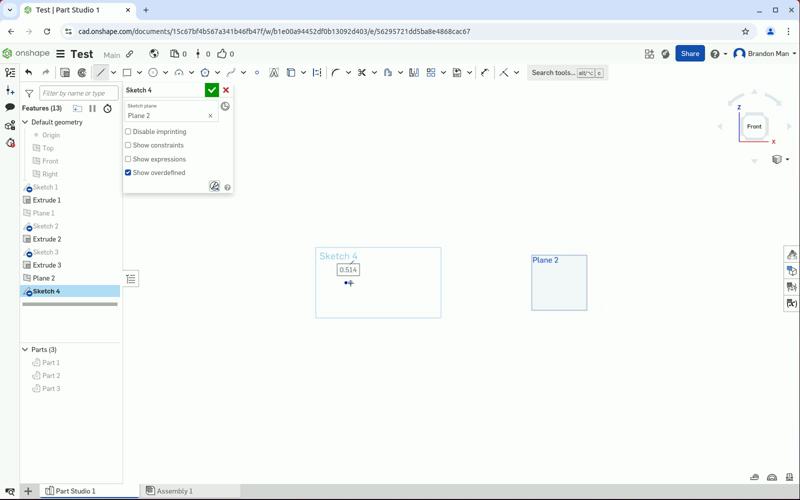
scroll(-6)
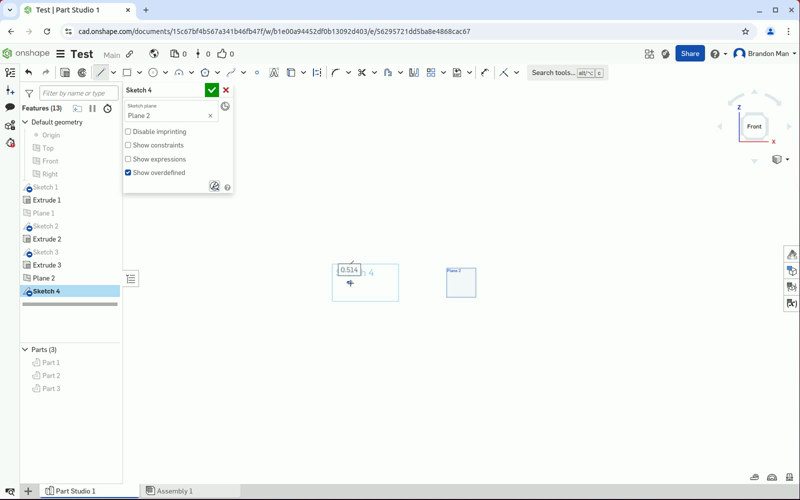
key_up(shift)
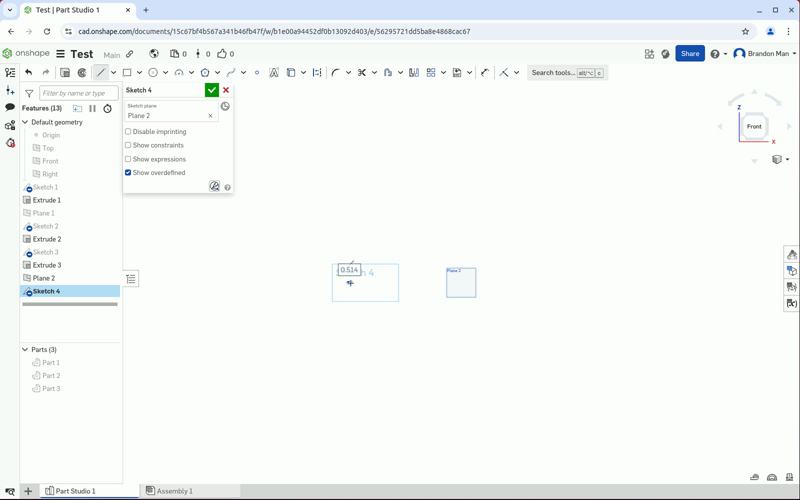
key_down(shift)
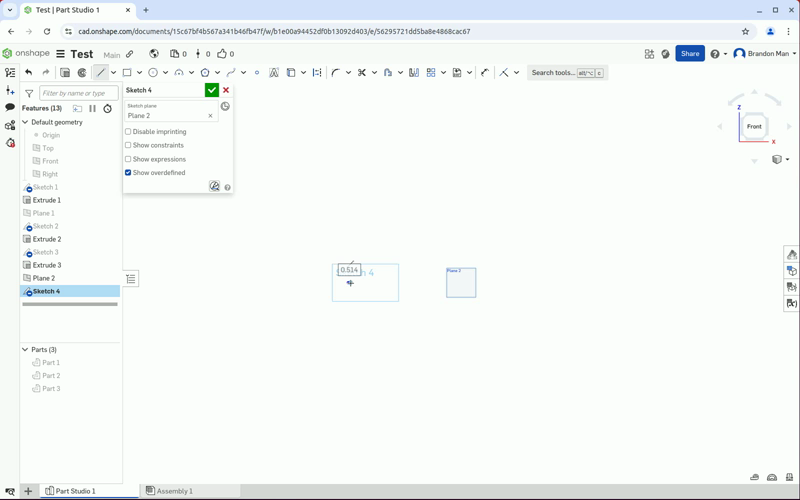
mouse_move(380, 282)
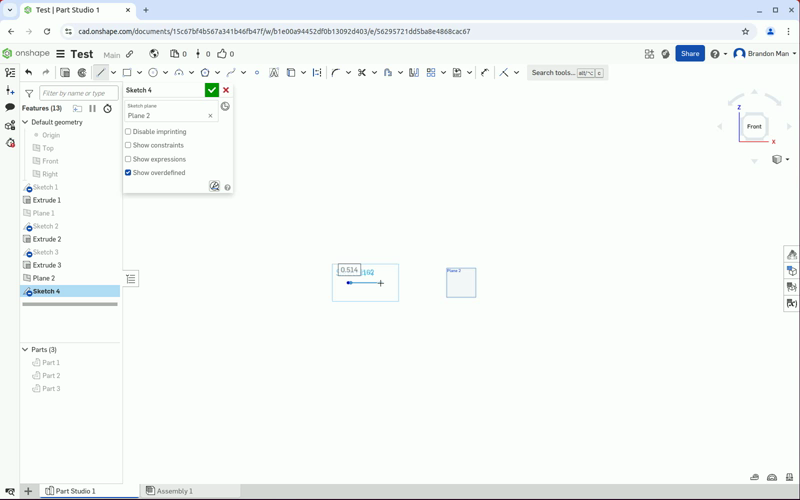
mouse_move(350, 259)
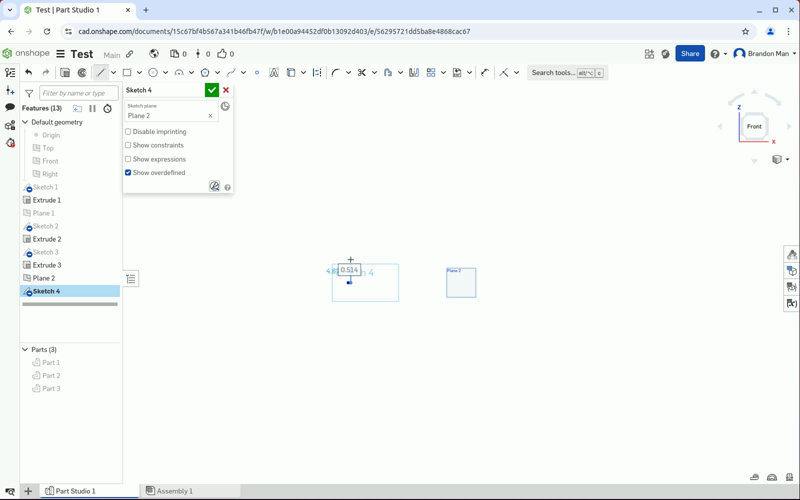
click(350, 259)
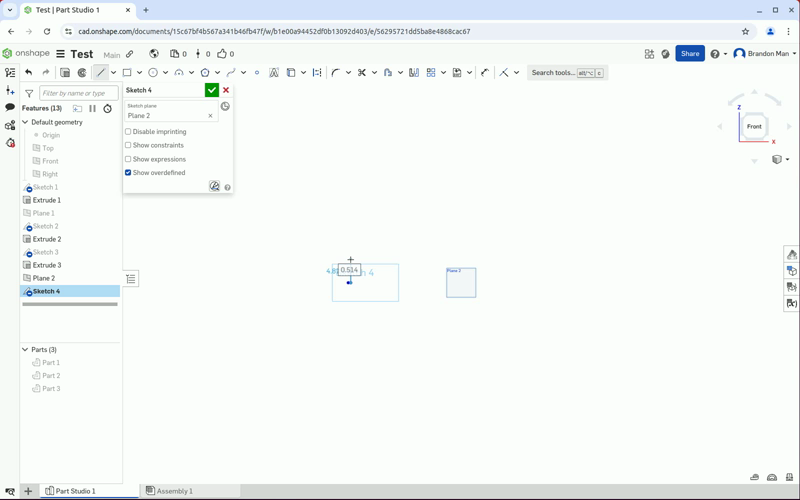
key_up(shift)
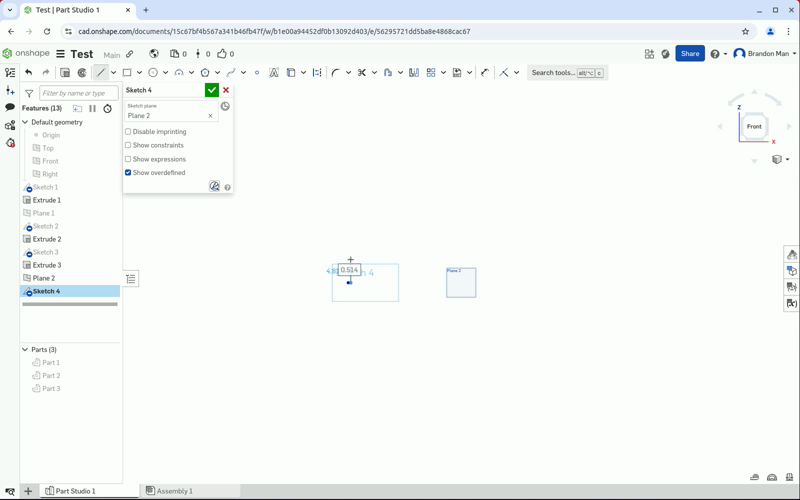
key_down(shift)
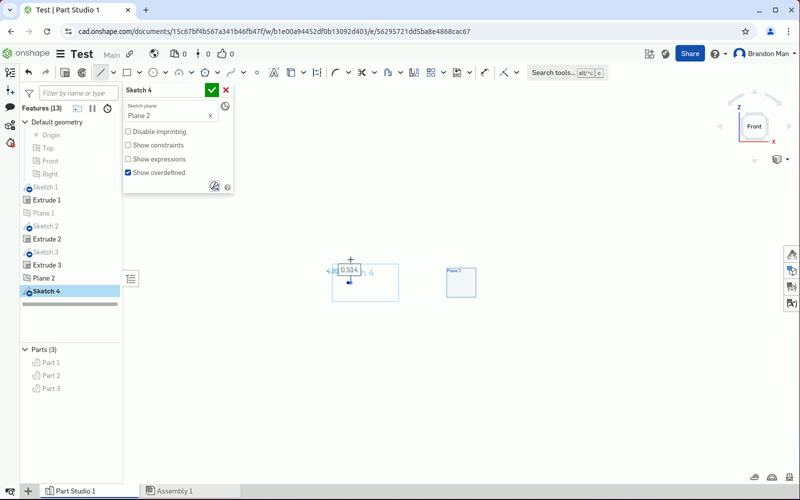
mouse_move(569, 259)
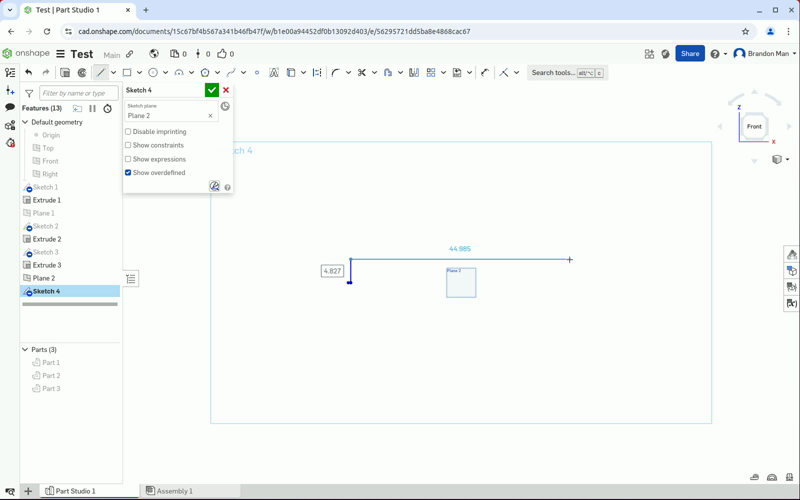
click(569, 259)
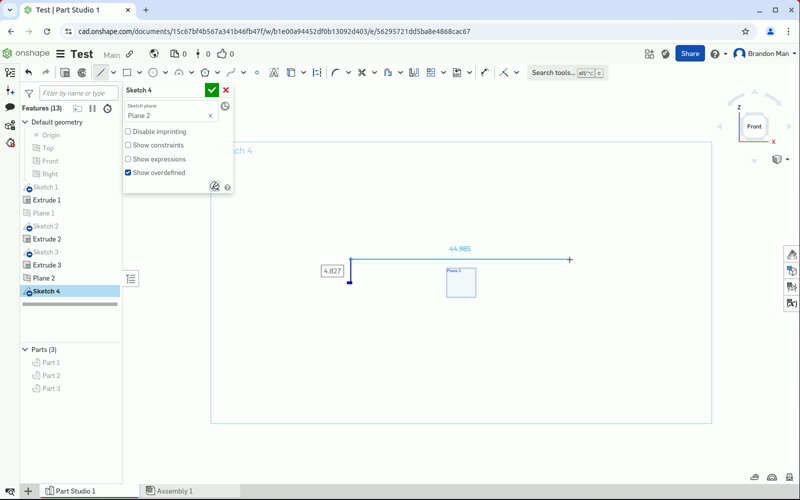
key_up(shift)
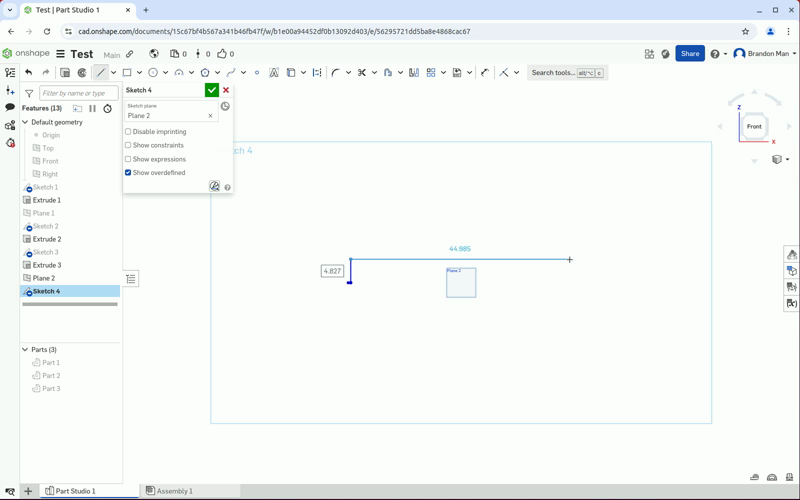
key_down(shift)
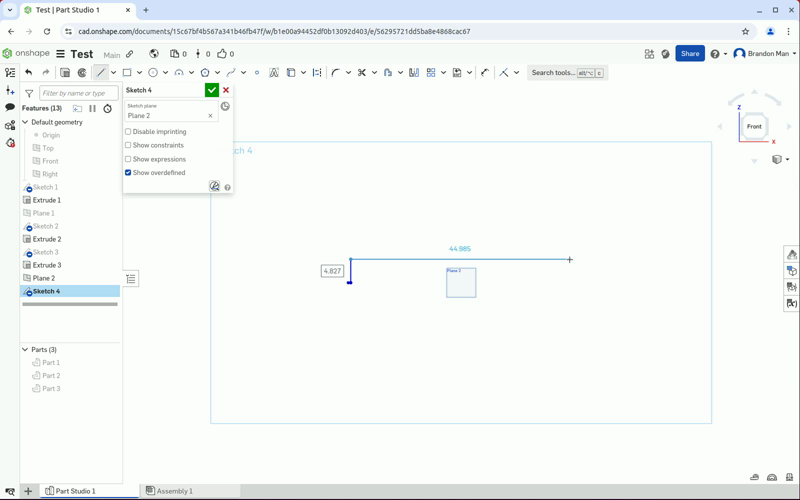
mouse_move(589, 259)
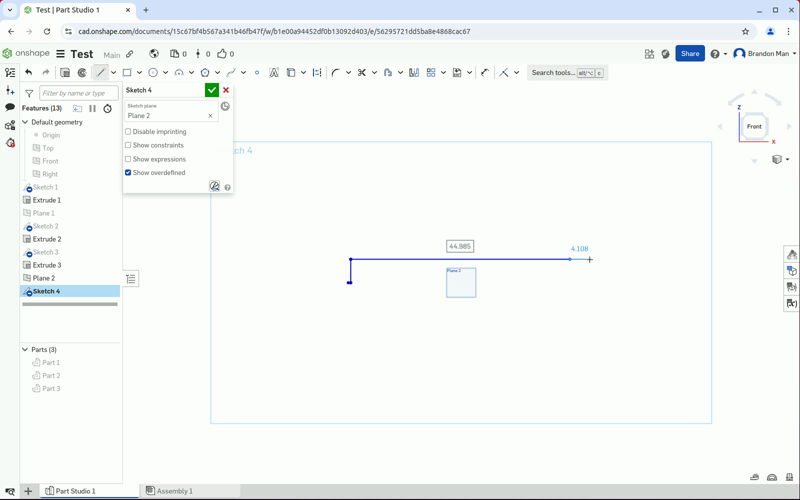
mouse_move(569, 282)
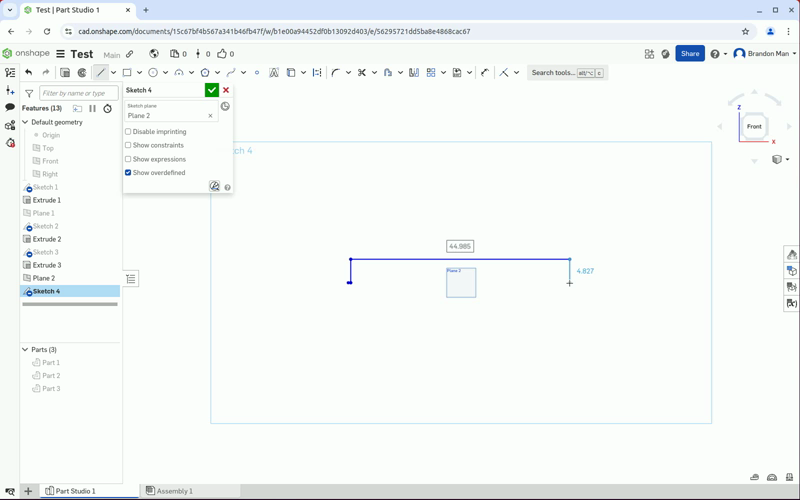
click(569, 282)
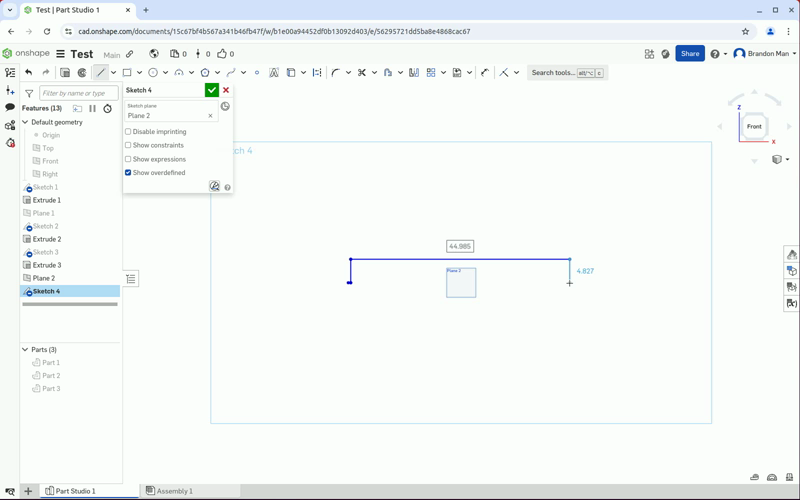
key_up(shift)
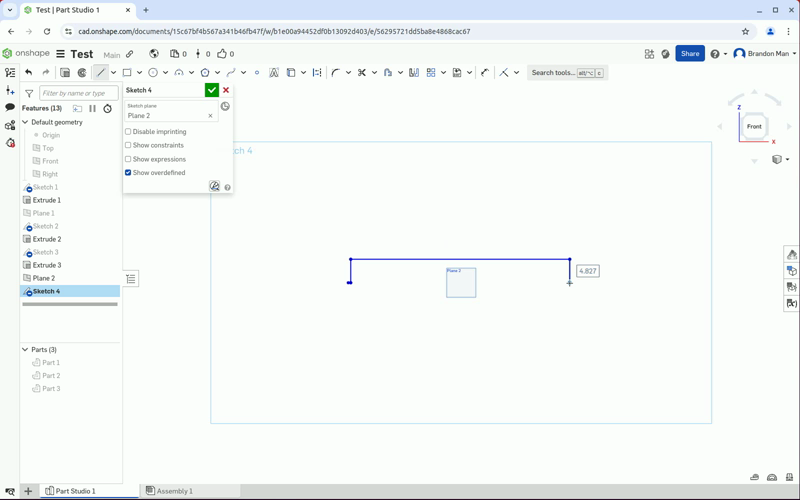
key_down(shift)
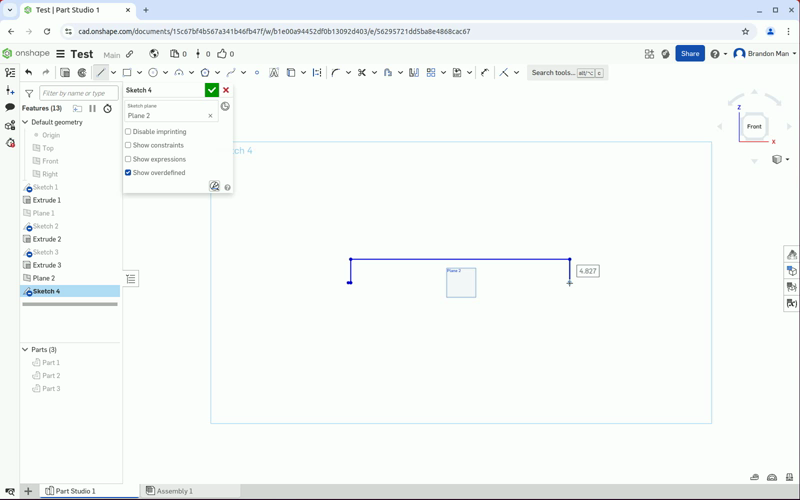
mouse_move(589, 282)
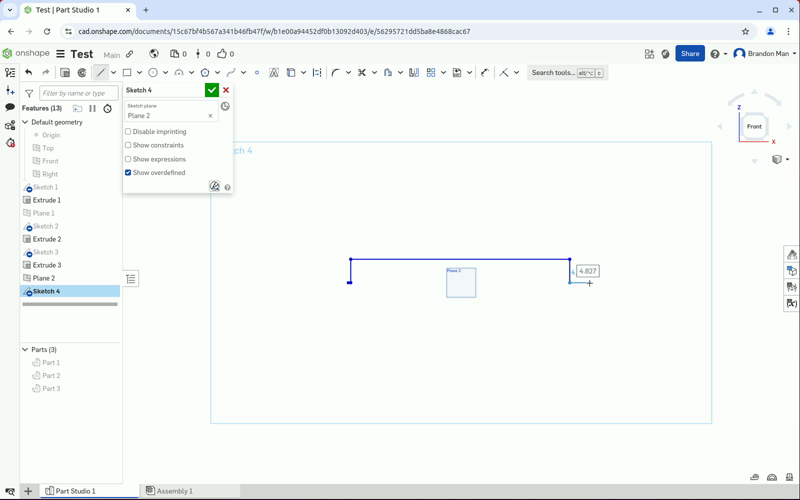
mouse_move(572, 282)
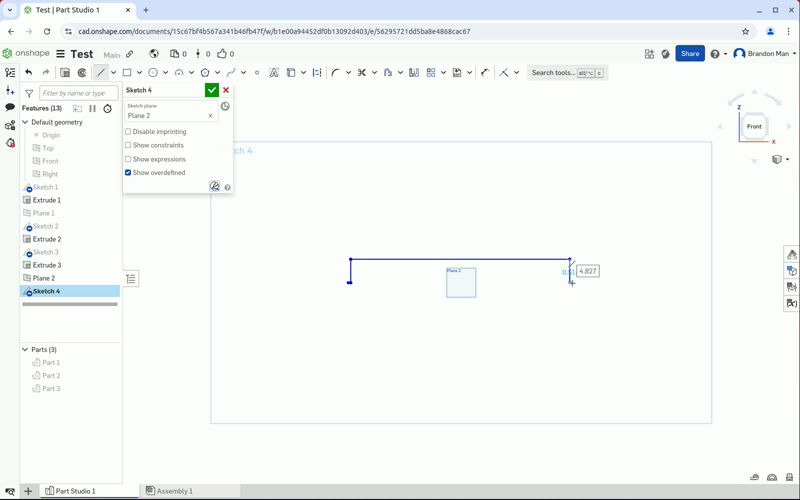
scroll(6)
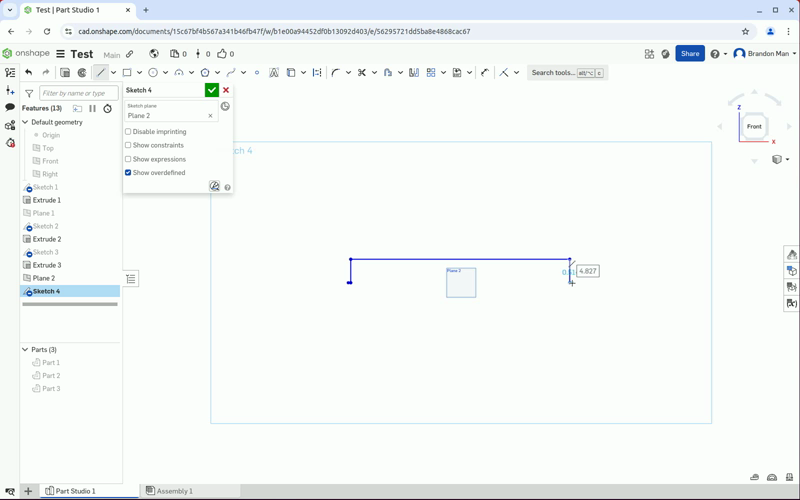
scroll(6)
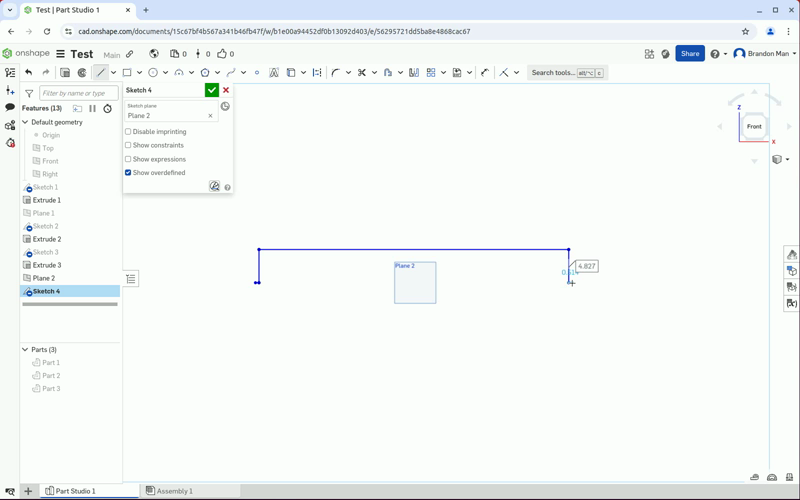
scroll(6)
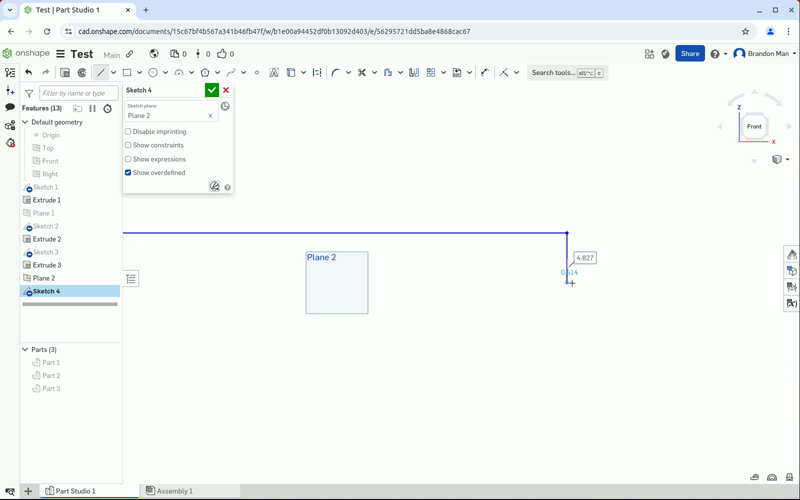
scroll(6)
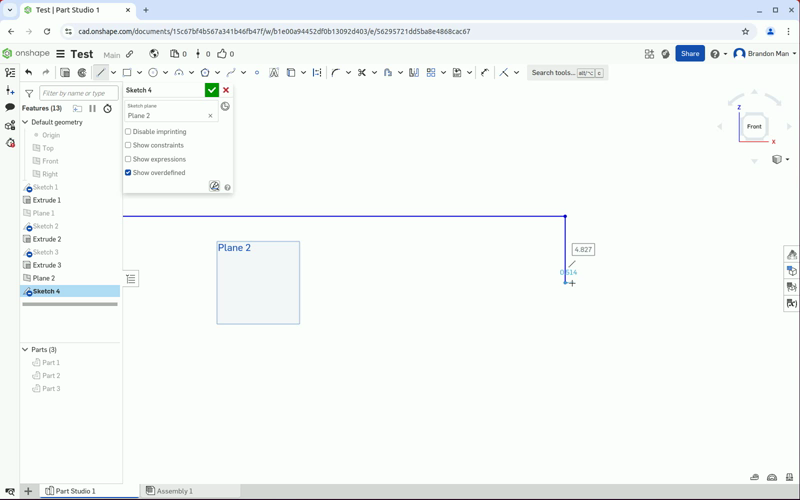
scroll(6)
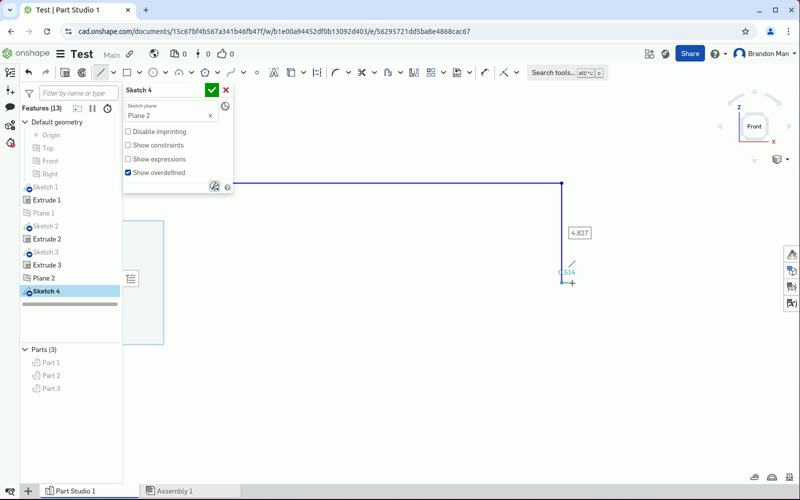
scroll(6)
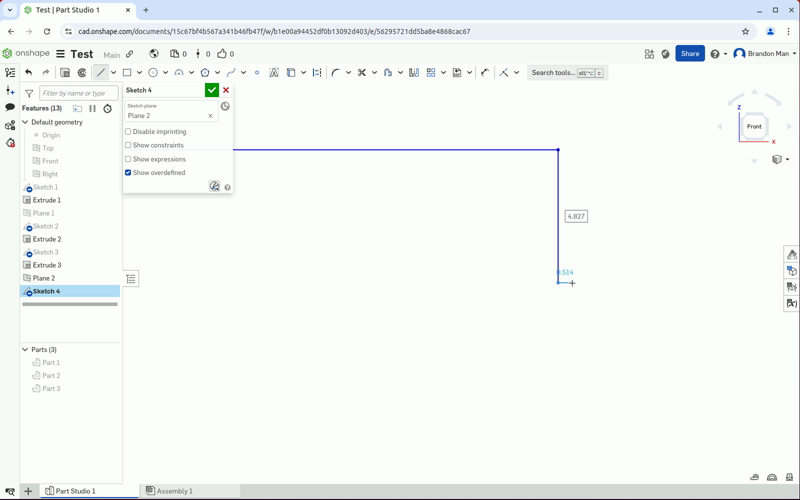
scroll(6)
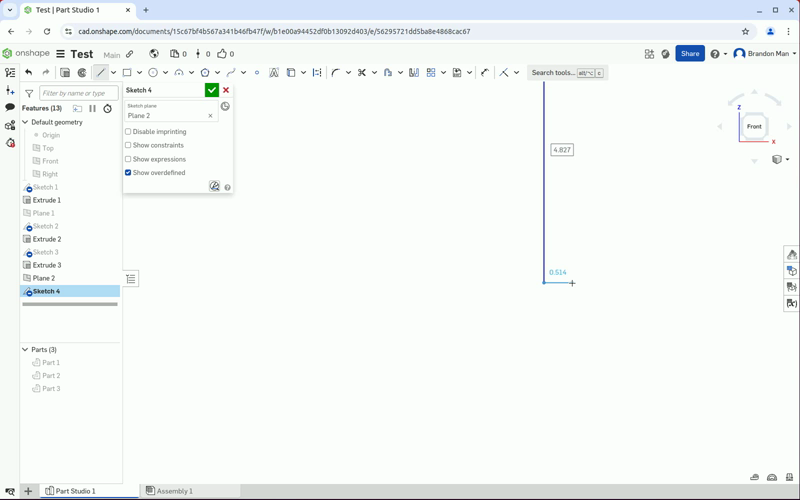
click(572, 282)
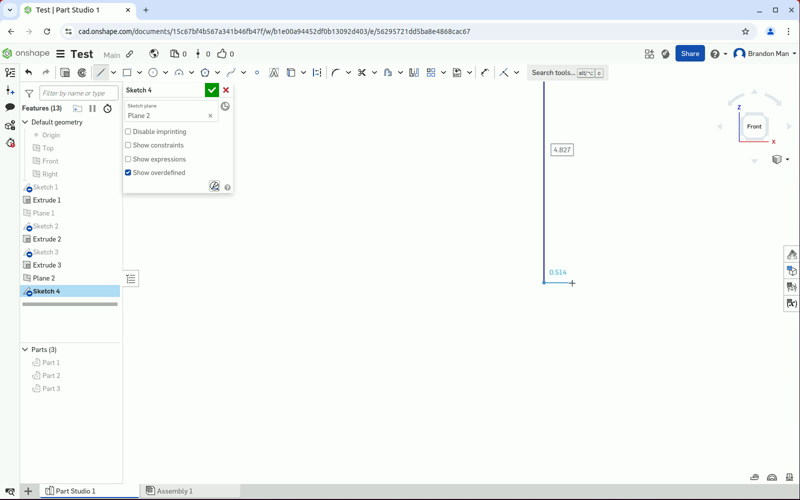
scroll(-6)
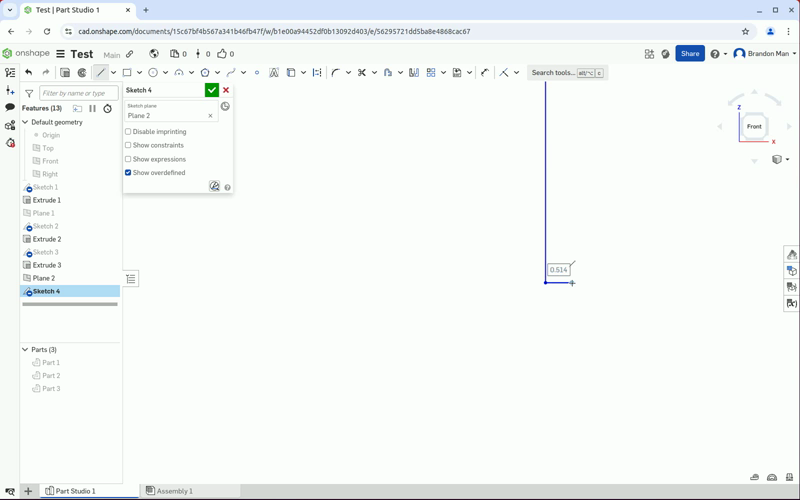
scroll(-6)
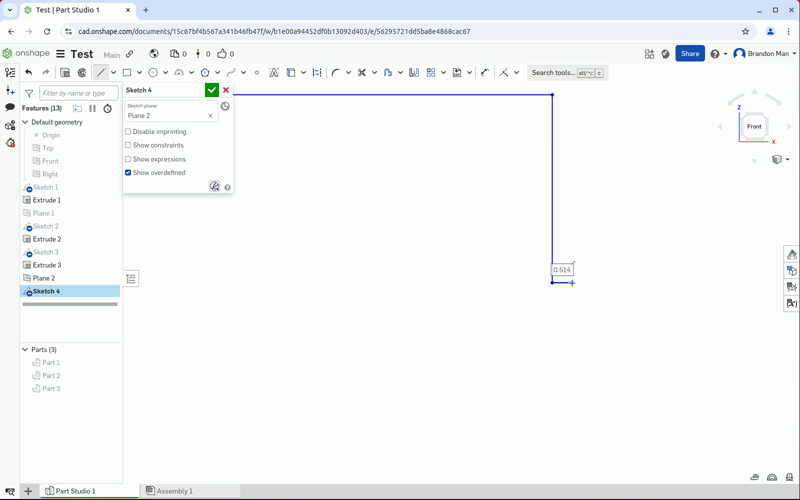
scroll(-6)
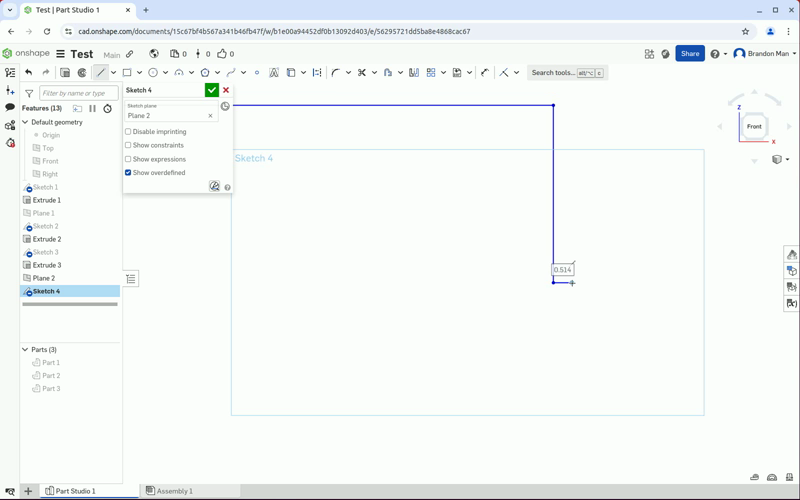
scroll(-6)
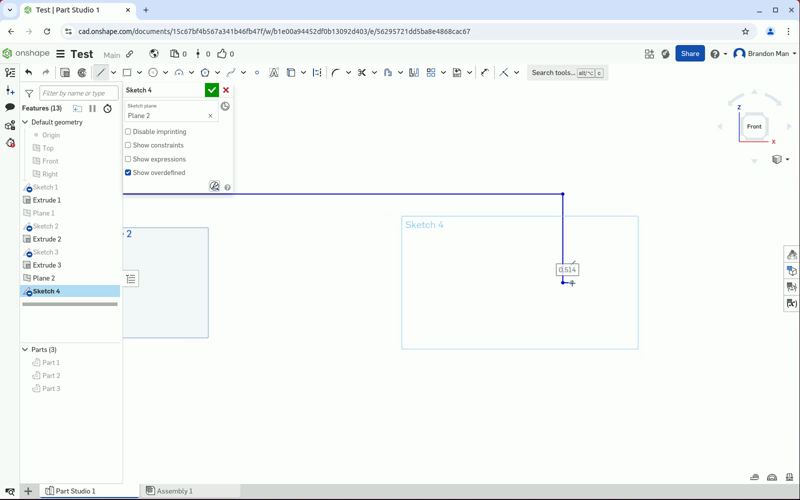
scroll(-6)
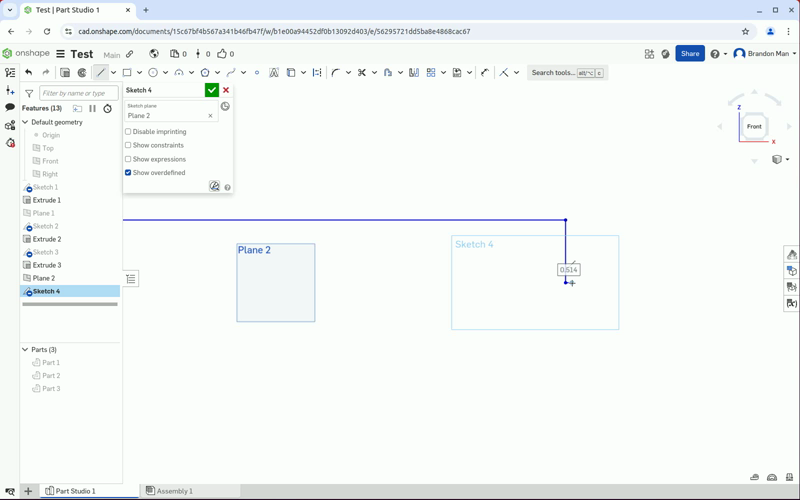
scroll(-6)
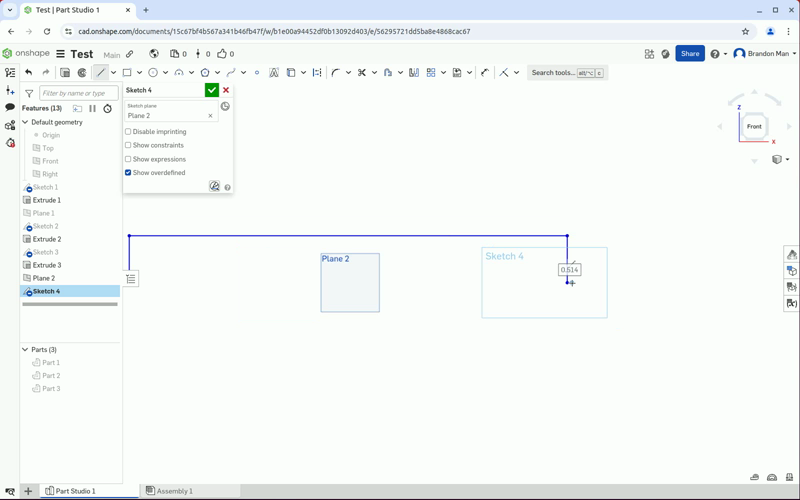
scroll(-6)
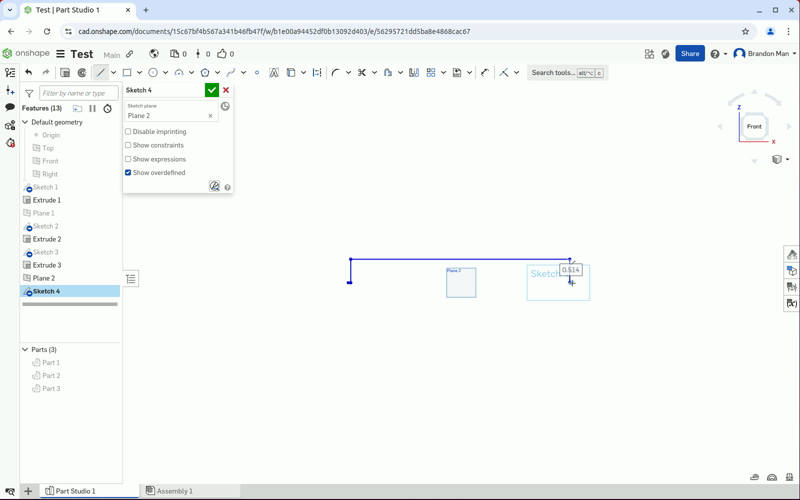
key_up(shift)
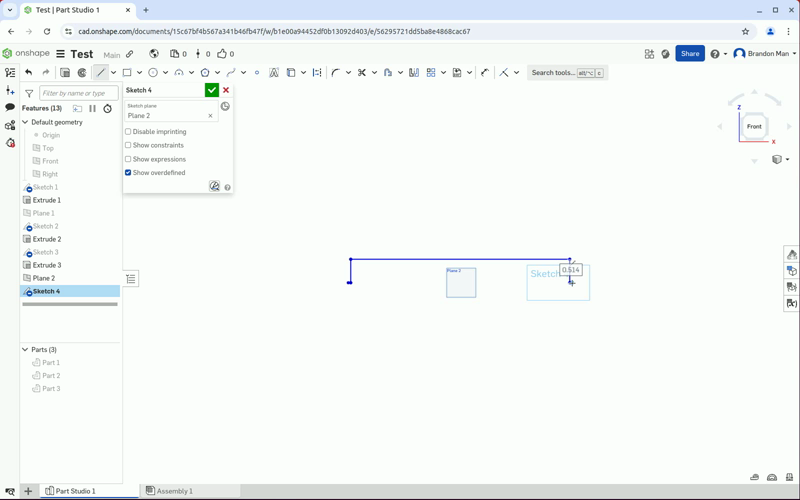
key_down(shift)
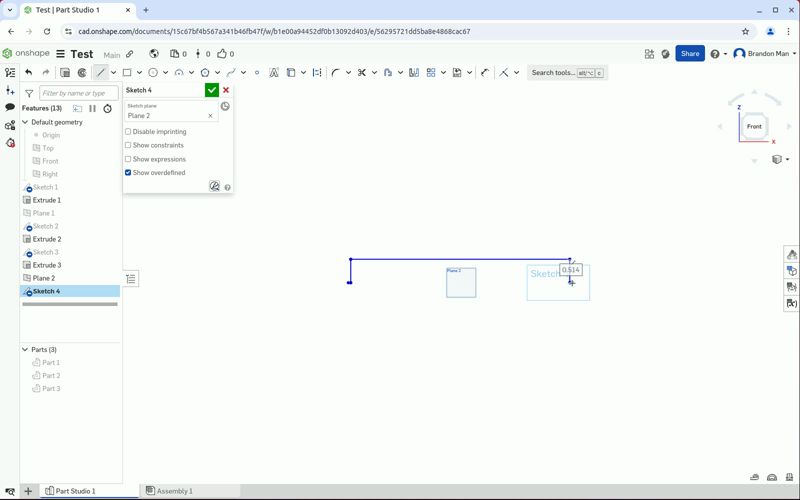
mouse_move(589, 282)
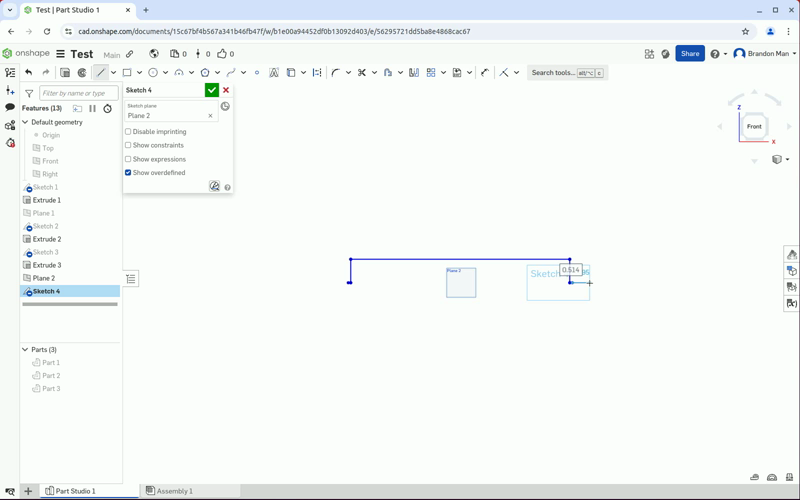
mouse_move(572, 257)
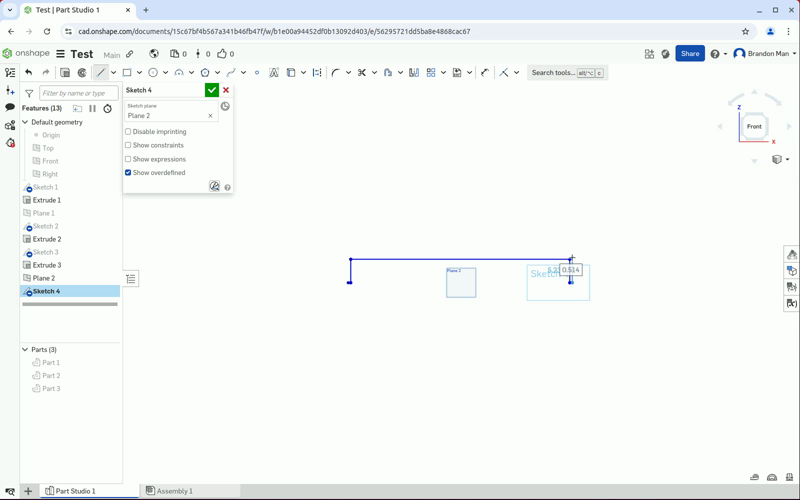
scroll(6)
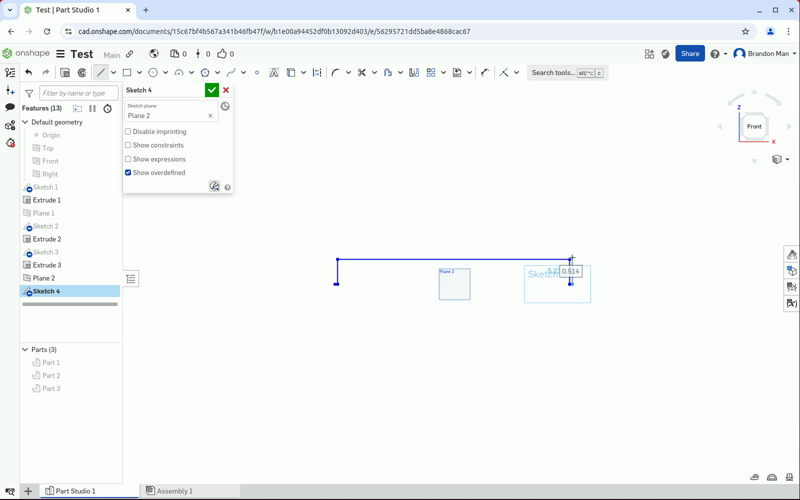
scroll(6)
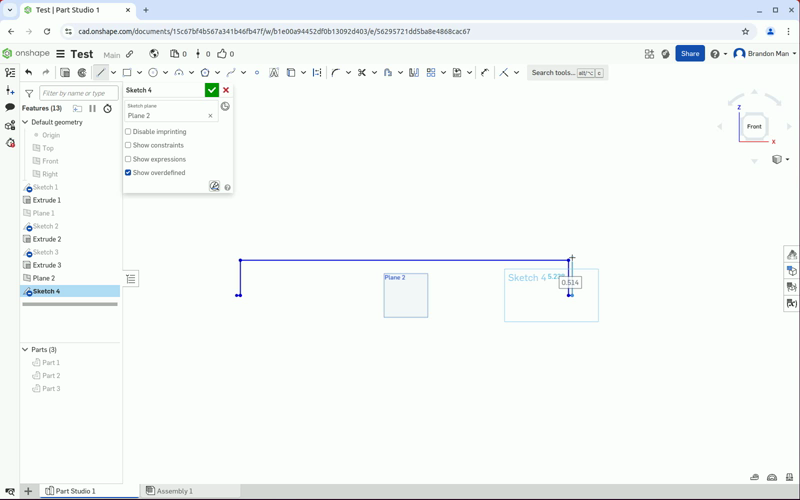
scroll(6)
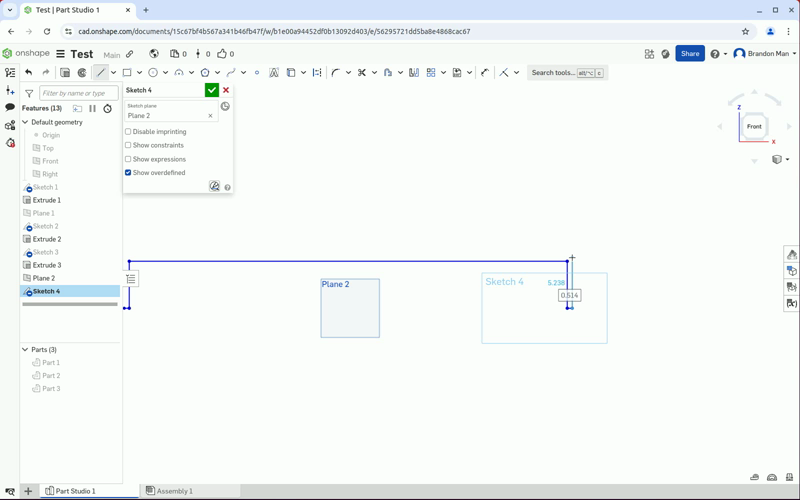
scroll(6)
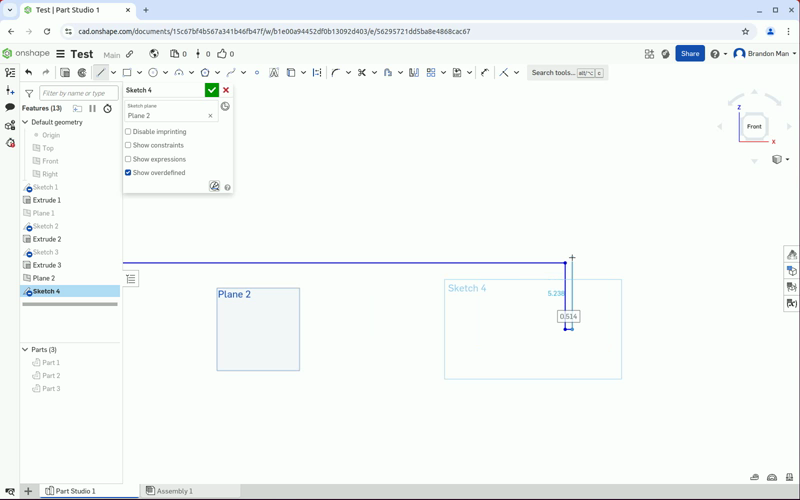
scroll(6)
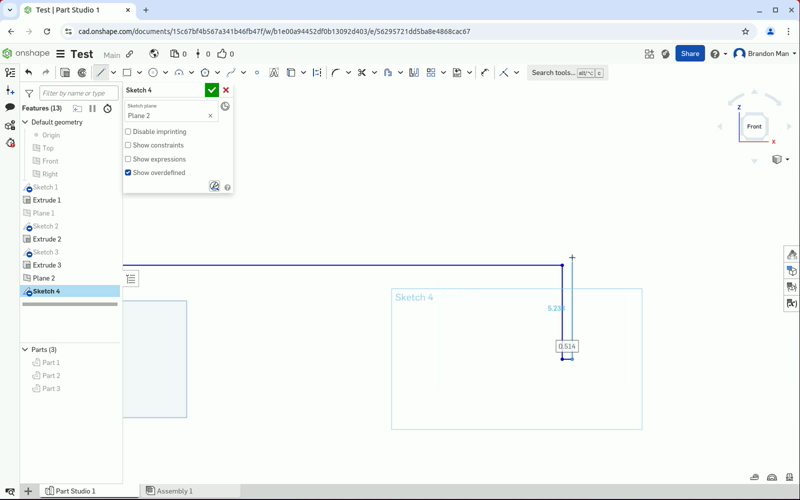
scroll(6)
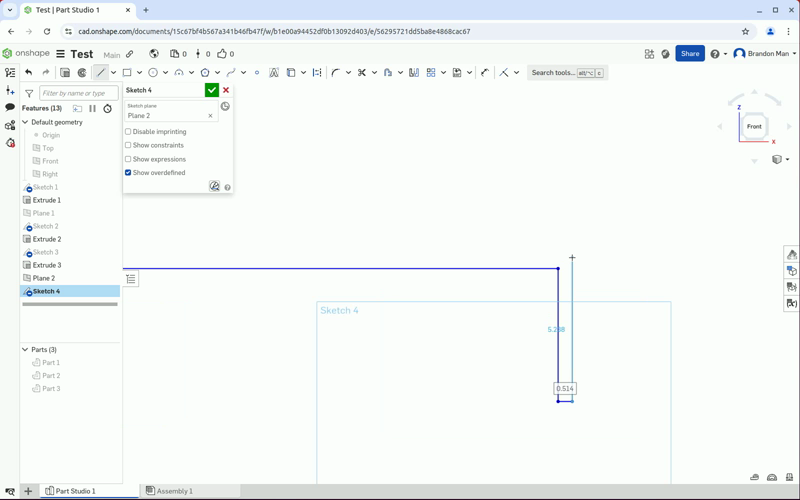
scroll(6)
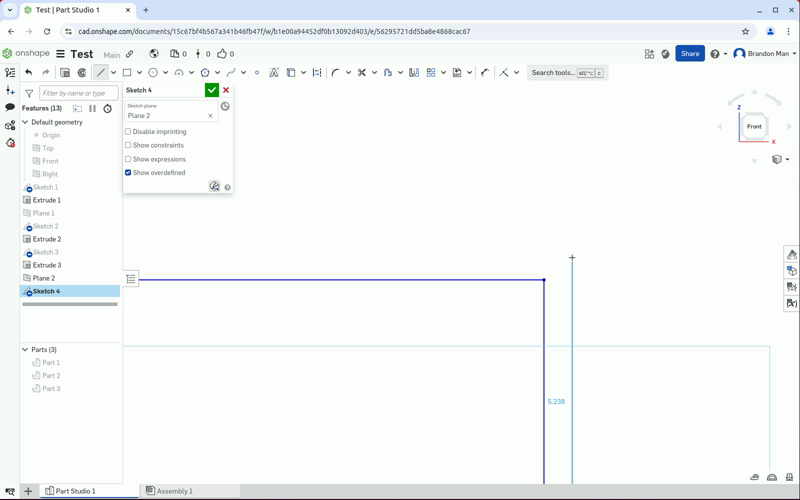
click(572, 257)
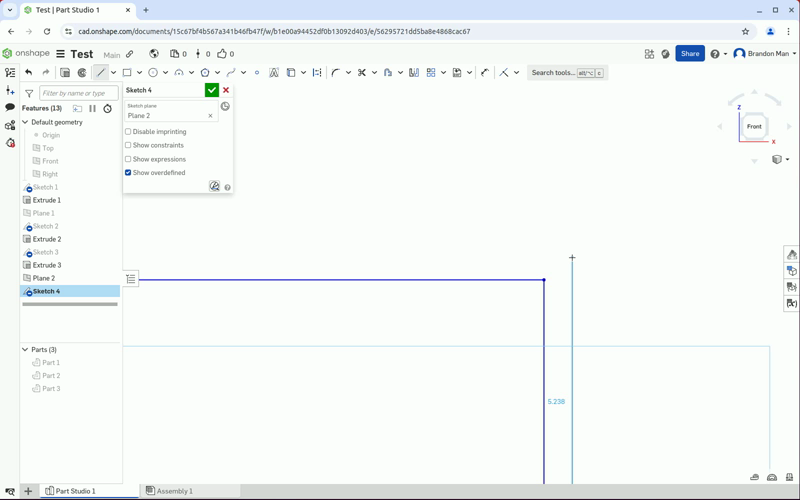
scroll(-6)
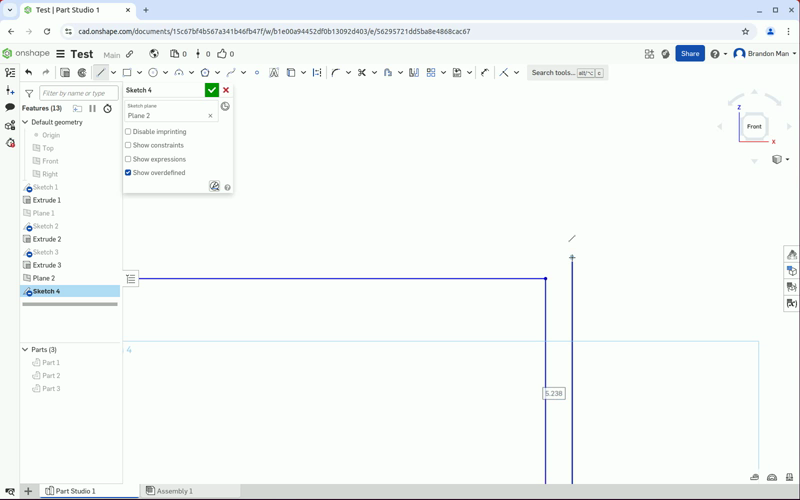
scroll(-6)
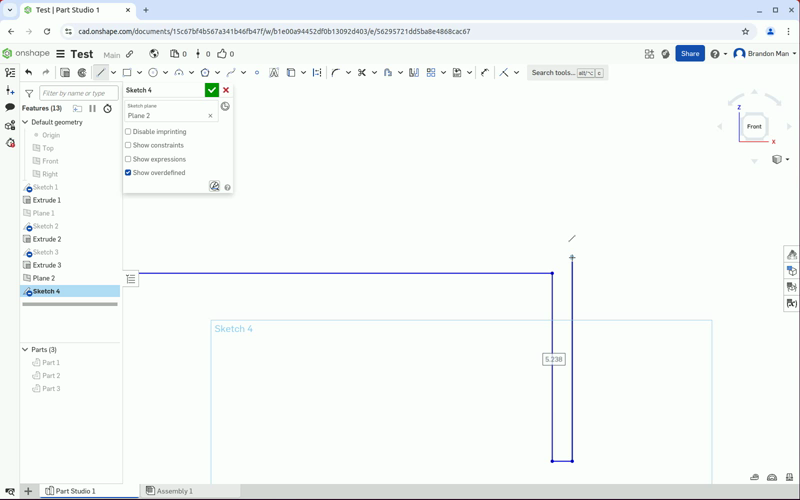
scroll(-6)
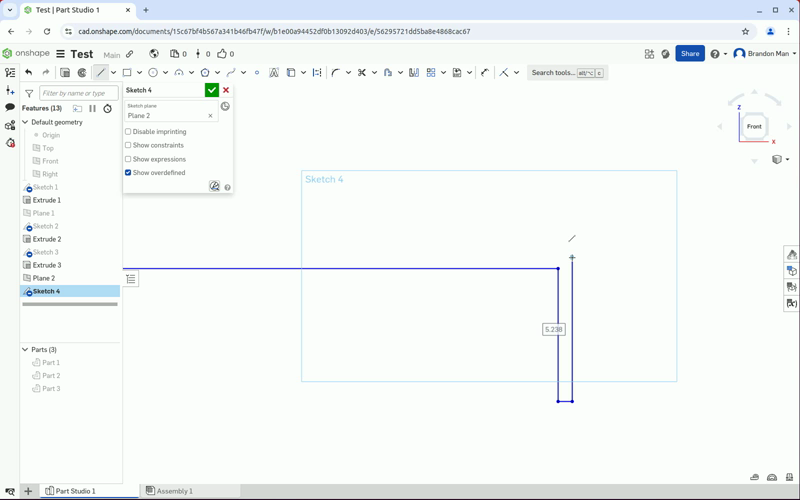
scroll(-6)
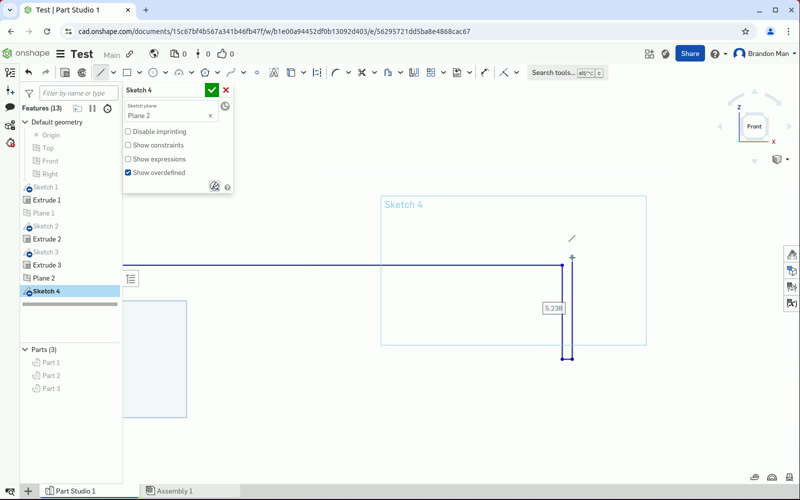
scroll(-6)
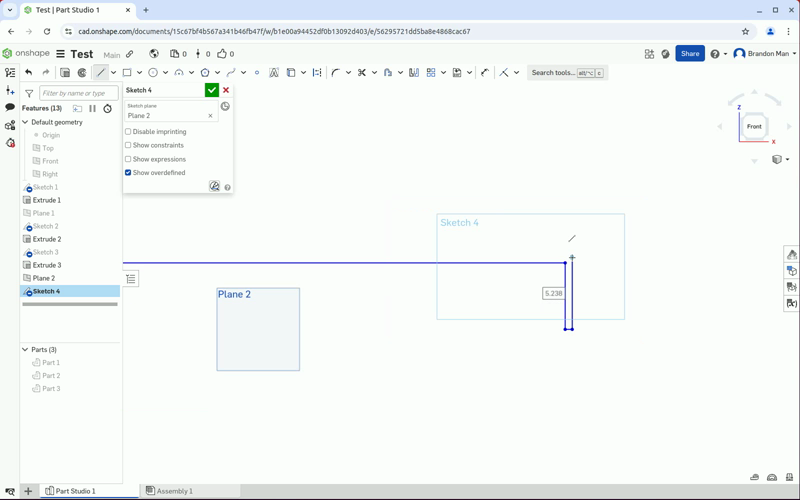
scroll(-6)
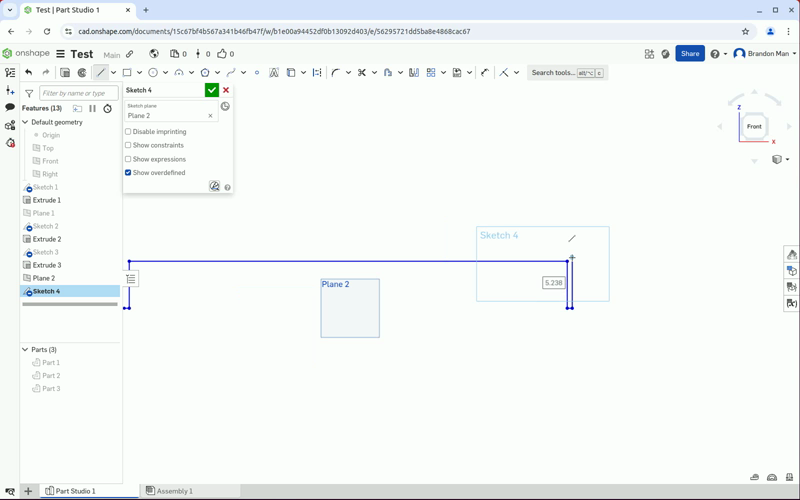
scroll(-6)
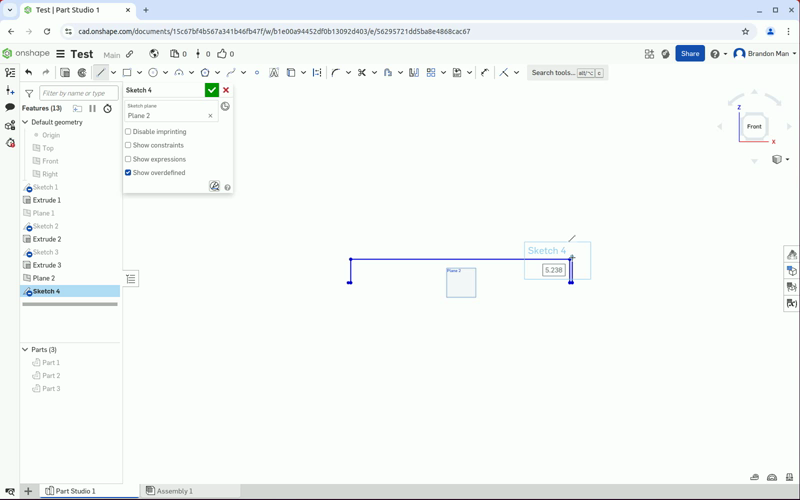
key_up(shift)
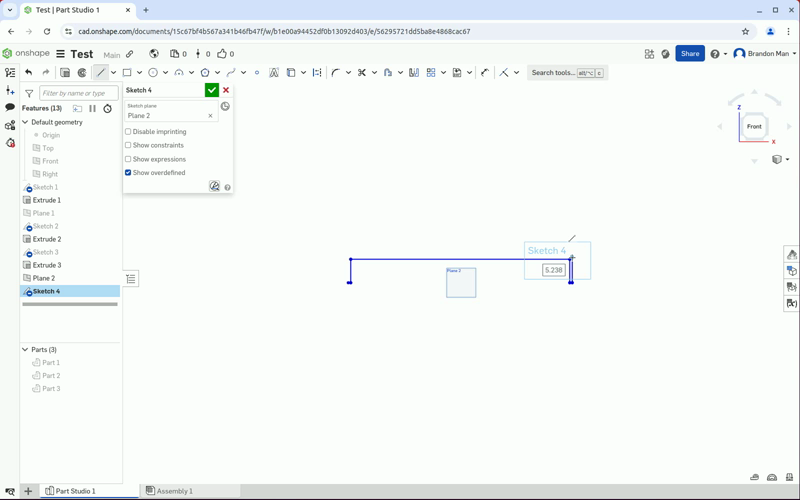
key_down(shift)
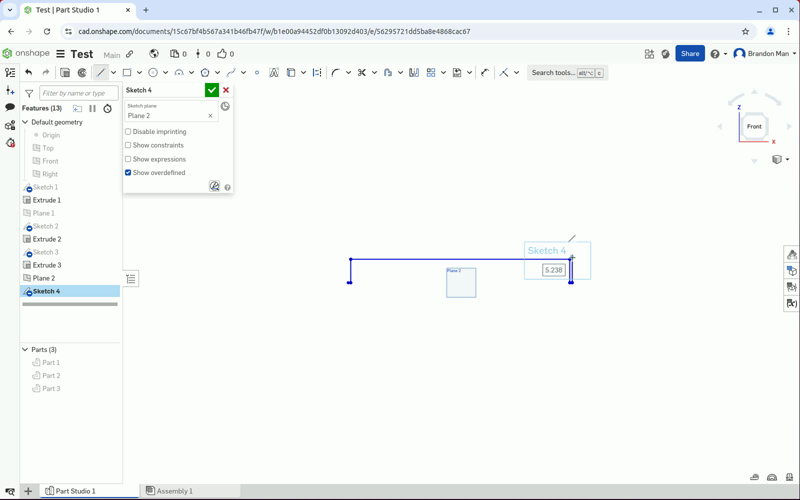
mouse_move(348, 257)
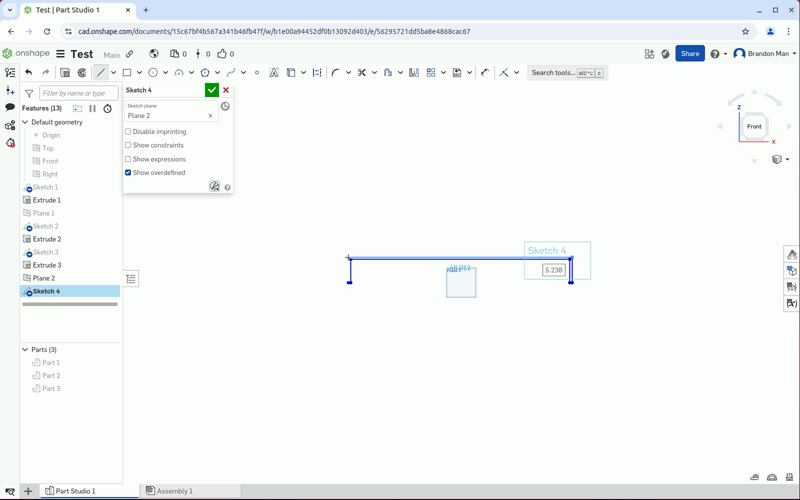
scroll(6)
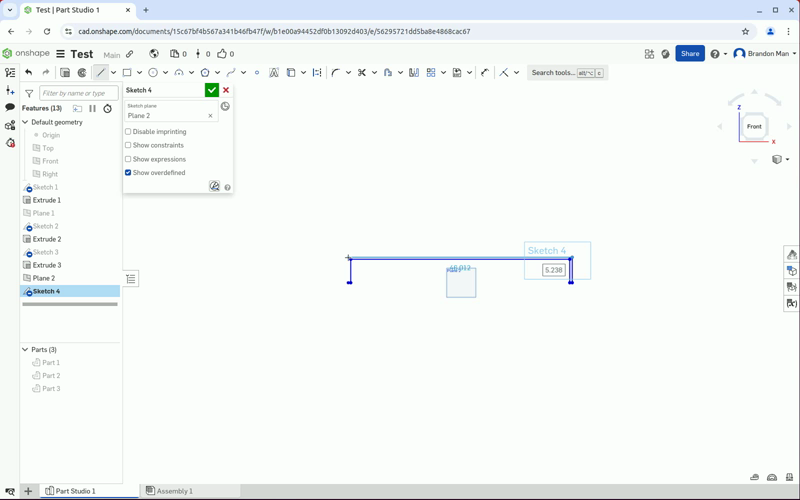
scroll(6)
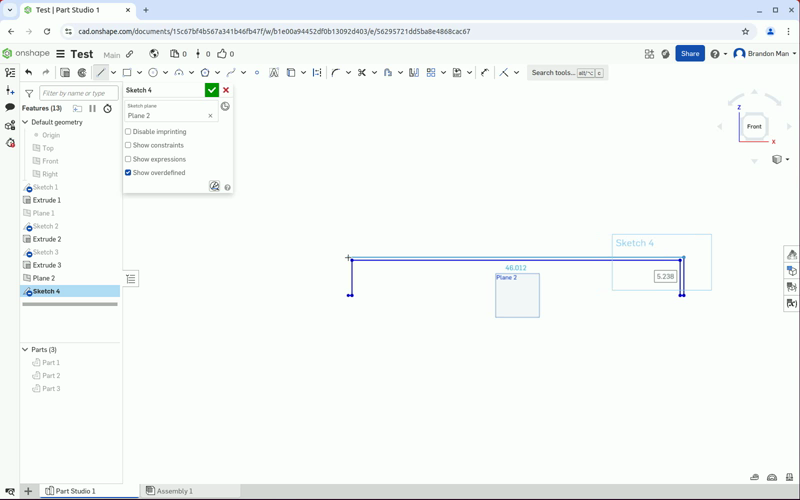
scroll(6)
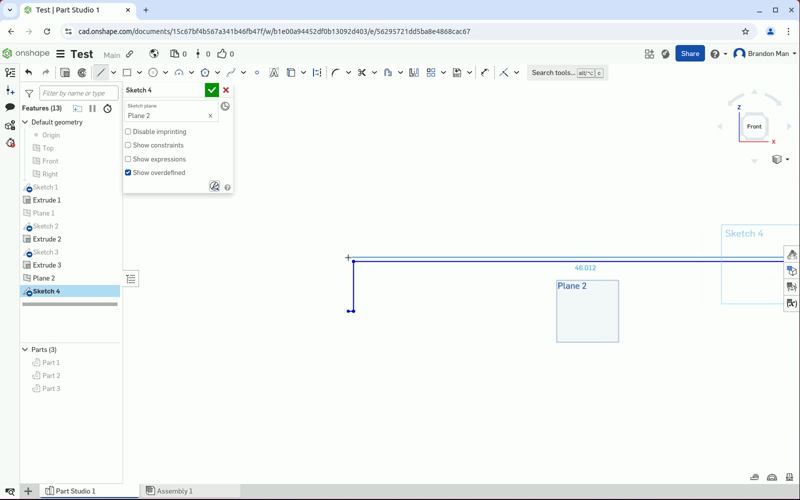
scroll(6)
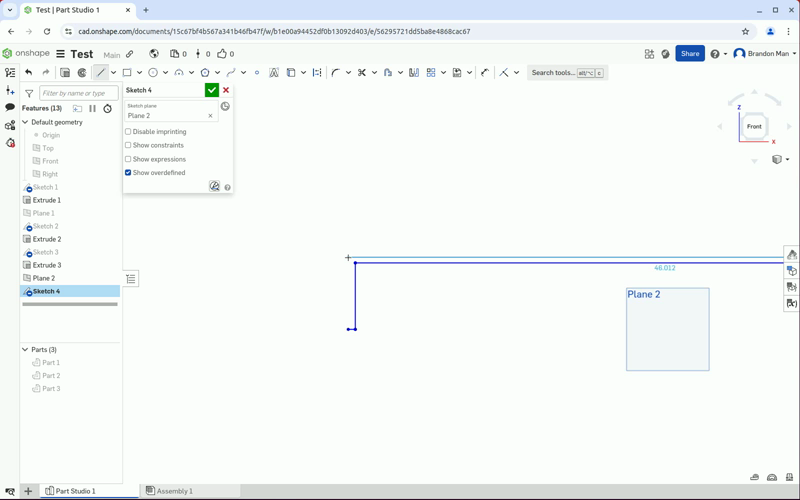
scroll(6)
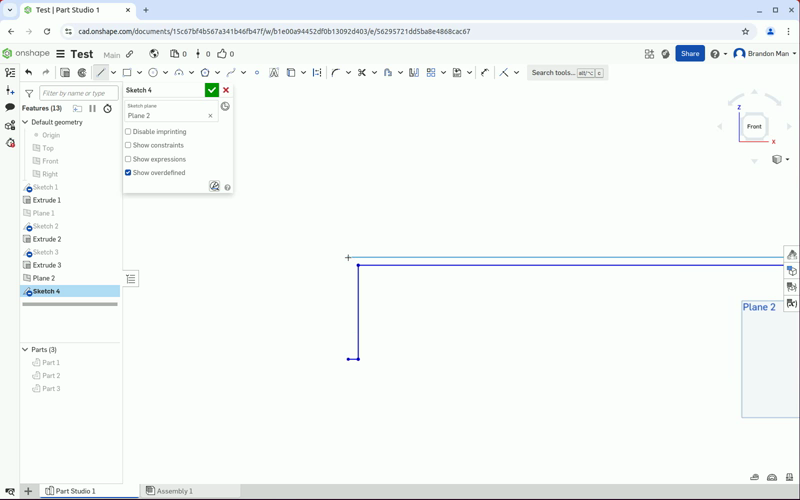
scroll(6)
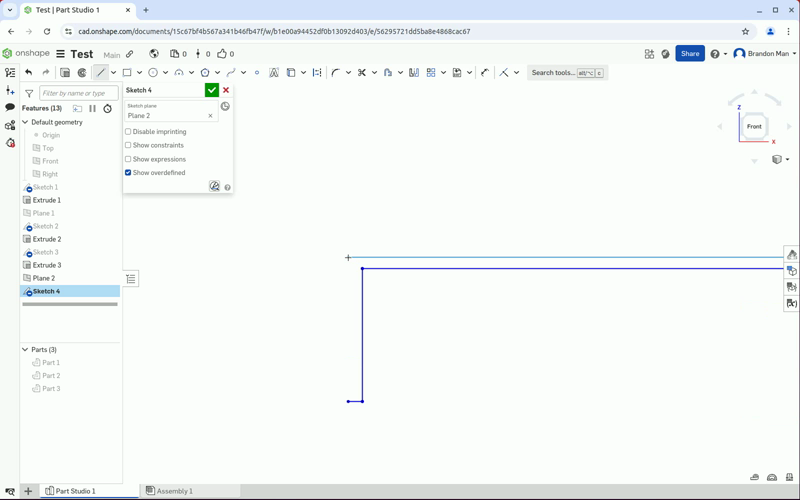
scroll(6)
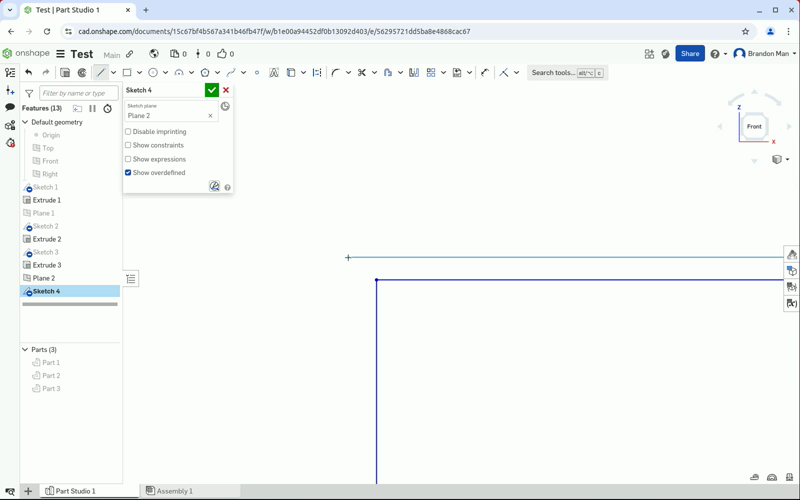
click(348, 257)
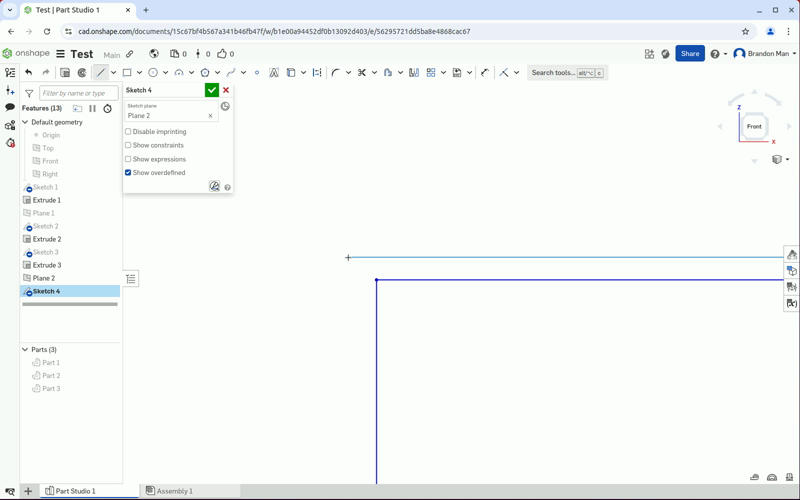
scroll(-6)
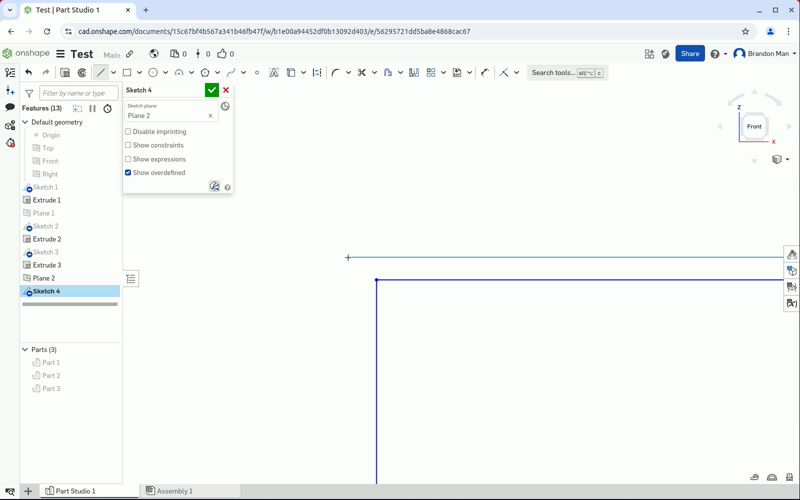
scroll(-6)
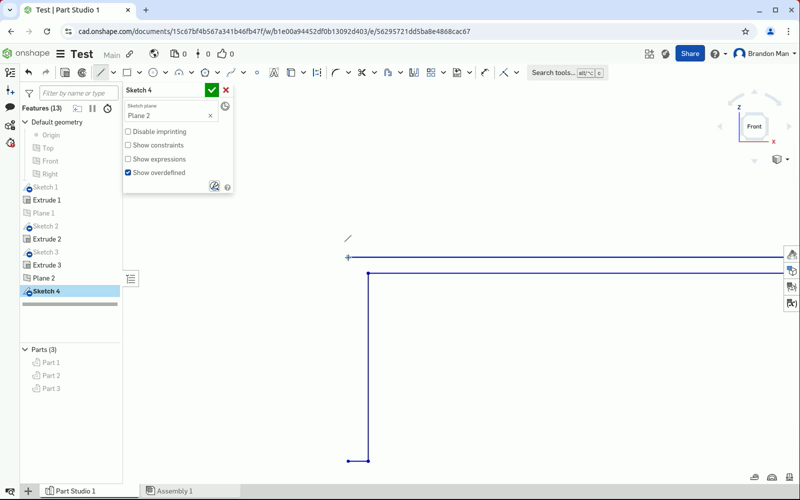
scroll(-6)
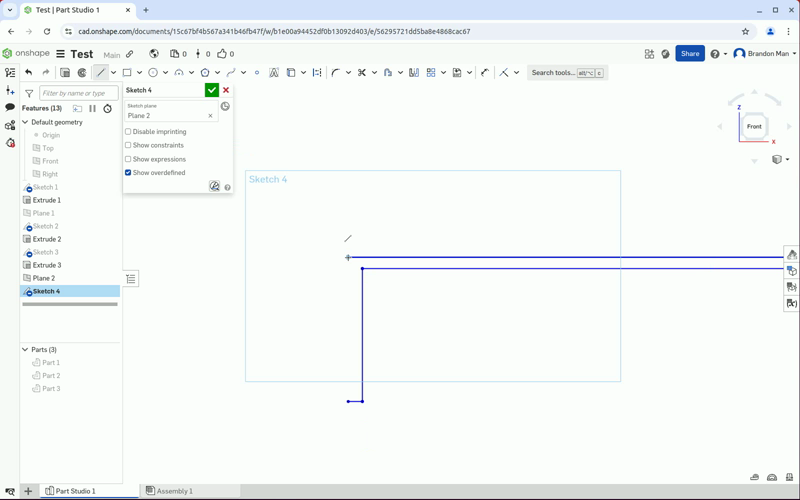
scroll(-6)
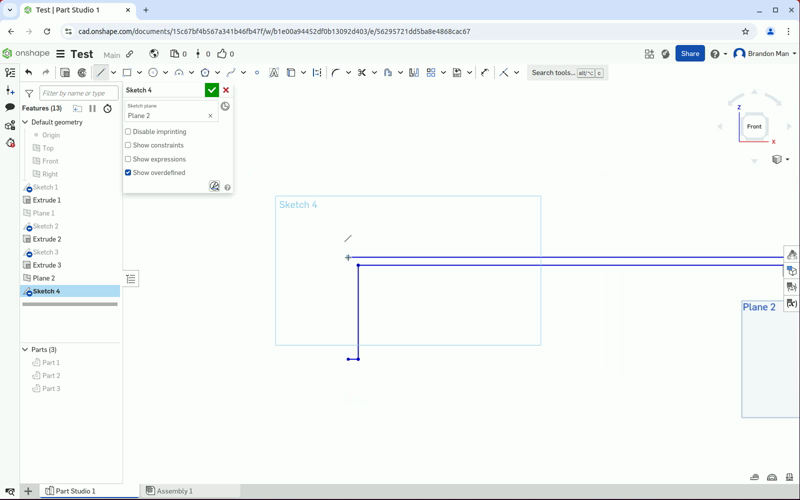
scroll(-6)
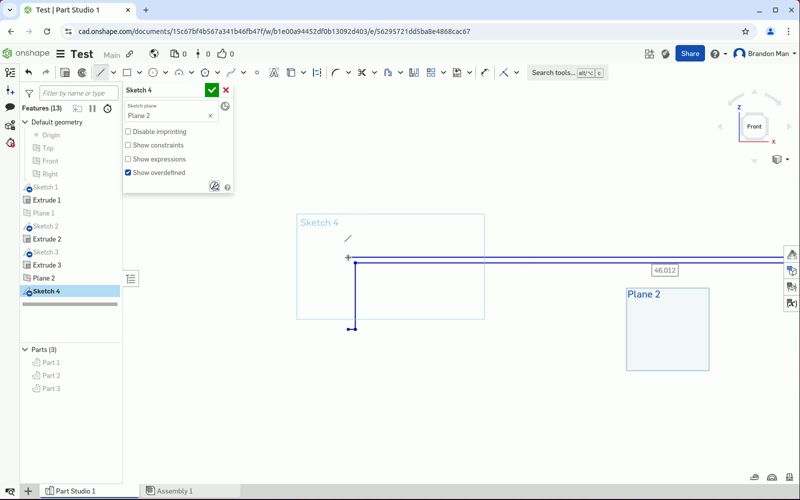
scroll(-6)
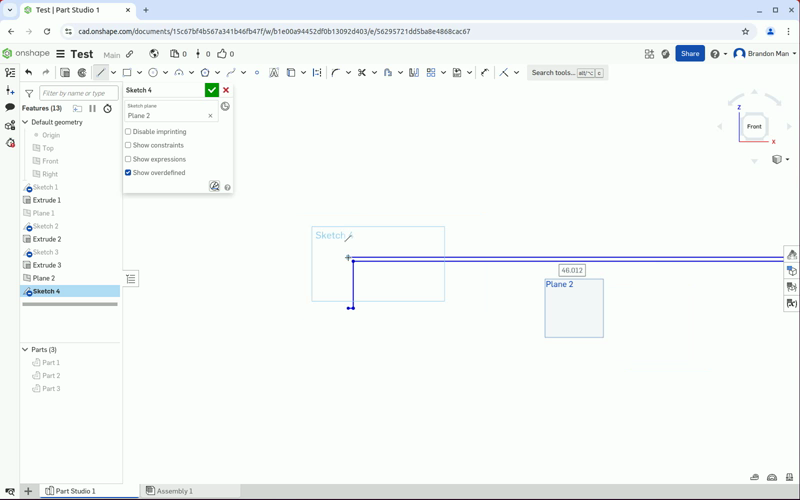
scroll(-6)
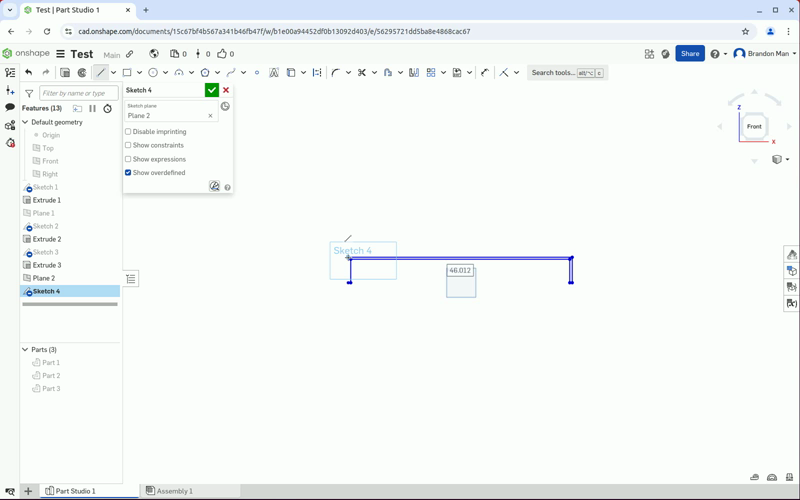
key_up(shift)
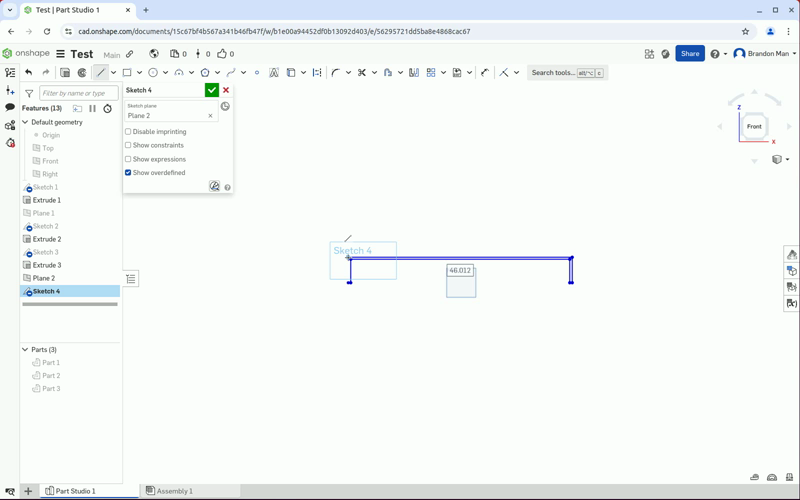
mouse_move(378, 257)
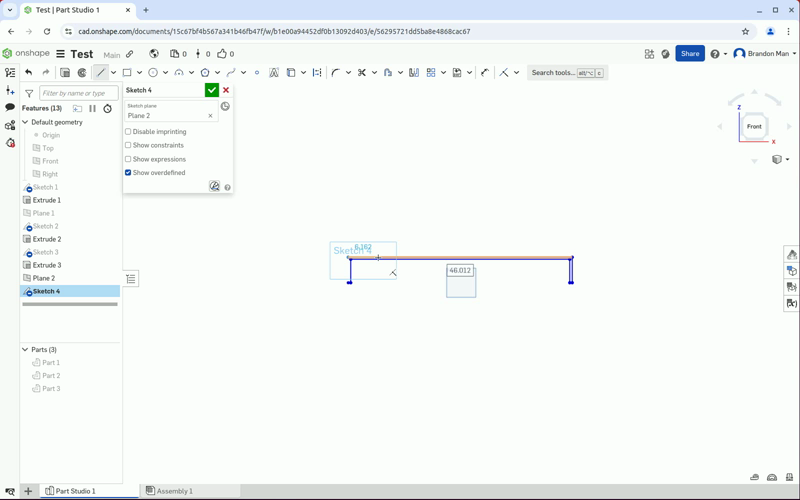
key_down(shift)
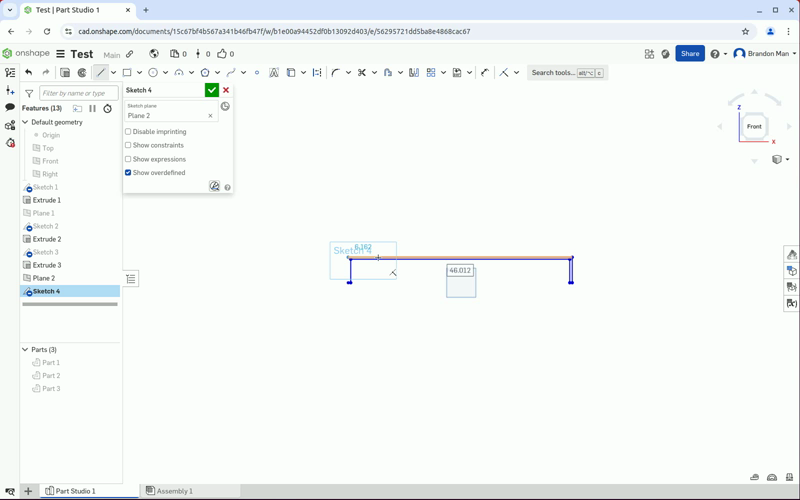
mouse_move(348, 282)
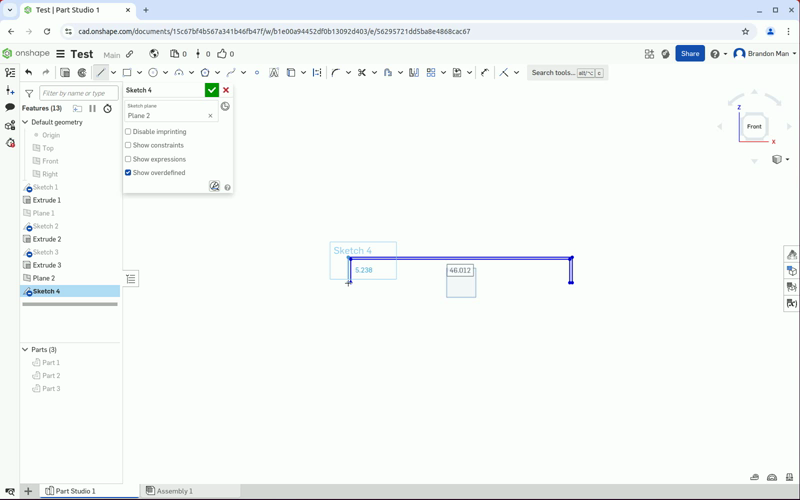
scroll(6)
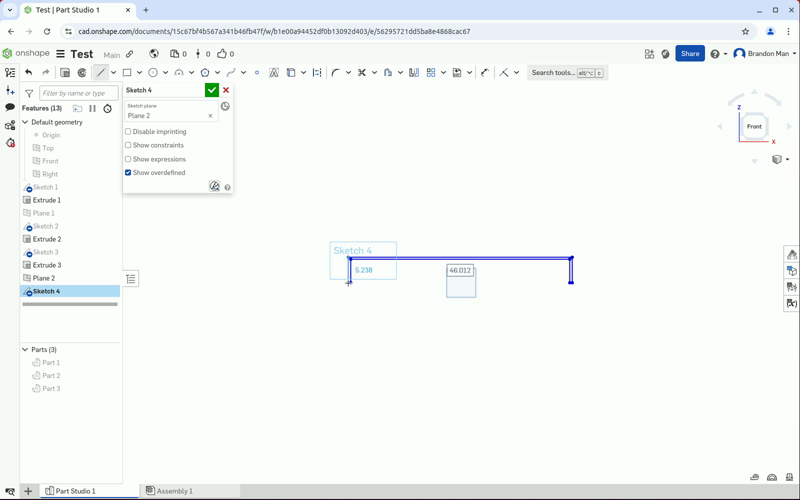
scroll(6)
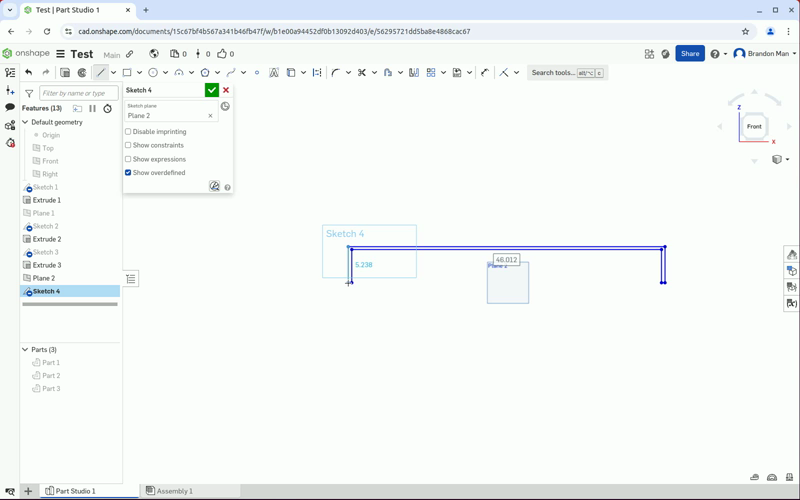
scroll(6)
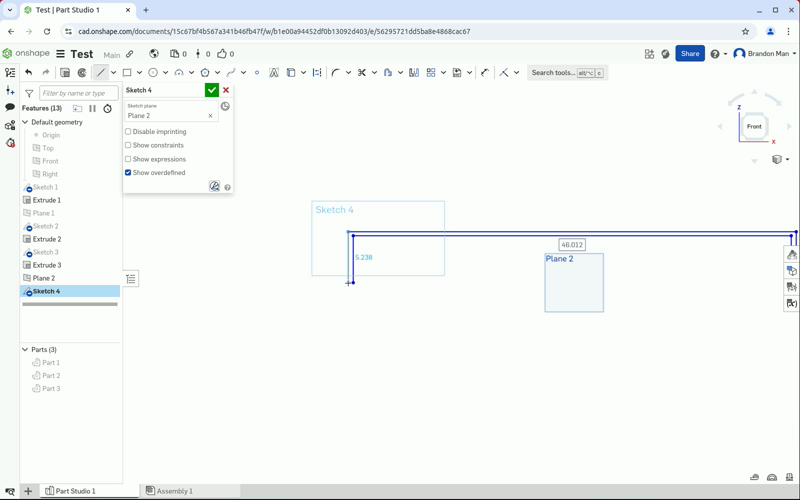
scroll(6)
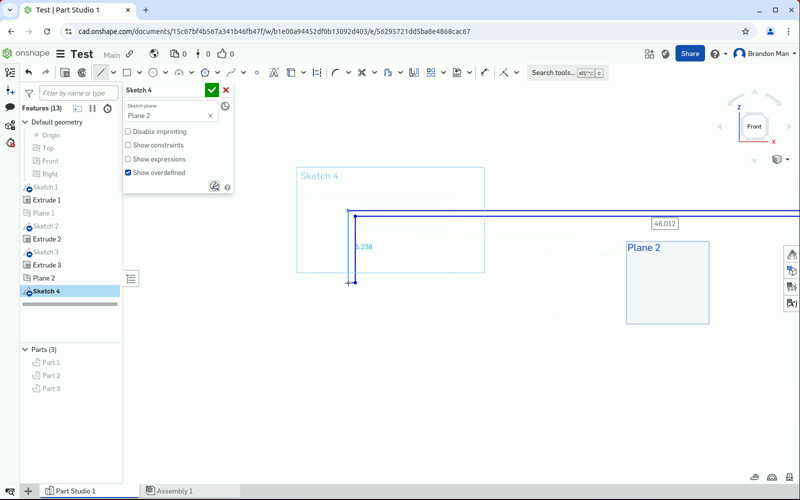
scroll(6)
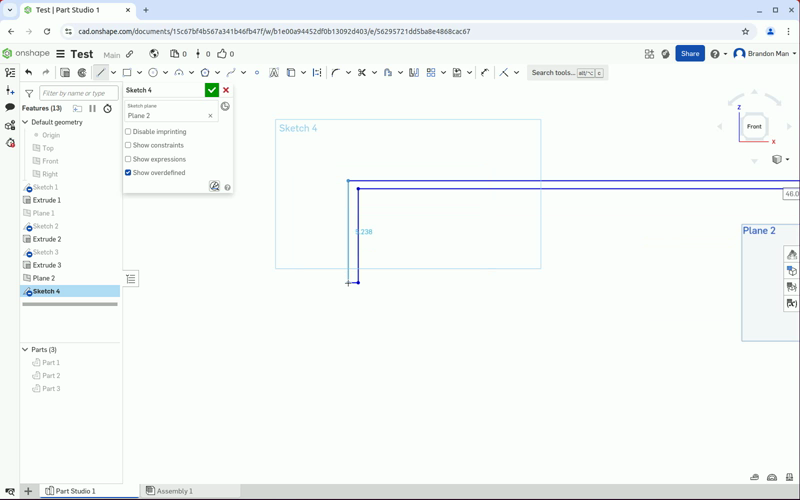
scroll(6)
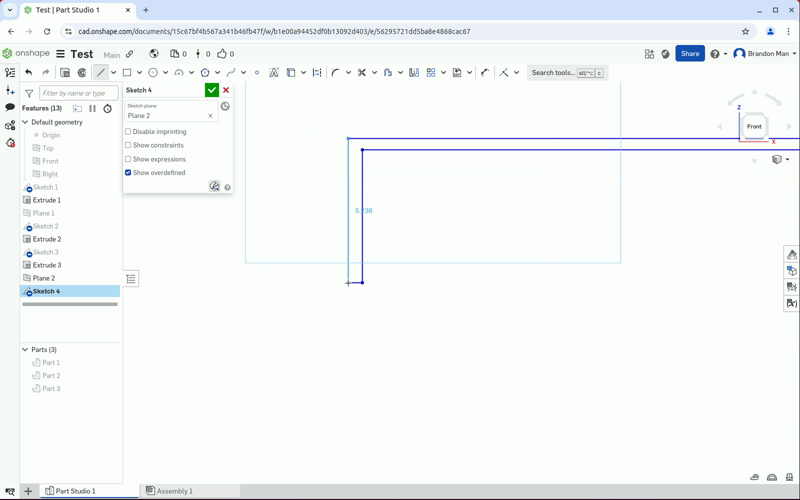
scroll(6)
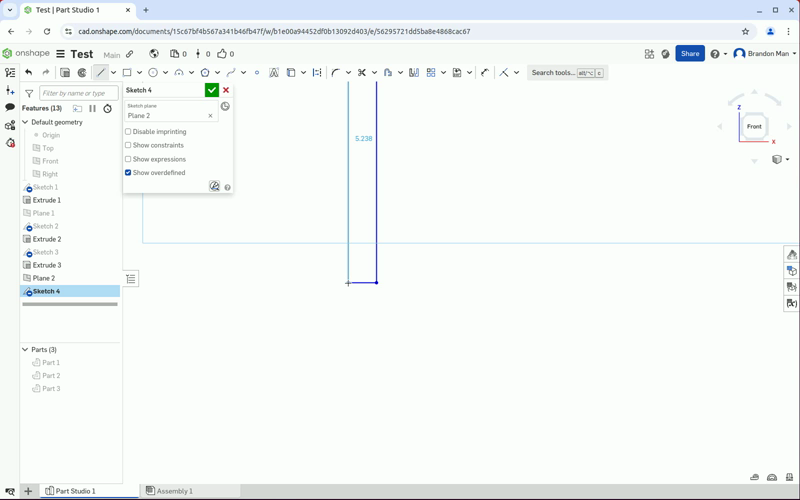
key_up(shift)
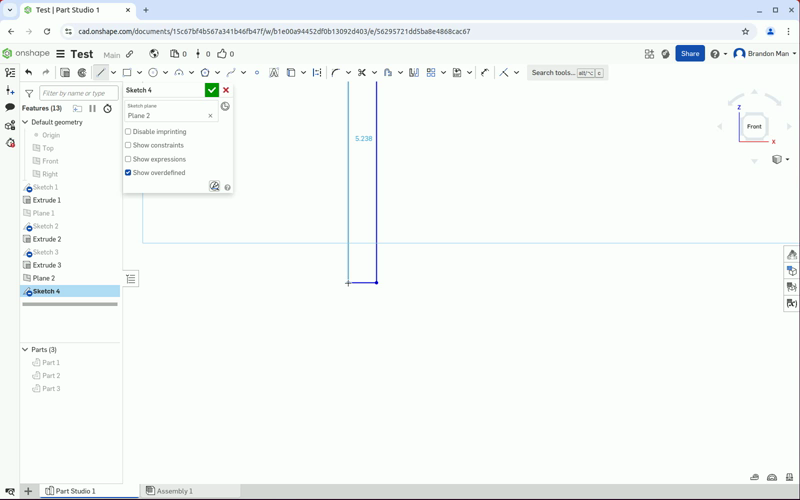
click(348, 282)
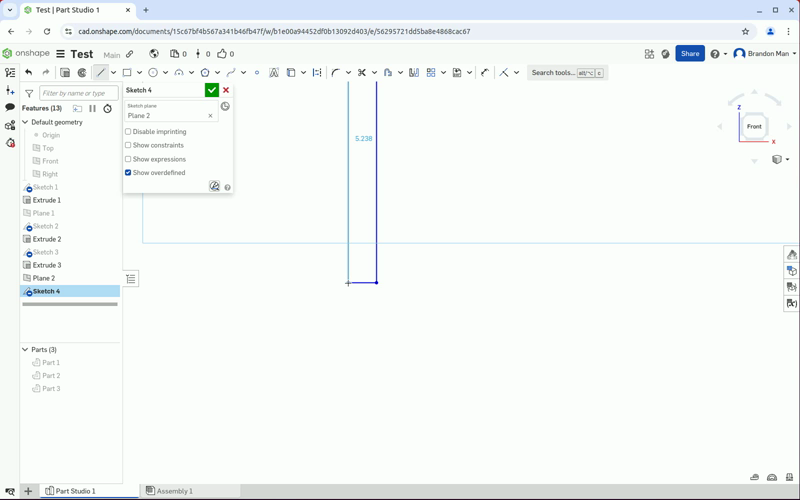
scroll(-6)
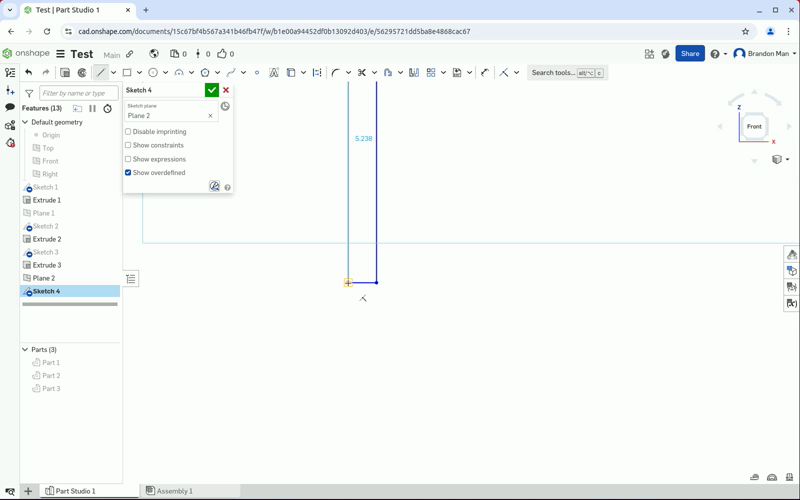
scroll(-6)
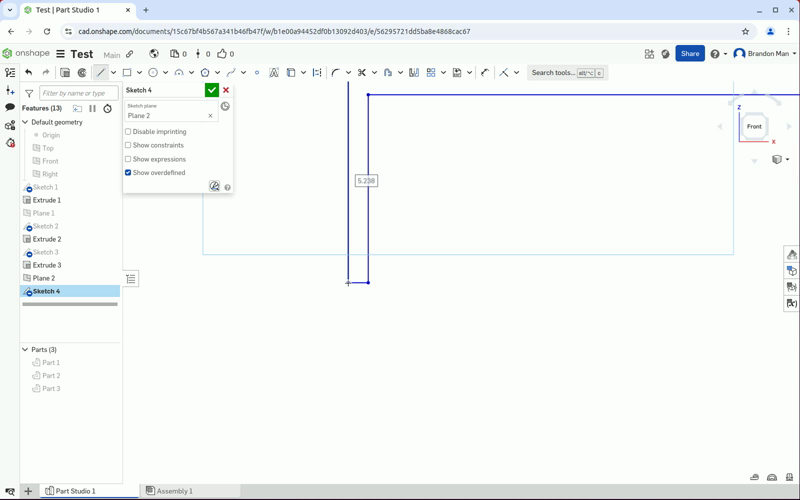
scroll(-6)
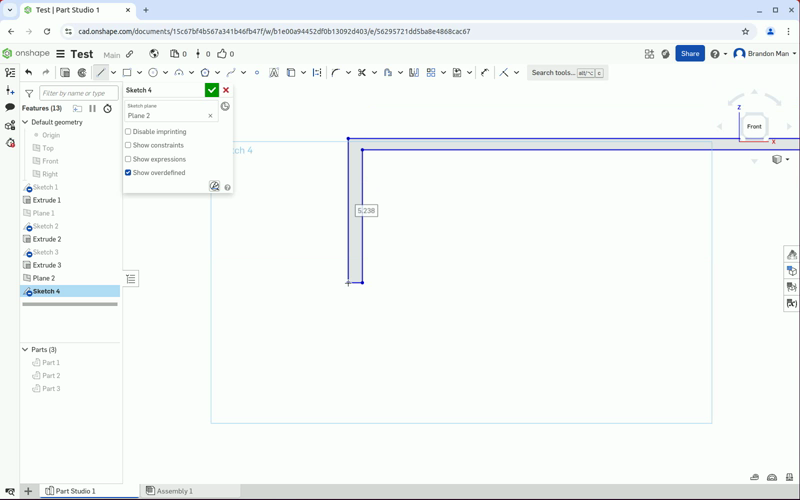
scroll(-6)
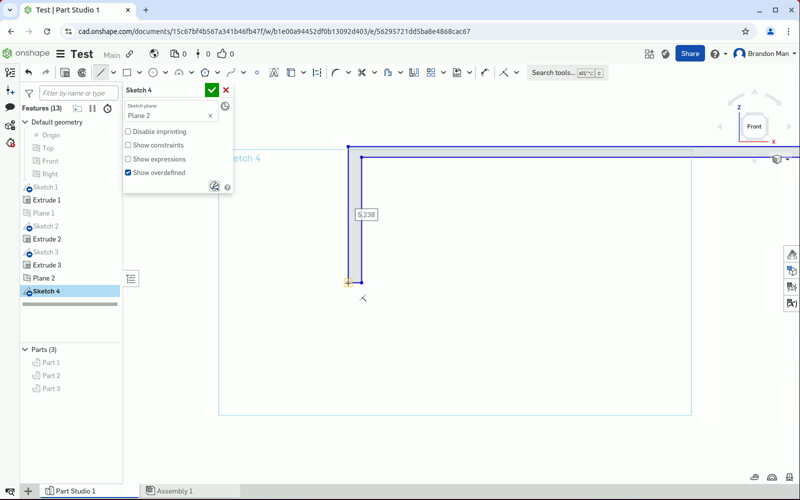
scroll(-6)
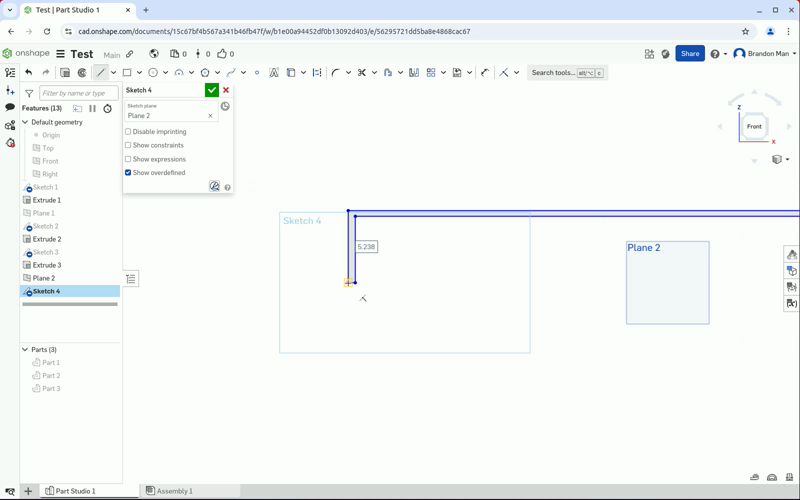
scroll(-6)
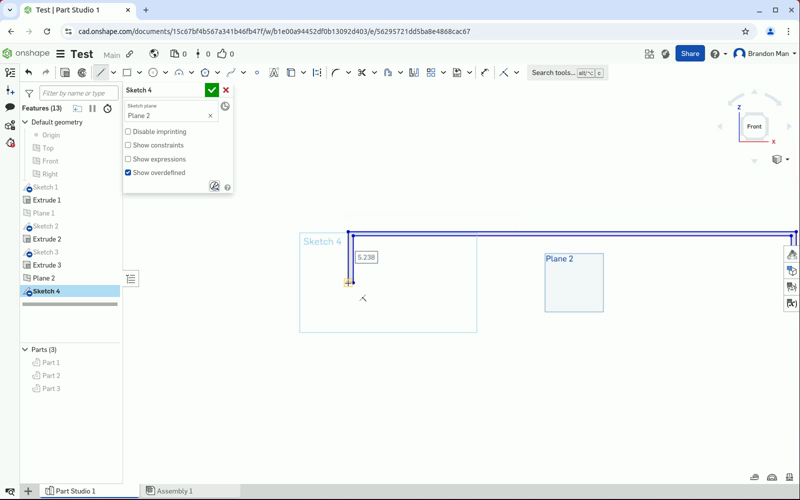
scroll(-6)
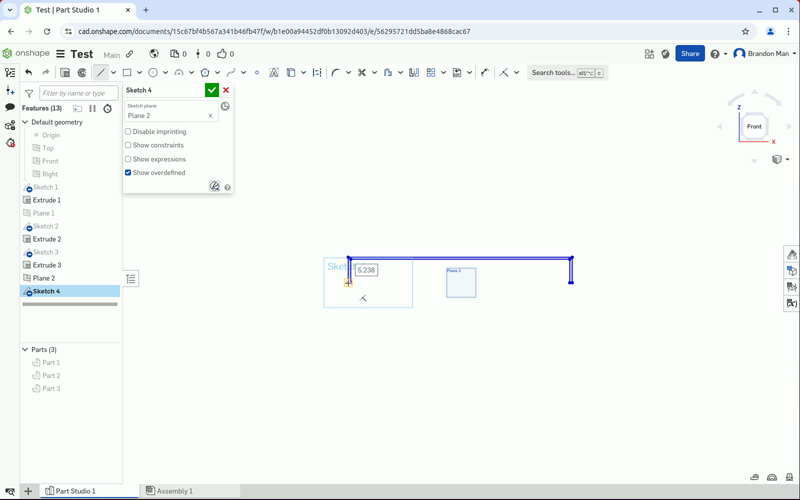
key(esc)
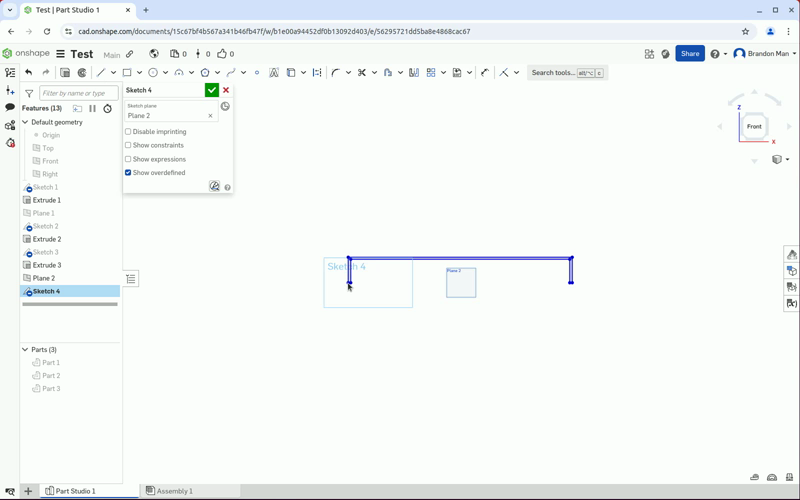
mouse_move(440, 258)
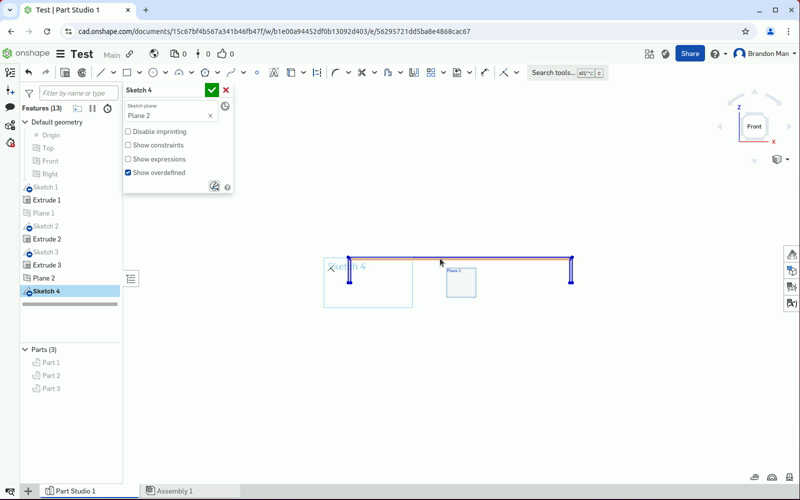
scroll(6)
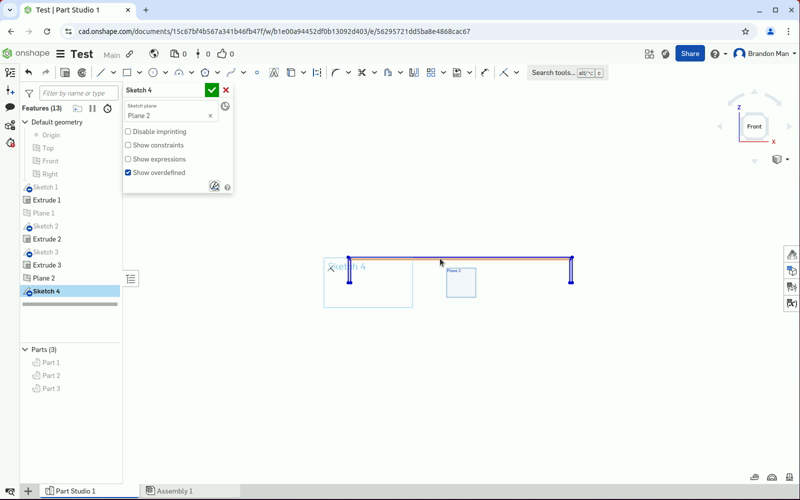
scroll(6)
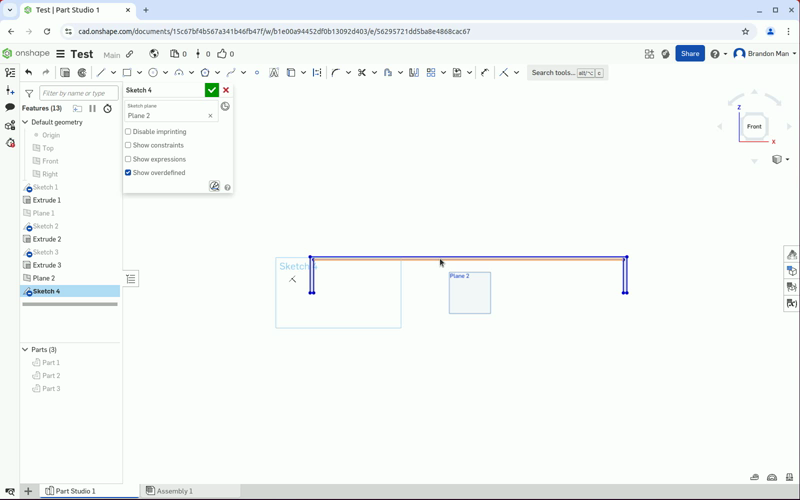
scroll(6)
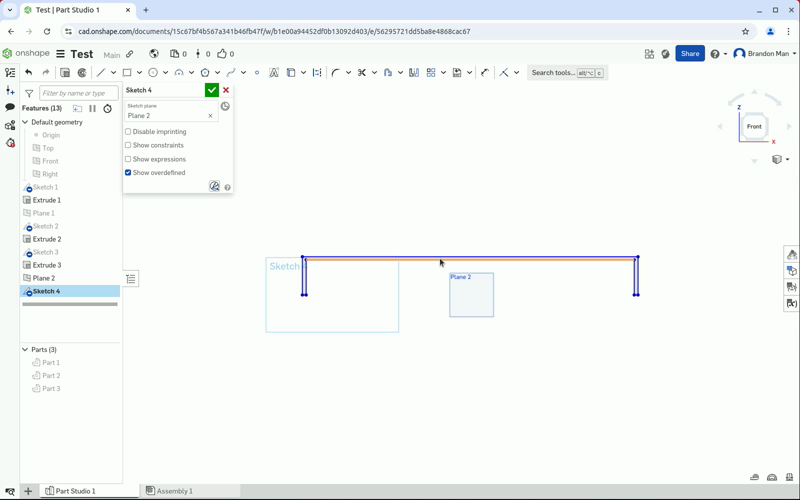
scroll(6)
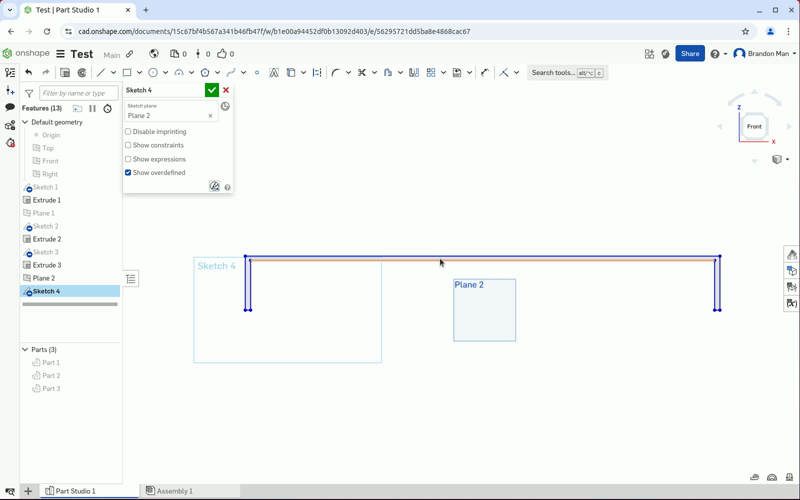
scroll(6)
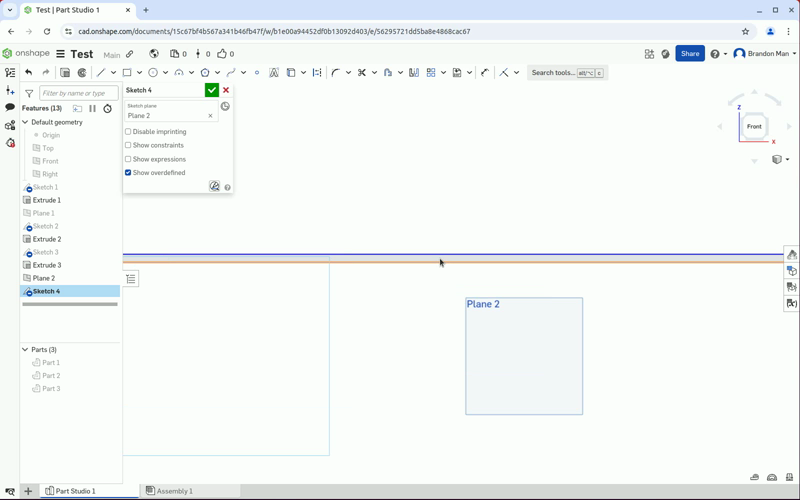
scroll(6)
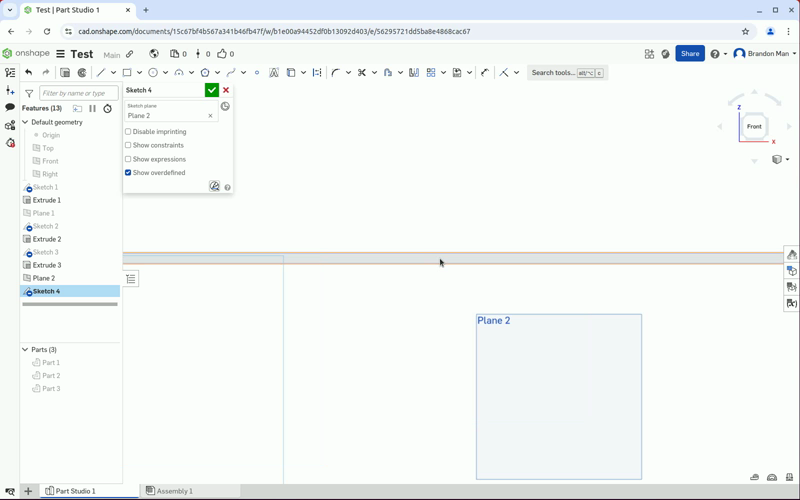
scroll(6)
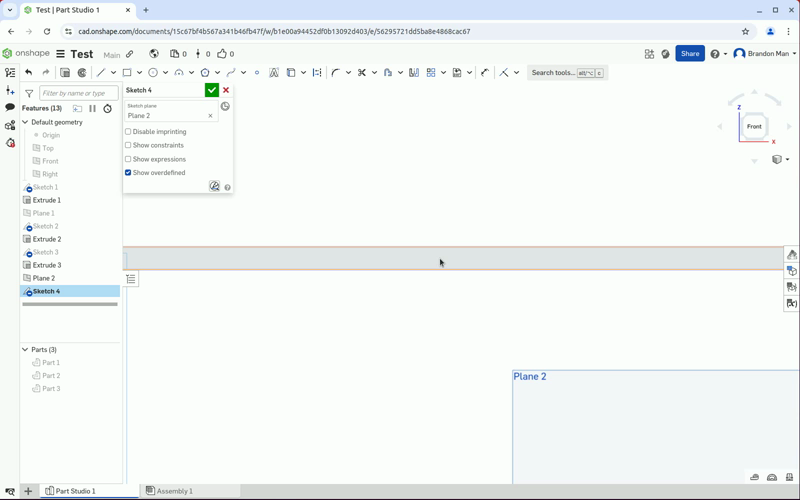
click(440, 258)
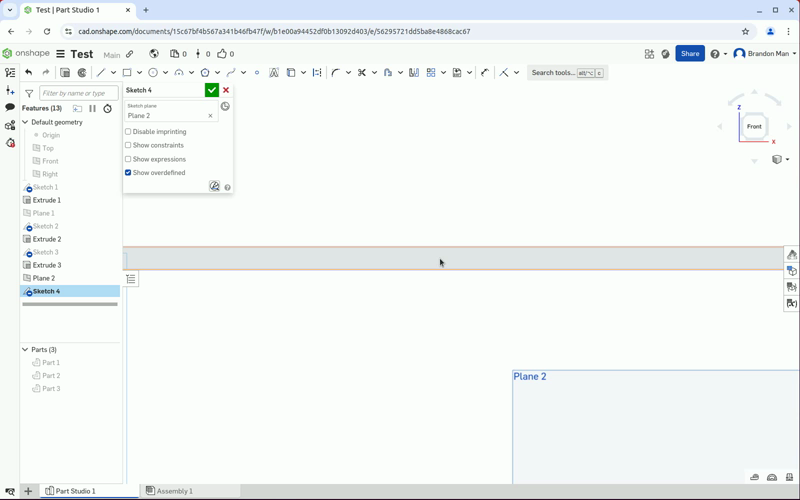
scroll(-6)
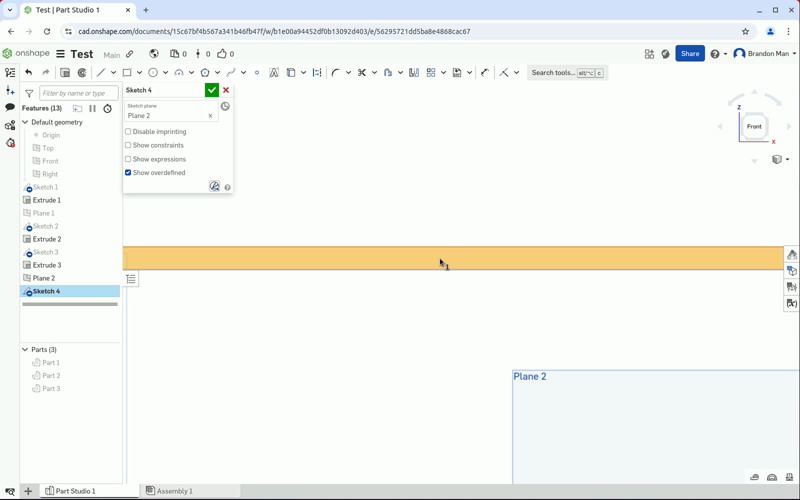
scroll(-6)
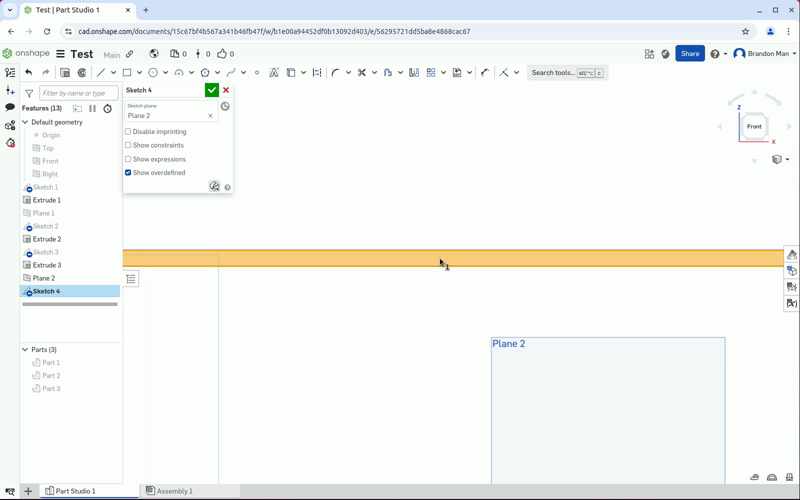
scroll(-6)
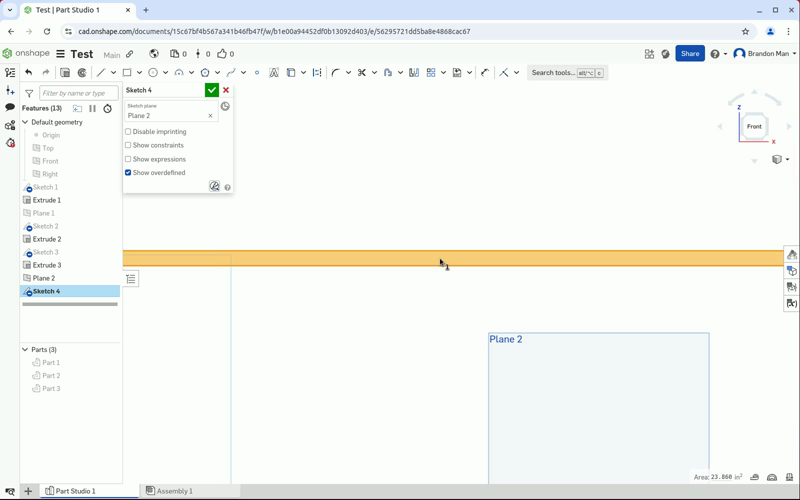
scroll(-6)
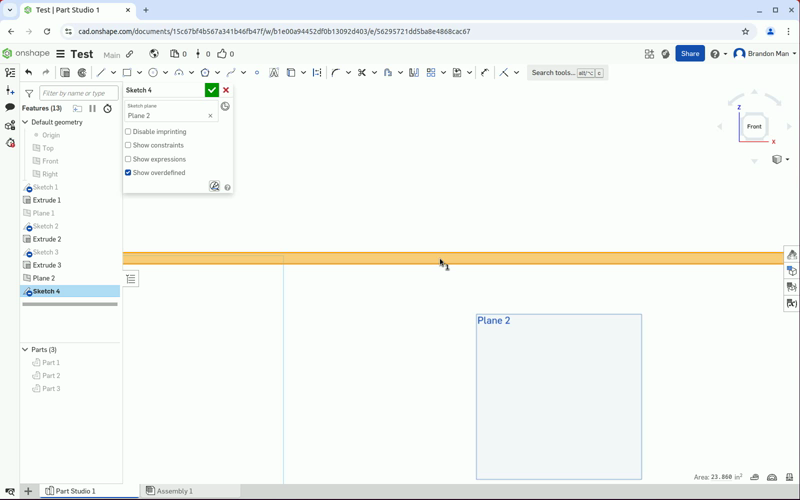
scroll(-6)
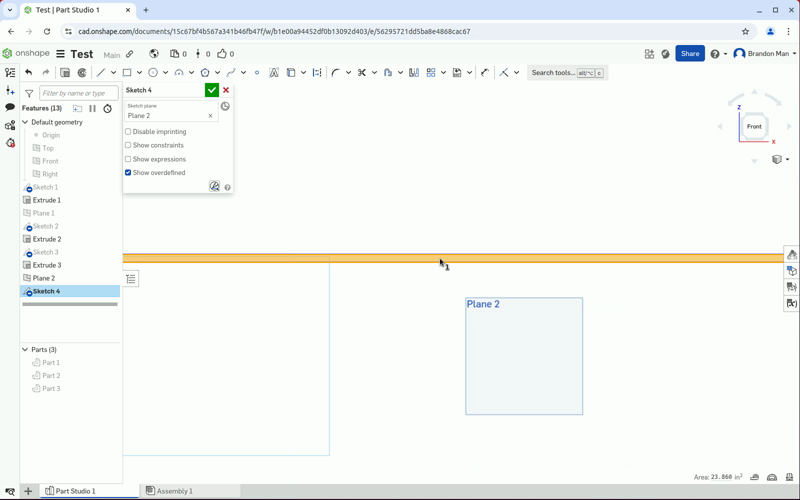
scroll(-6)
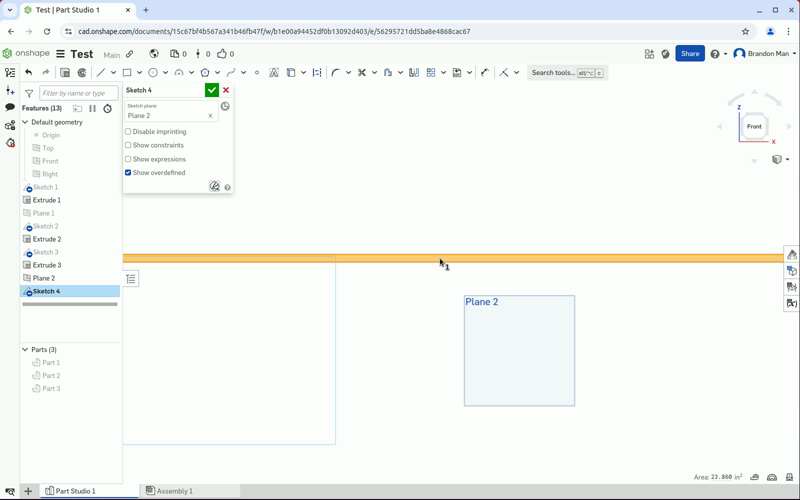
scroll(-6)
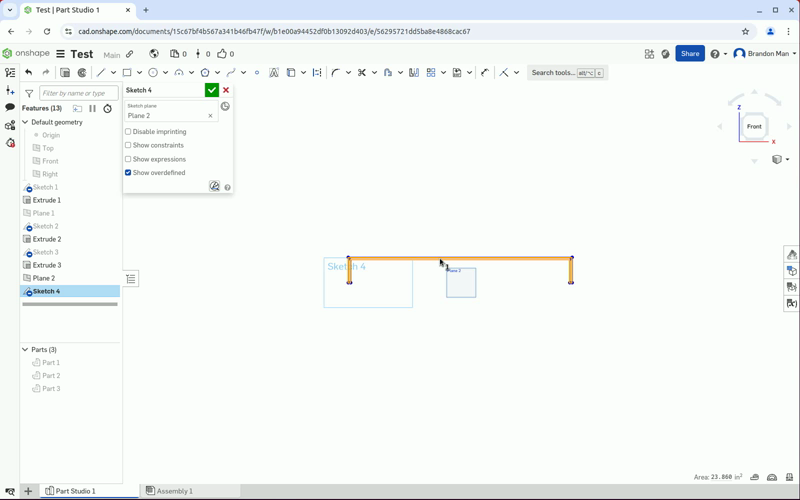
mouse_move(73, 352)
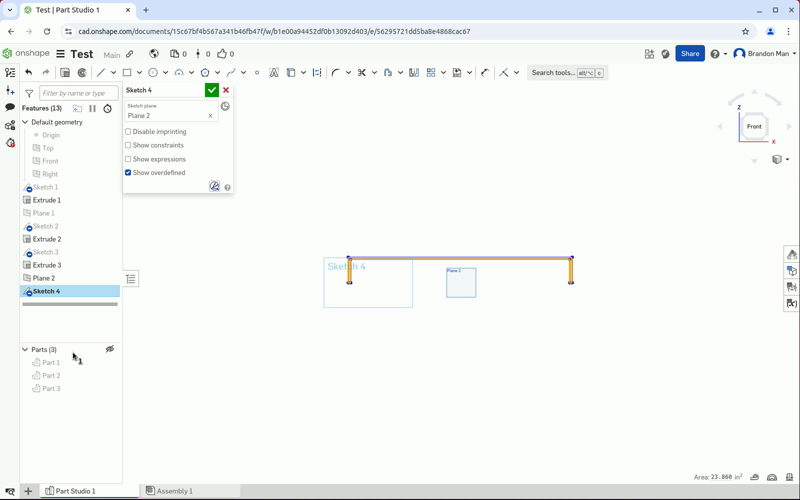
key(shift+y)
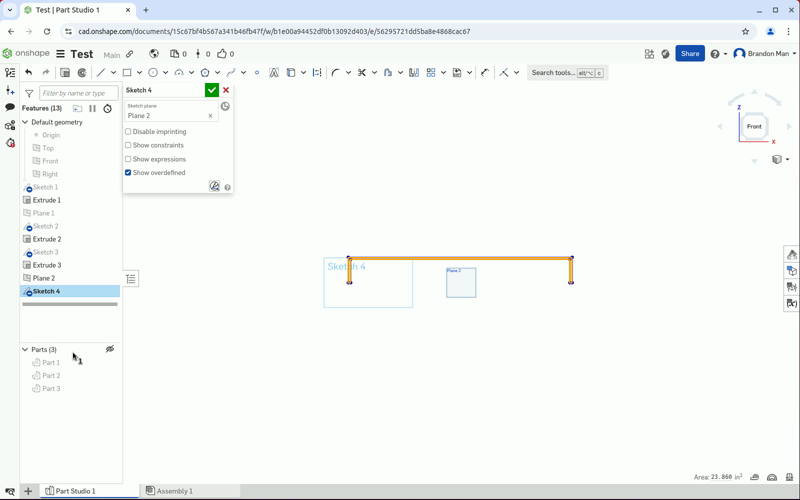
key(shift+e)
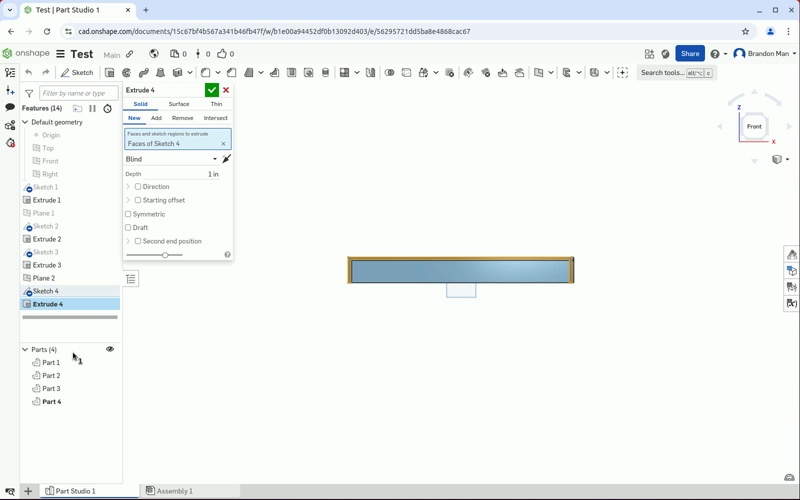
mouse_move(143, 106)
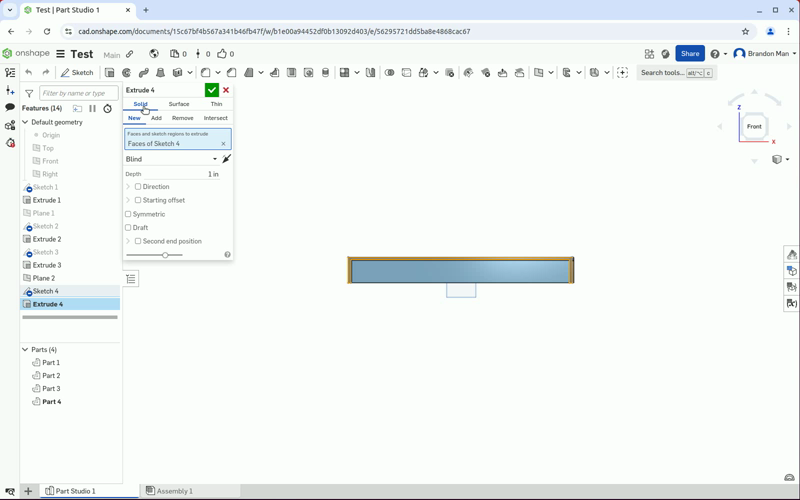
click(143, 106)
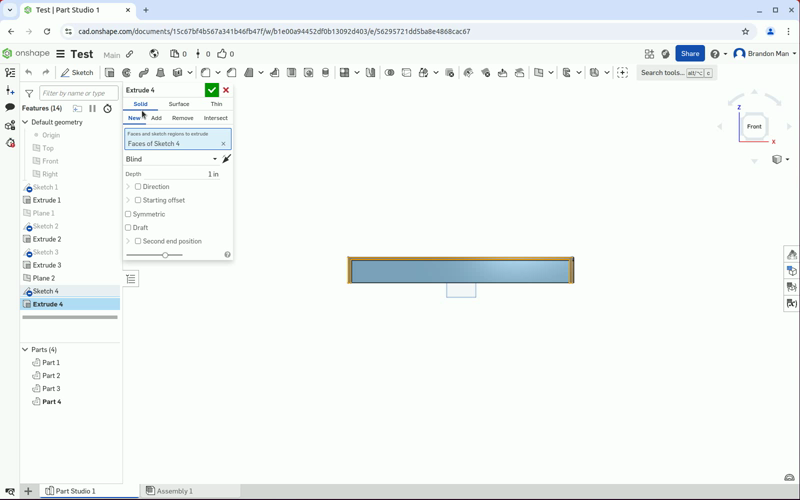
mouse_move(137, 120)
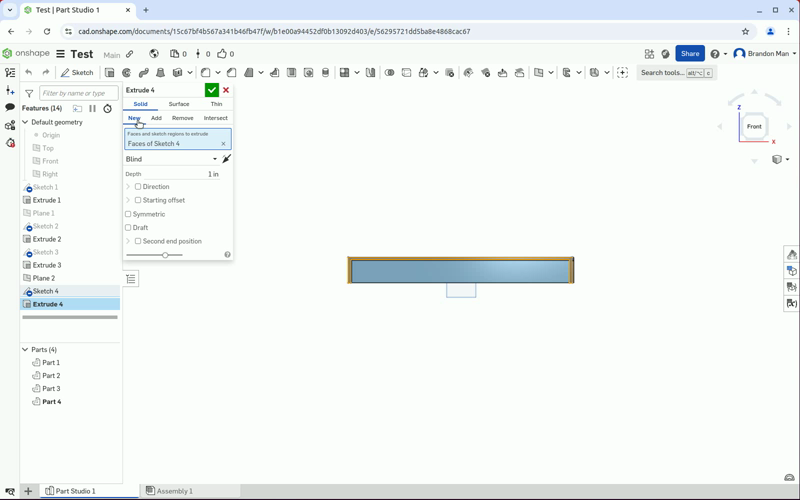
click(137, 120)
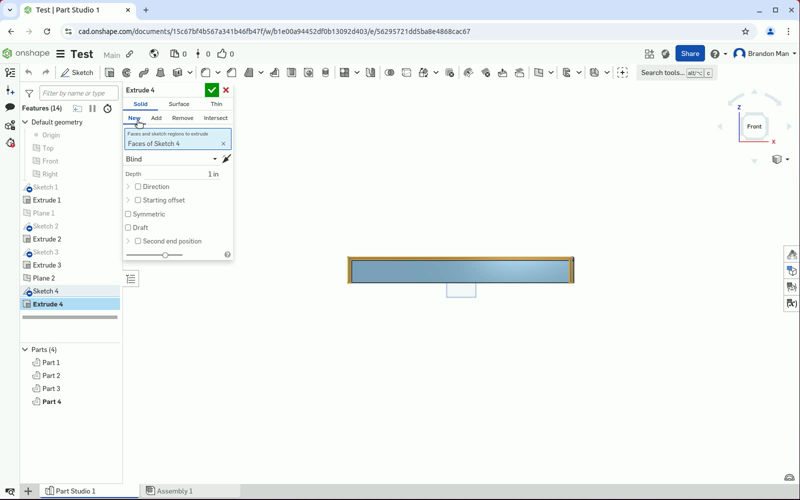
key(tab, 4)
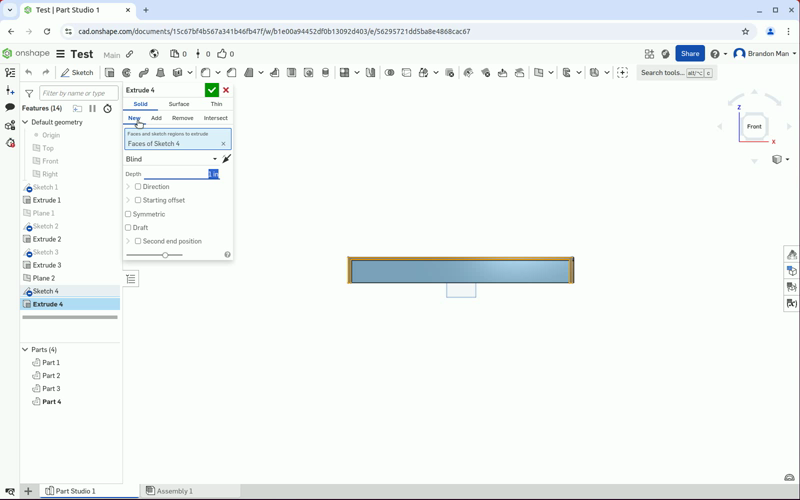
text(0.722)
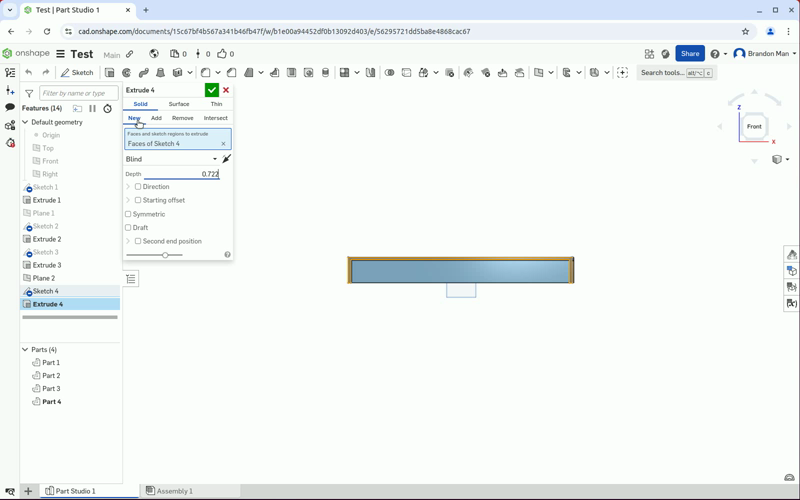
key(enter)
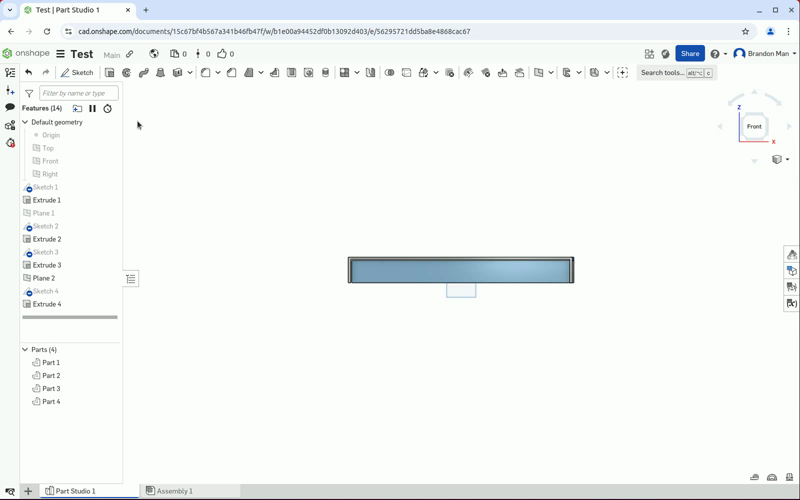
key(shift+h)
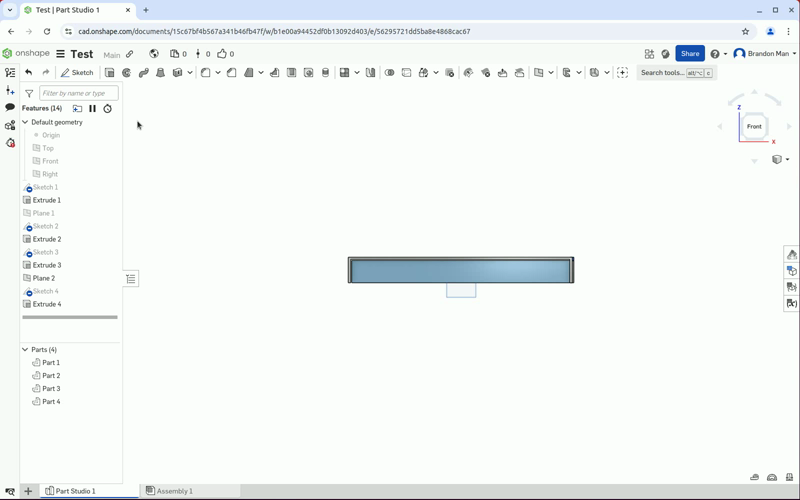
key(shift+h)
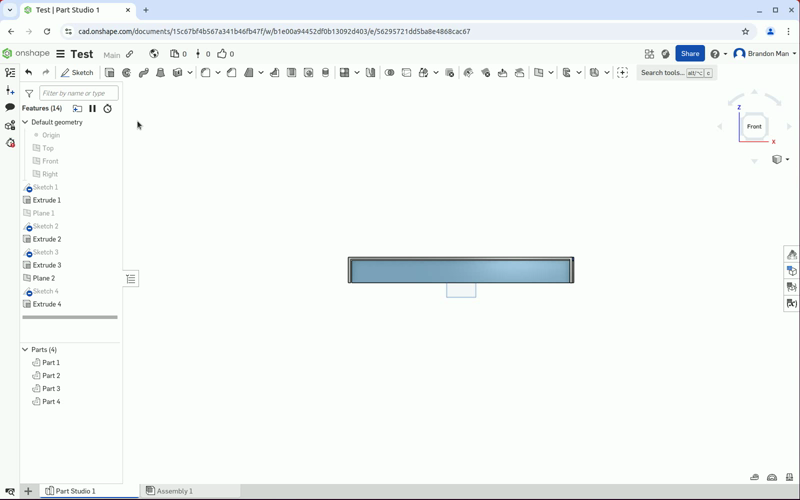
mouse_move(73, 189)
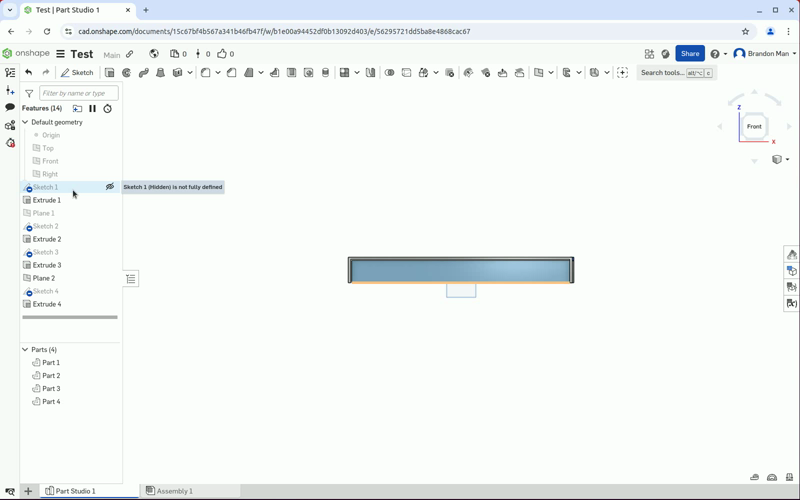
click(73, 189)
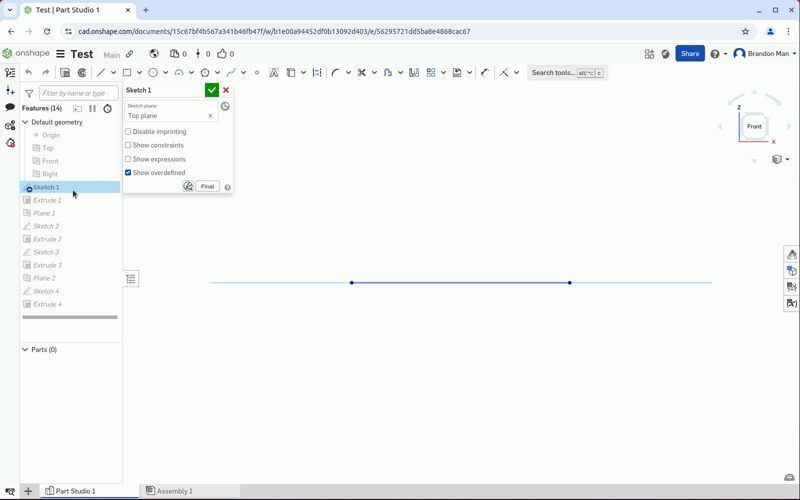
mouse_move(229, 92)
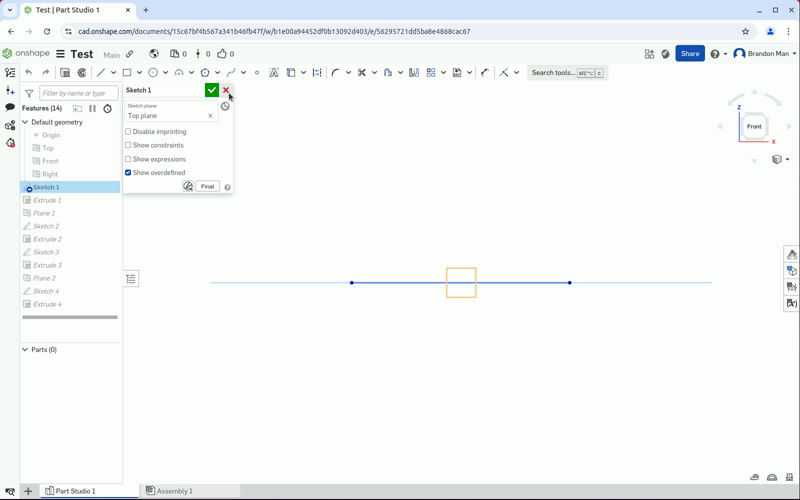
click(229, 92)
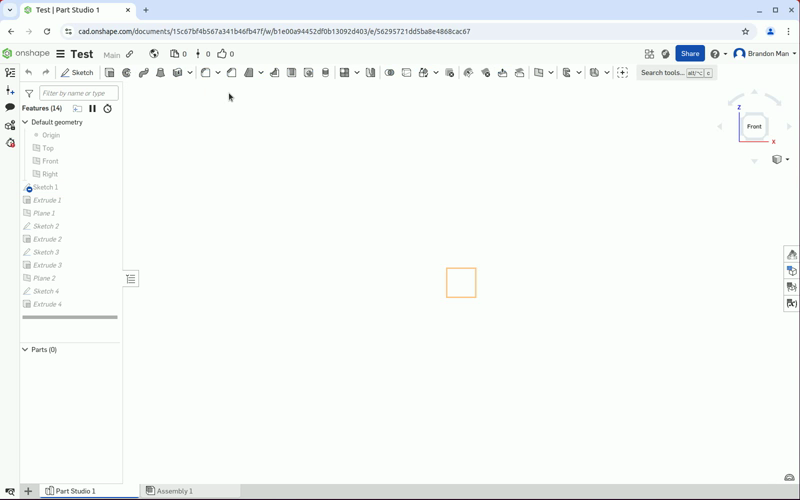
key(shift+s)
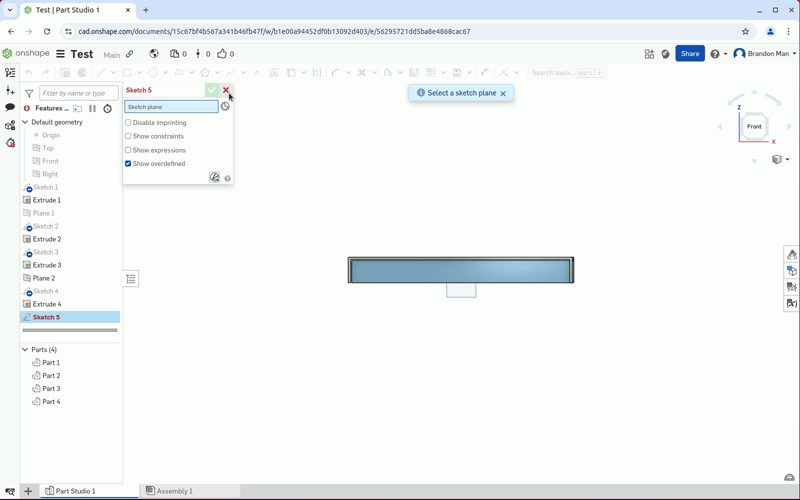
mouse_move(73, 280)
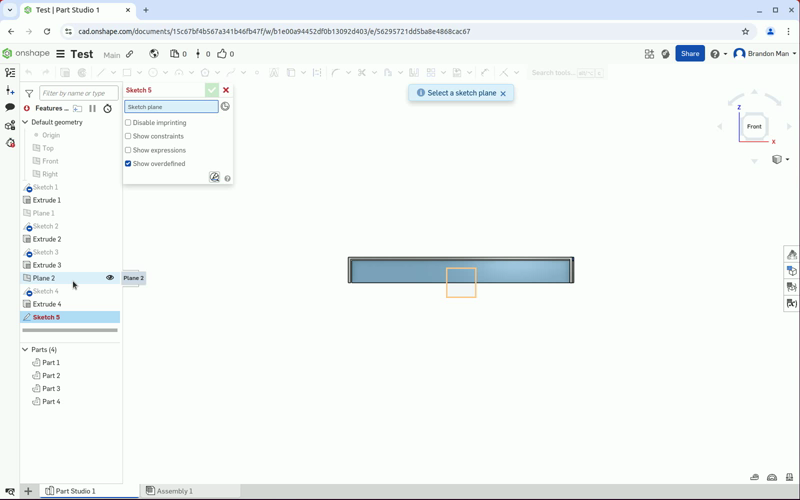
click(73, 280)
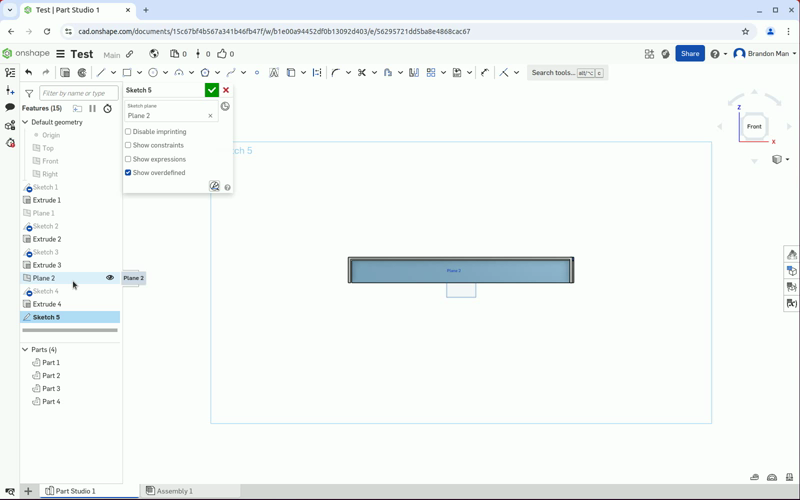
mouse_move(73, 352)
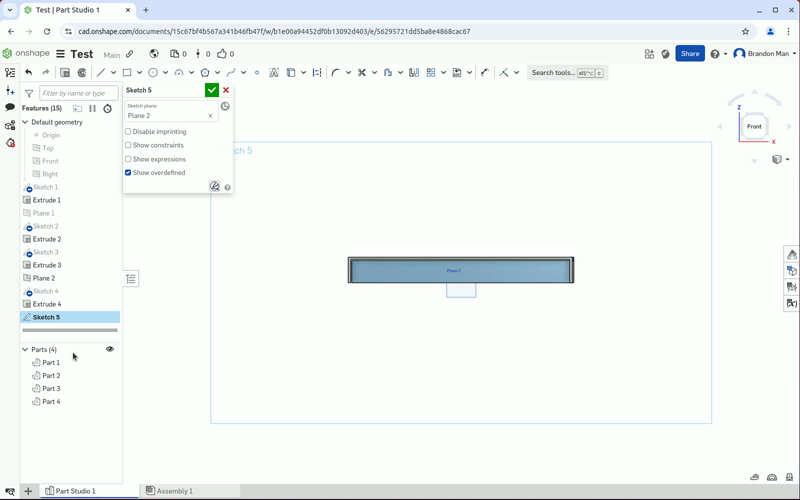
key(y)
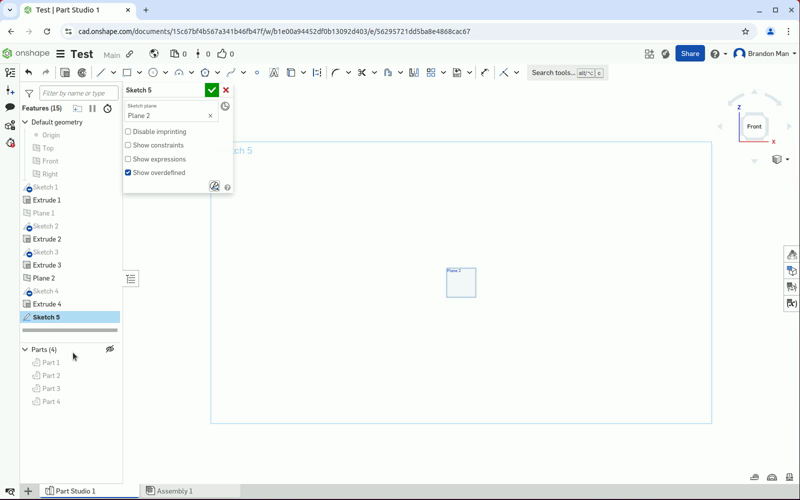
key(l)
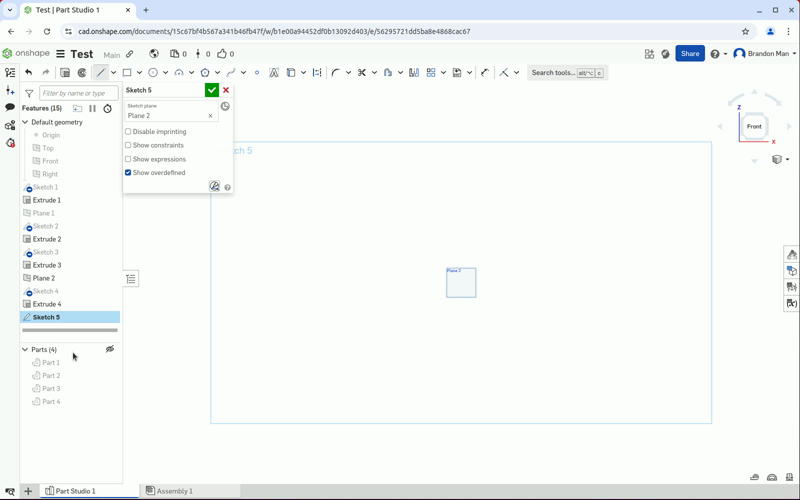
key_down(shift)
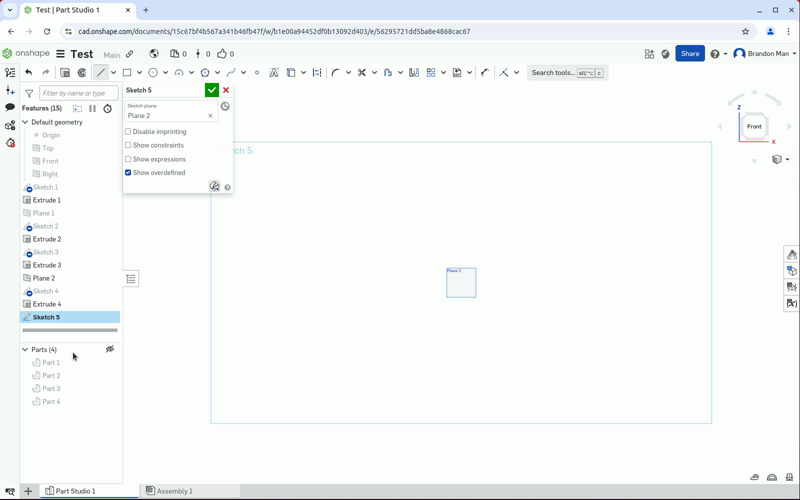
mouse_move(351, 282)
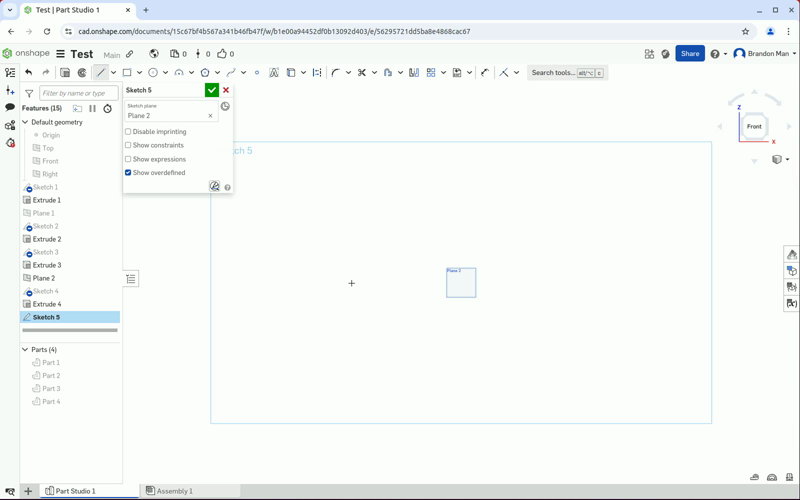
click(351, 282)
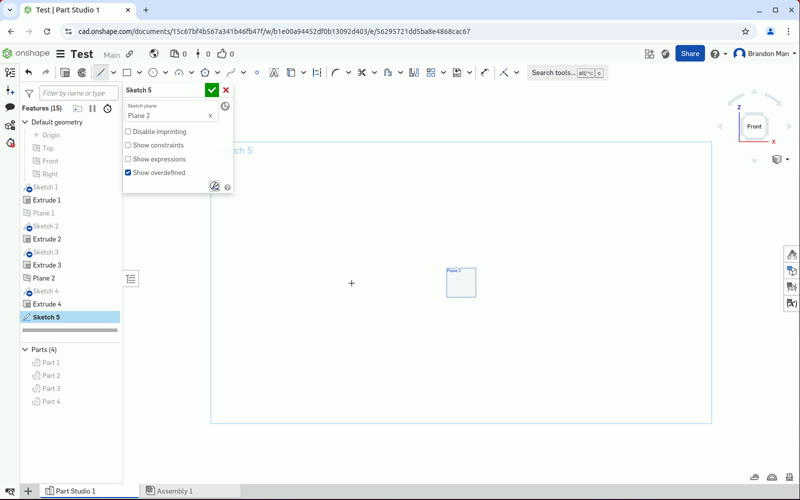
key_up(shift)
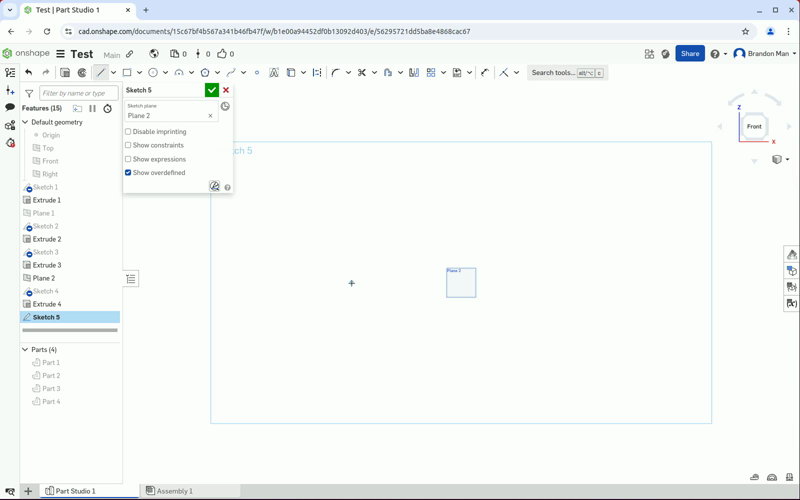
key_down(shift)
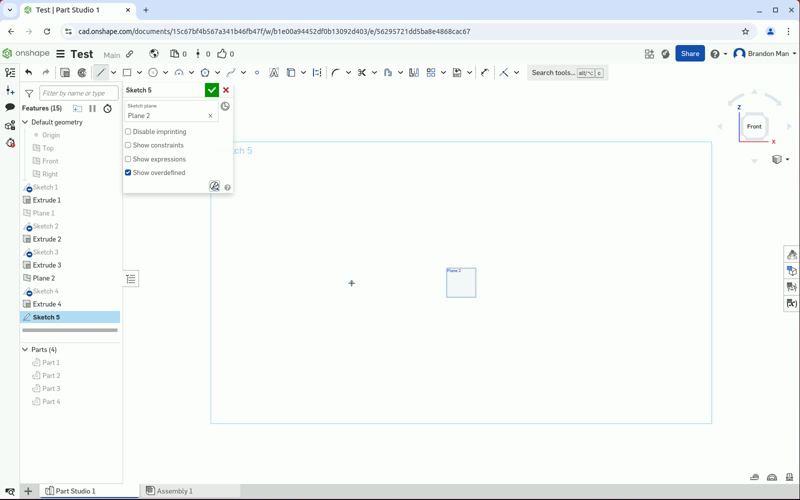
mouse_move(569, 282)
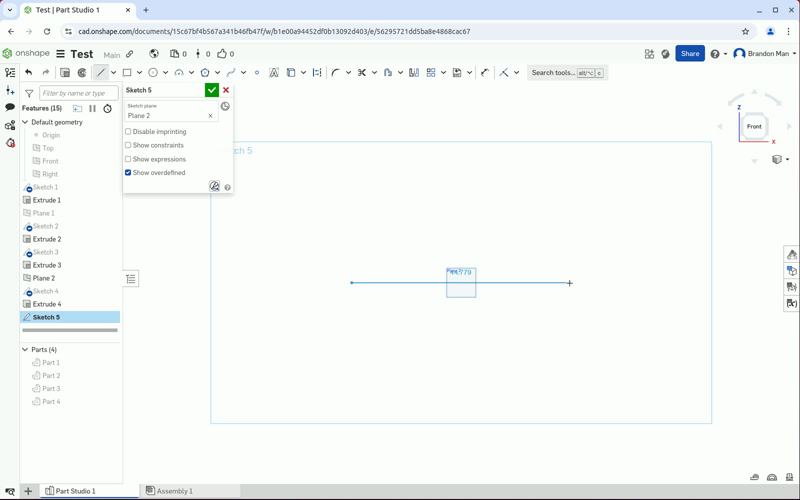
click(569, 282)
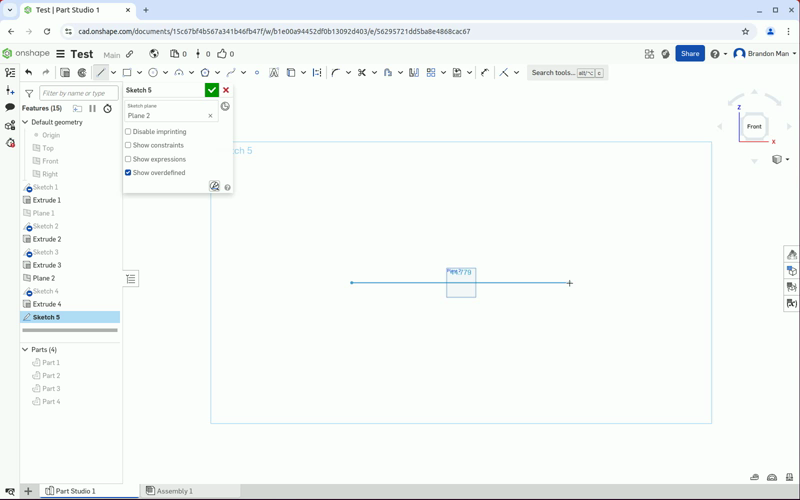
key_up(shift)
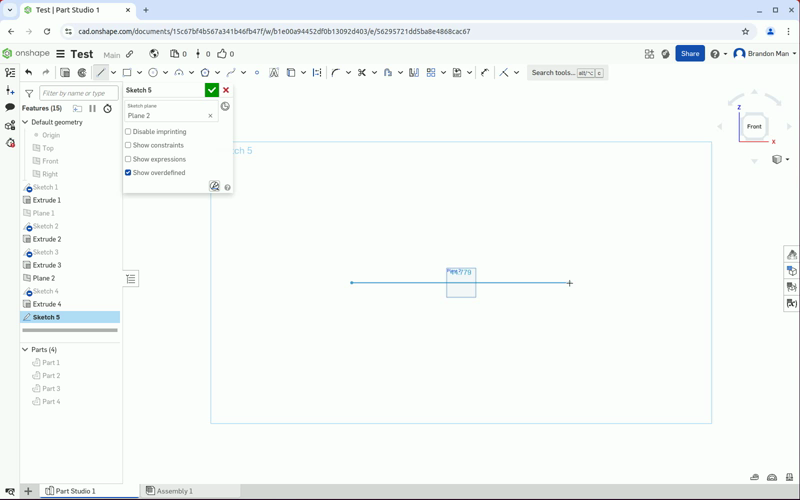
key_down(shift)
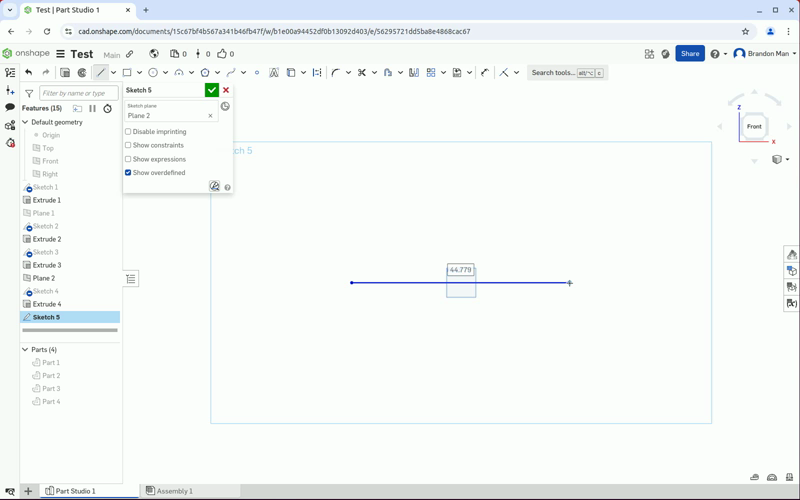
mouse_move(589, 282)
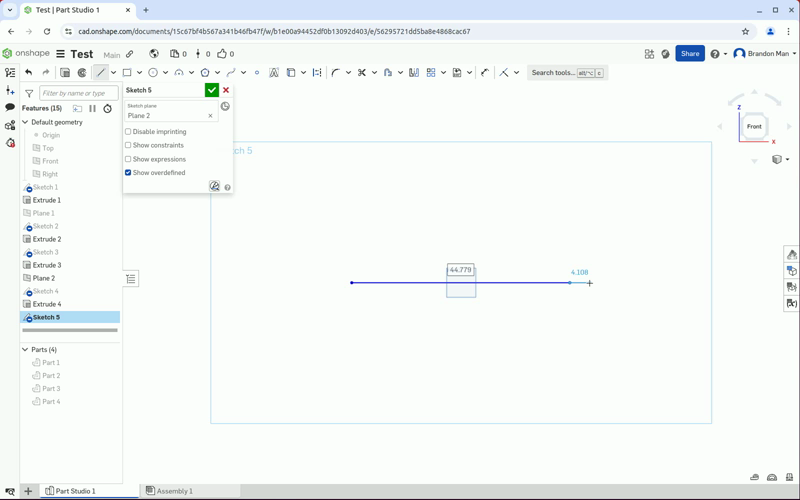
mouse_move(569, 260)
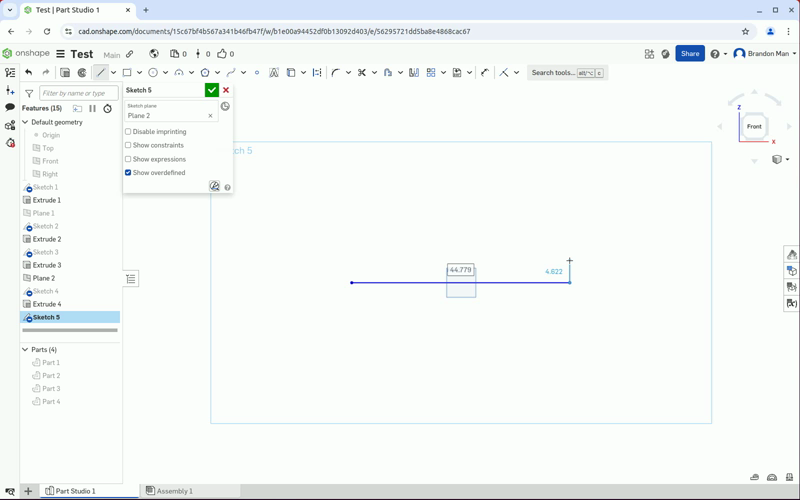
click(569, 260)
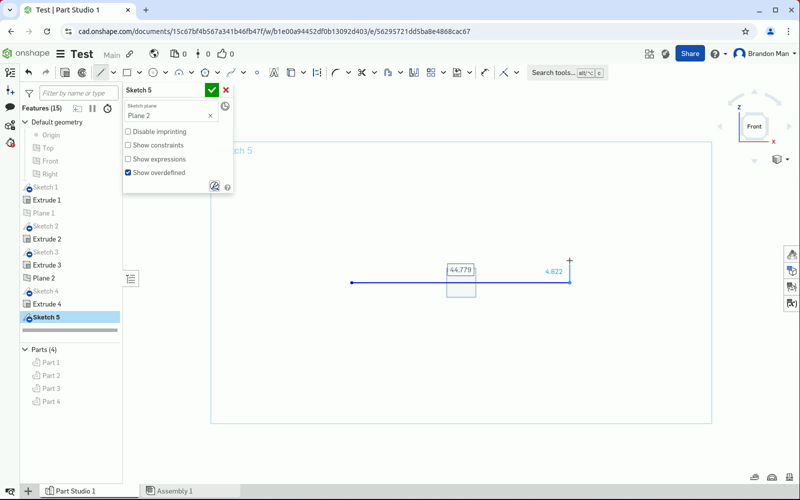
key_up(shift)
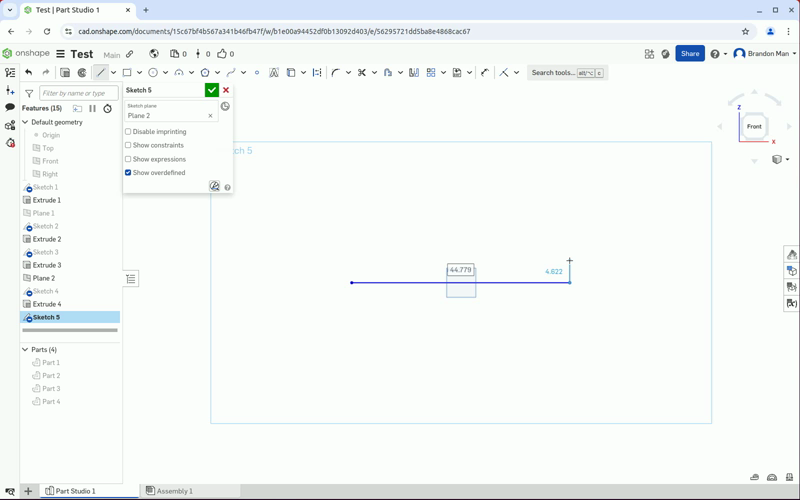
key_down(shift)
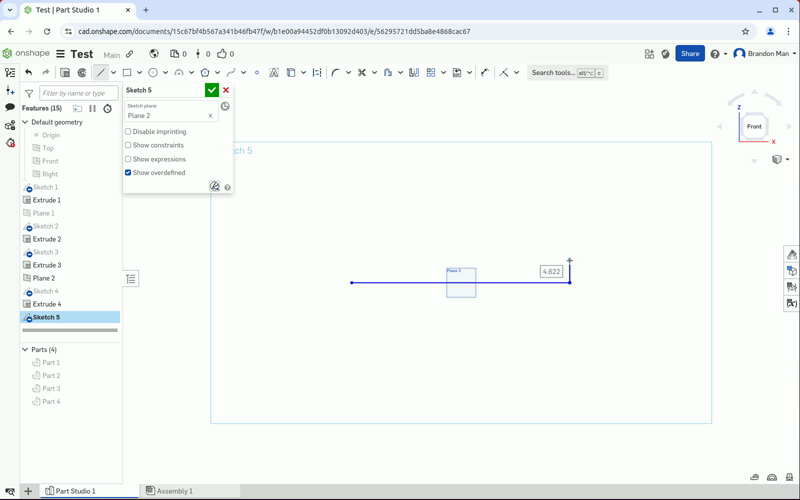
mouse_move(351, 260)
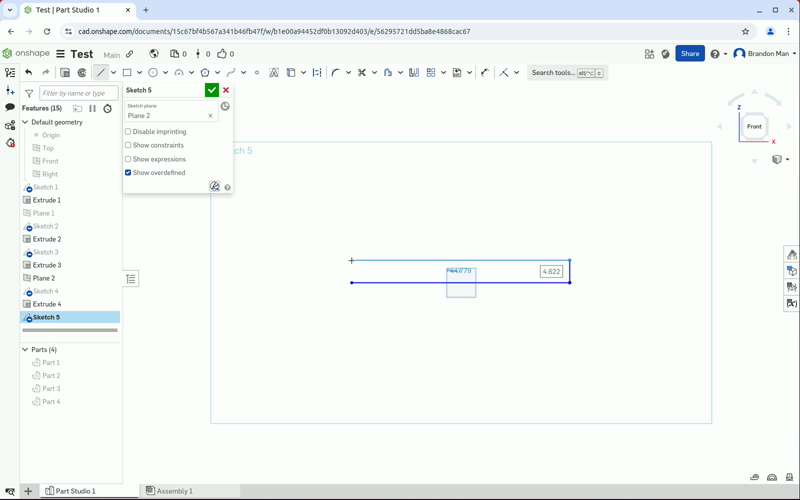
click(351, 260)
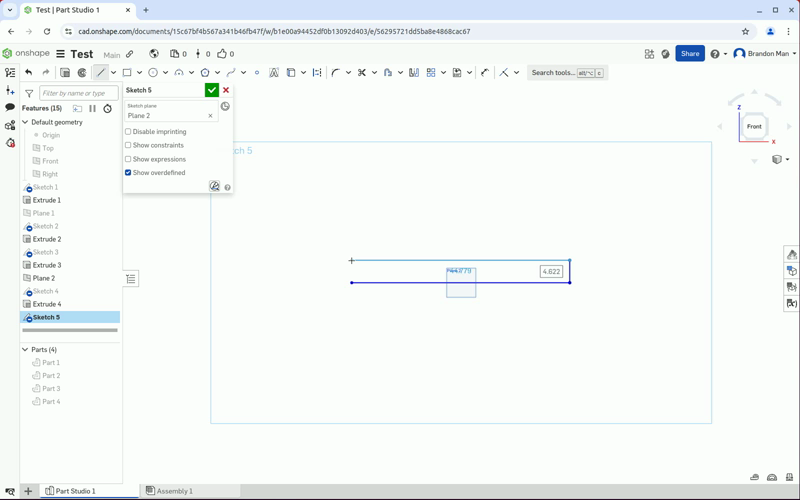
key_up(shift)
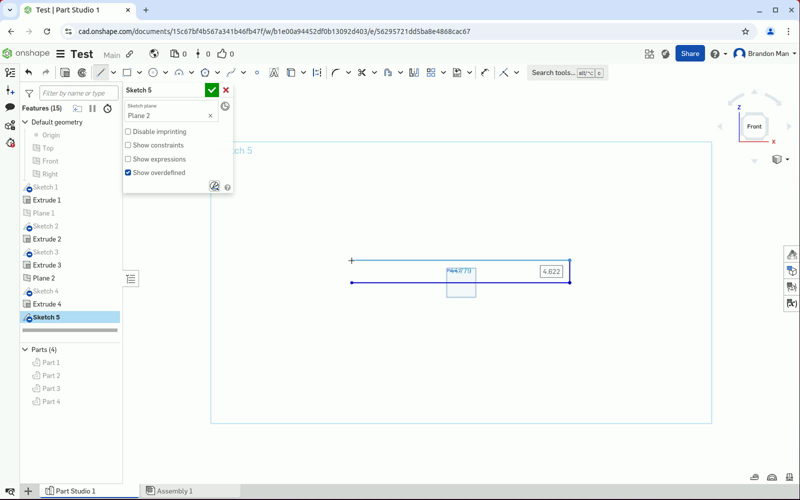
mouse_move(381, 260)
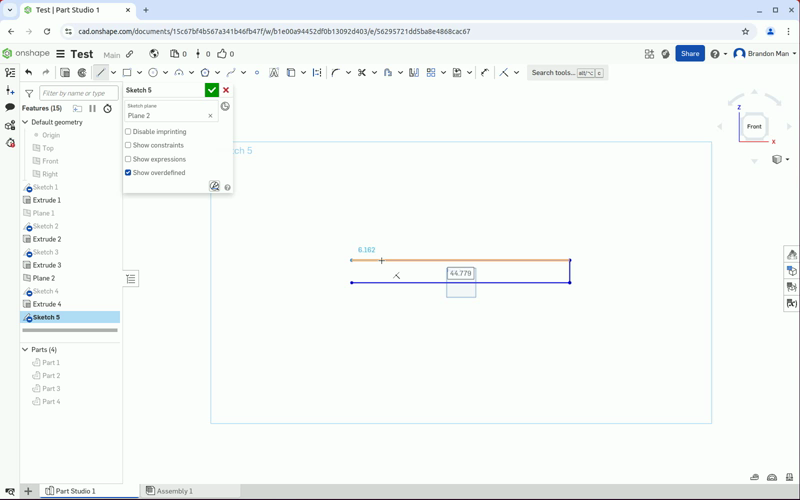
key_down(shift)
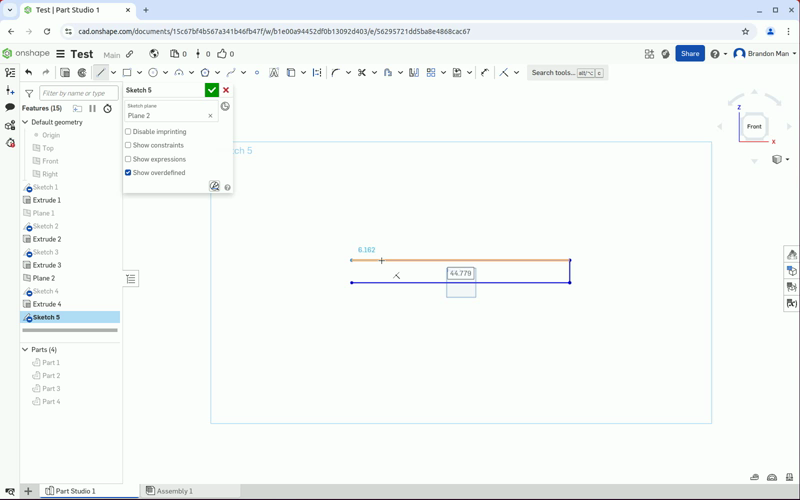
mouse_move(351, 282)
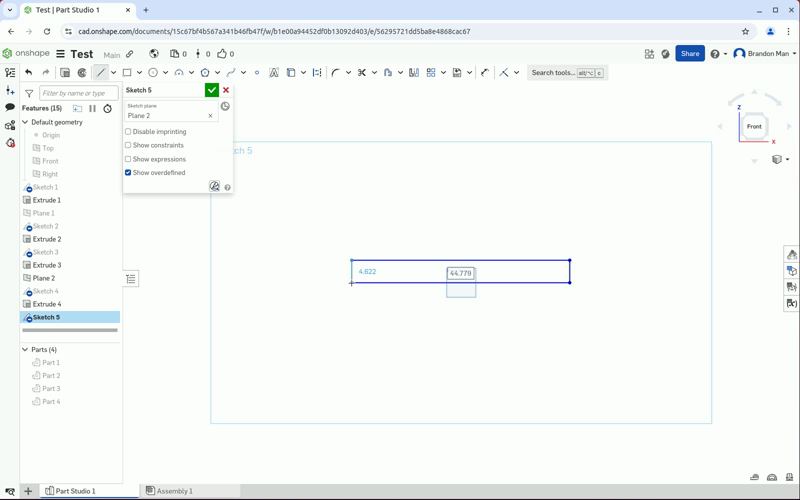
key_up(shift)
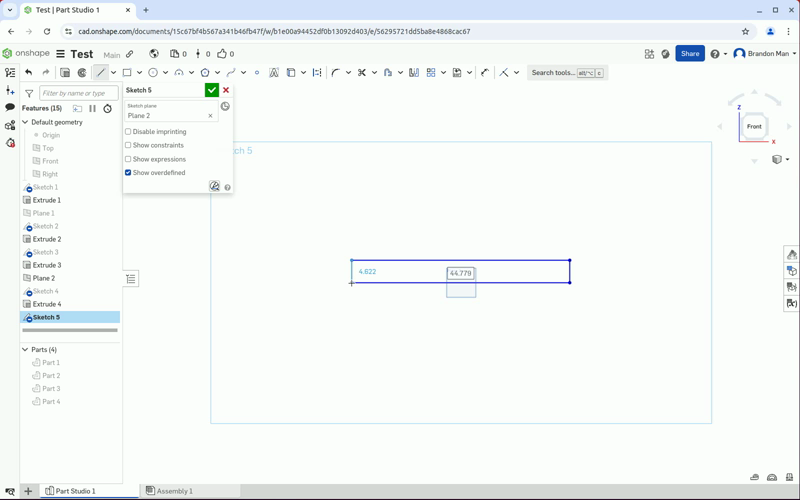
click(351, 282)
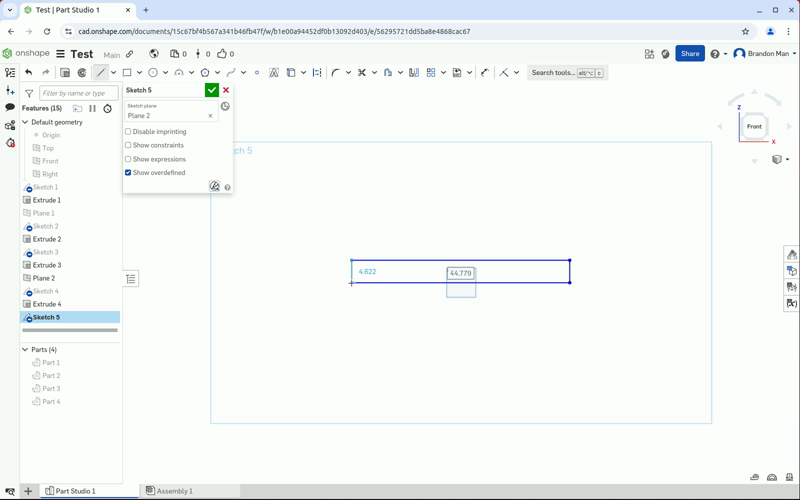
key(esc)
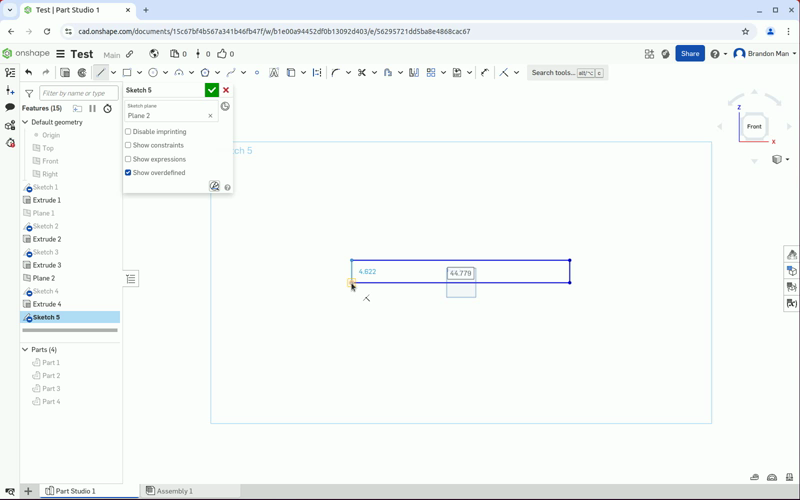
mouse_move(444, 269)
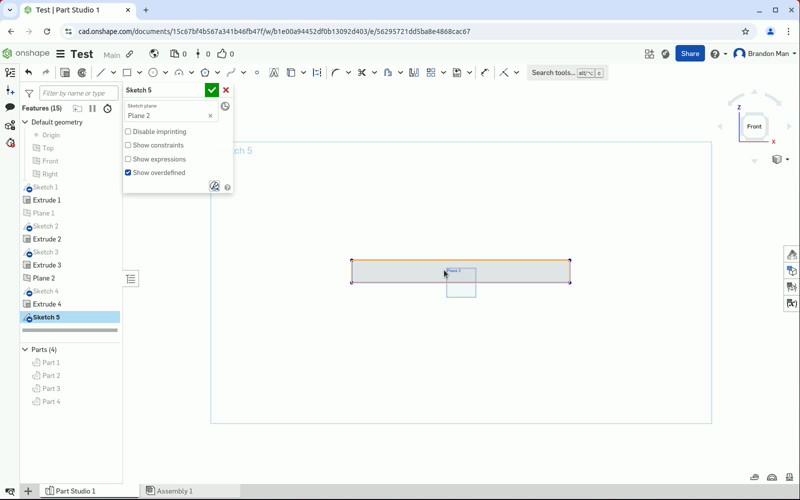
click(444, 269)
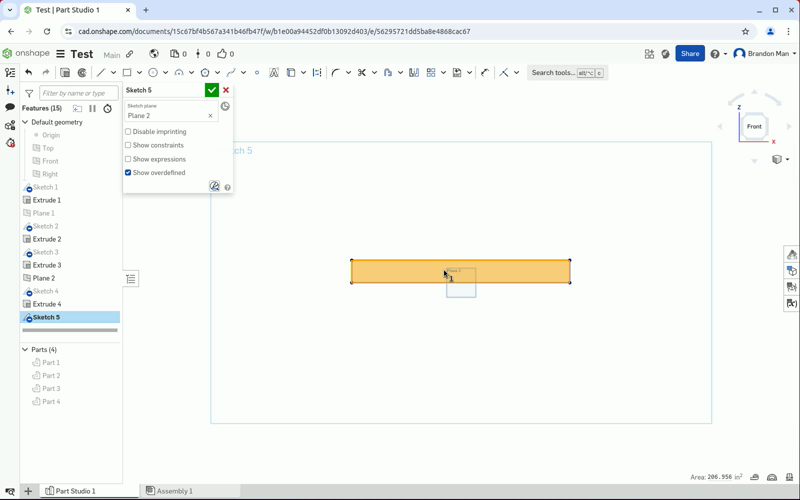
mouse_move(73, 352)
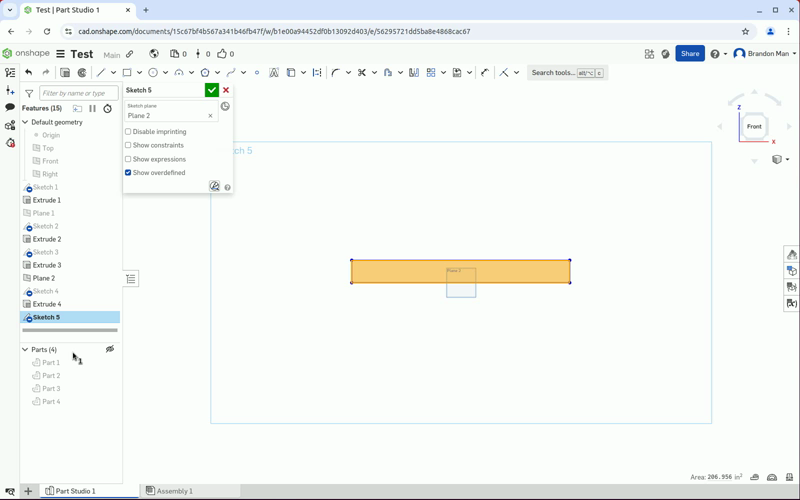
key(shift+y)
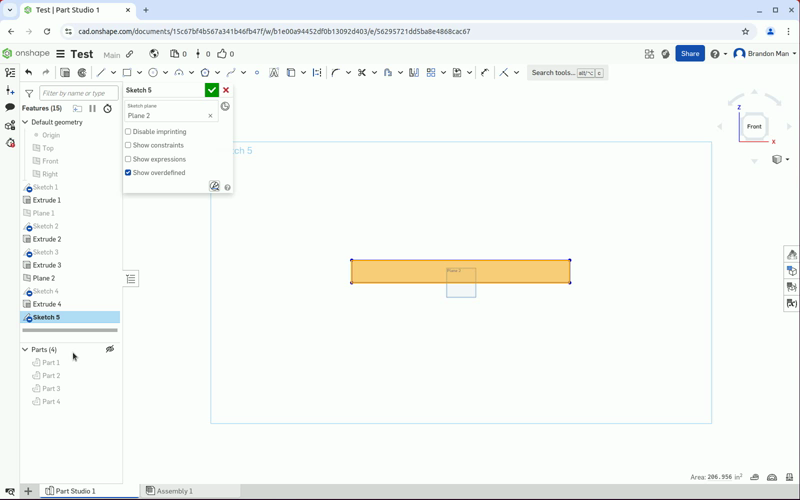
key(shift+e)
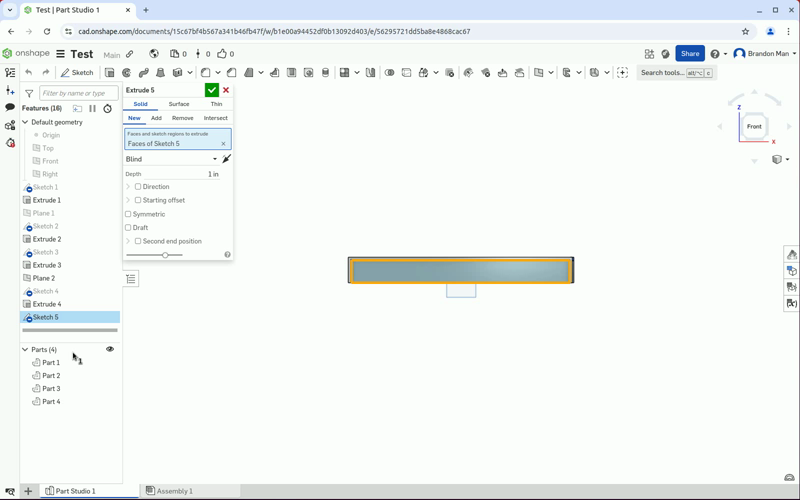
mouse_move(143, 106)
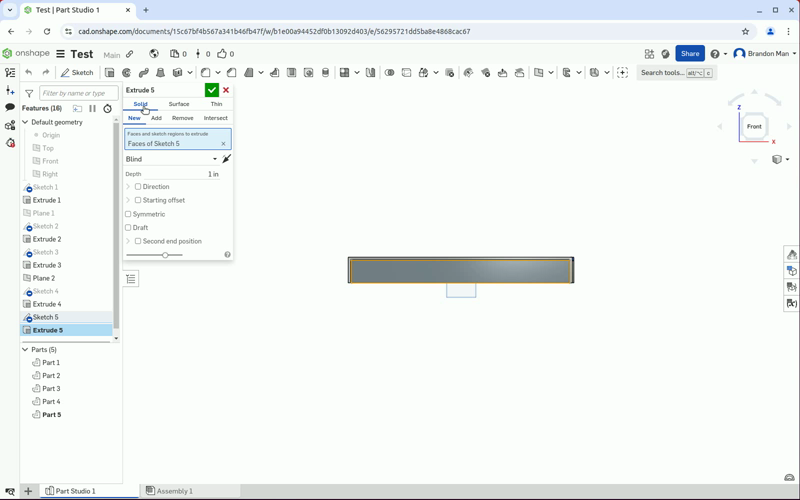
click(143, 106)
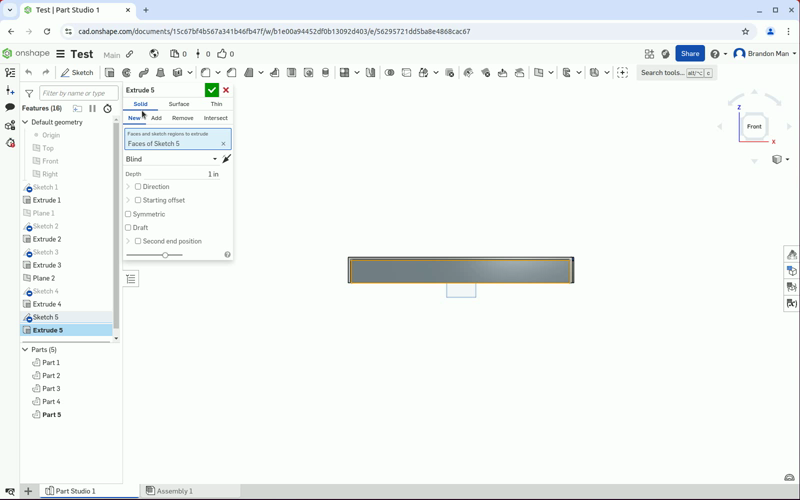
mouse_move(137, 120)
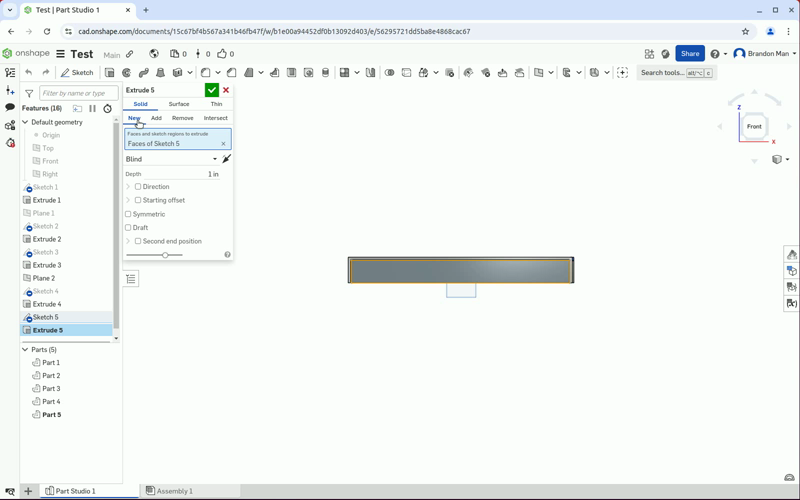
click(137, 120)
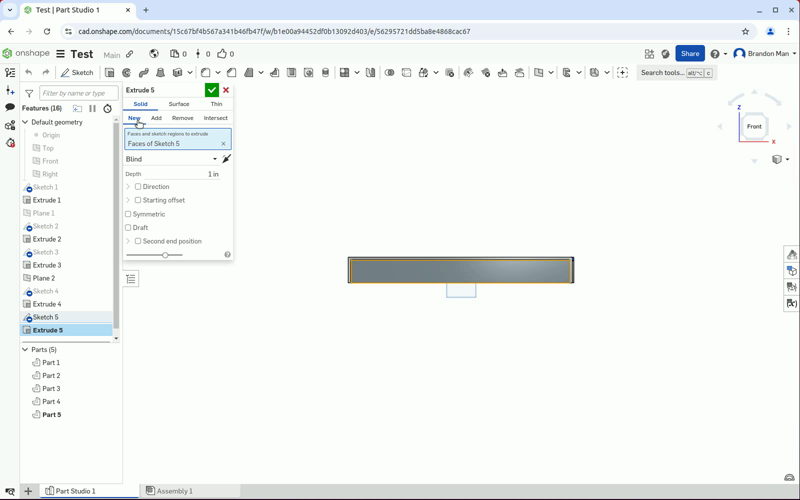
key(tab, 4)
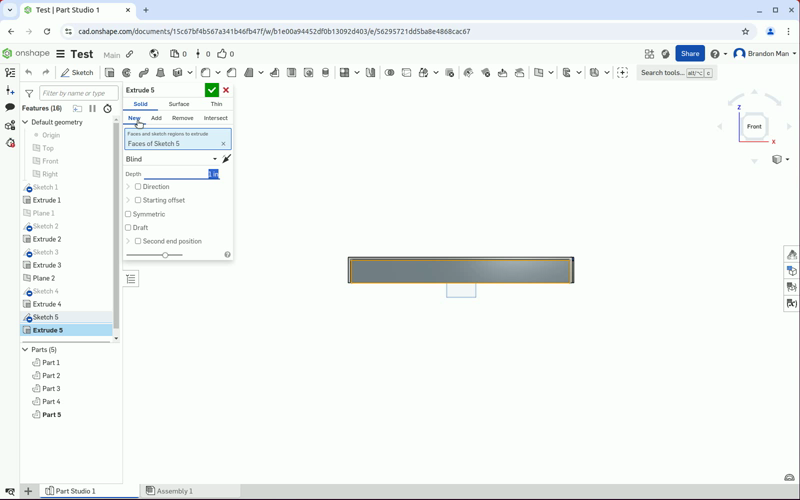
text(0.722)
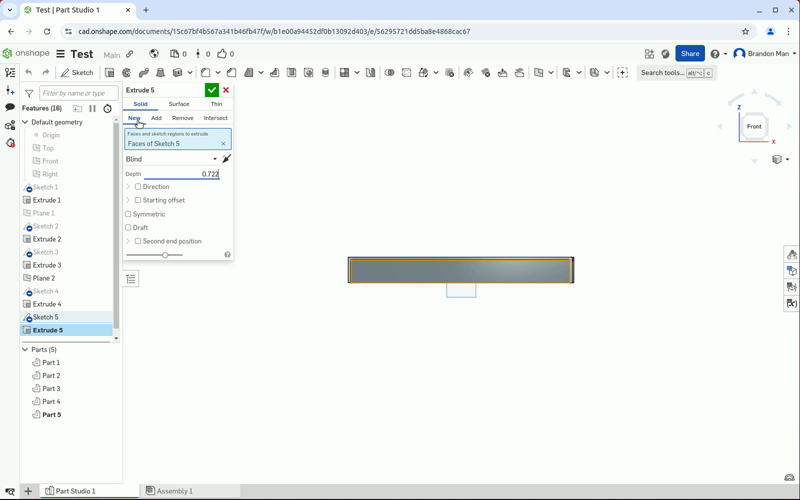
key(enter)
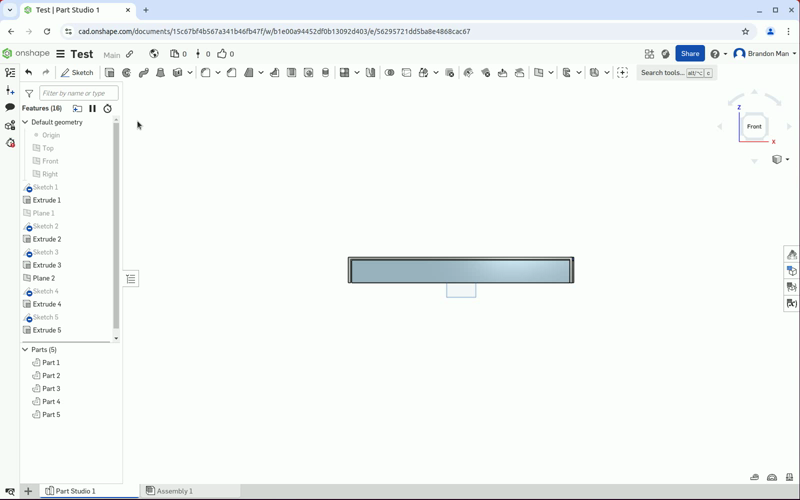
key(shift+h)
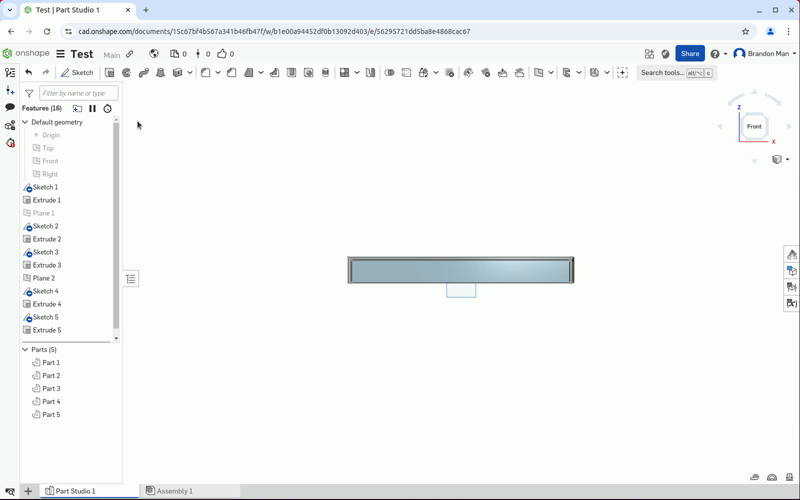
key(shift+h)
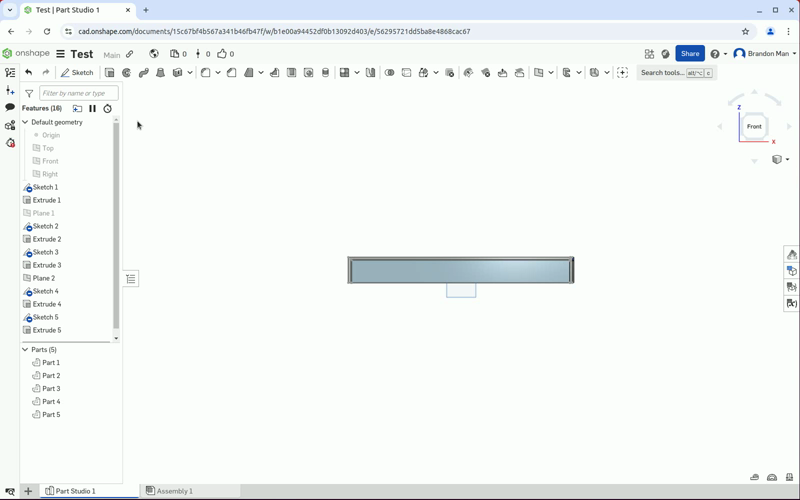
key(shift+7)
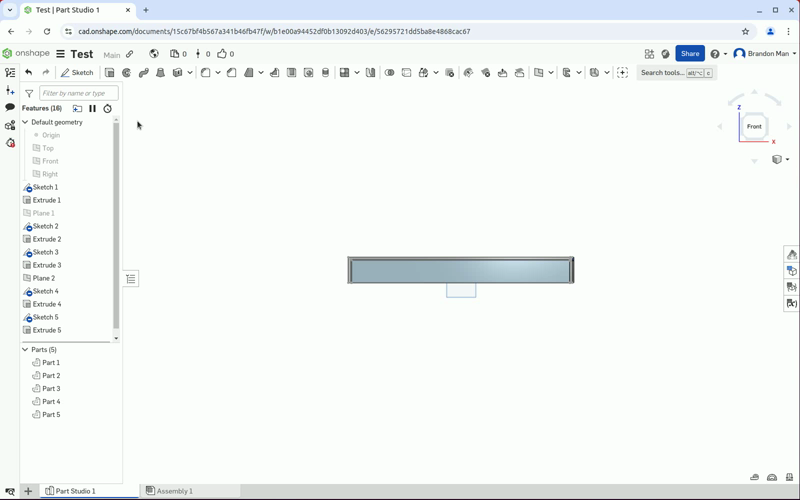
key(left, 2)
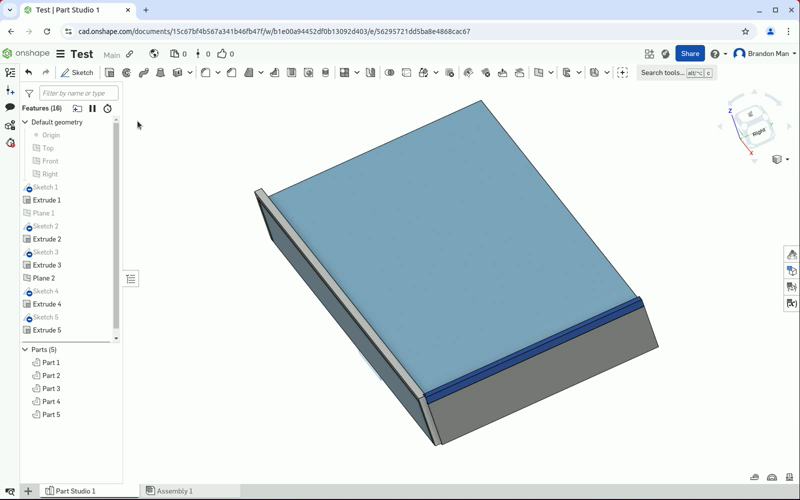
key(down, 2)
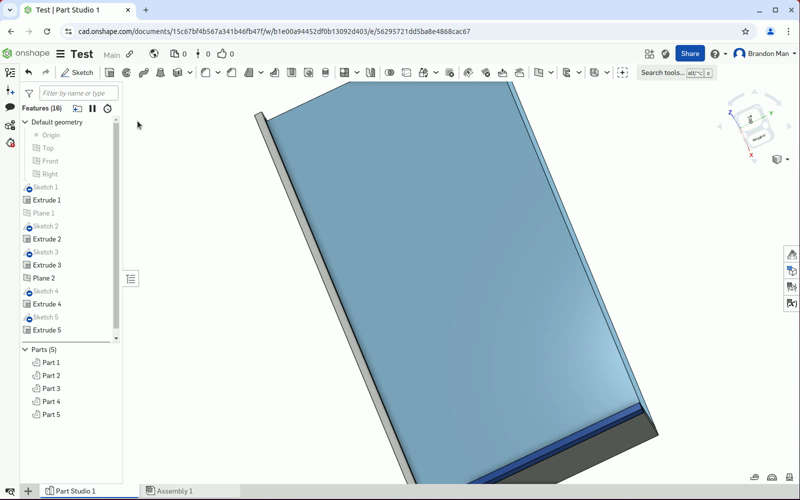
key(up, 2)
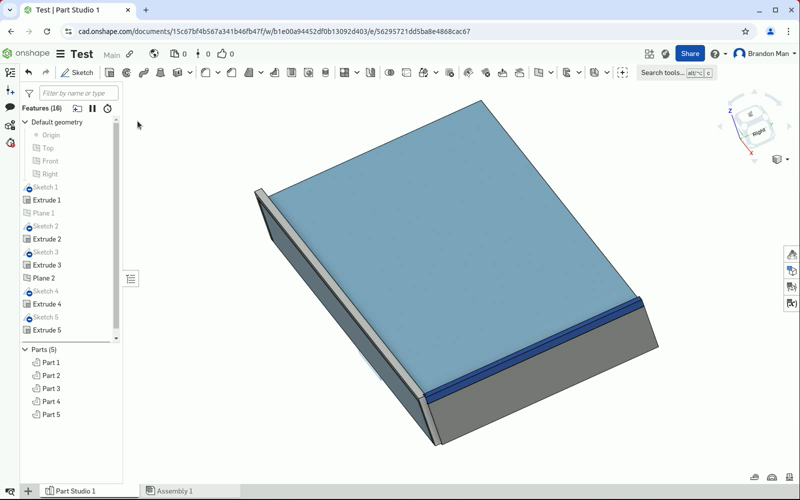
key(right, 2)
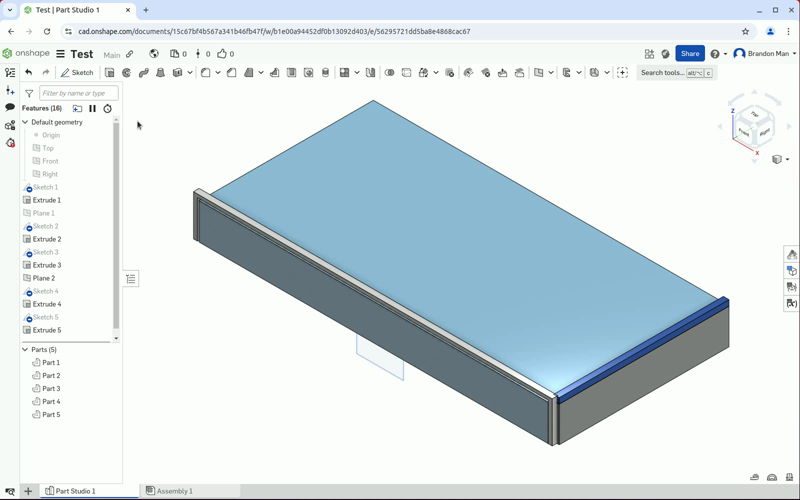
mouse_move(69, 189)
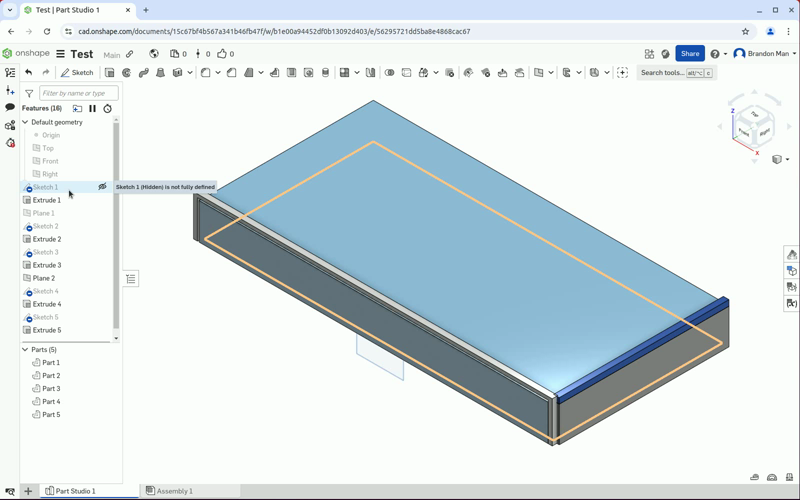
click(69, 189)